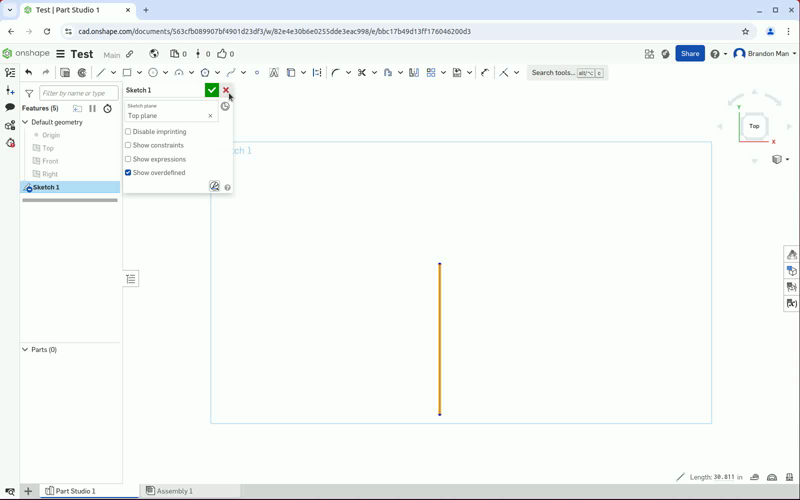
key(shift+h)
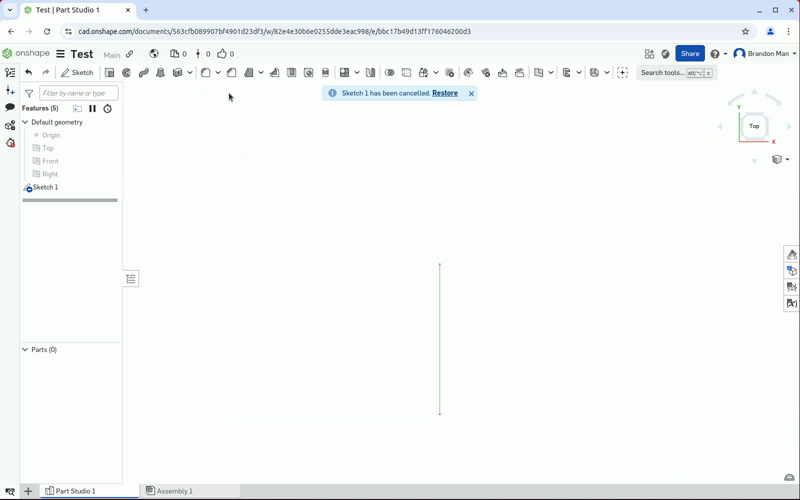
key(shift+s)
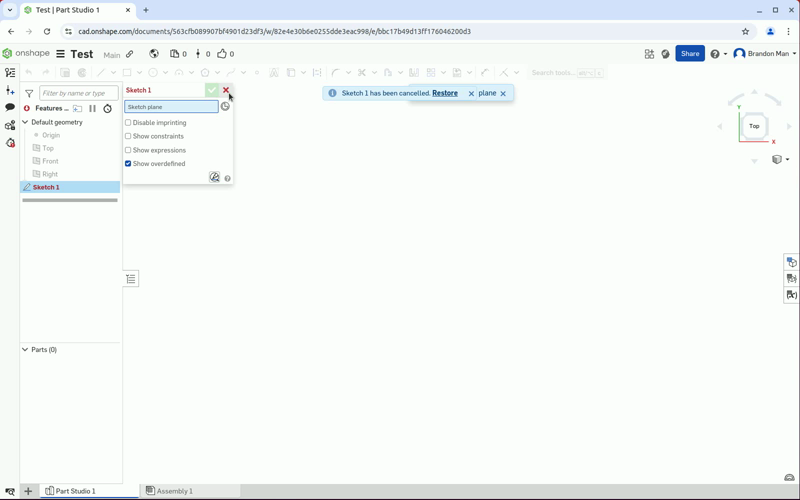
mouse_move(73, 150)
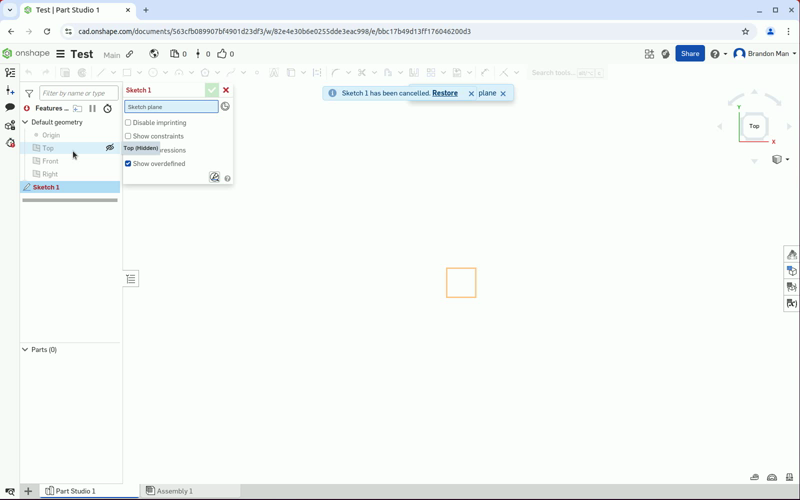
click(73, 150)
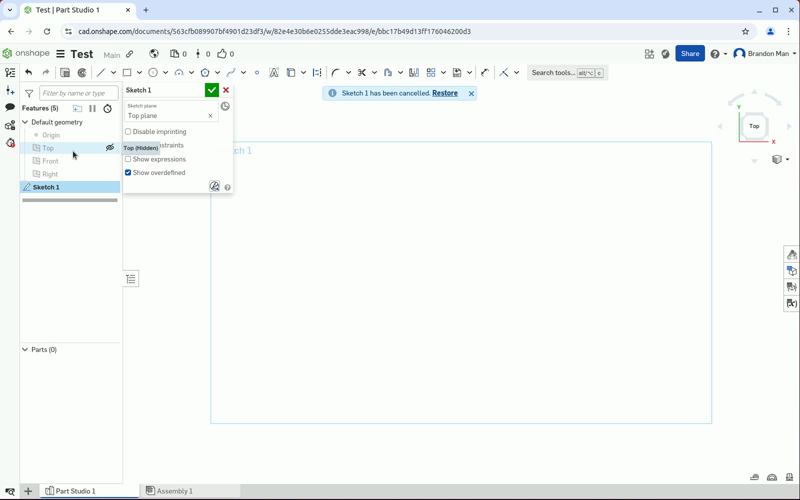
mouse_move(73, 352)
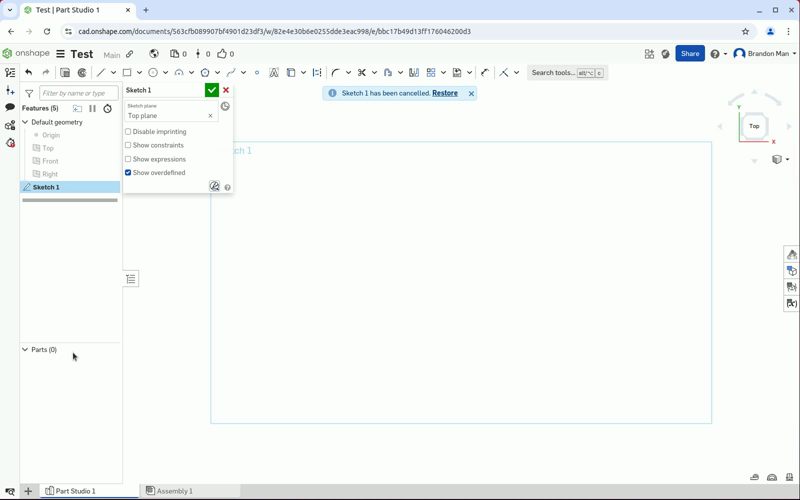
key(y)
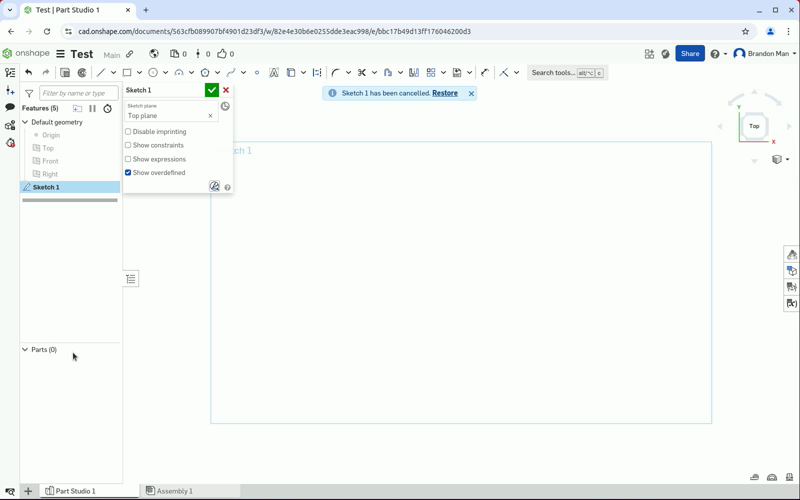
key(a)
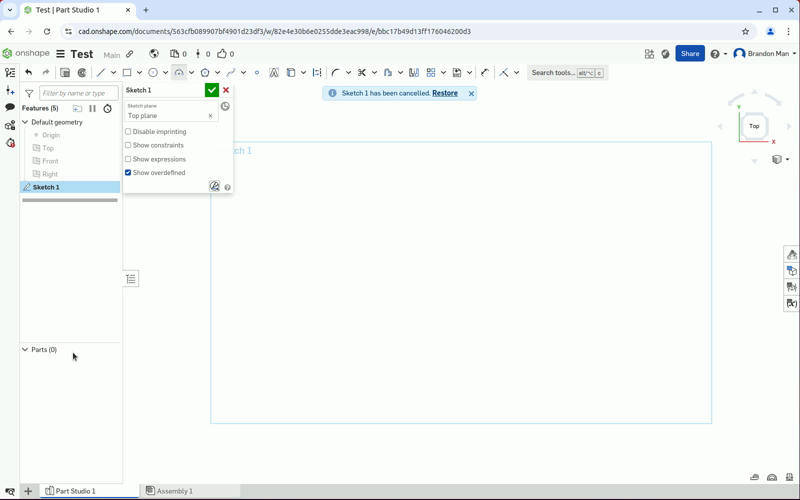
key_down(shift)
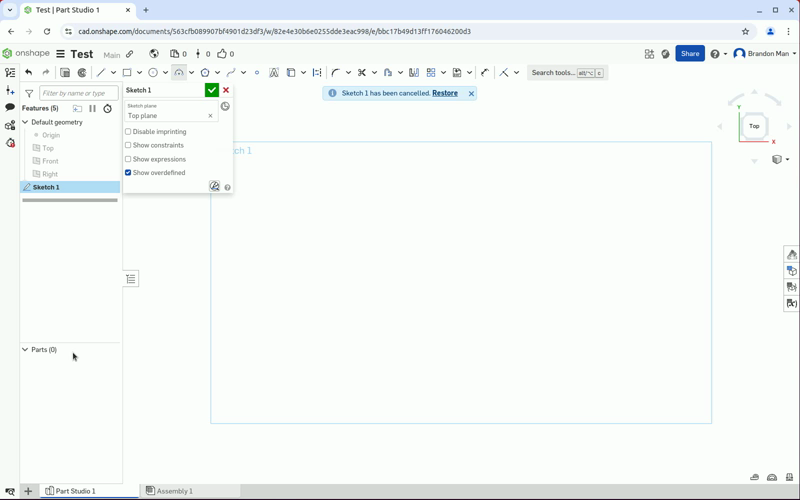
mouse_move(355, 324)
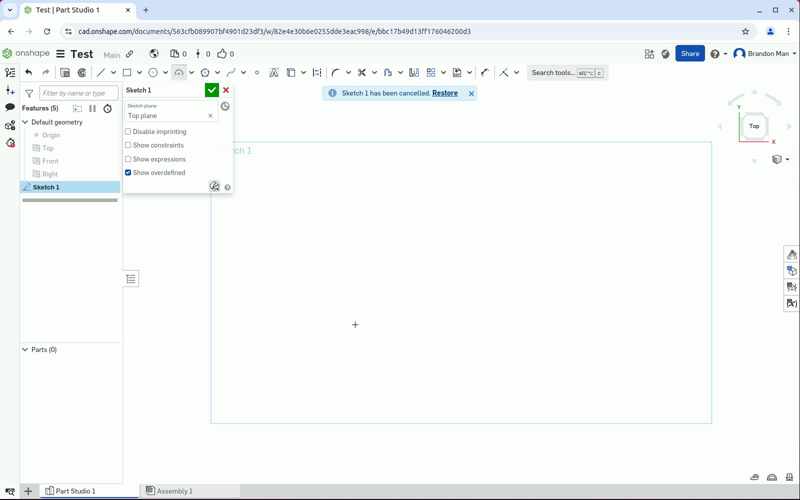
click(355, 324)
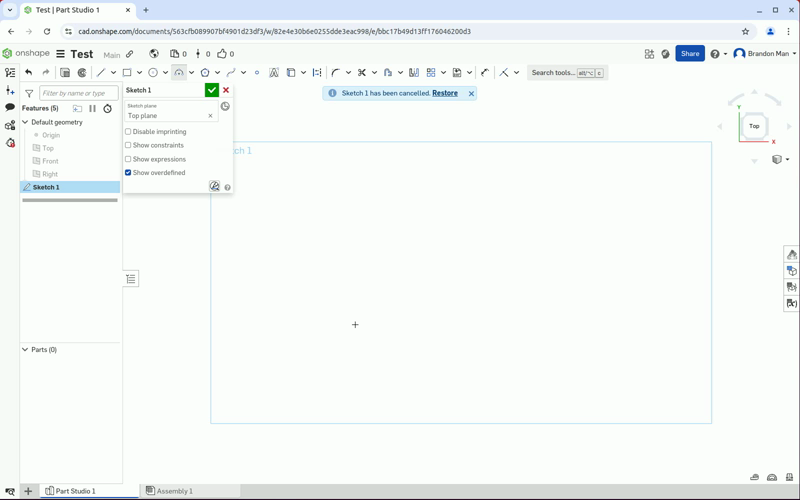
key_up(shift)
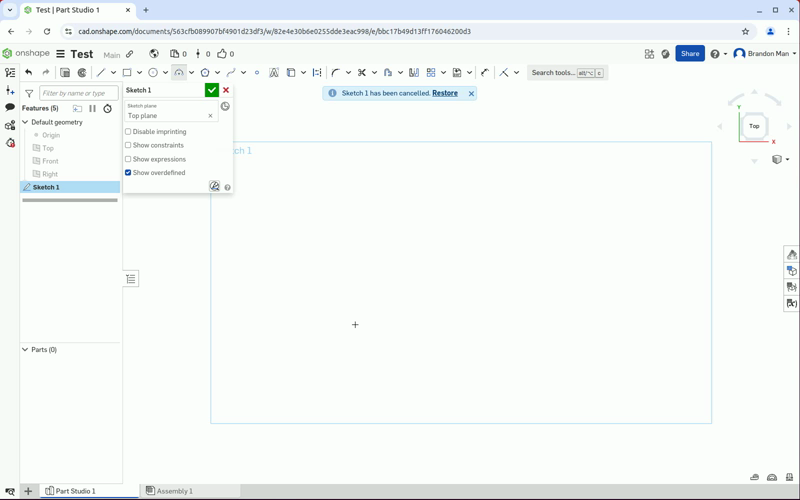
key_down(shift)
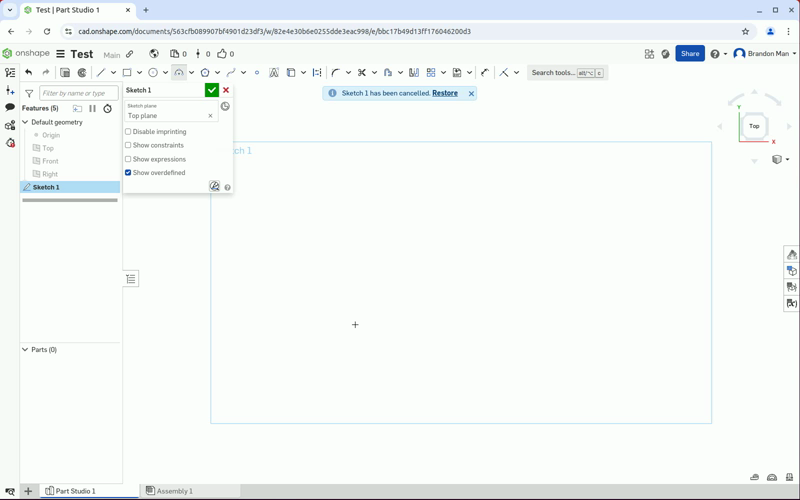
mouse_move(378, 360)
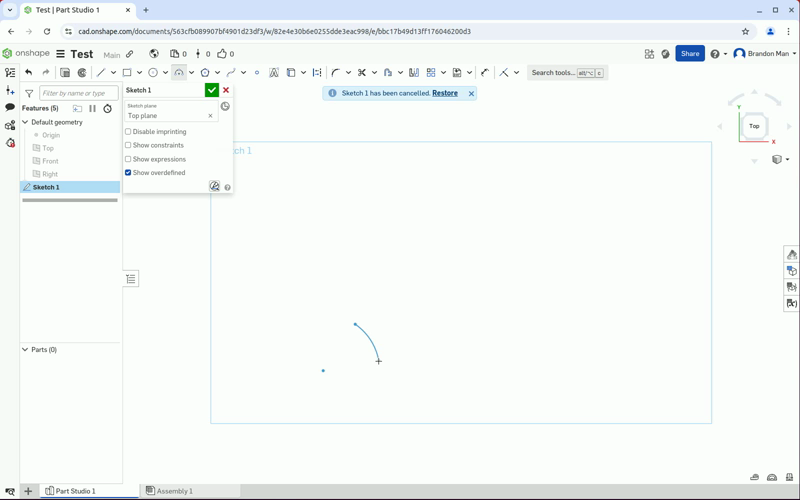
click(378, 360)
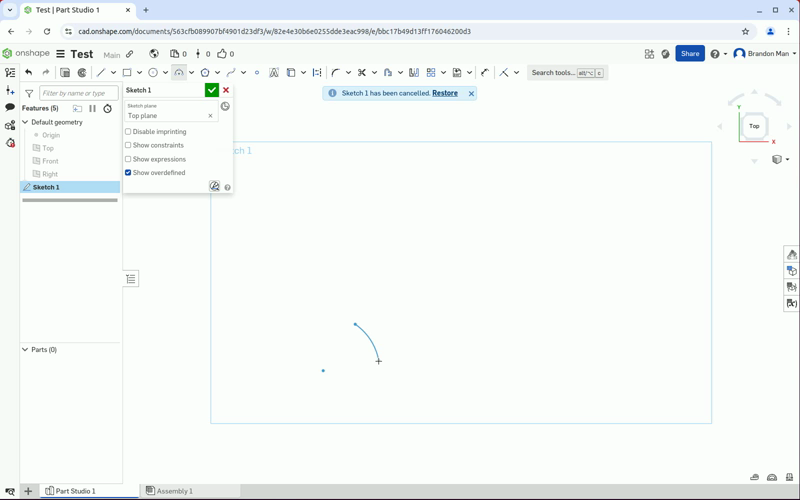
mouse_move(360, 346)
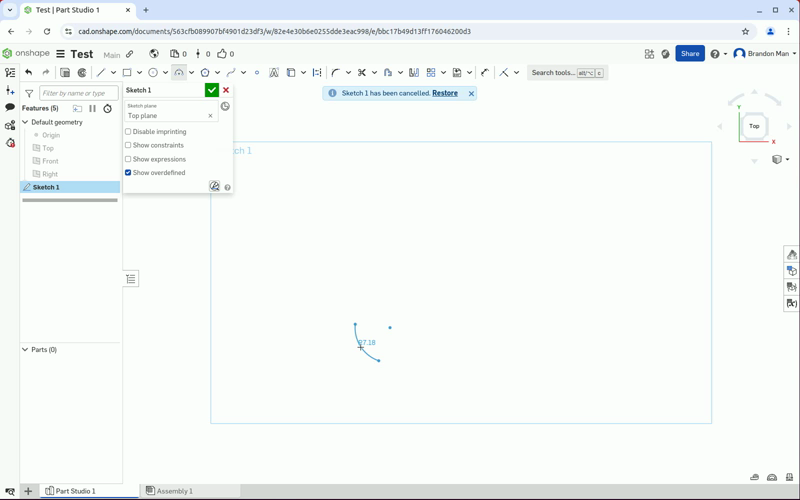
click(360, 346)
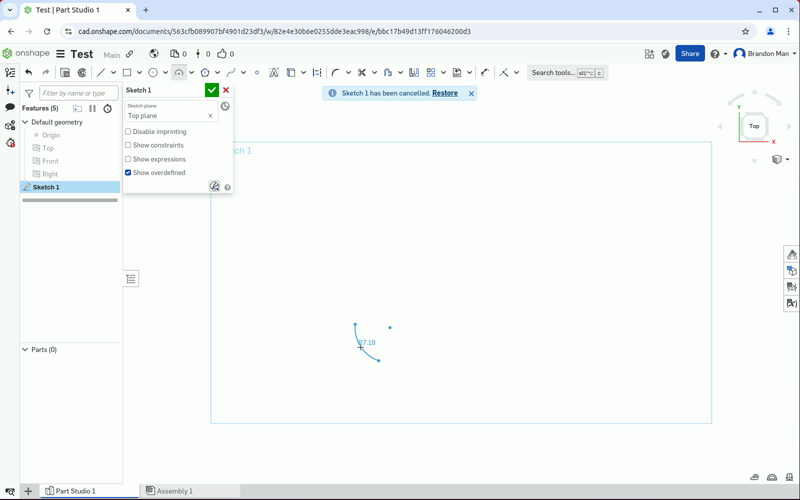
key_up(shift)
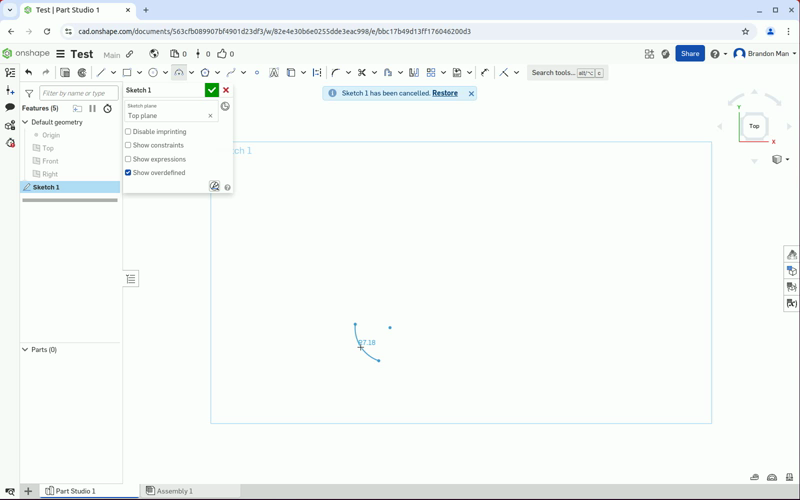
mouse_move(378, 360)
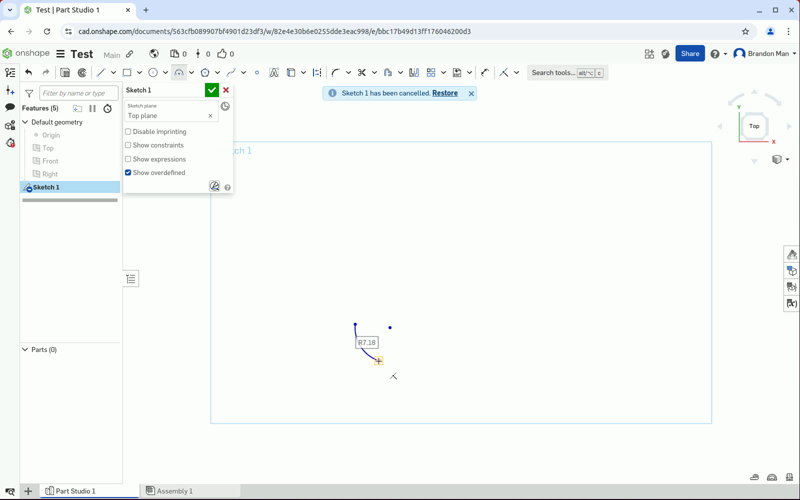
click(378, 360)
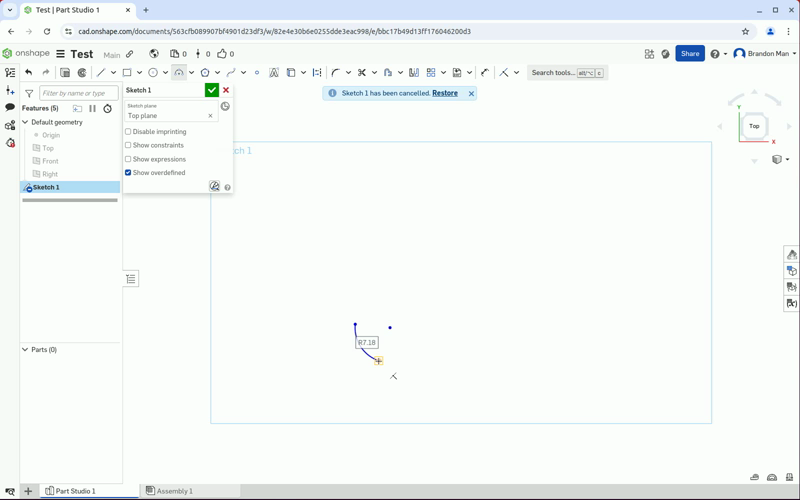
mouse_move(355, 324)
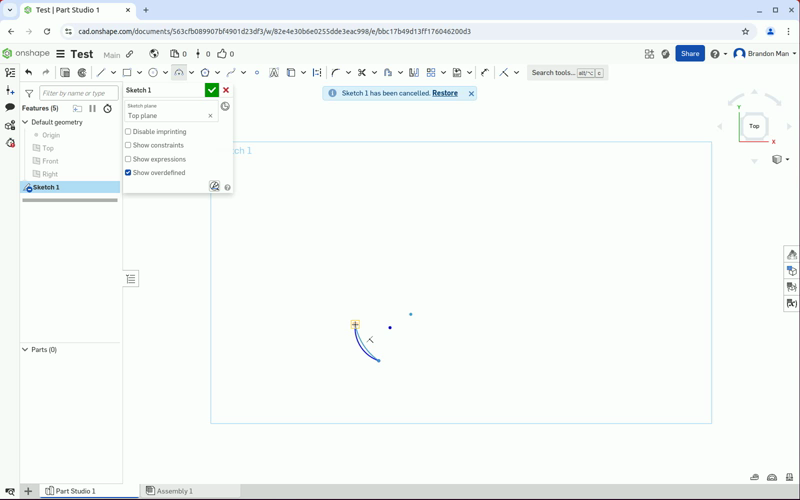
click(355, 324)
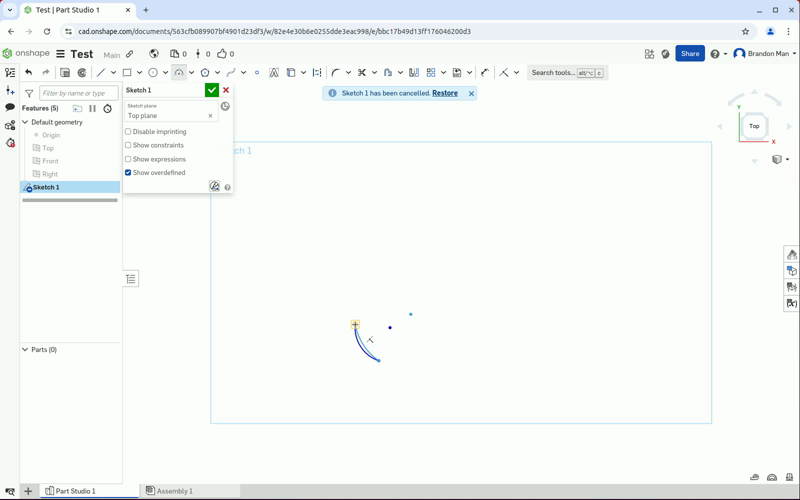
key_down(shift)
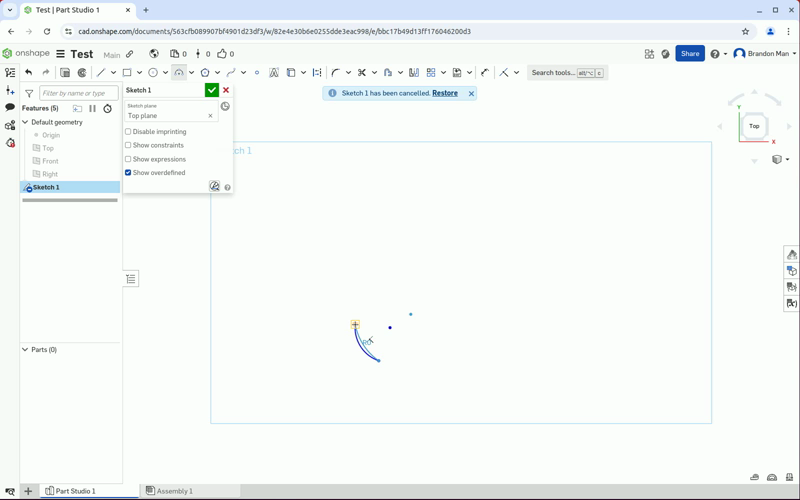
mouse_move(365, 343)
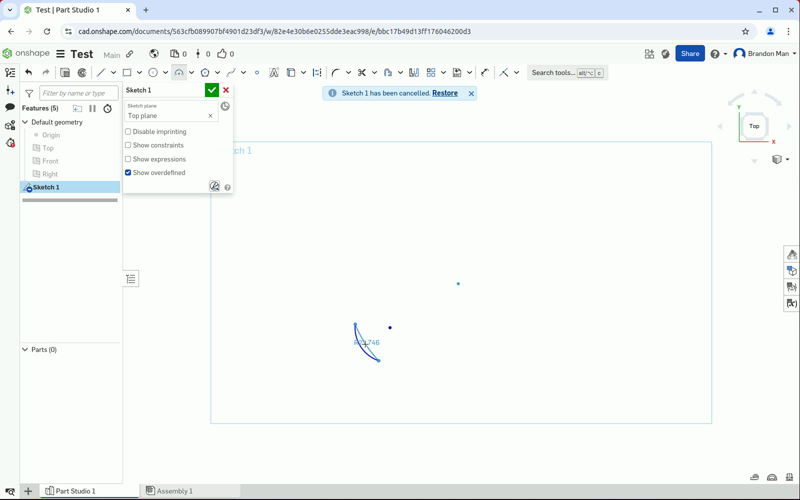
click(365, 343)
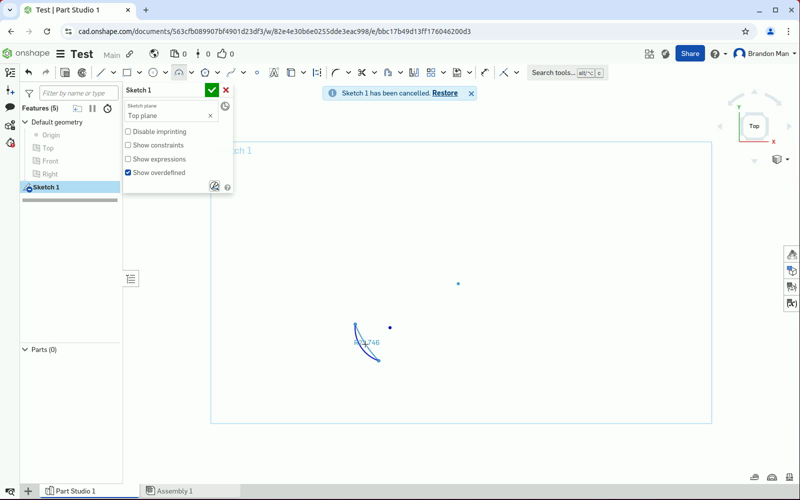
key_up(shift)
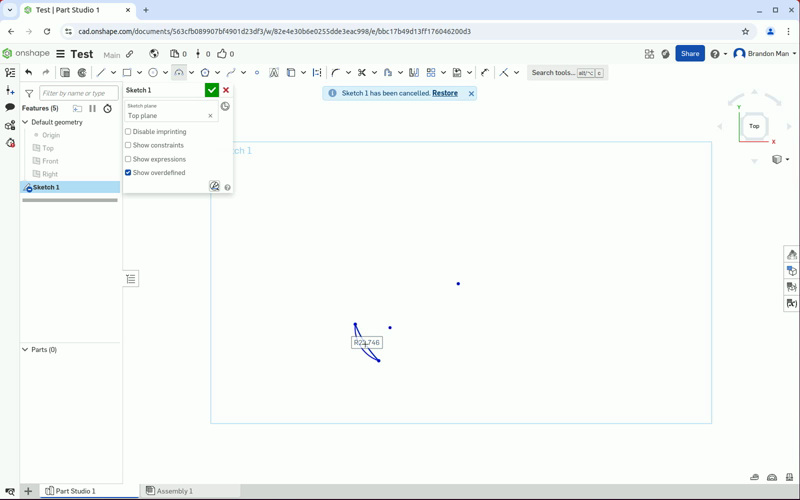
key(esc)
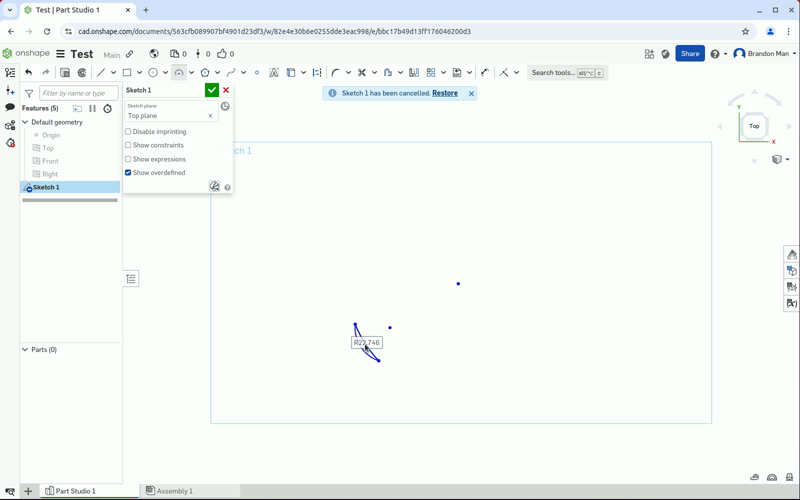
mouse_move(363, 342)
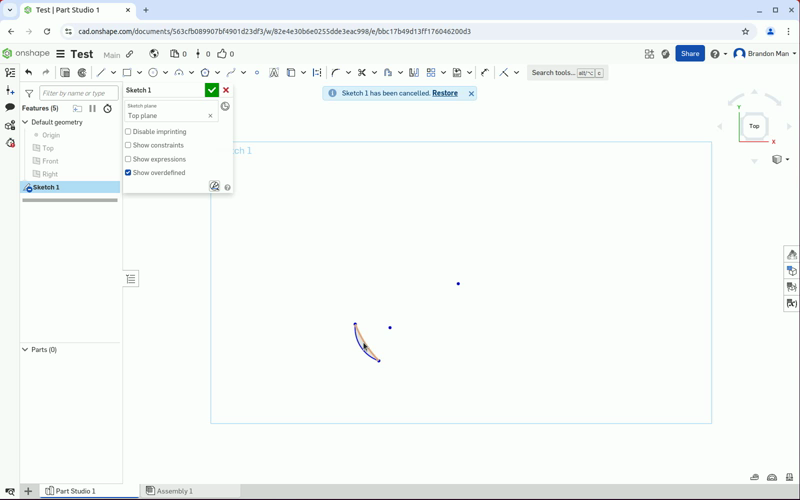
scroll(6)
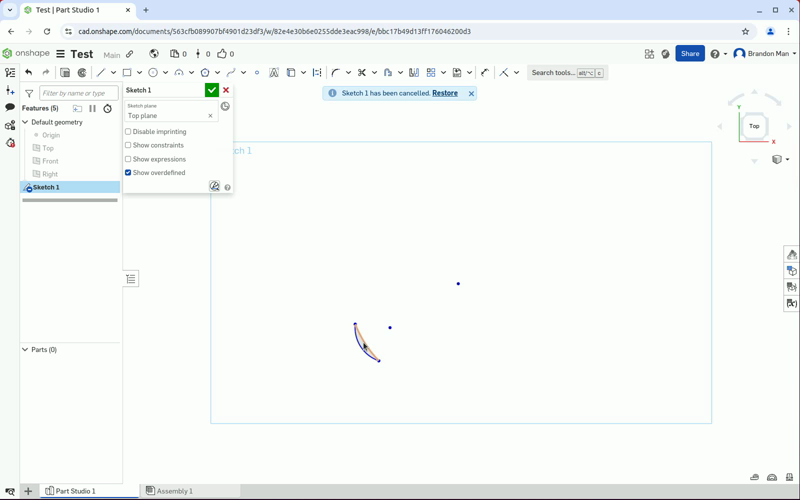
scroll(6)
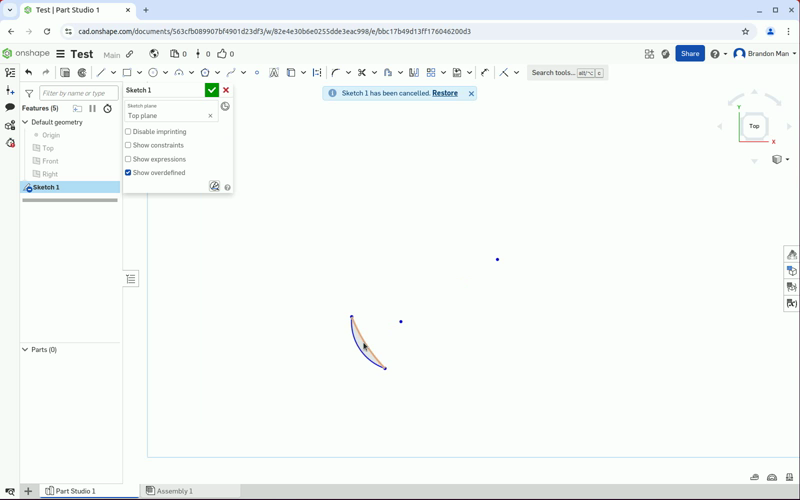
scroll(6)
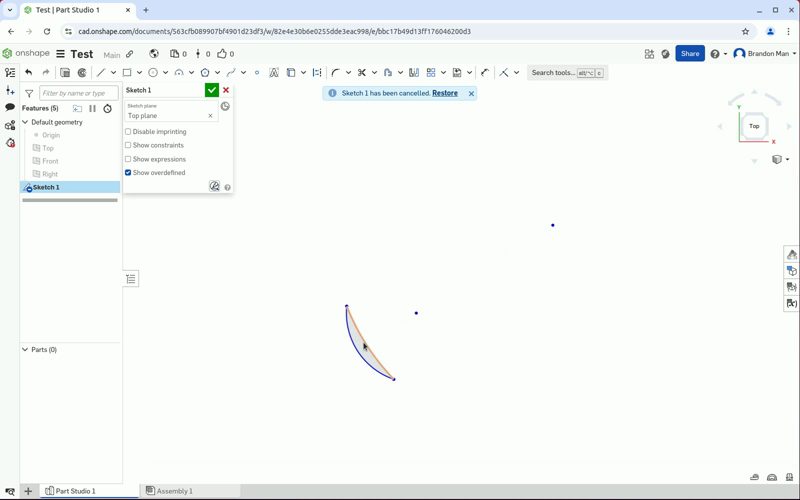
scroll(6)
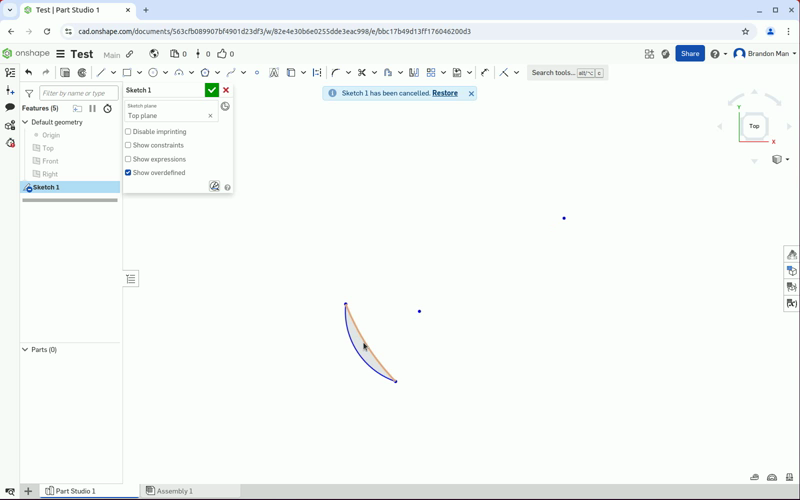
scroll(6)
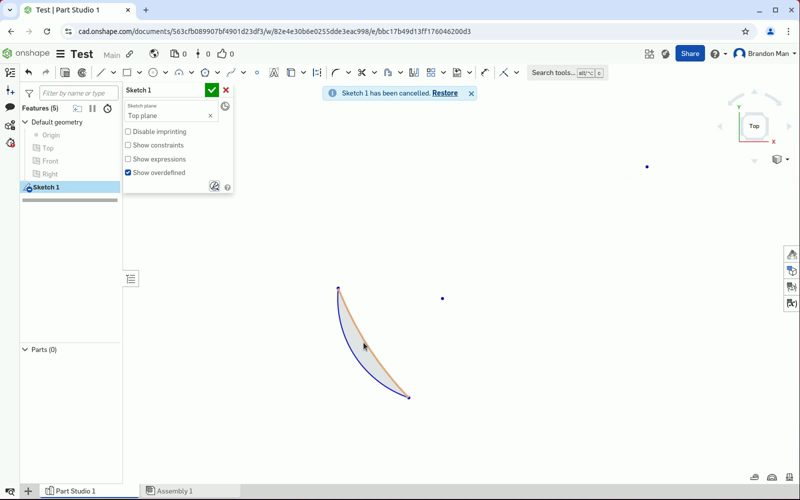
scroll(6)
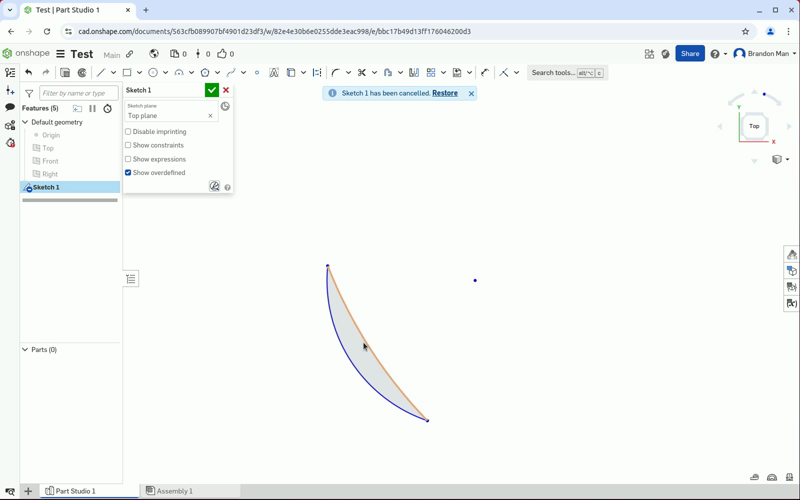
scroll(6)
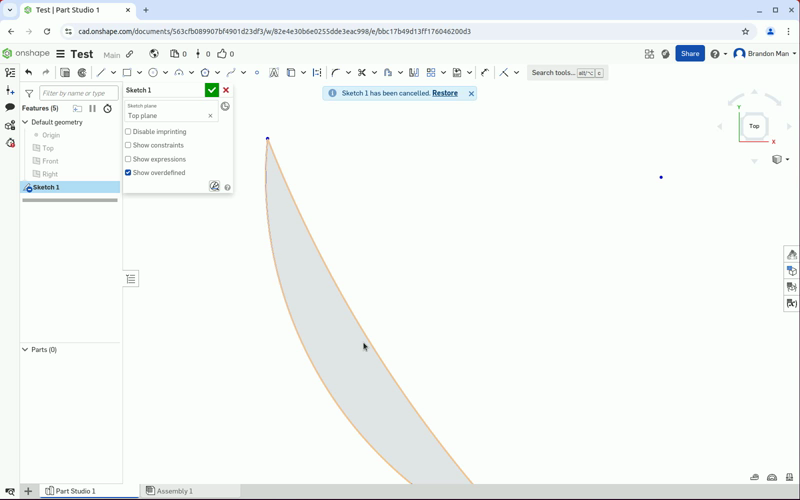
click(363, 342)
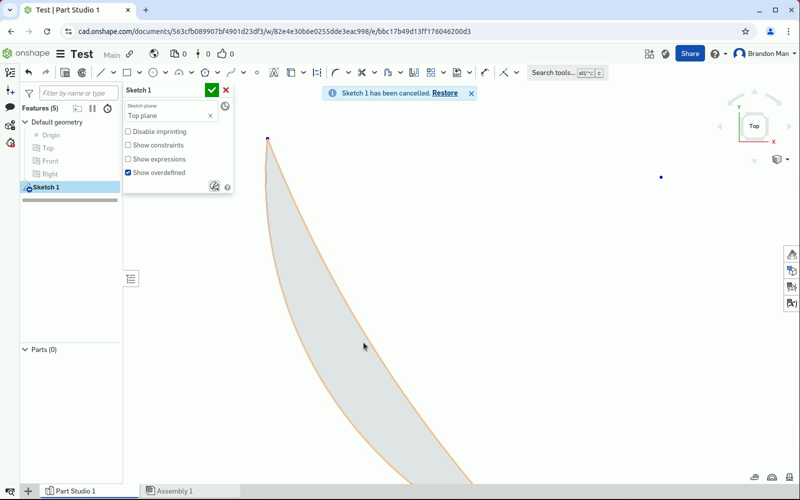
scroll(-6)
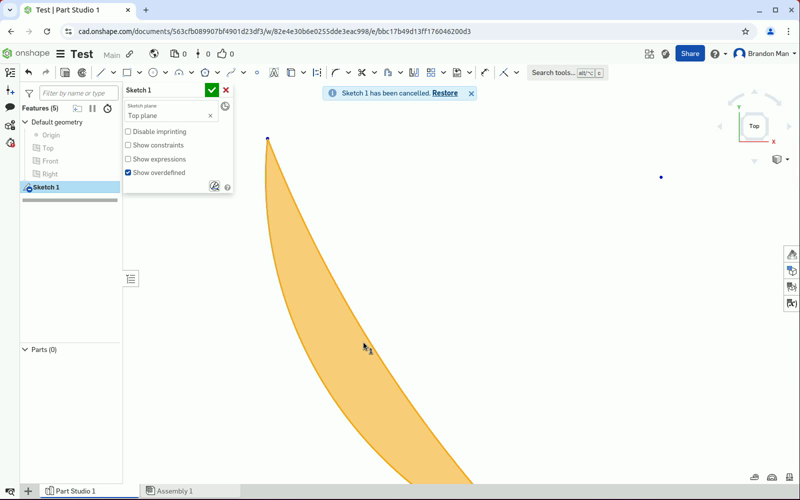
scroll(-6)
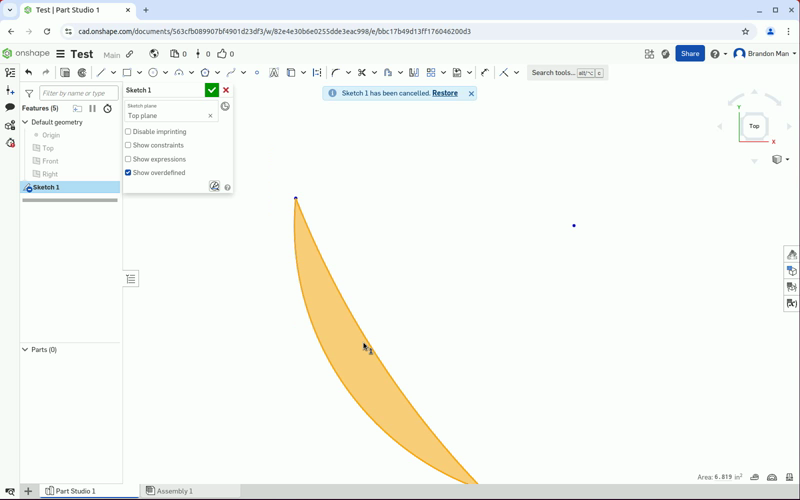
scroll(-6)
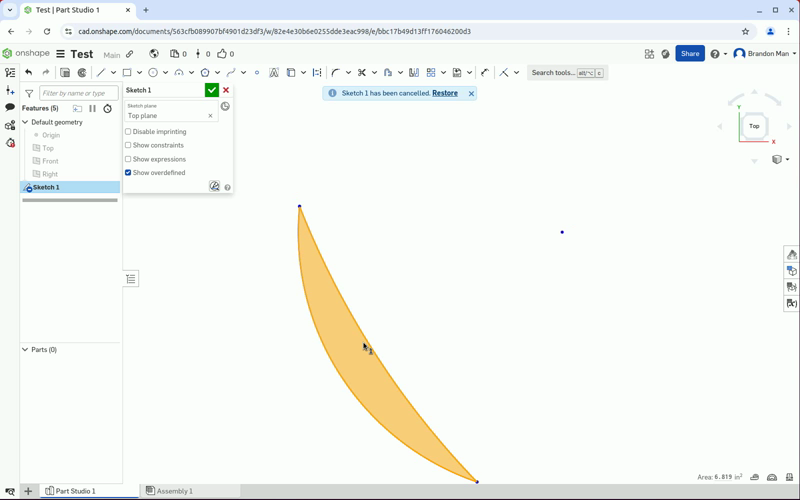
scroll(-6)
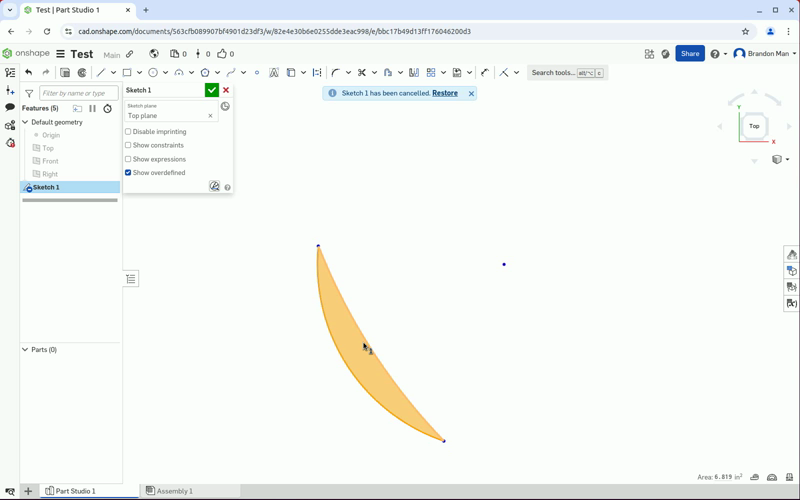
scroll(-6)
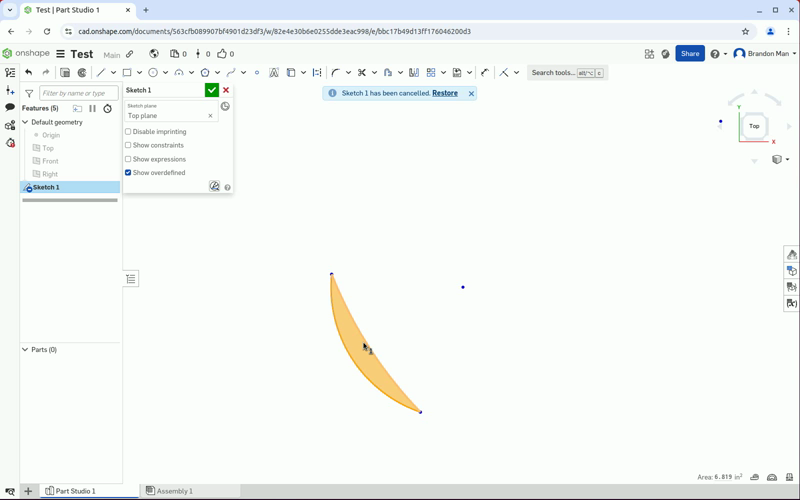
scroll(-6)
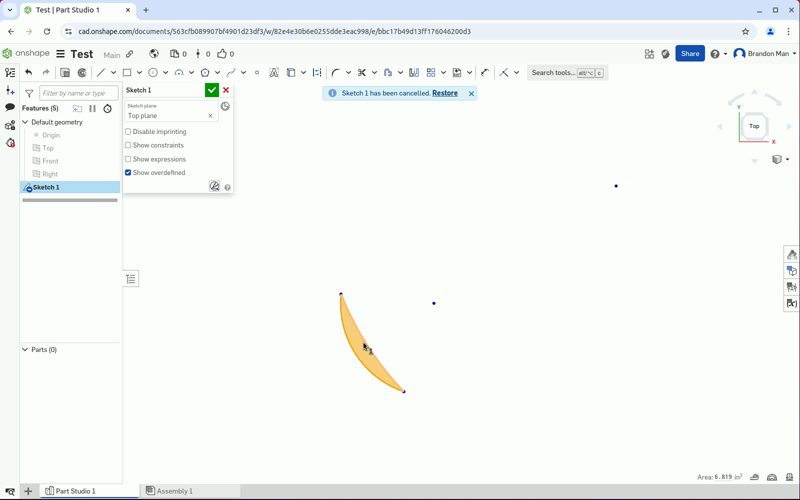
scroll(-6)
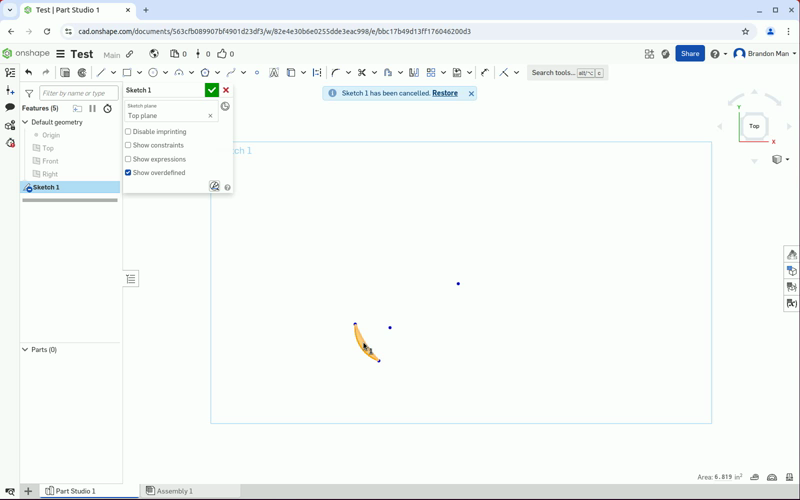
mouse_move(73, 352)
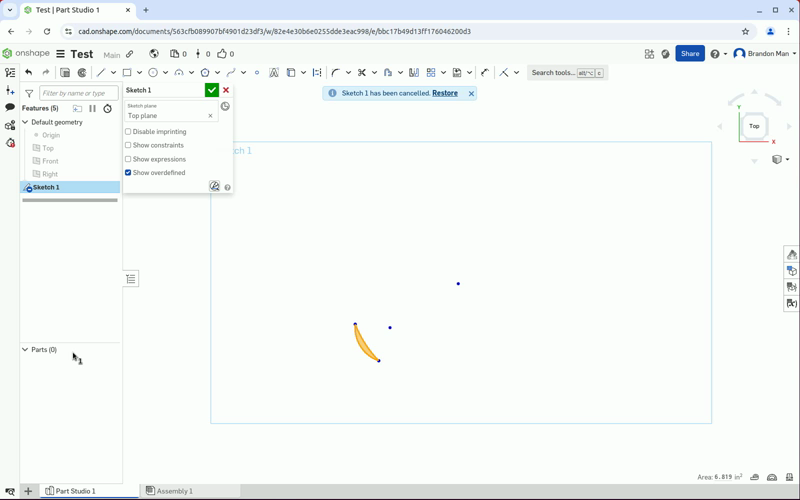
key(shift+y)
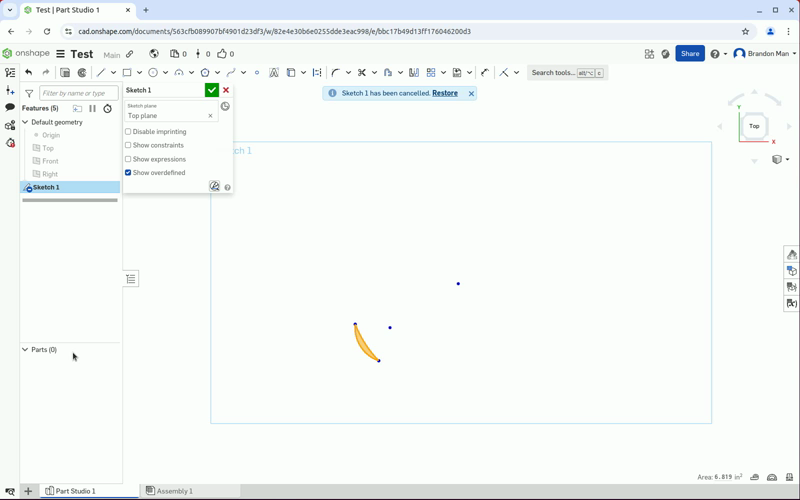
key(shift+e)
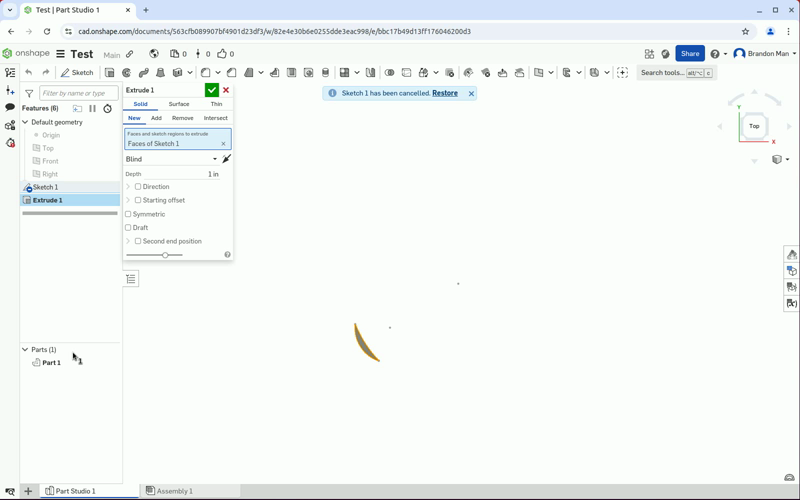
mouse_move(143, 106)
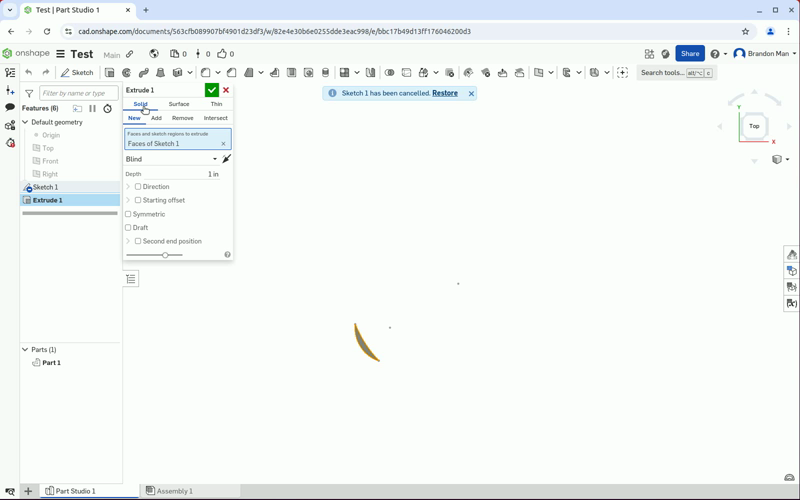
click(143, 106)
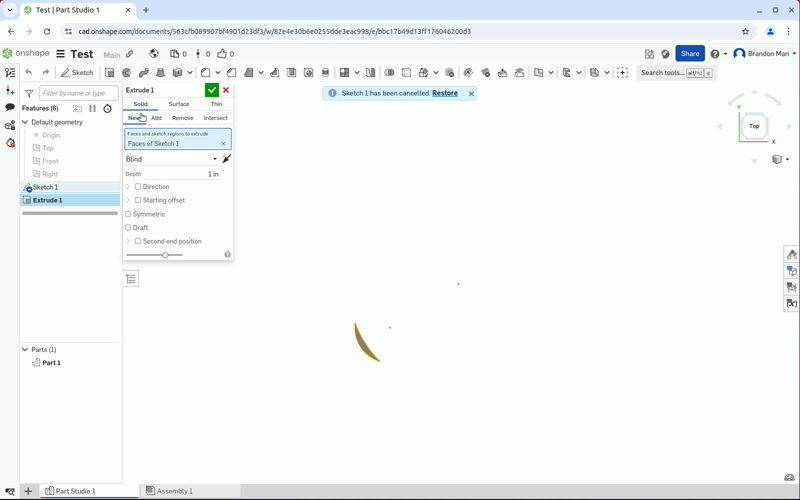
mouse_move(137, 120)
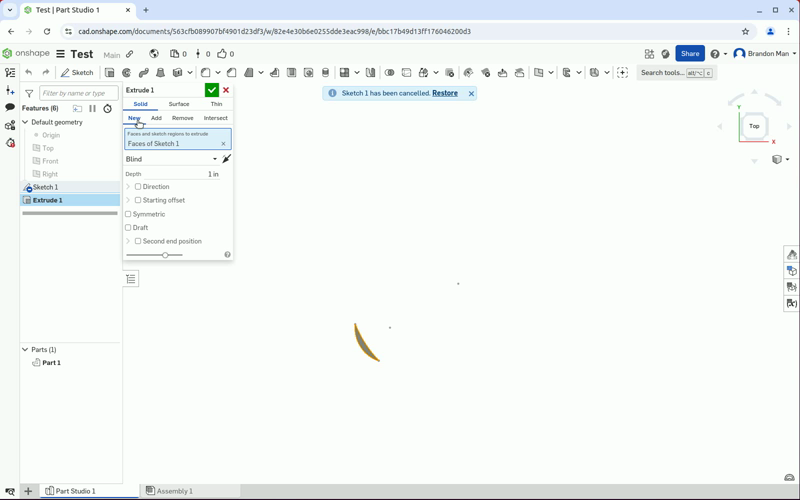
click(137, 120)
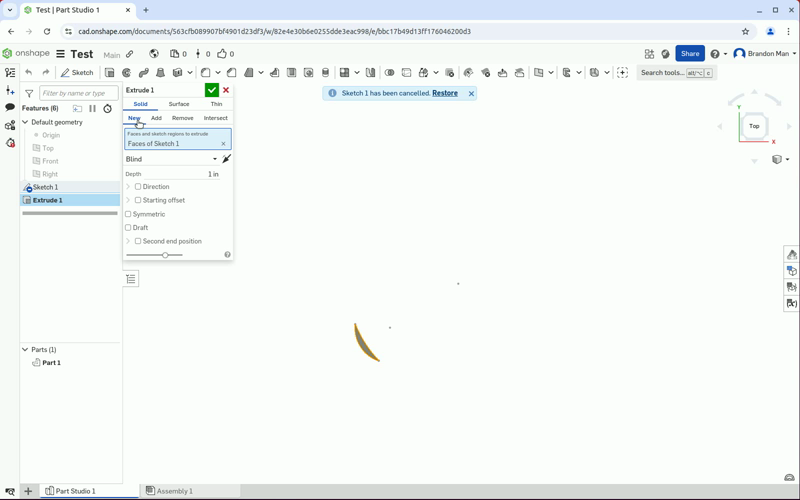
key(tab, 4)
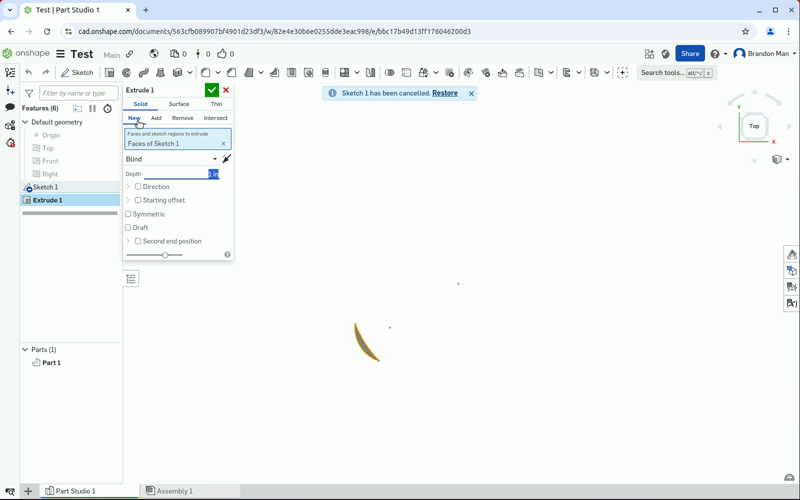
text(3.37)
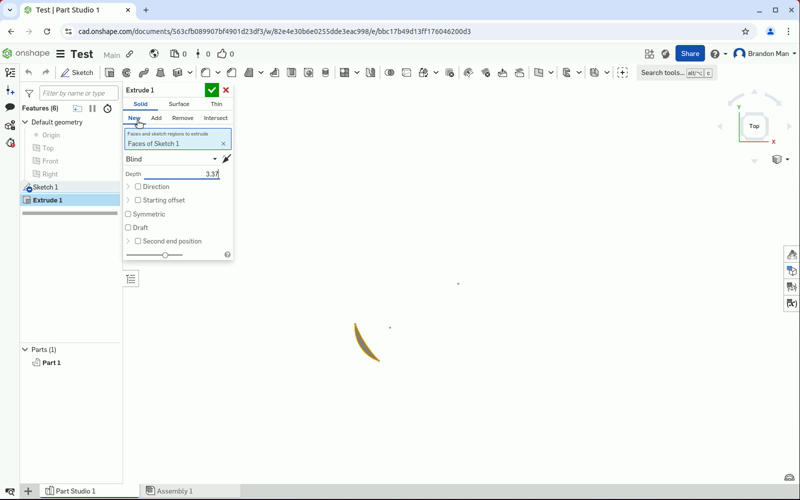
key(enter)
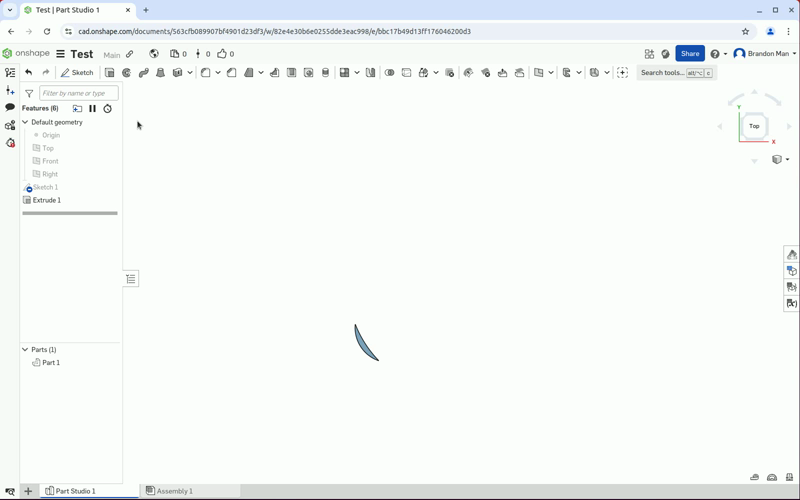
key(shift+h)
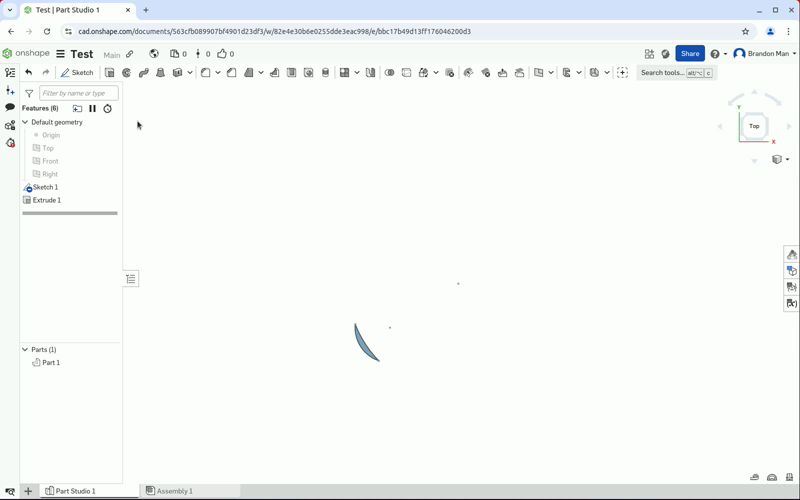
key(shift+h)
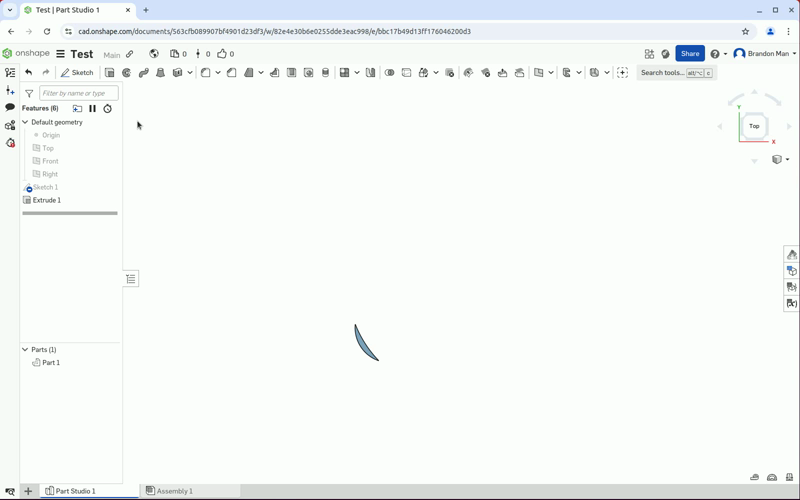
mouse_move(73, 189)
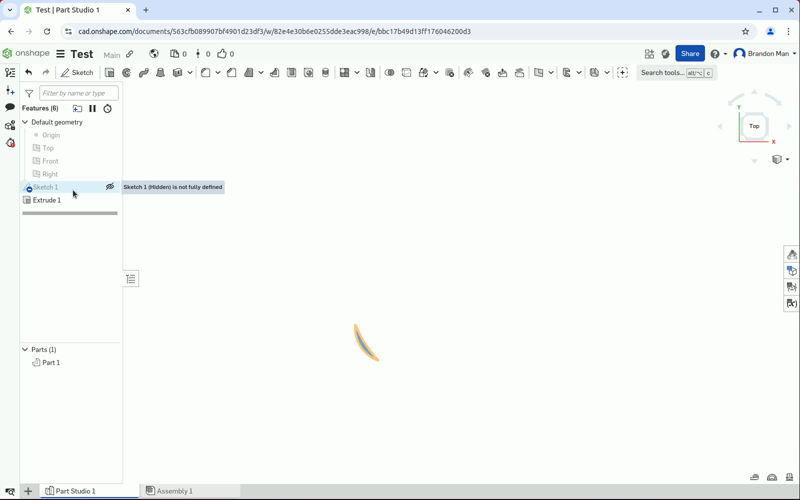
click(73, 189)
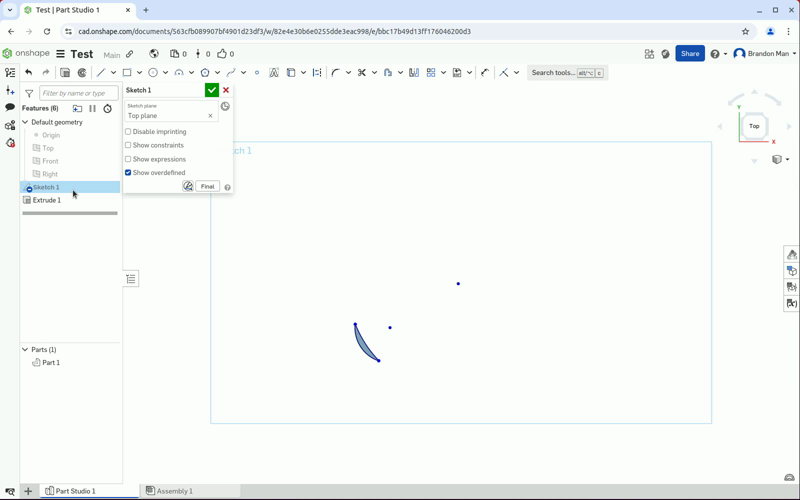
mouse_move(229, 92)
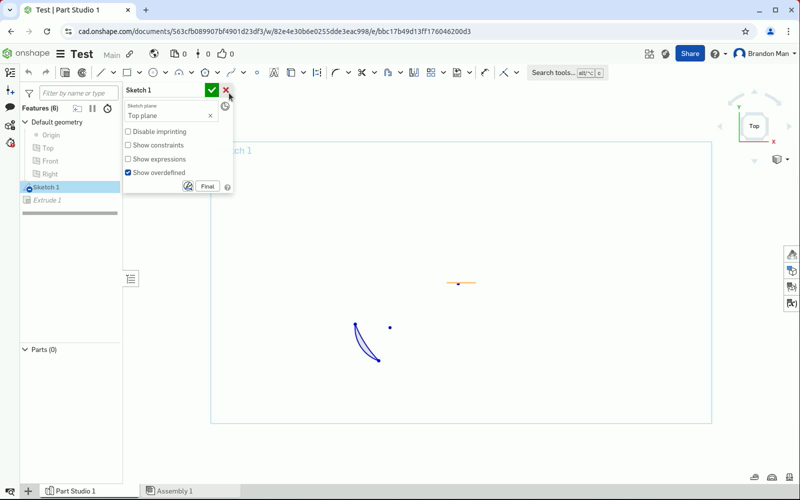
click(229, 92)
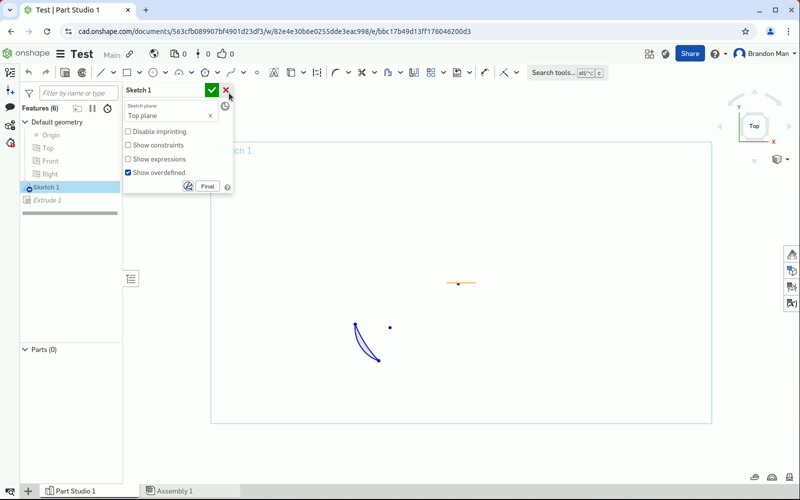
key(shift+s)
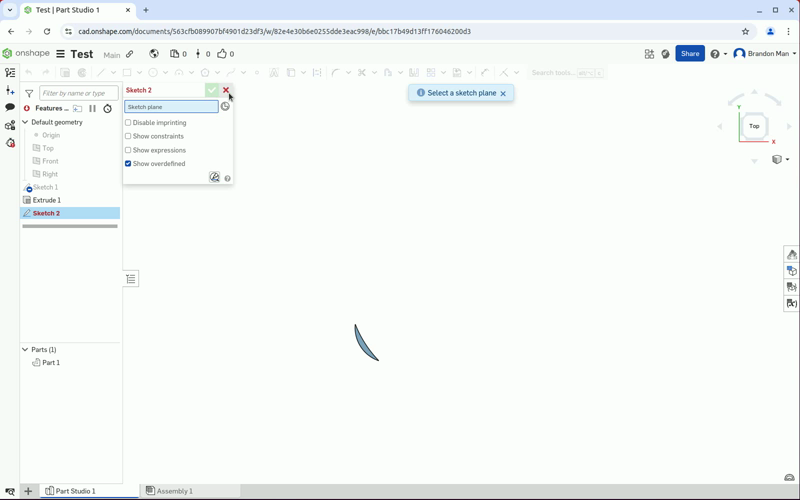
mouse_move(73, 150)
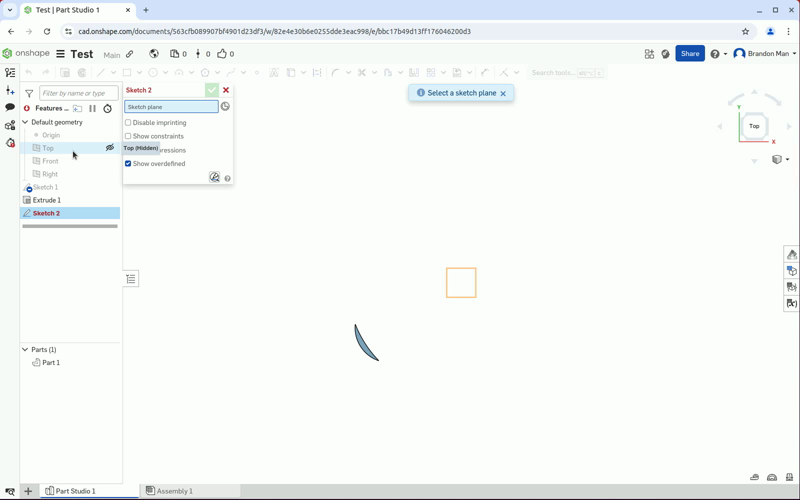
click(73, 150)
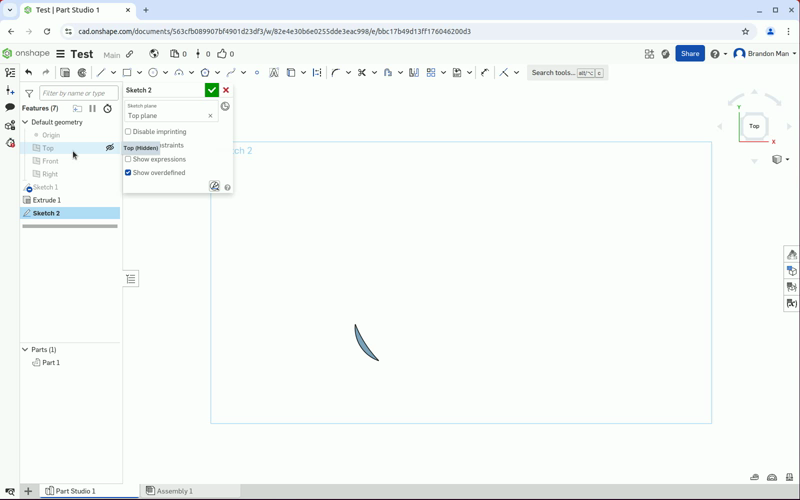
mouse_move(73, 352)
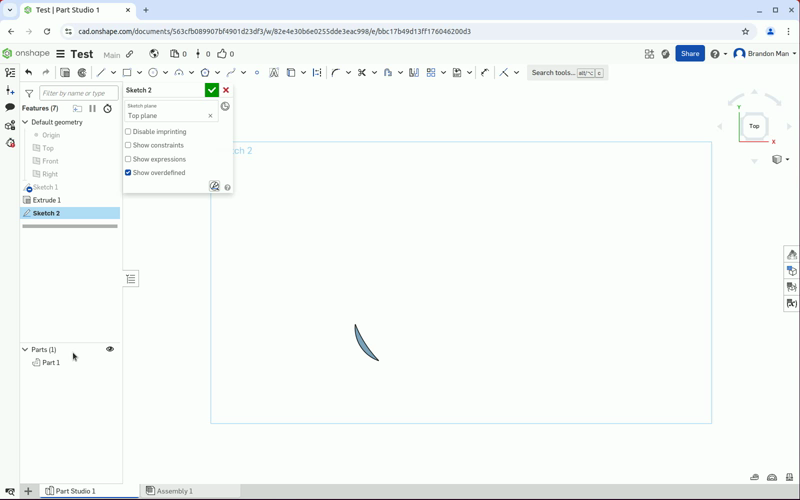
key(y)
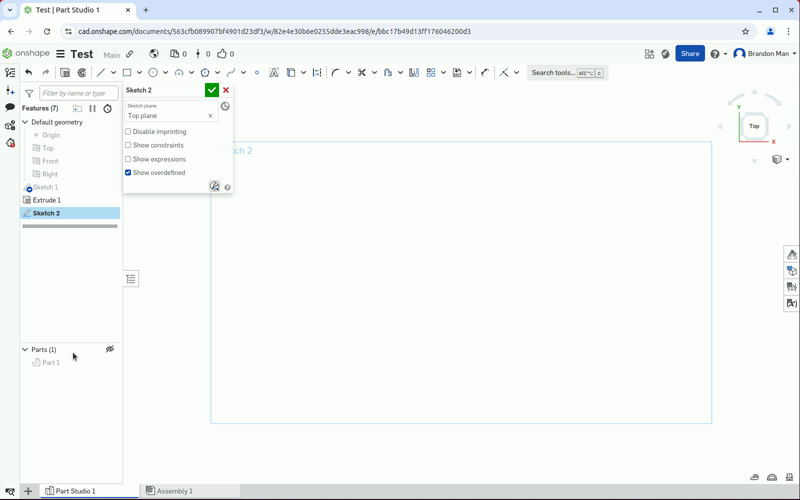
key(a)
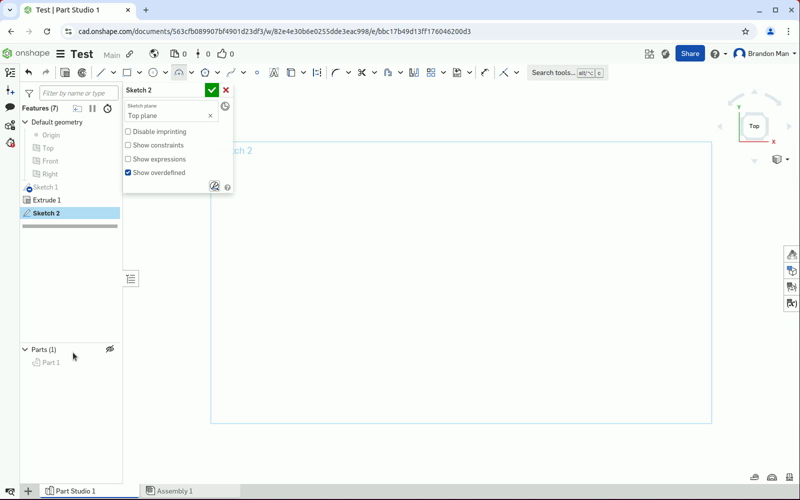
key_down(shift)
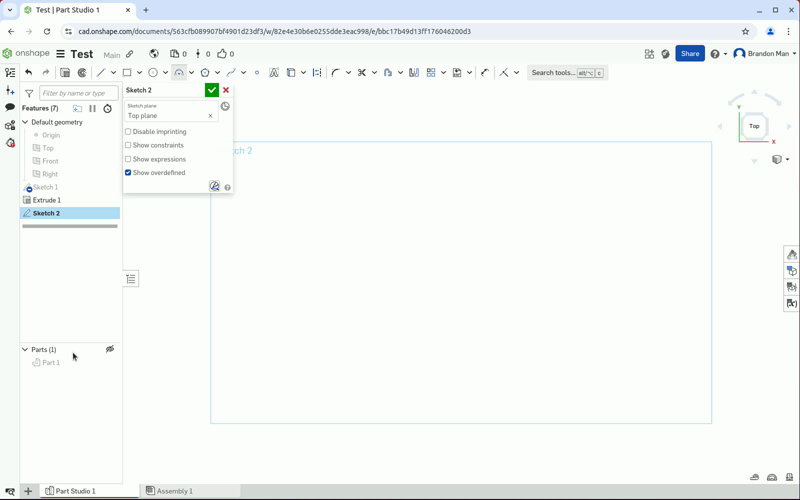
mouse_move(542, 360)
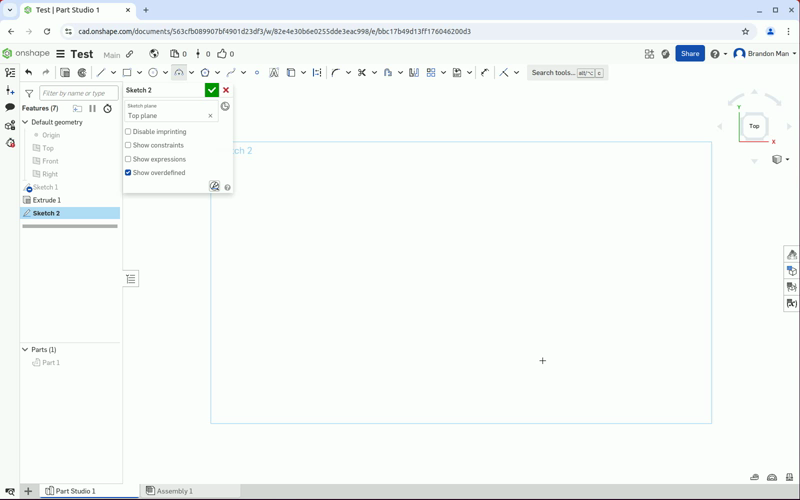
click(542, 360)
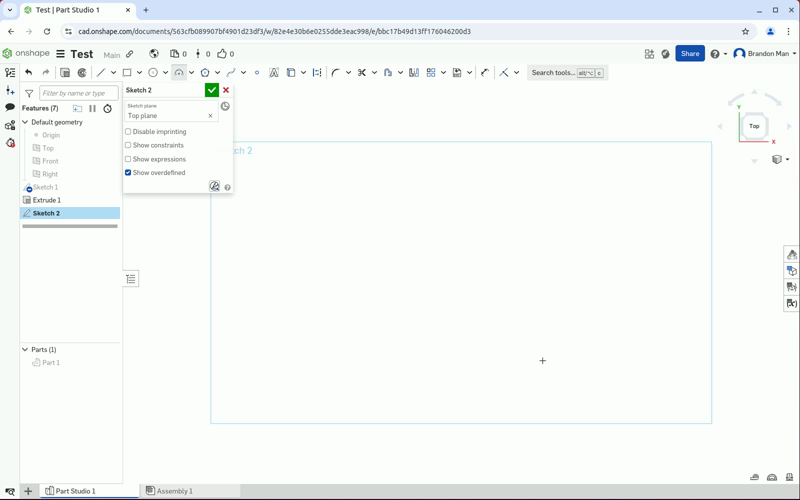
key_up(shift)
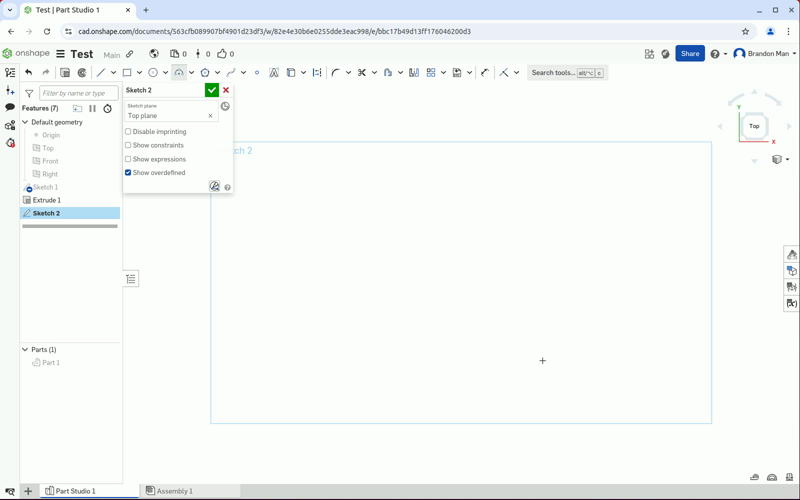
key_down(shift)
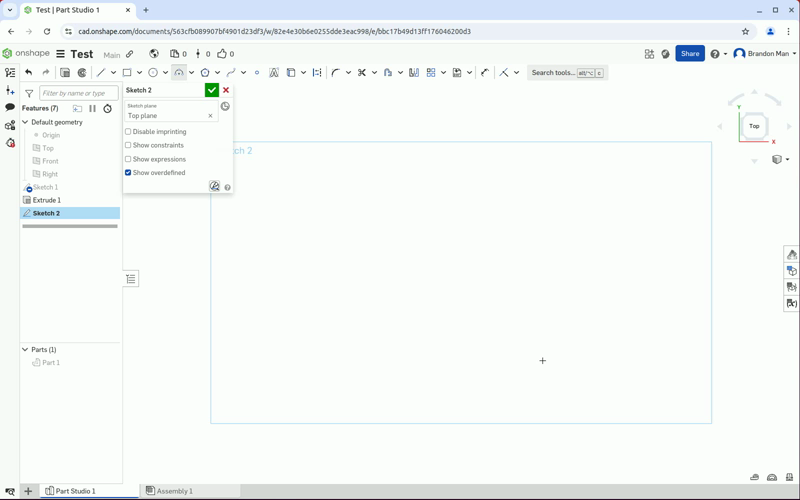
mouse_move(565, 323)
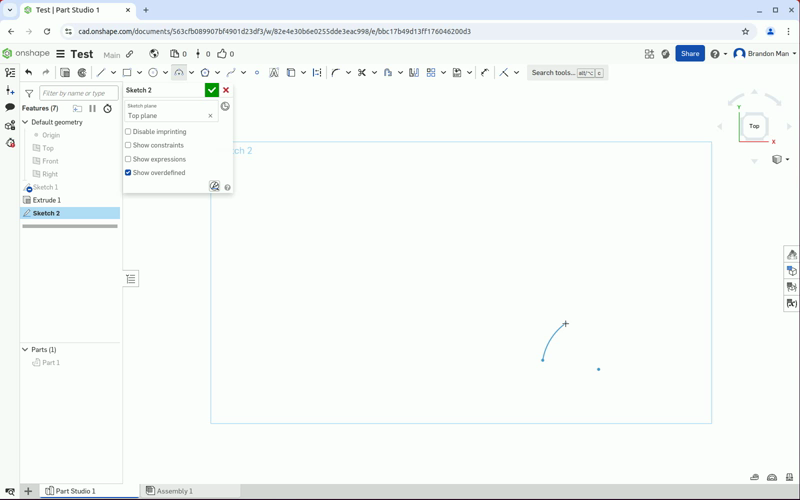
click(565, 323)
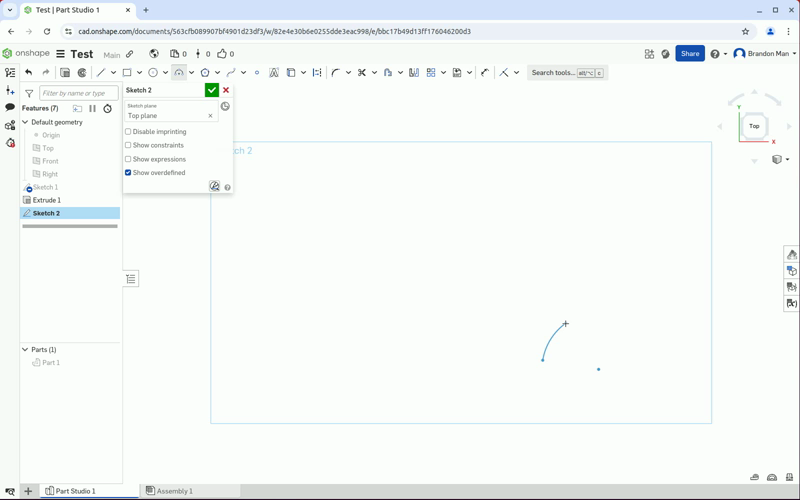
mouse_move(560, 345)
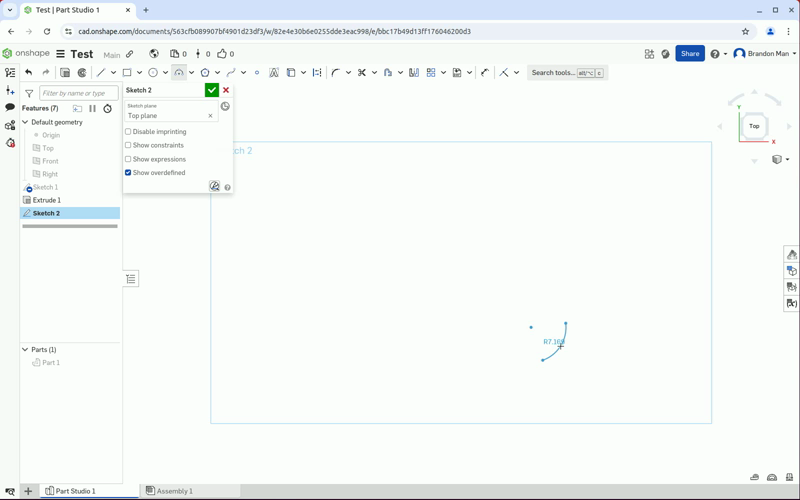
click(560, 345)
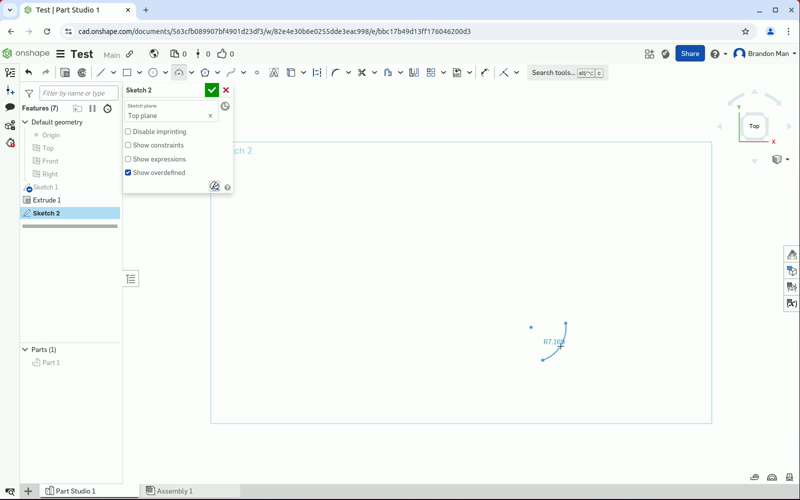
key_up(shift)
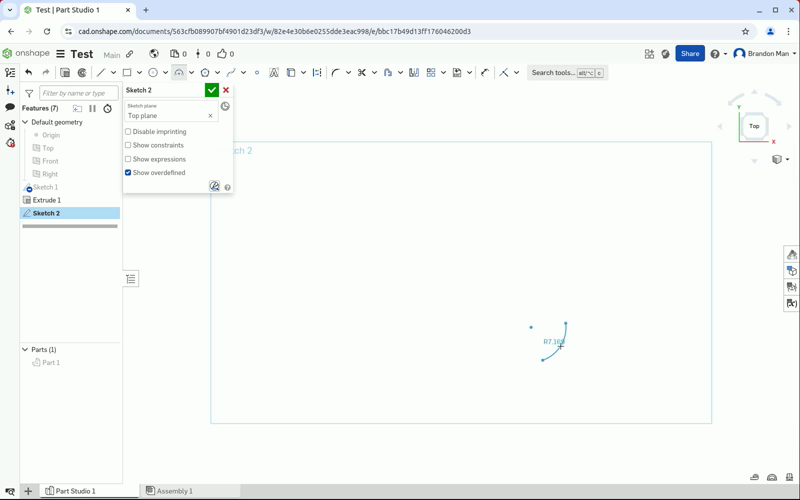
mouse_move(565, 323)
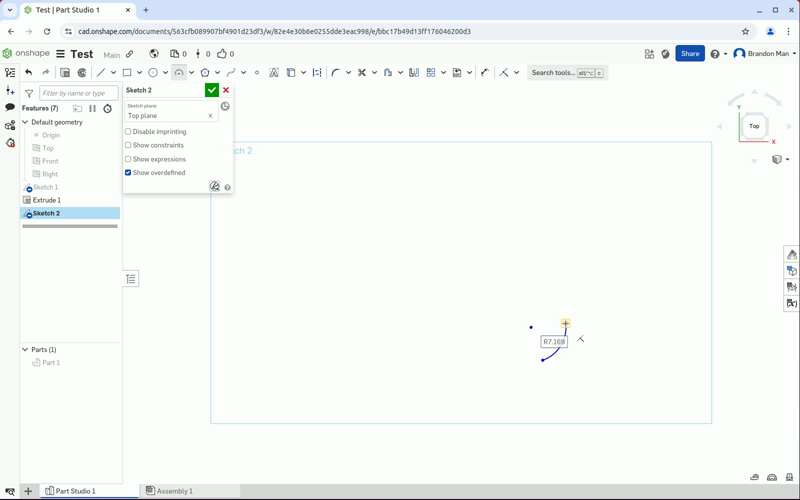
click(565, 323)
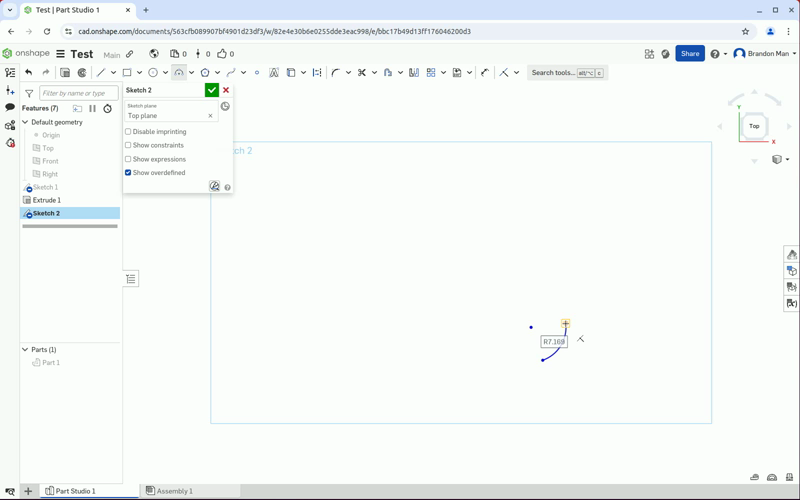
mouse_move(542, 360)
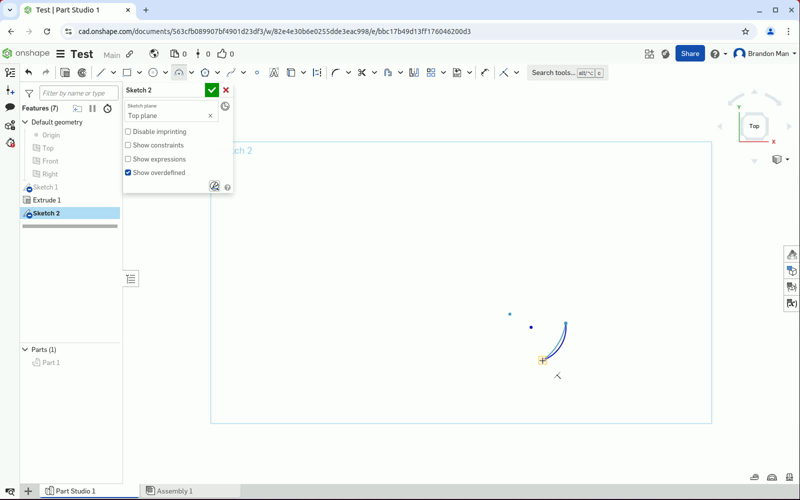
click(542, 360)
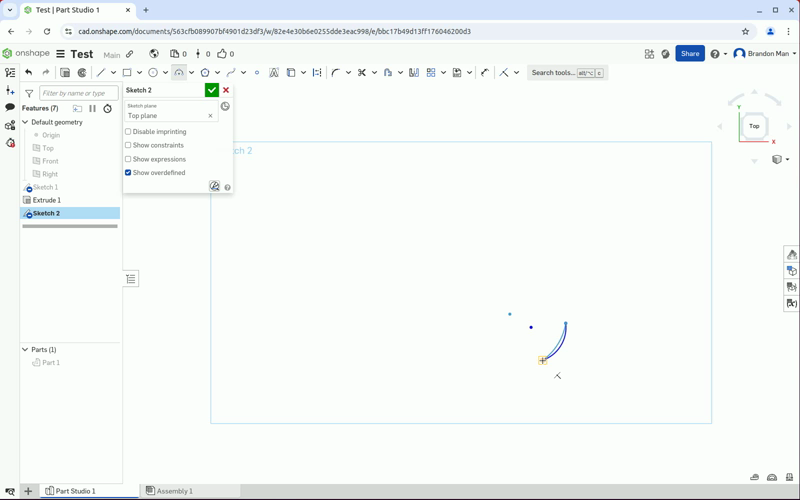
key_down(shift)
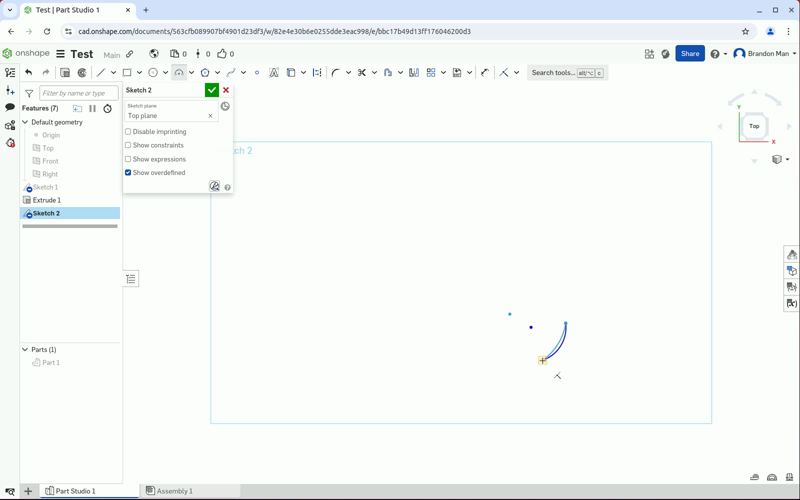
mouse_move(556, 342)
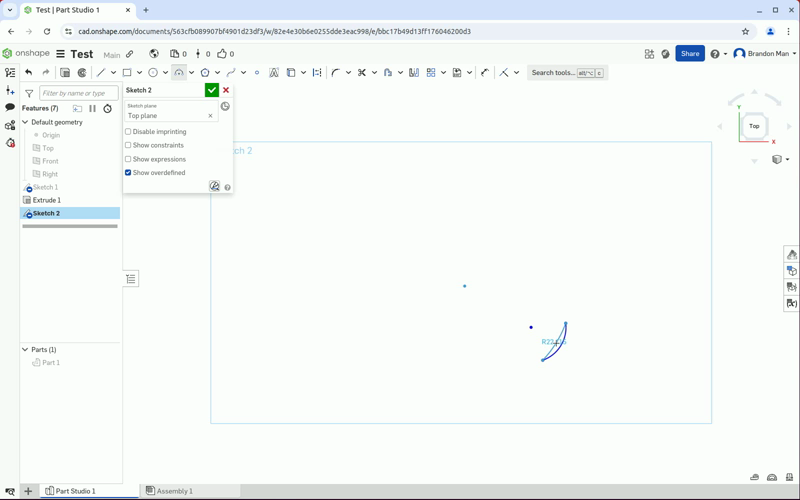
click(556, 342)
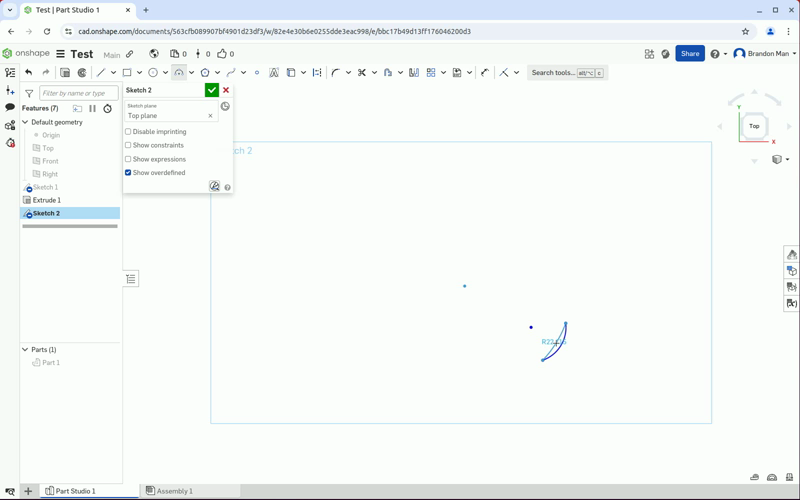
key_up(shift)
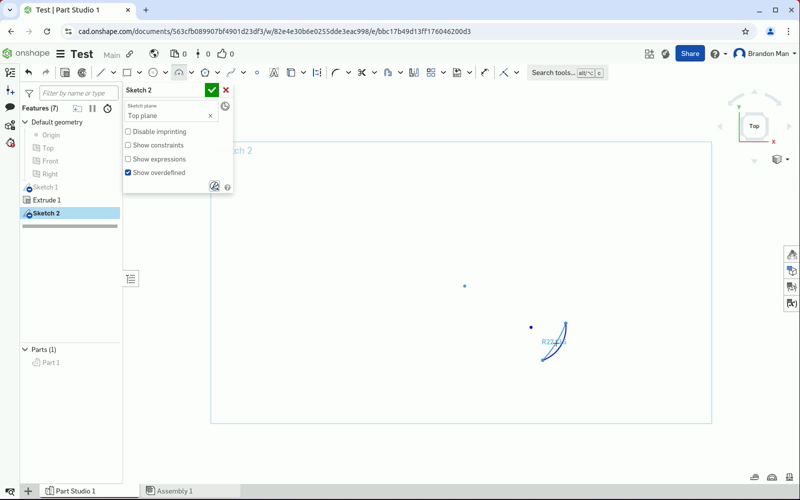
key(esc)
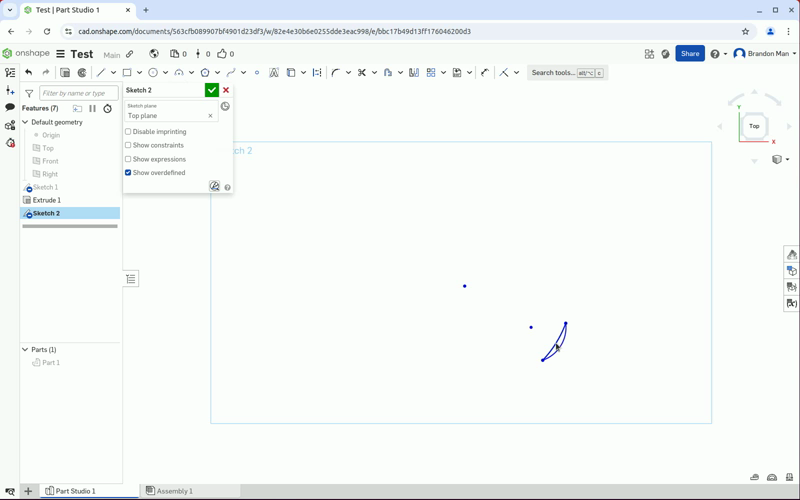
mouse_move(553, 348)
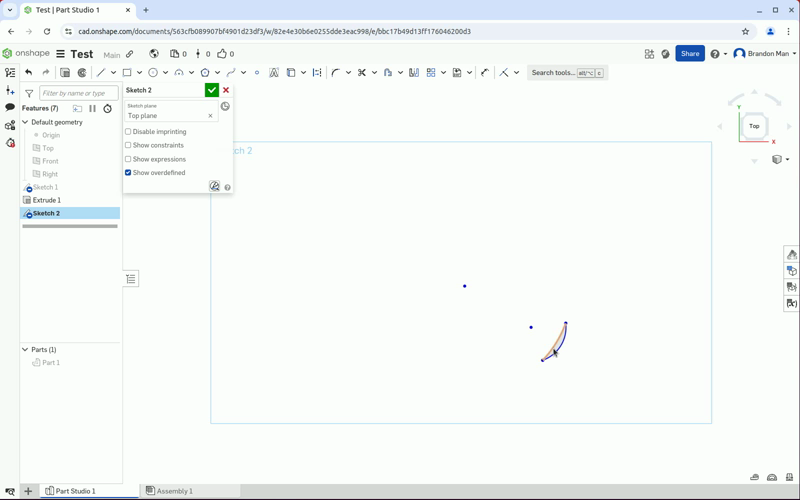
scroll(6)
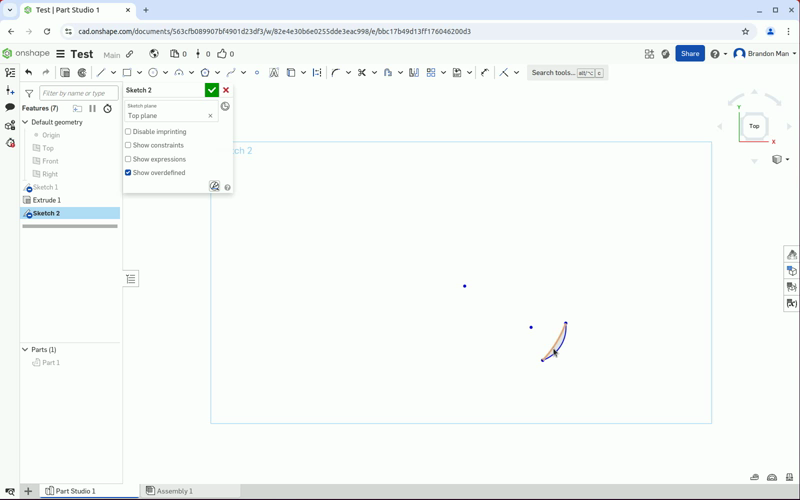
scroll(6)
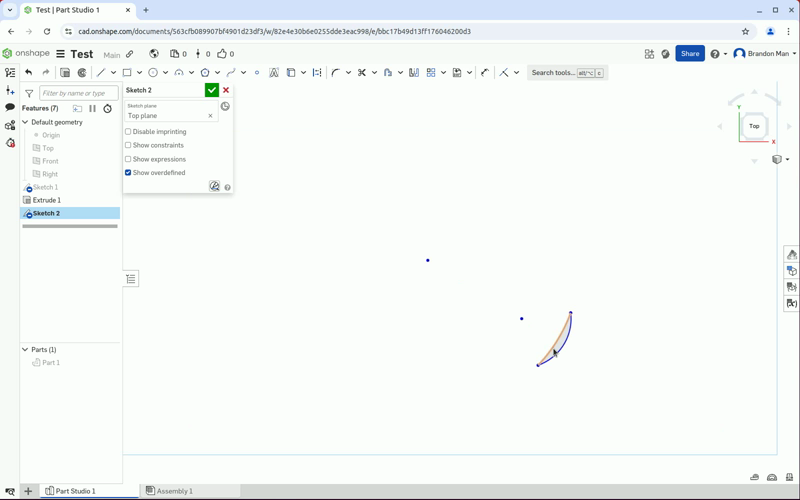
scroll(6)
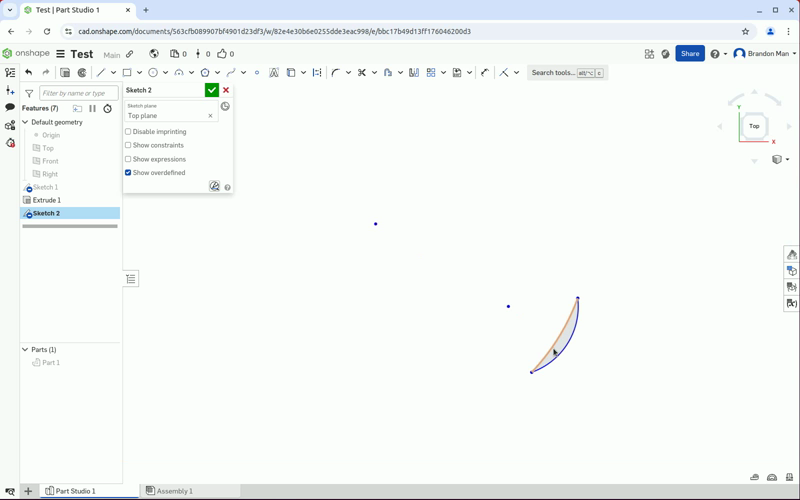
scroll(6)
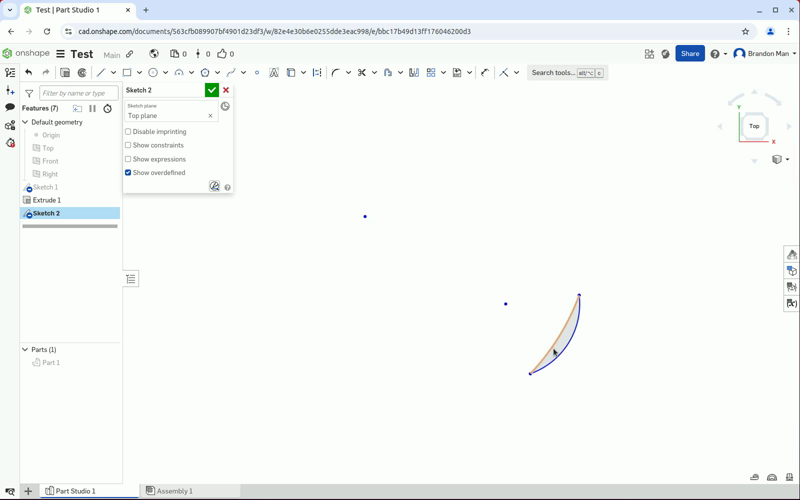
scroll(6)
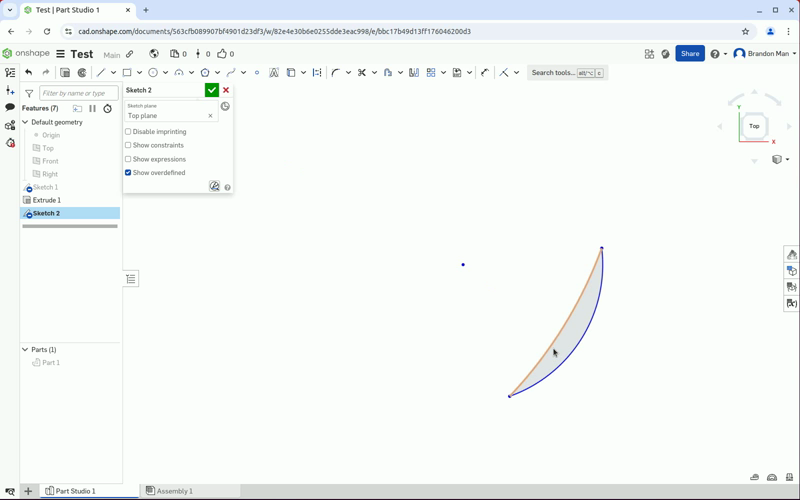
scroll(6)
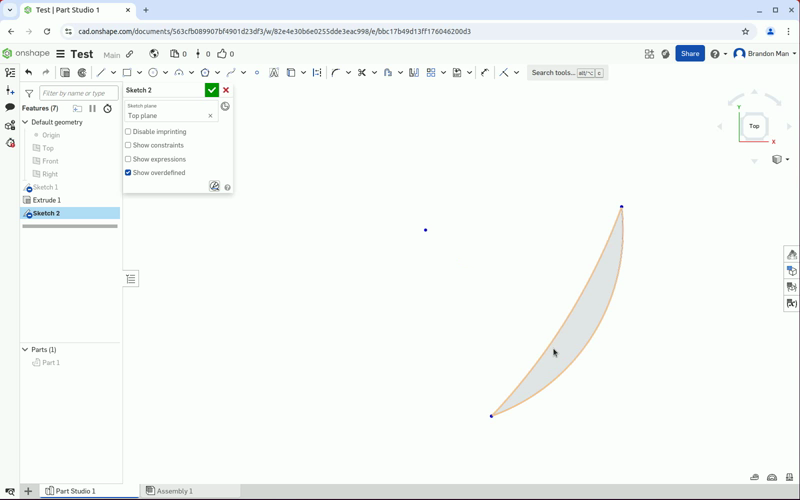
scroll(6)
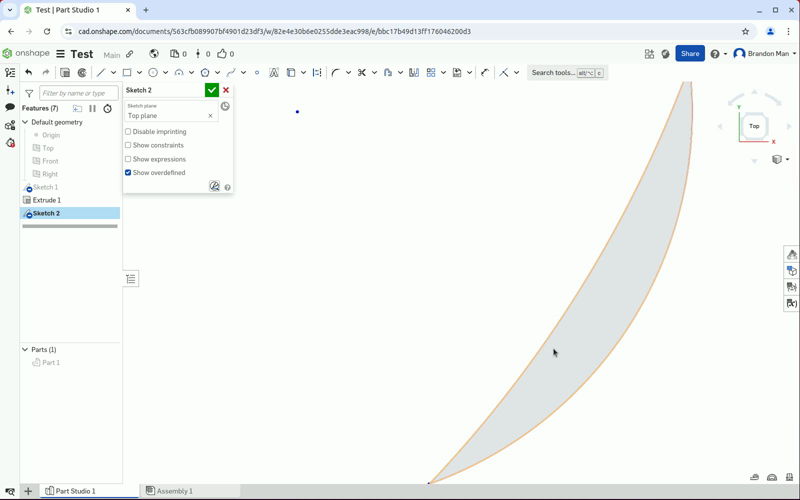
click(553, 348)
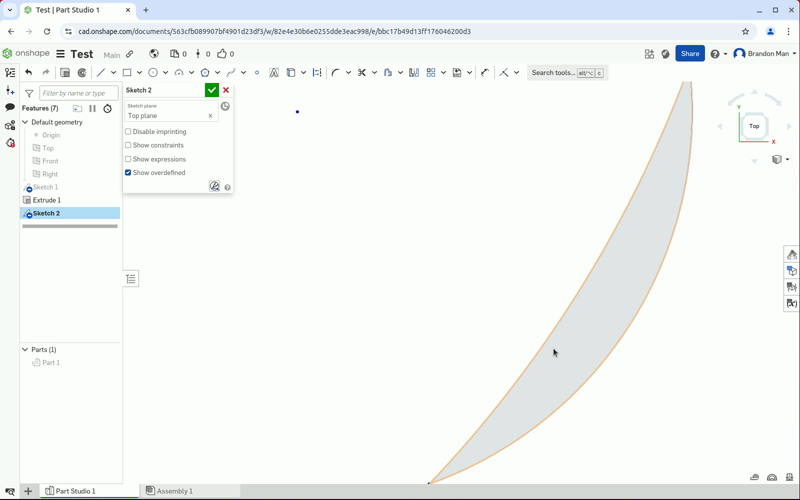
scroll(-6)
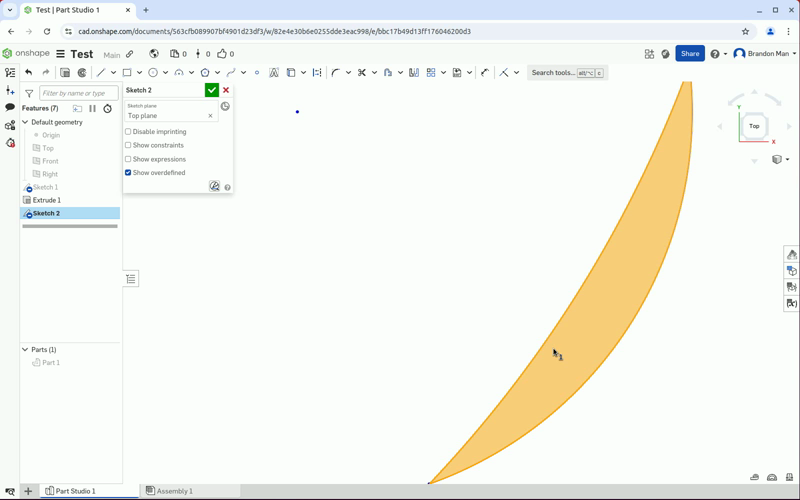
scroll(-6)
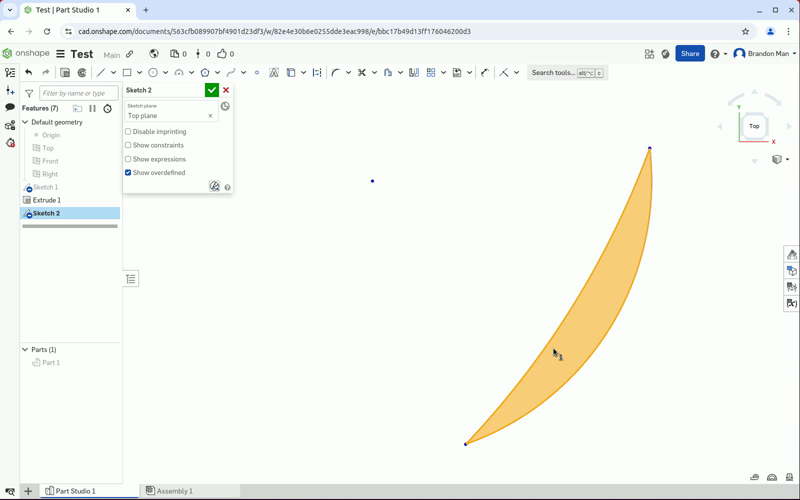
scroll(-6)
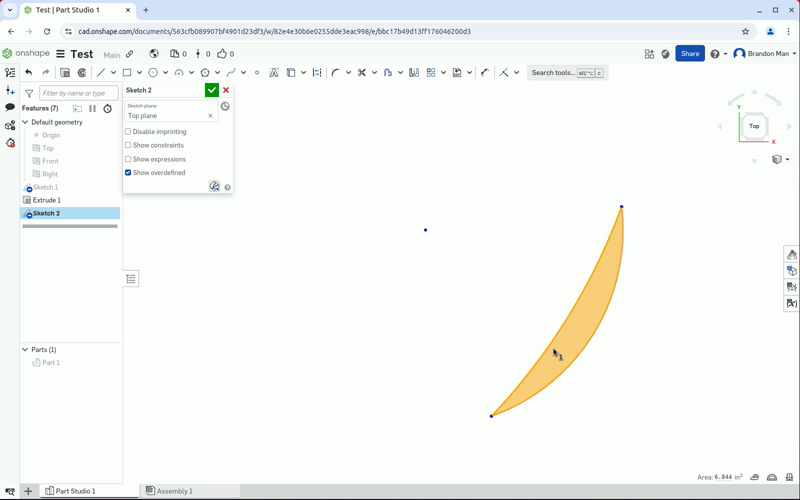
scroll(-6)
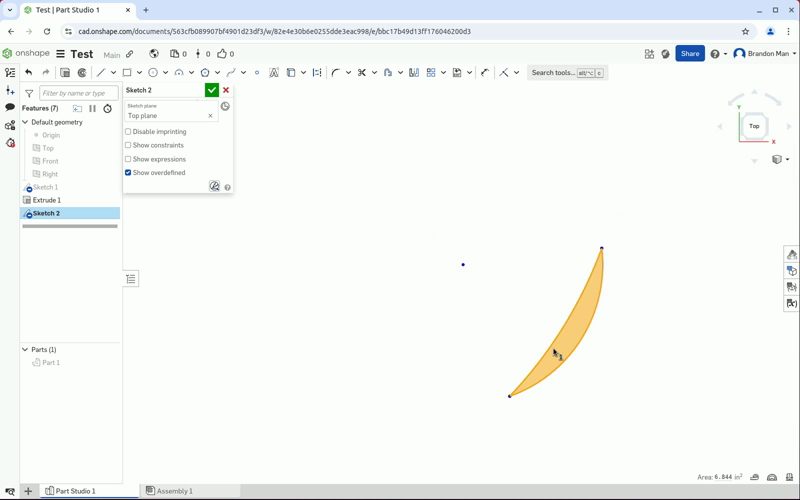
scroll(-6)
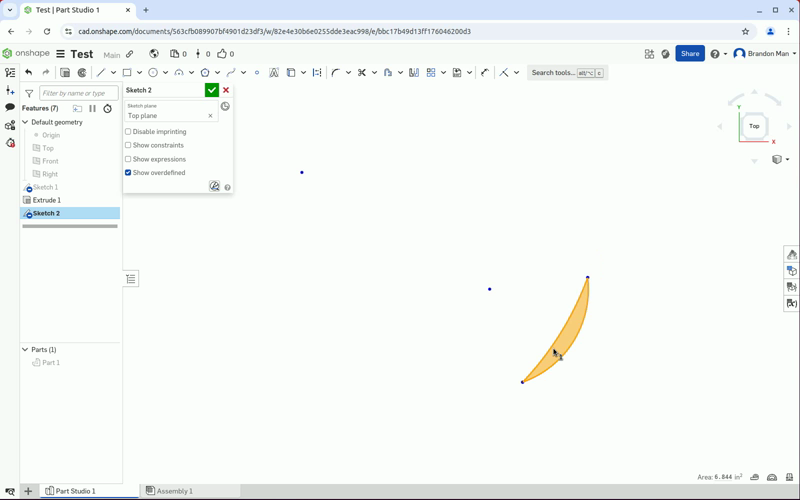
scroll(-6)
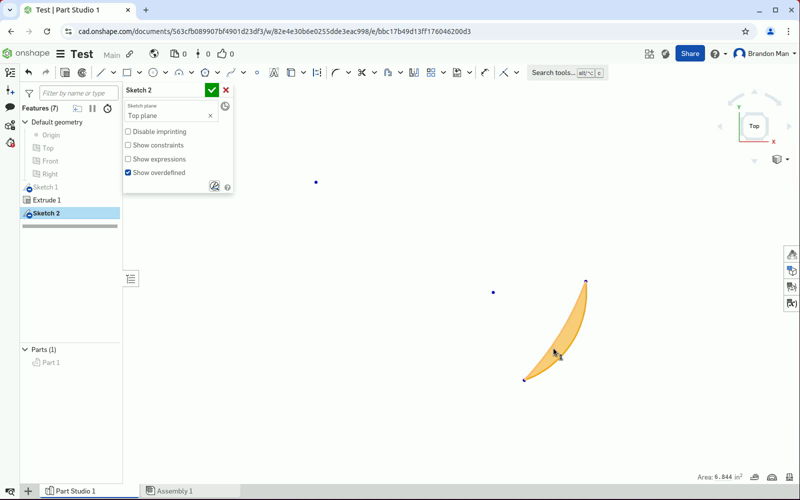
scroll(-6)
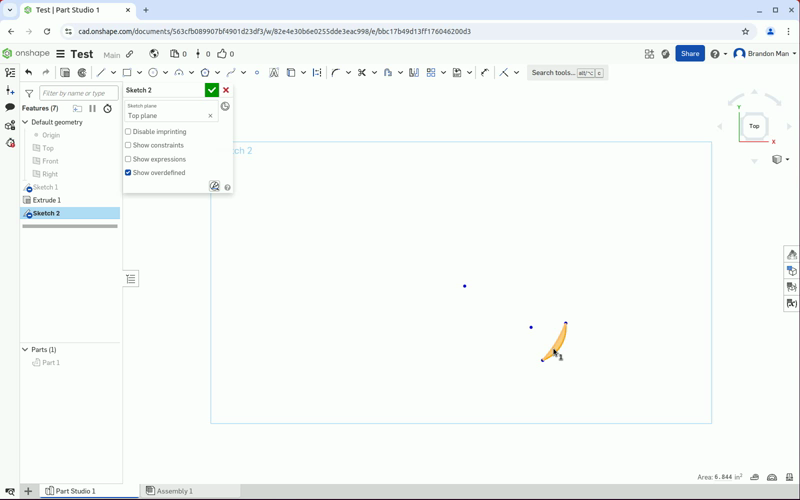
mouse_move(73, 352)
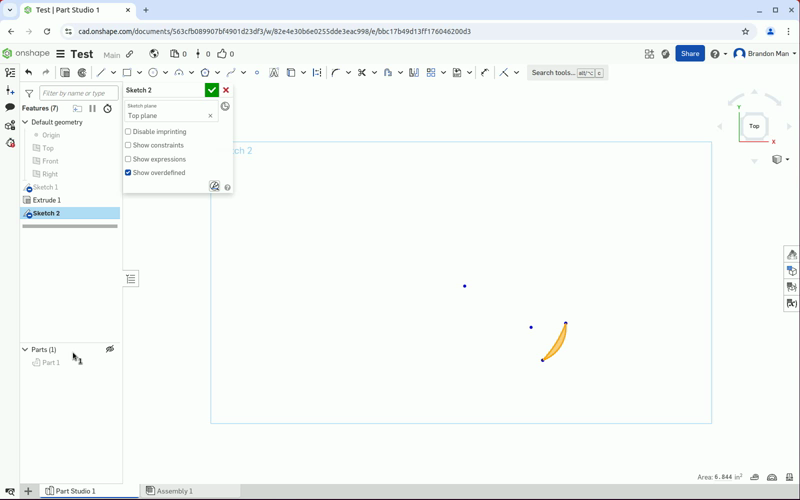
key(shift+y)
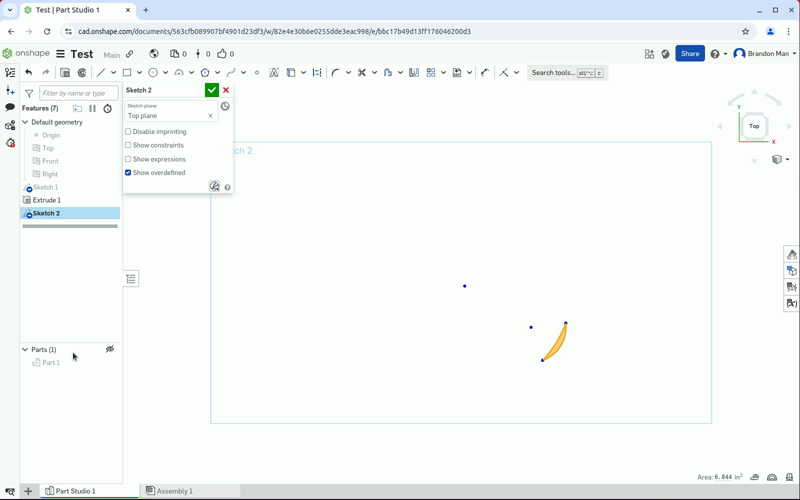
key(shift+e)
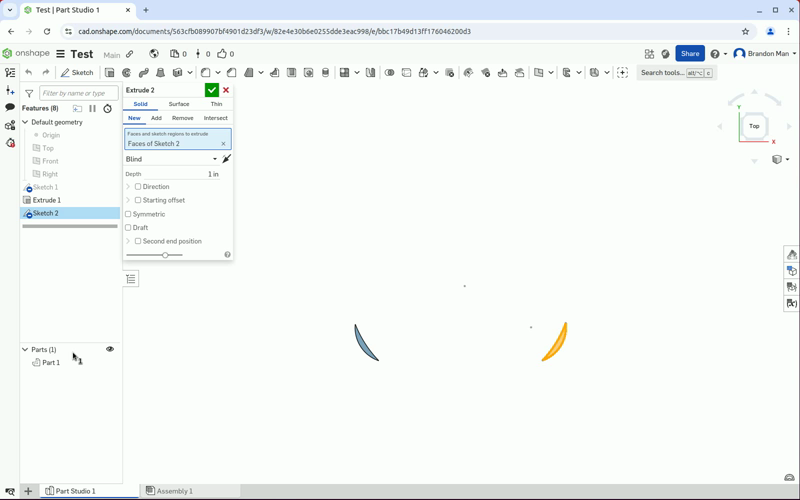
mouse_move(143, 106)
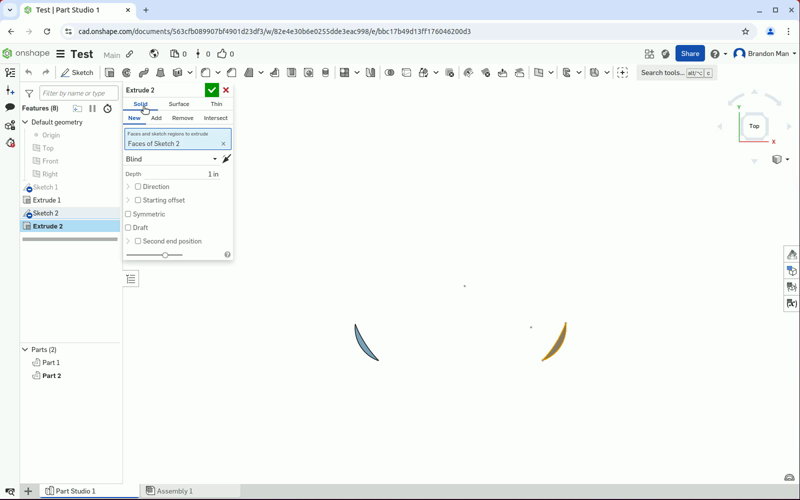
click(143, 106)
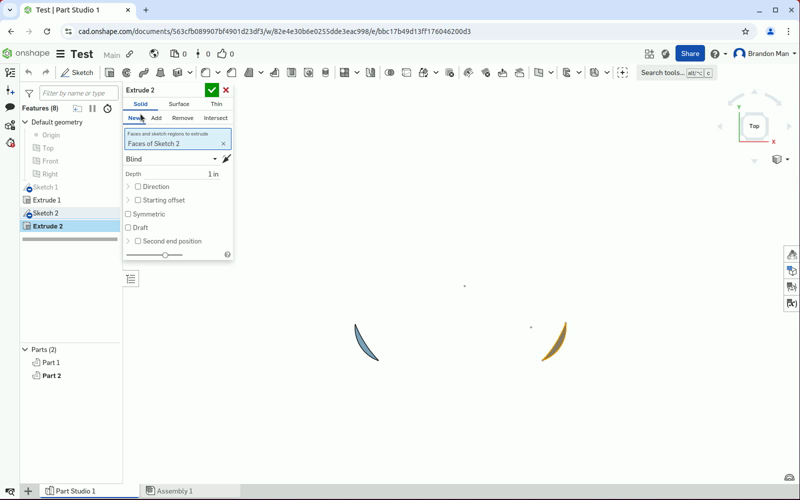
mouse_move(137, 120)
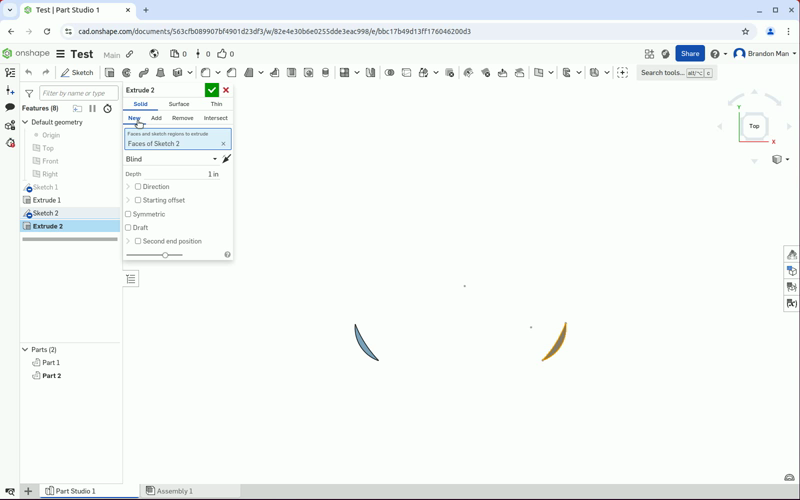
click(137, 120)
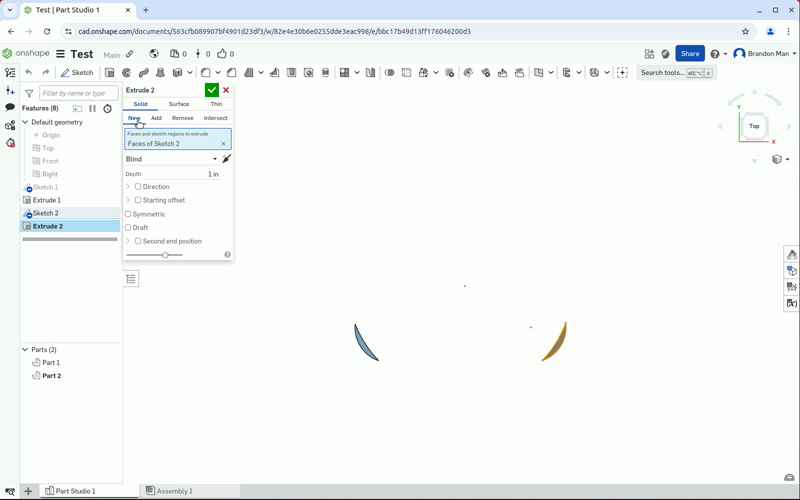
key(tab, 4)
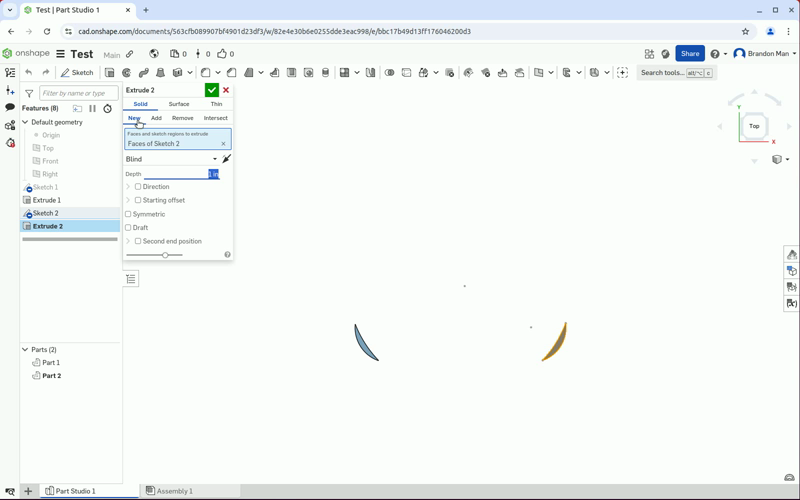
text(3.37)
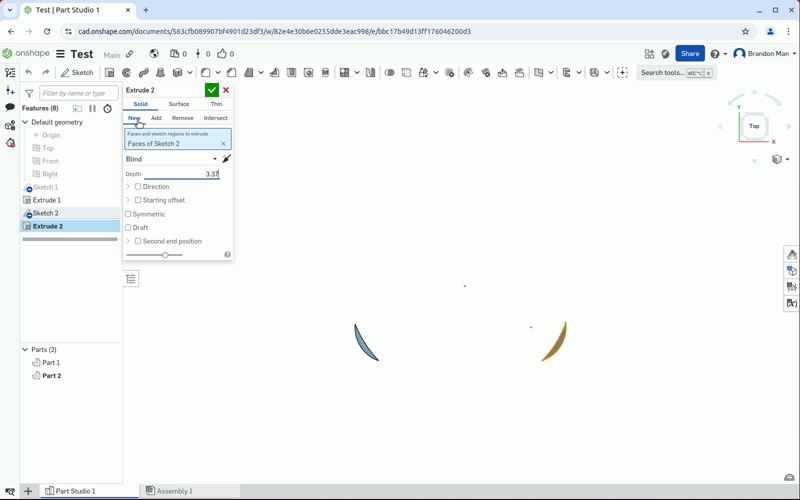
key(enter)
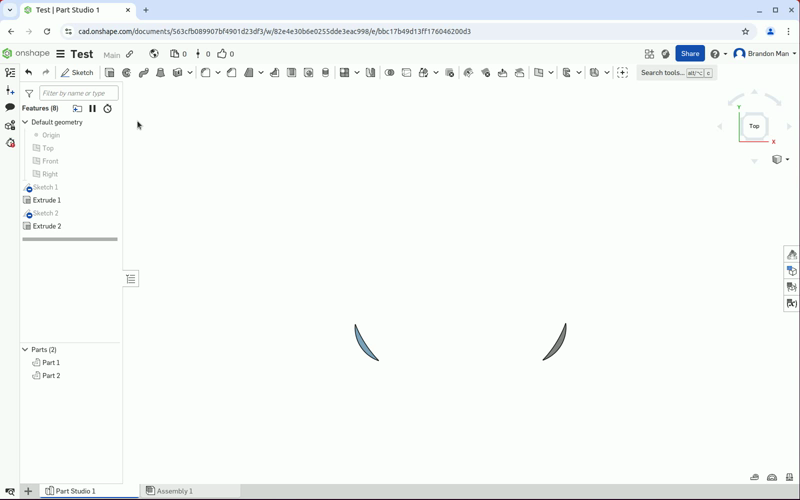
key(shift+h)
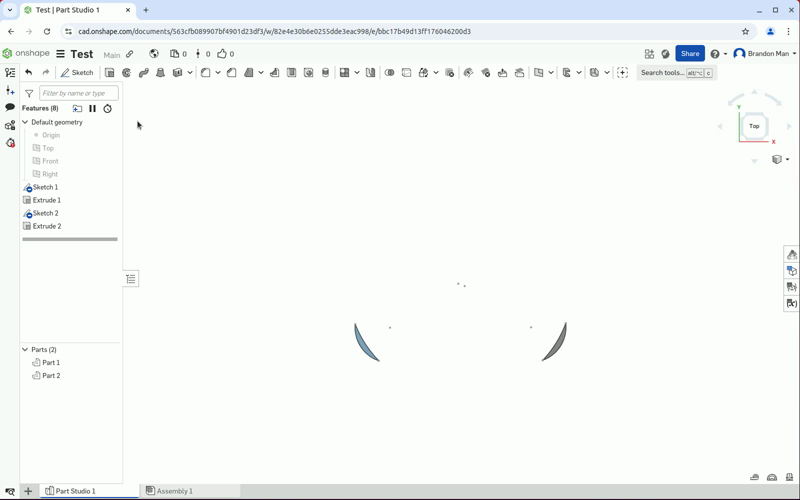
key(shift+h)
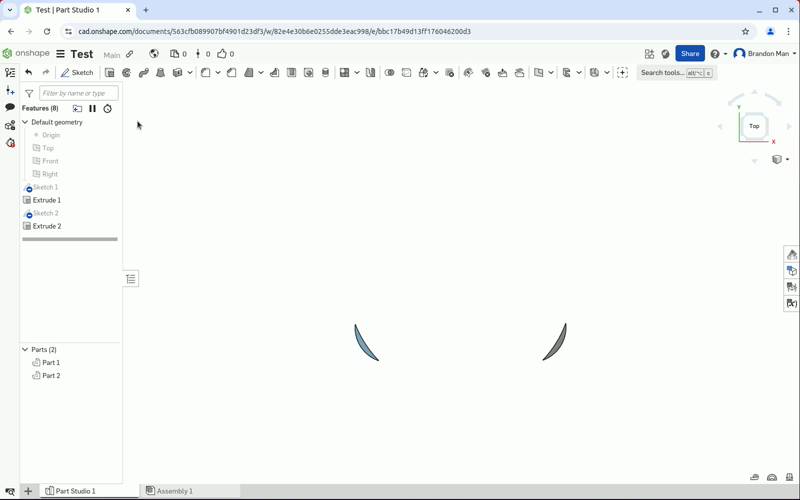
mouse_move(73, 189)
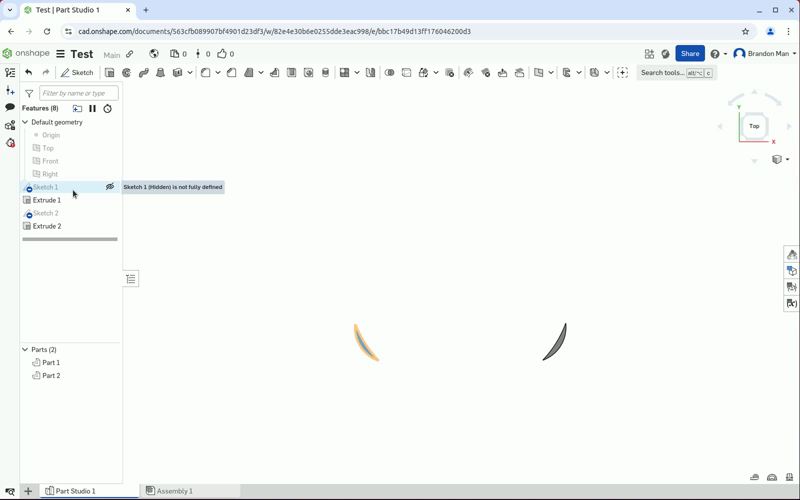
click(73, 189)
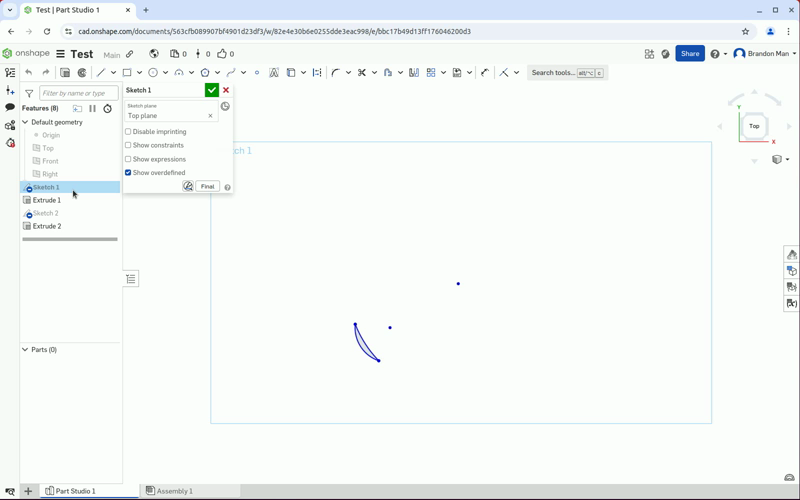
mouse_move(229, 92)
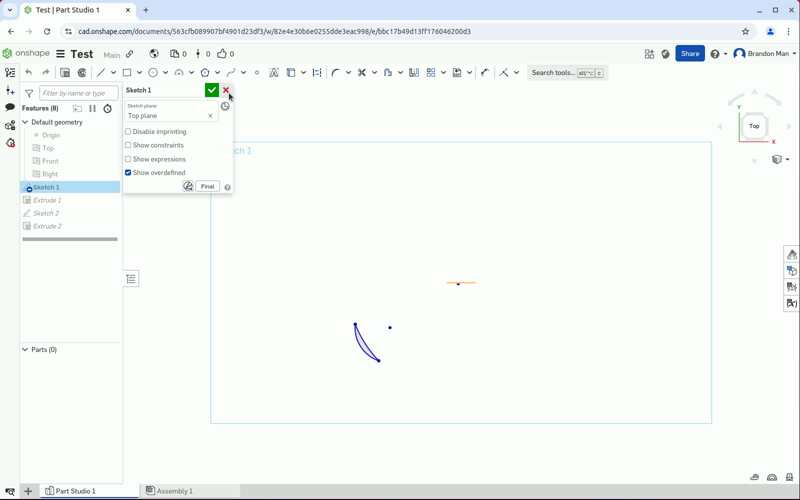
click(229, 92)
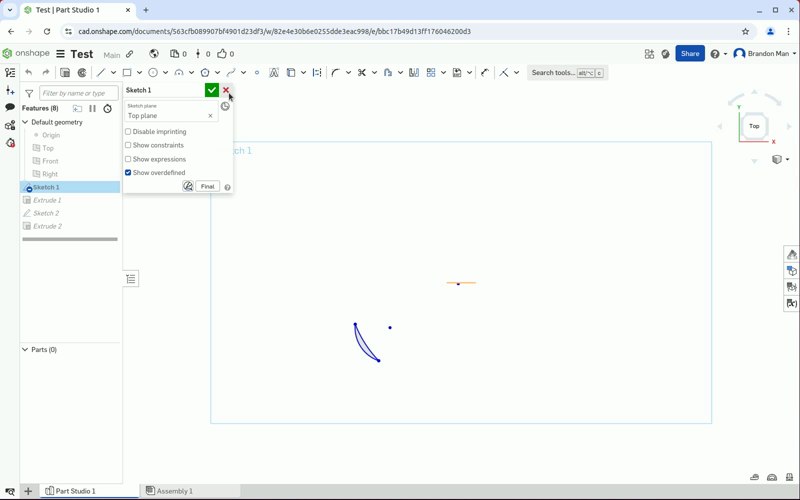
key(shift+s)
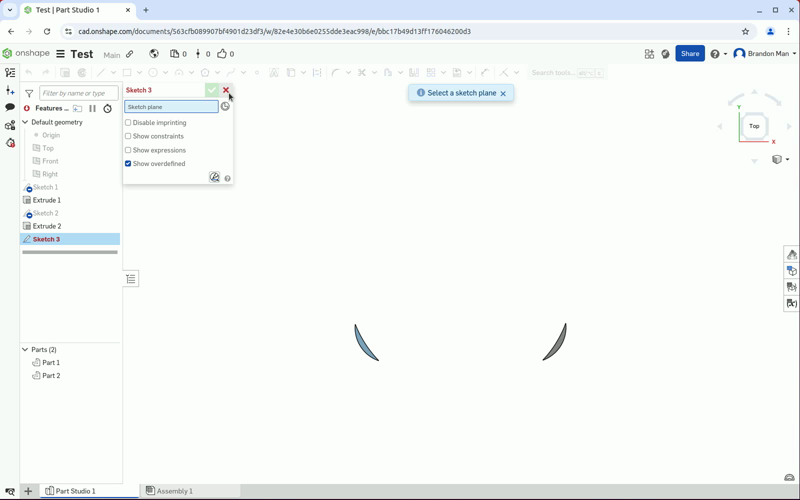
mouse_move(73, 150)
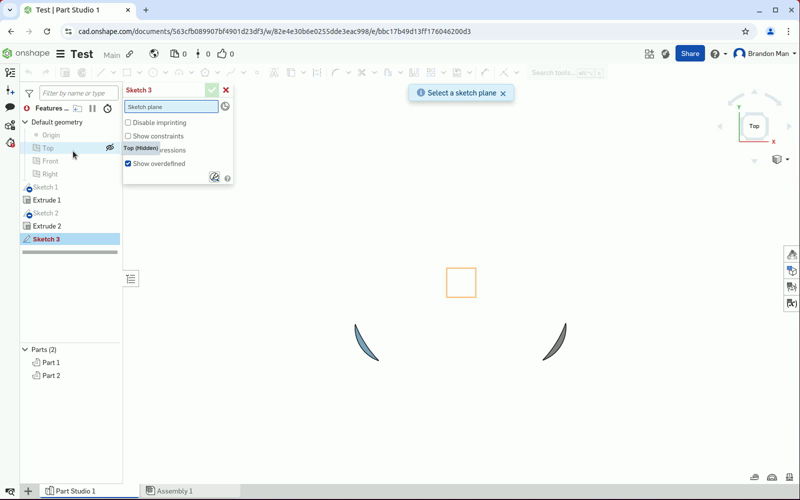
click(73, 150)
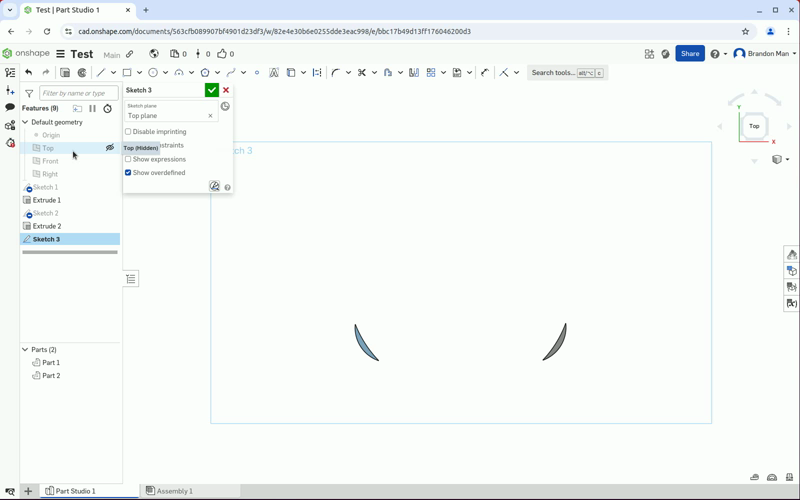
mouse_move(73, 352)
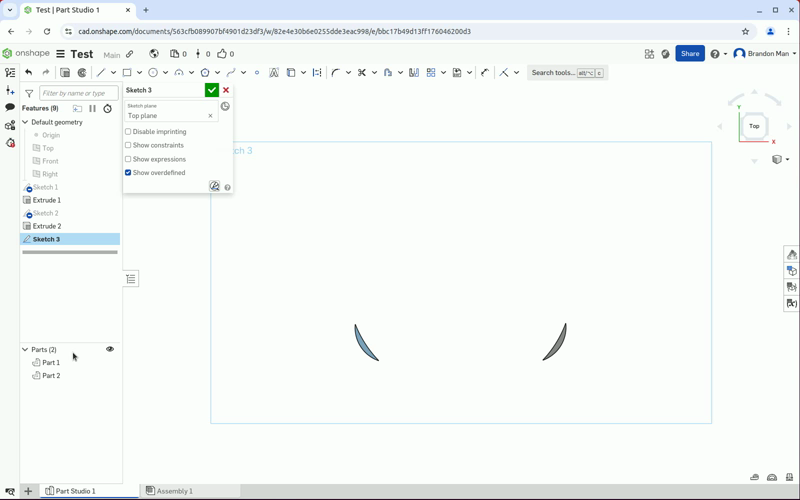
key(y)
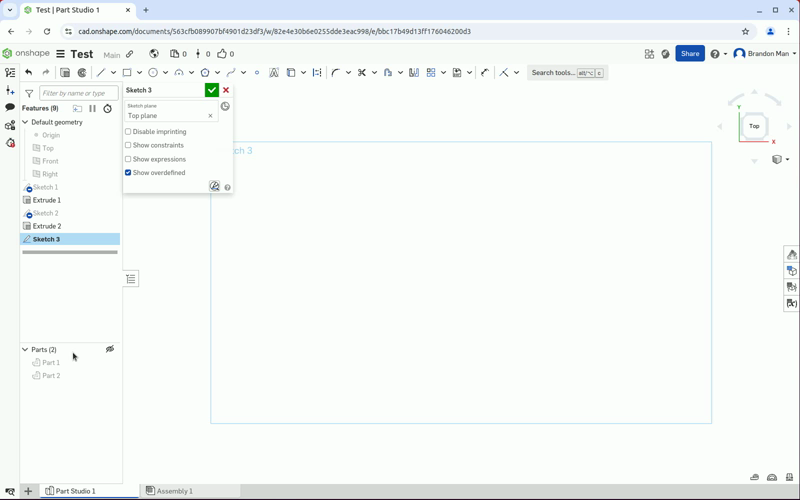
key(a)
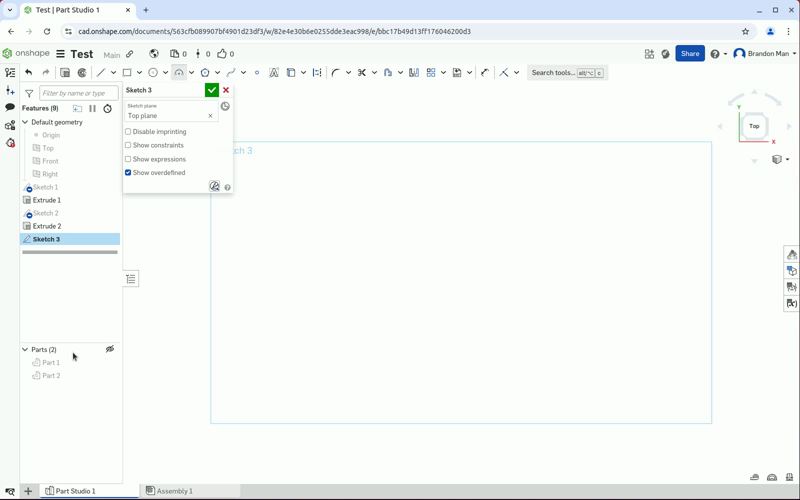
key_down(shift)
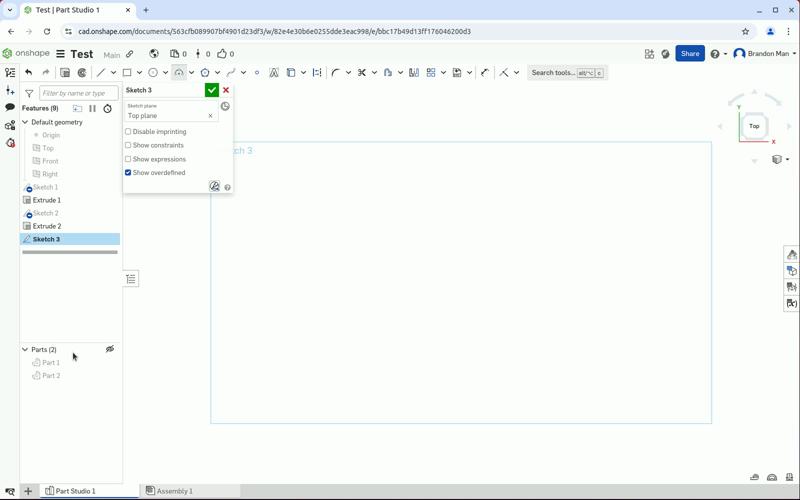
mouse_move(355, 324)
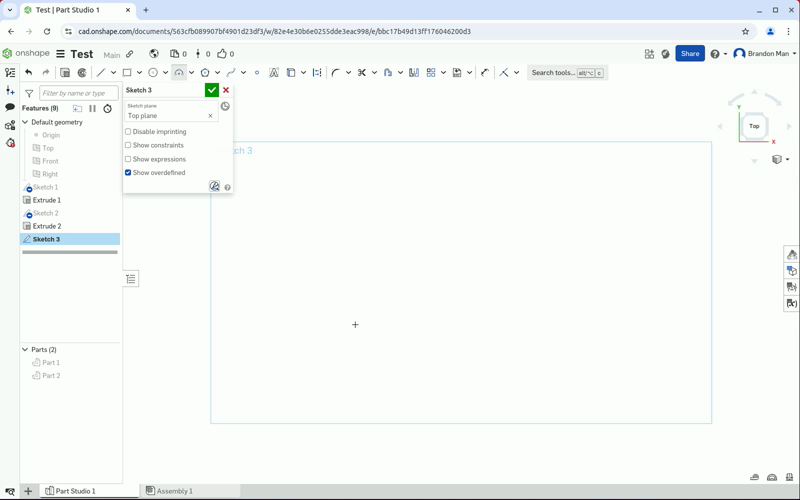
click(355, 324)
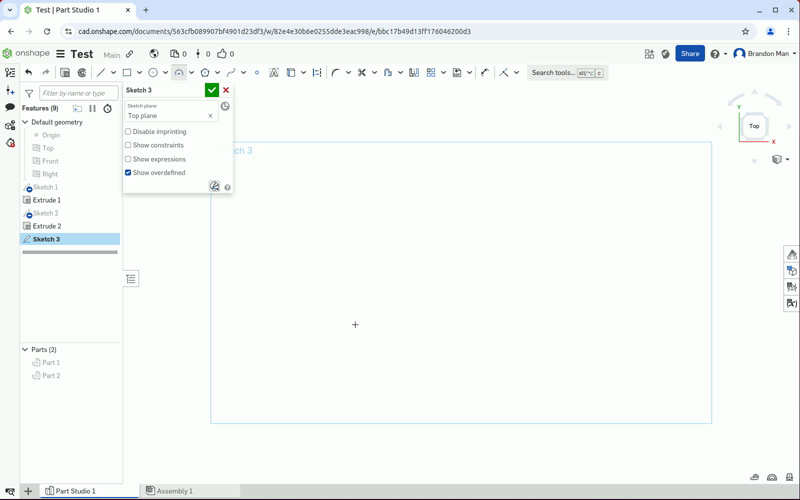
key_up(shift)
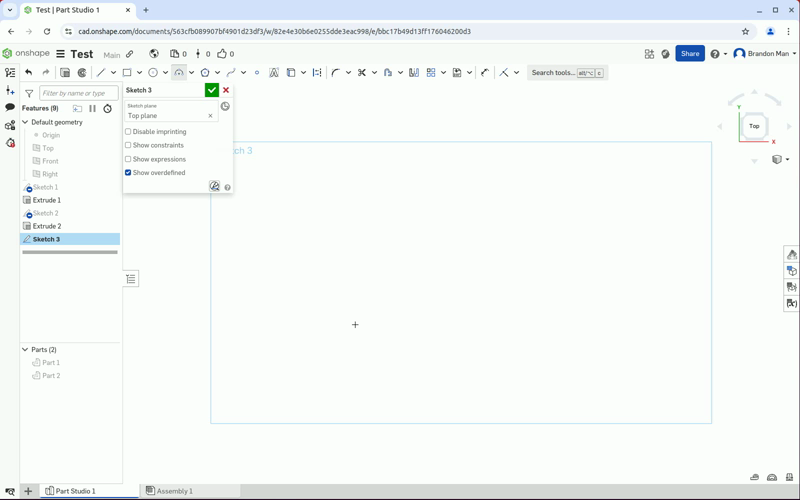
key_down(shift)
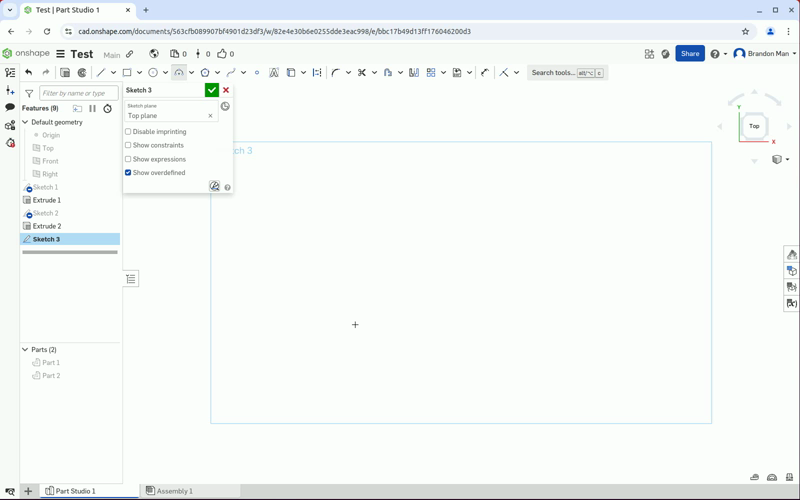
mouse_move(378, 360)
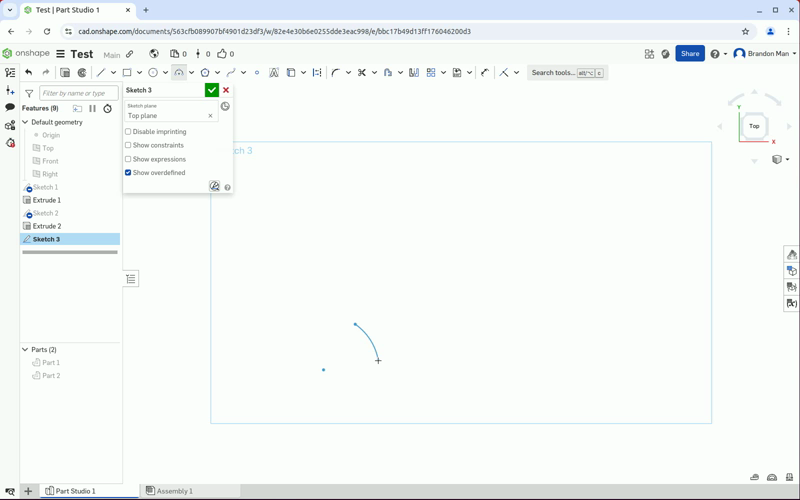
click(378, 360)
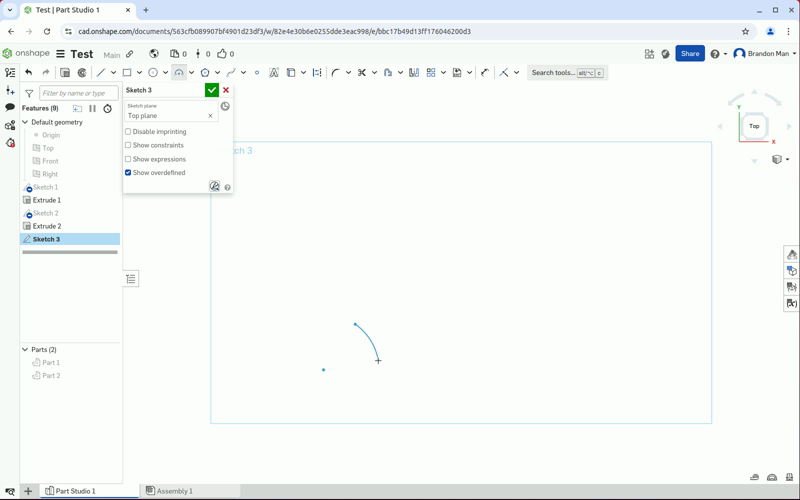
mouse_move(365, 343)
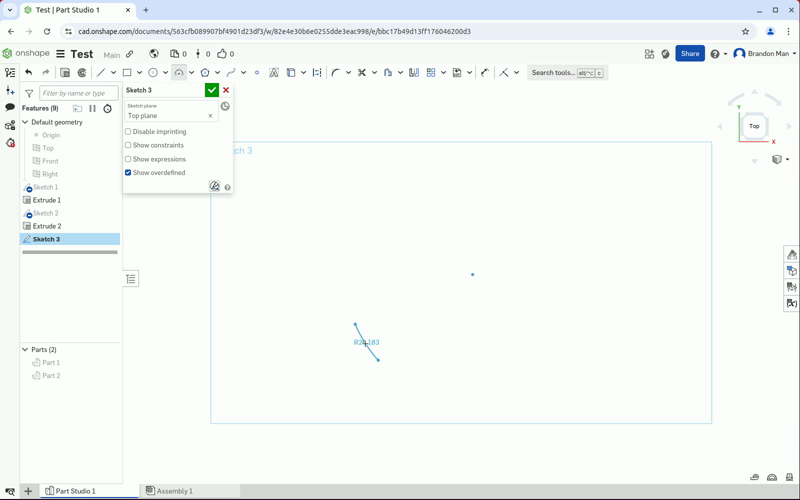
click(365, 343)
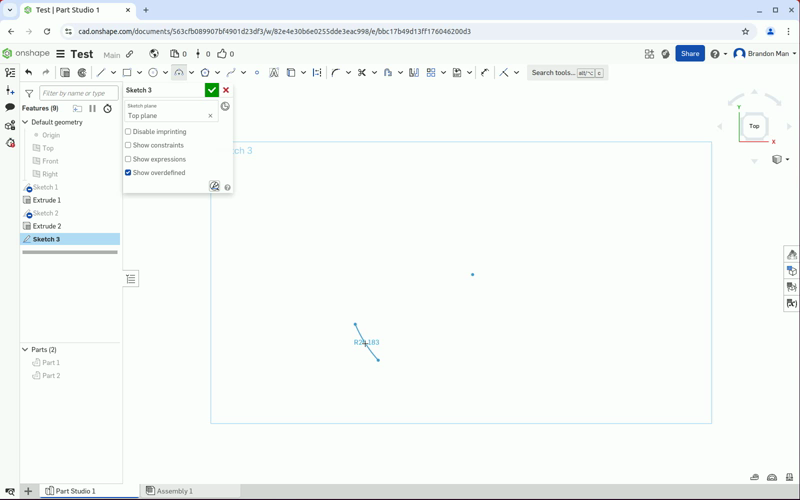
key_up(shift)
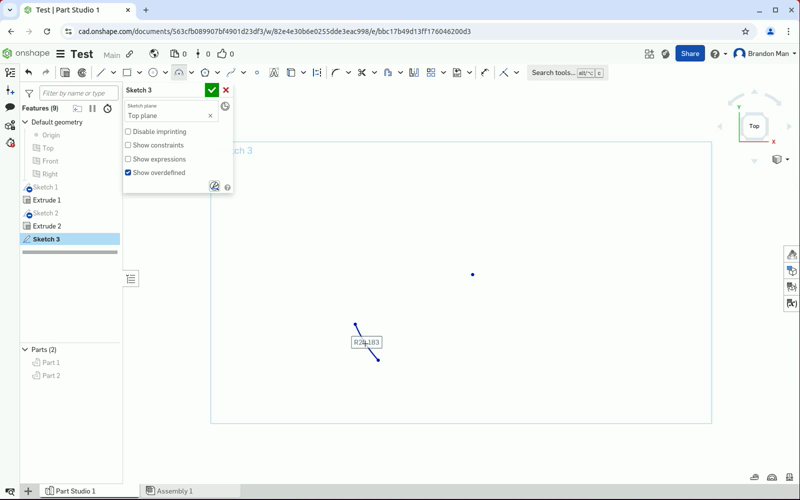
mouse_move(378, 360)
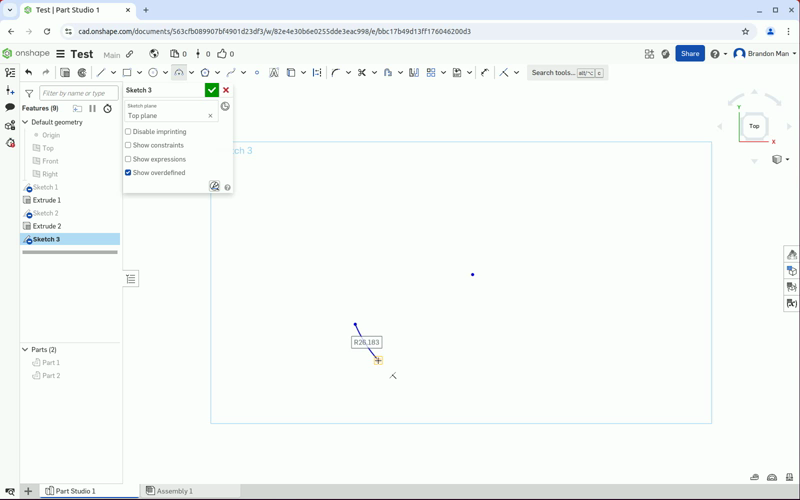
click(378, 360)
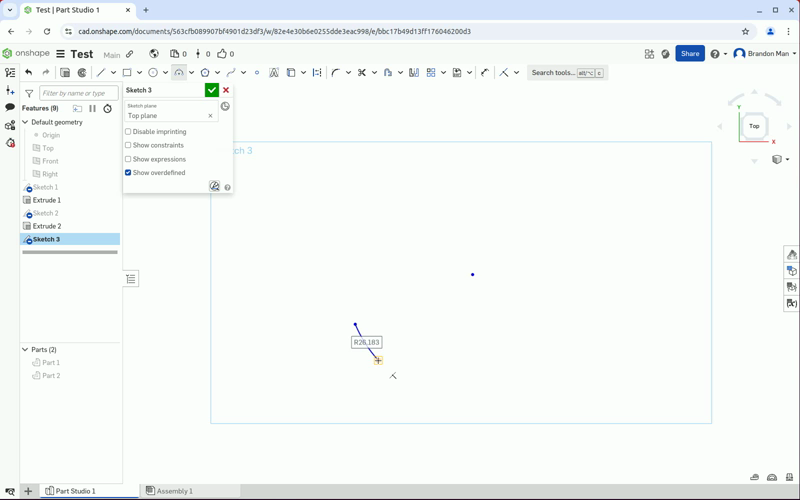
mouse_move(355, 324)
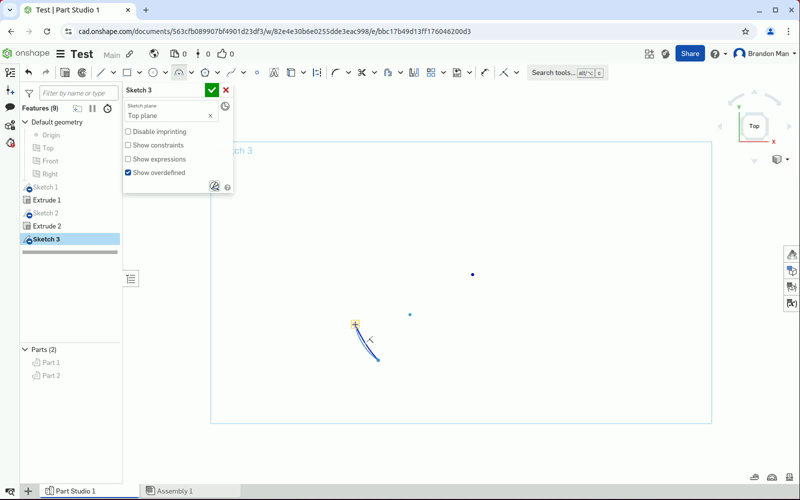
click(355, 324)
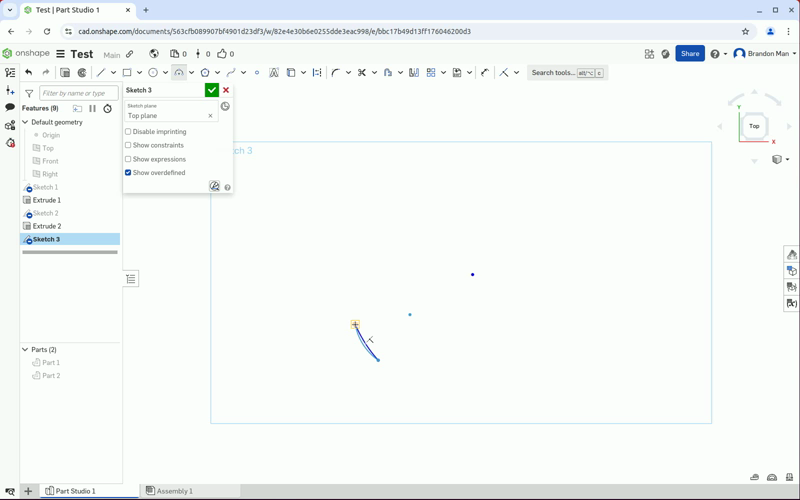
key_down(shift)
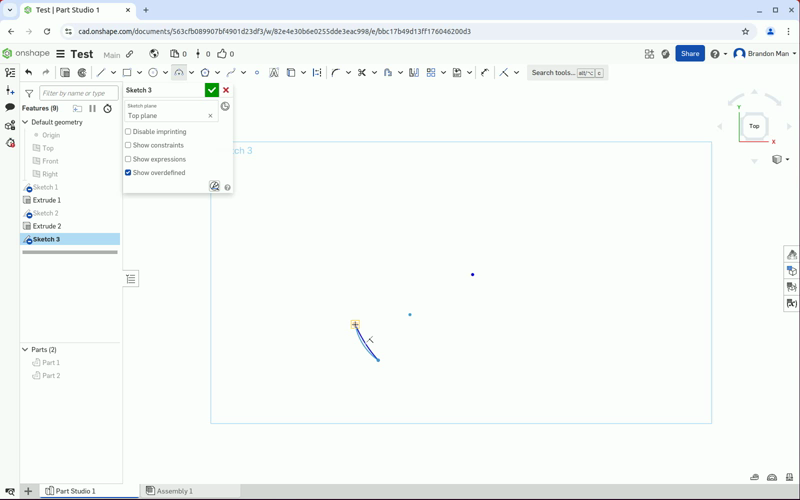
mouse_move(420, 307)
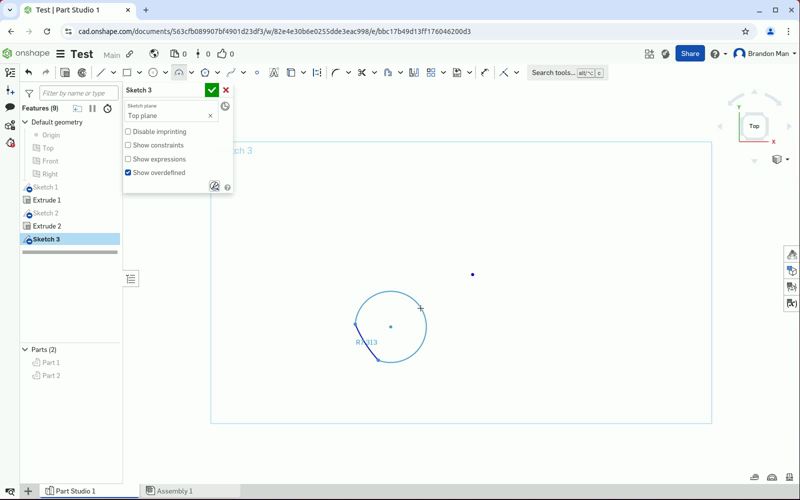
click(420, 307)
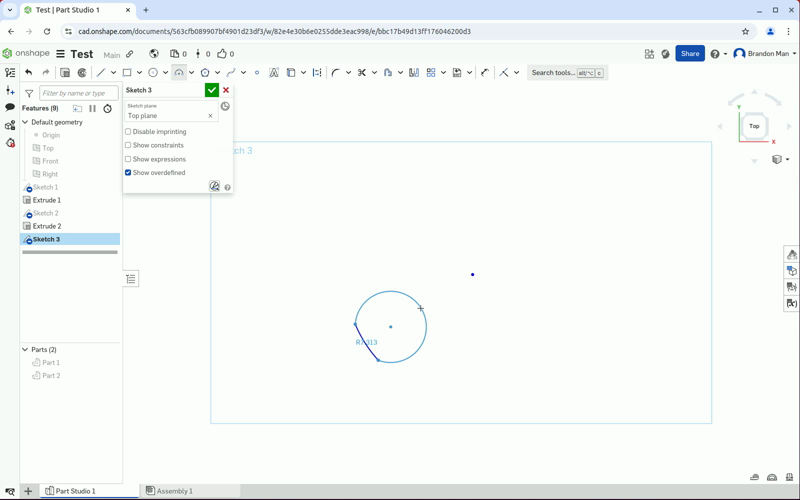
key_up(shift)
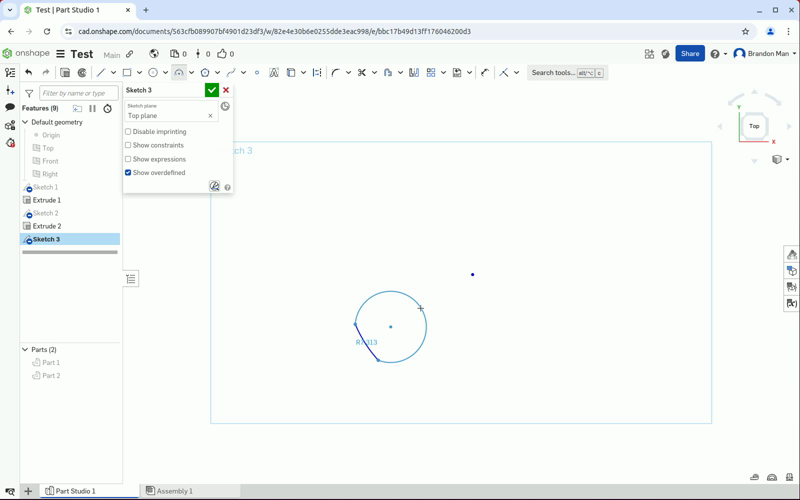
key(esc)
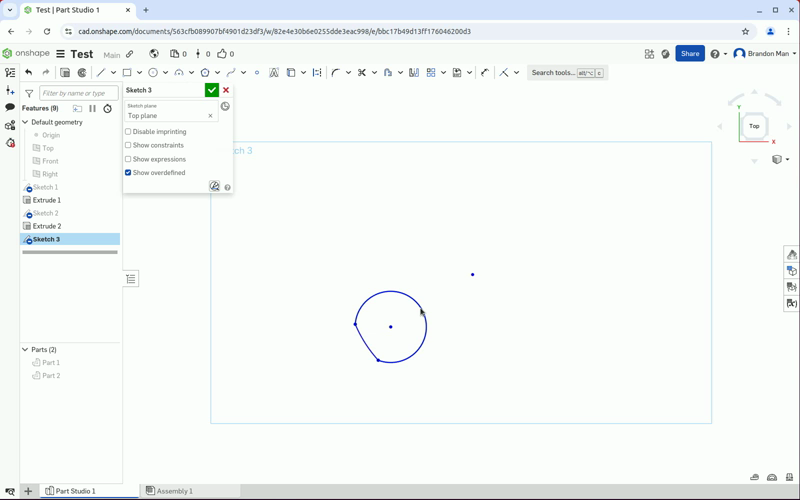
key(c)
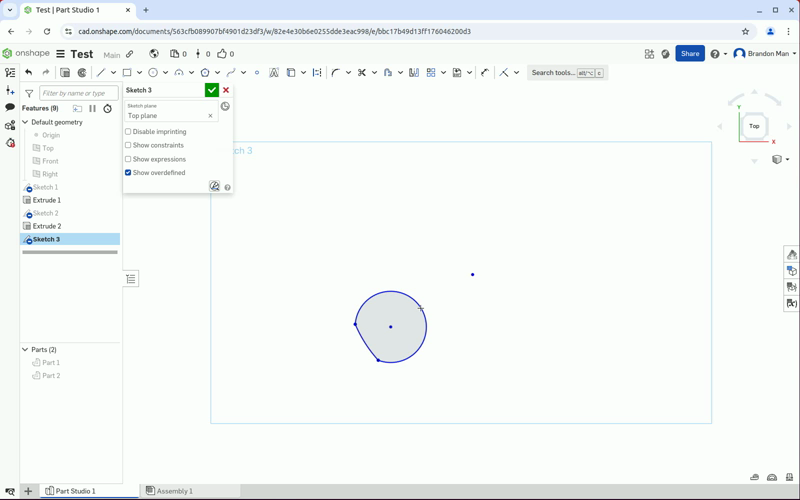
key_down(shift)
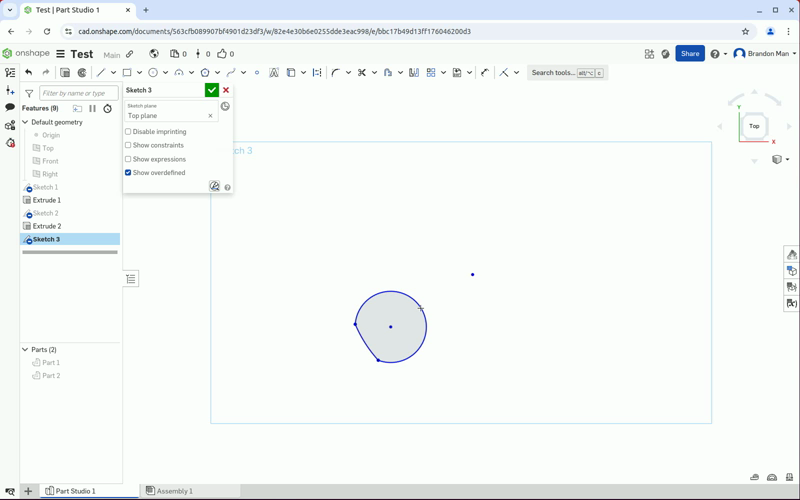
mouse_move(390, 326)
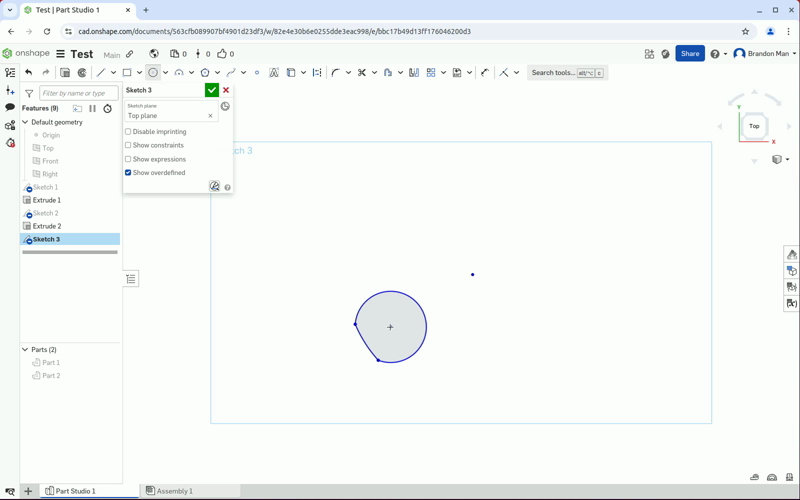
scroll(6)
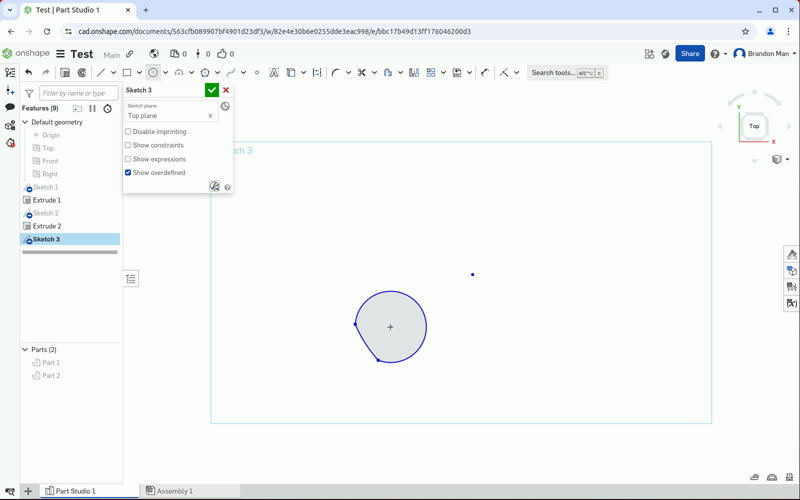
scroll(6)
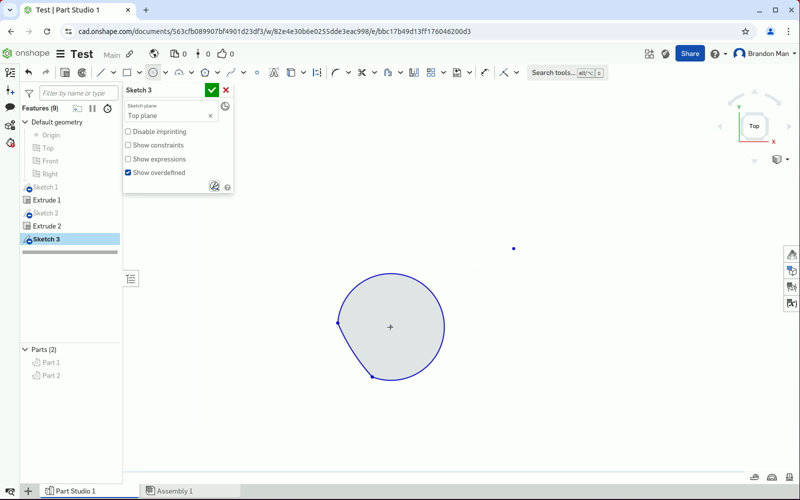
scroll(6)
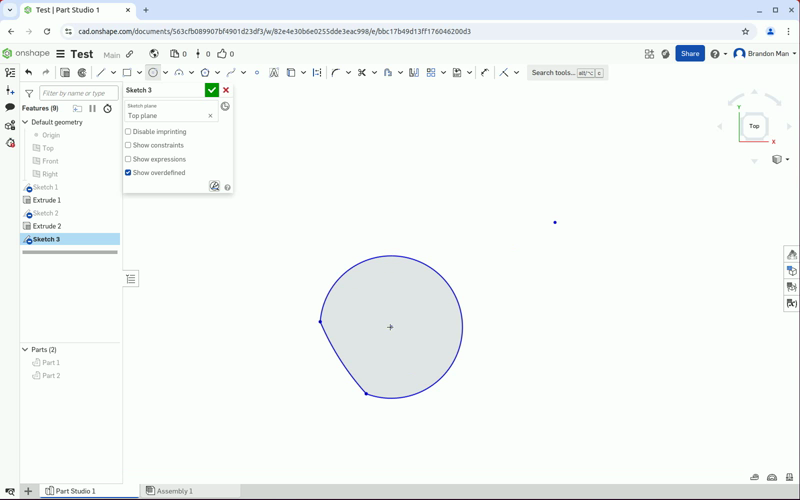
scroll(6)
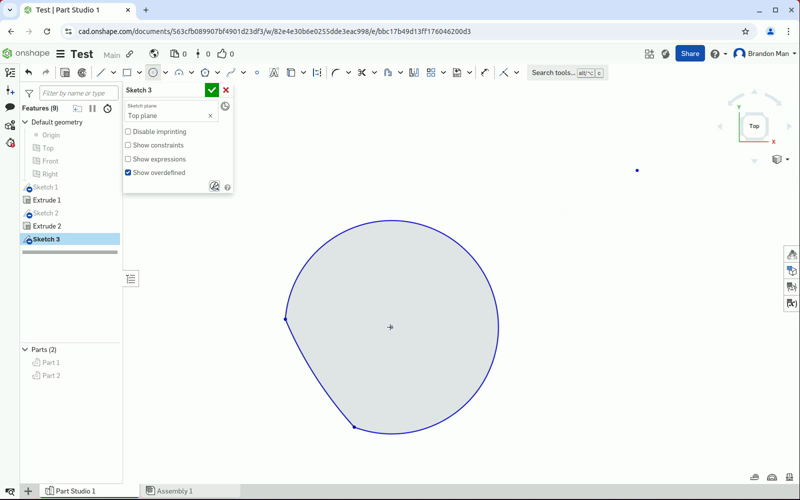
scroll(6)
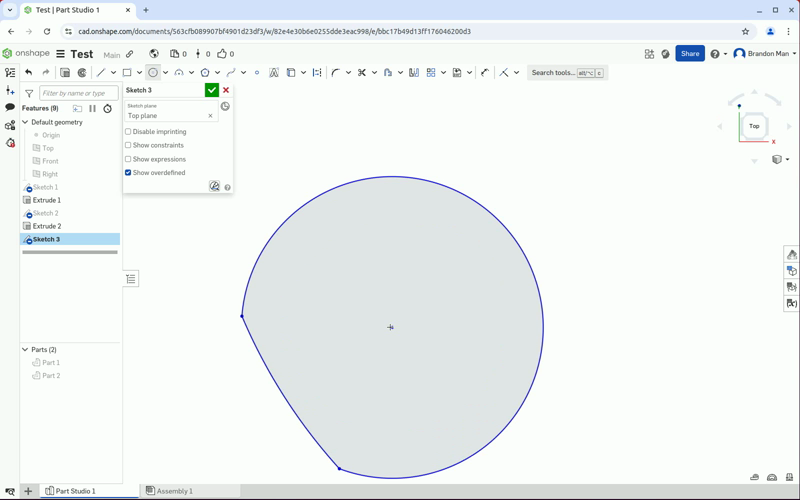
scroll(6)
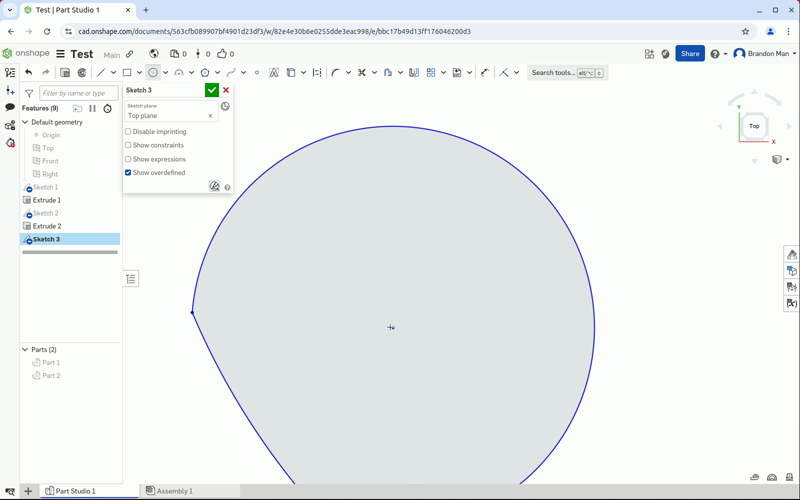
scroll(6)
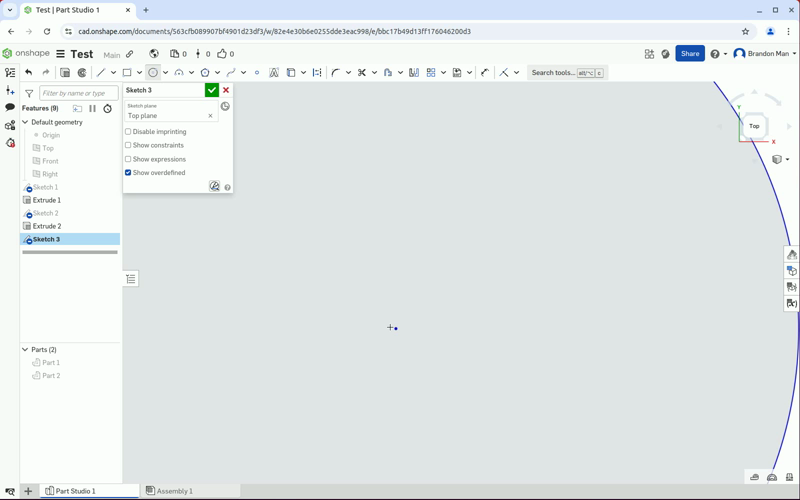
click(390, 326)
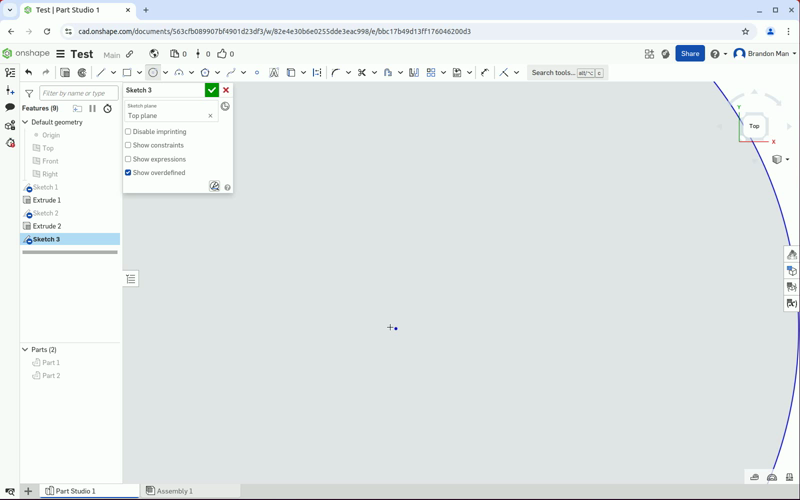
scroll(-6)
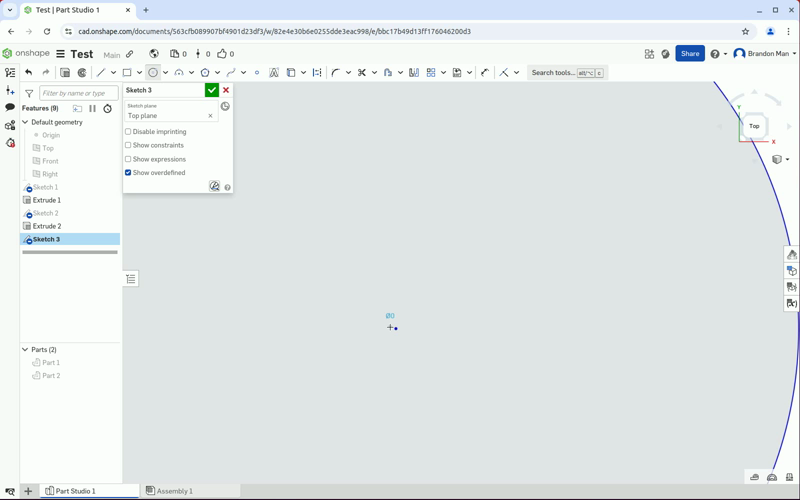
scroll(-6)
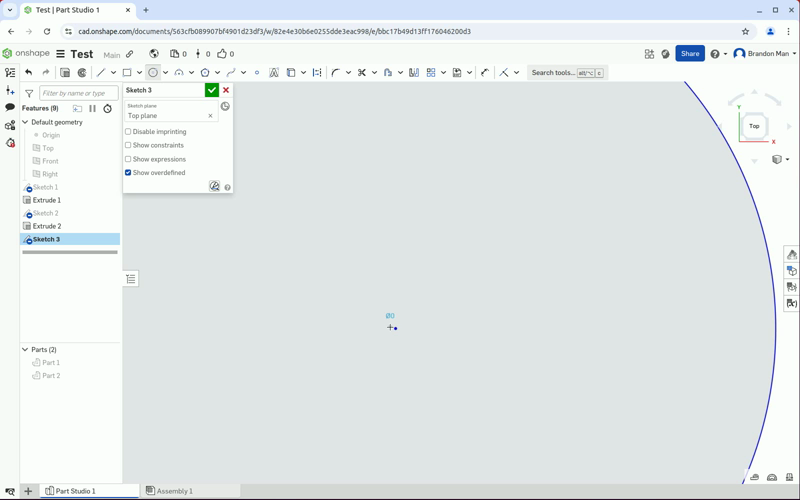
scroll(-6)
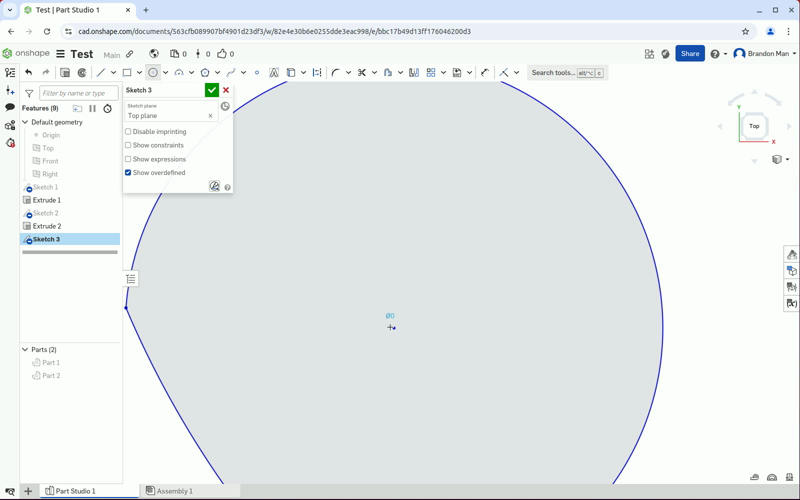
scroll(-6)
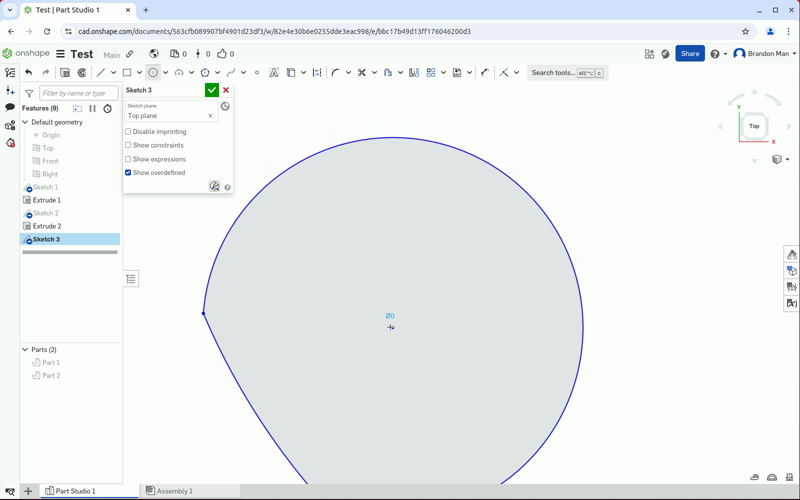
scroll(-6)
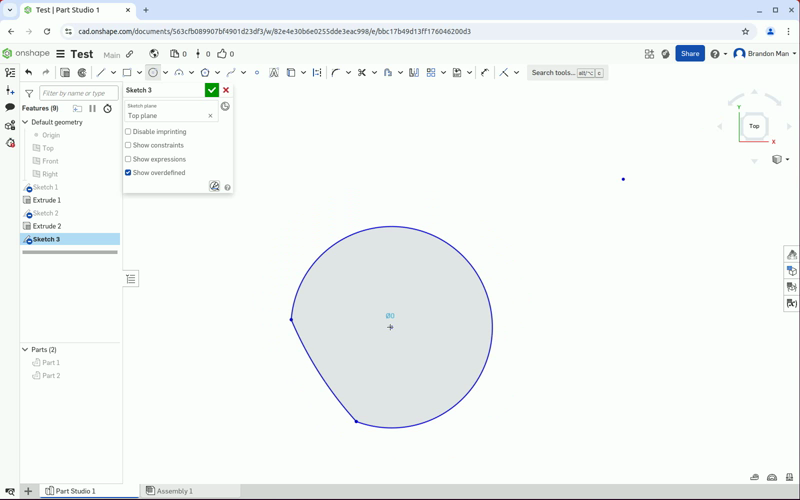
scroll(-6)
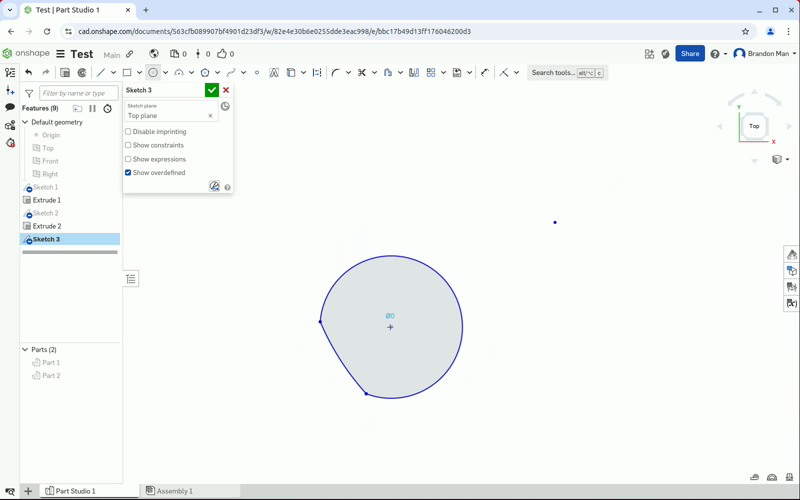
scroll(-6)
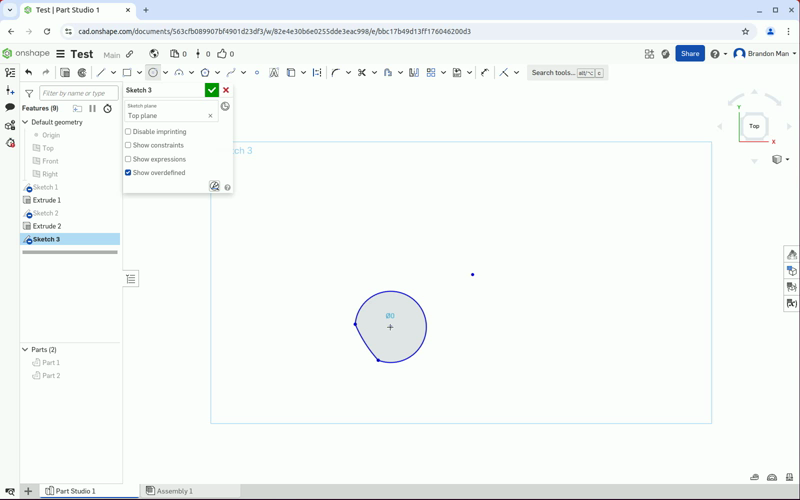
key_up(shift)
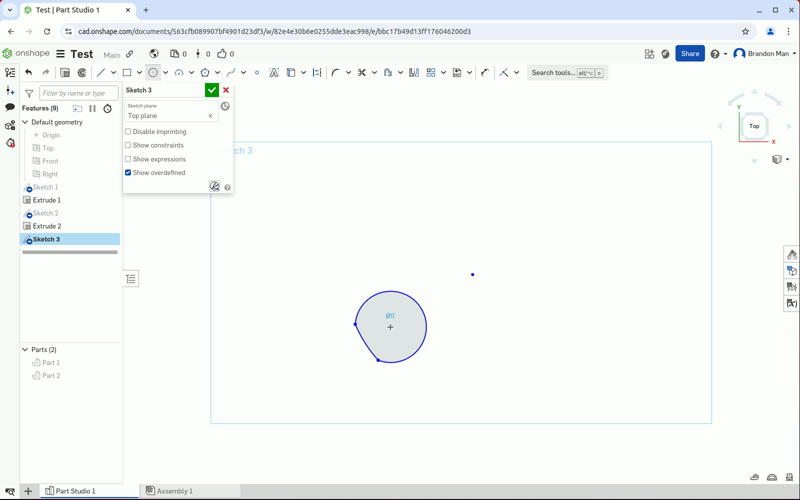
mouse_move(418, 326)
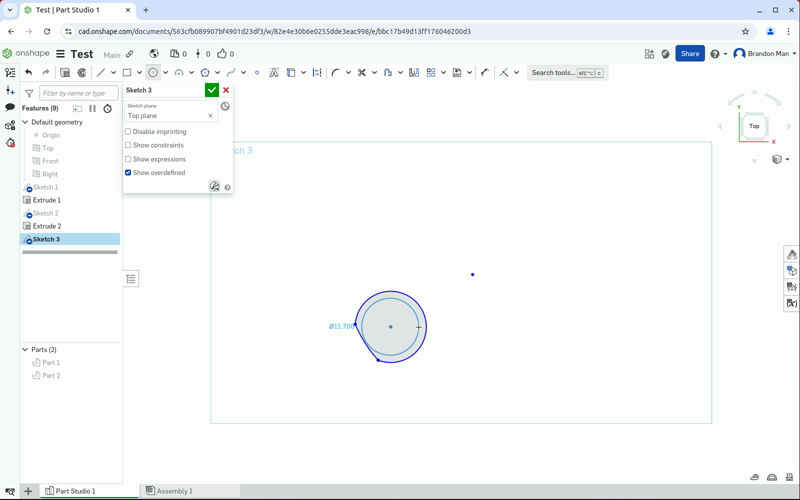
click(418, 326)
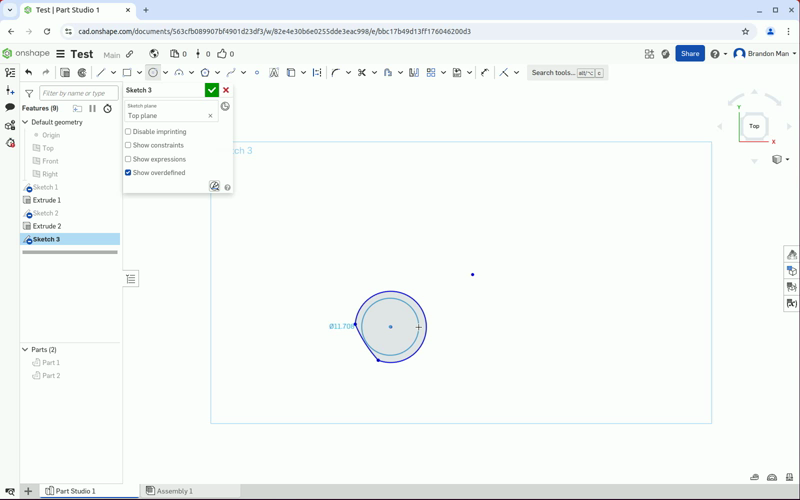
key(esc)
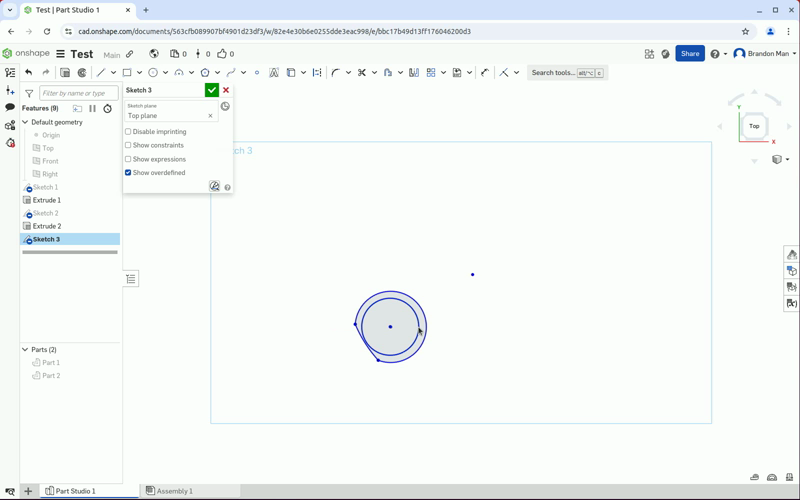
mouse_move(411, 307)
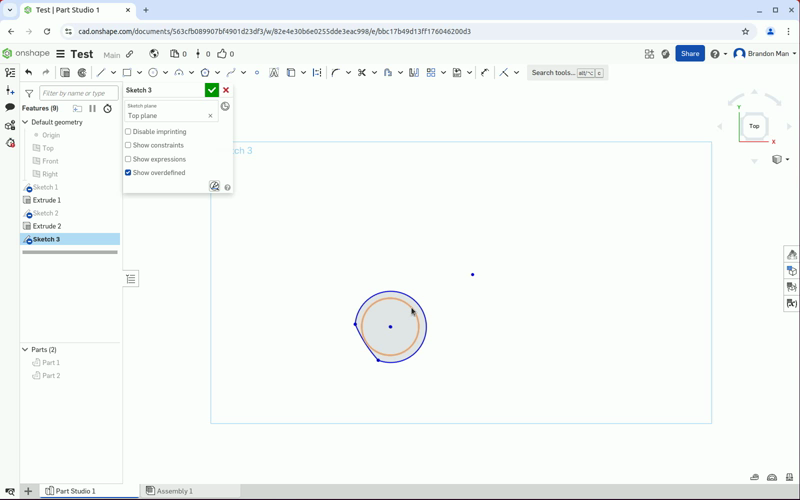
scroll(6)
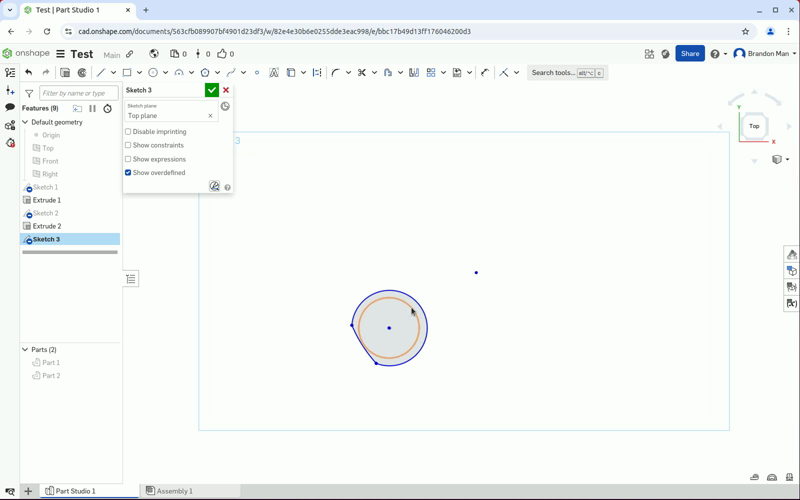
scroll(6)
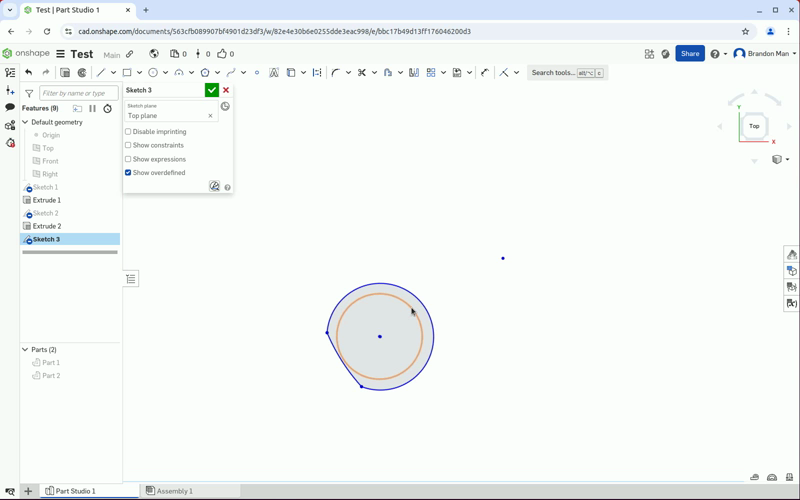
scroll(6)
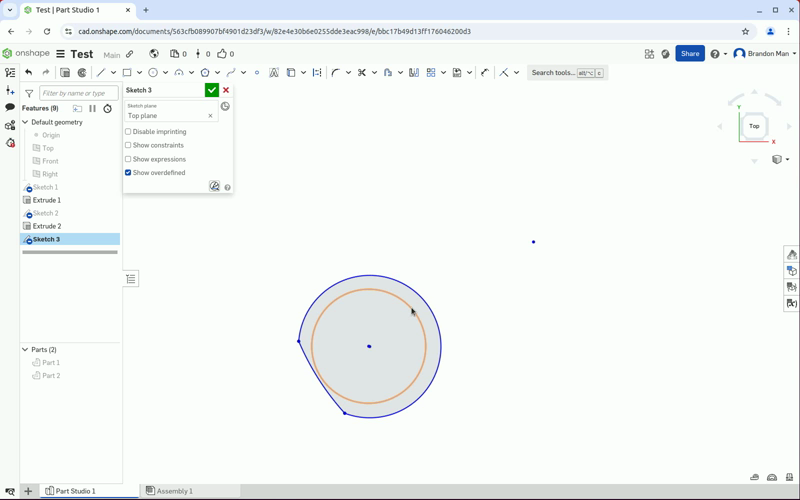
scroll(6)
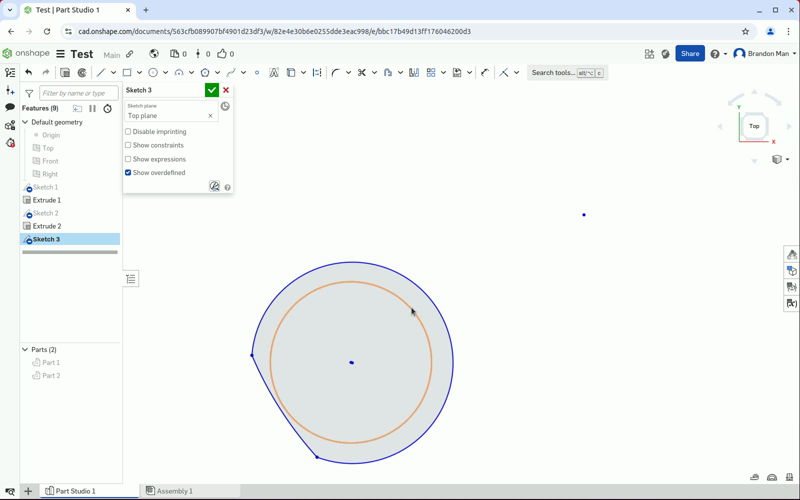
scroll(6)
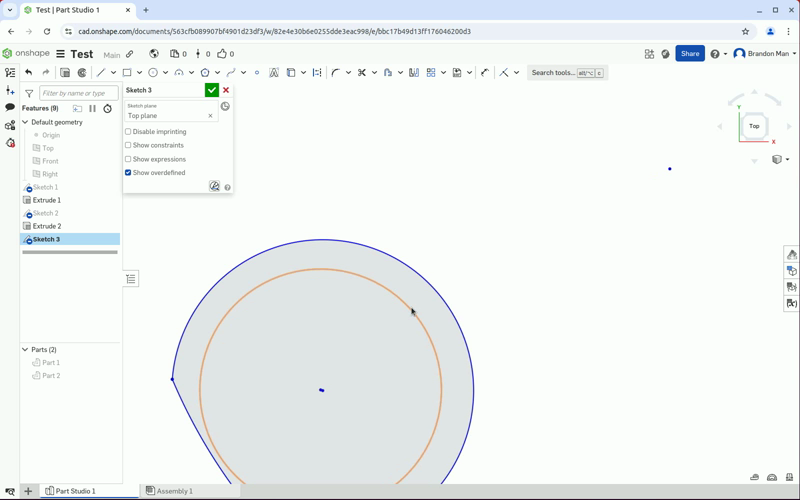
scroll(6)
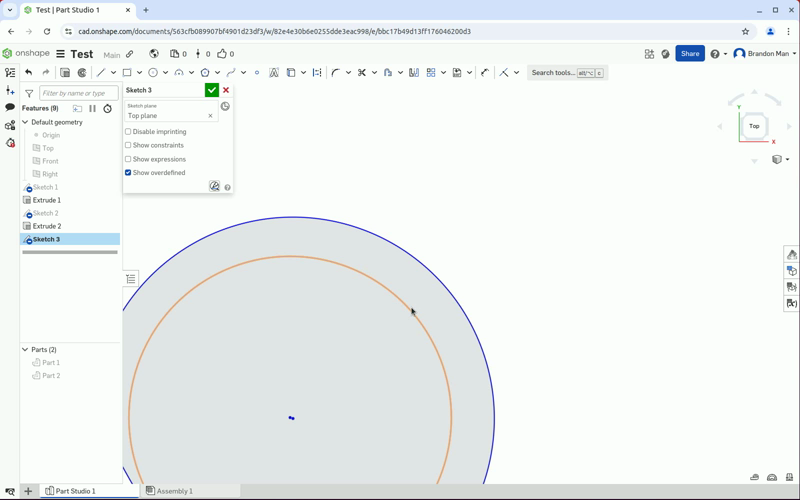
scroll(6)
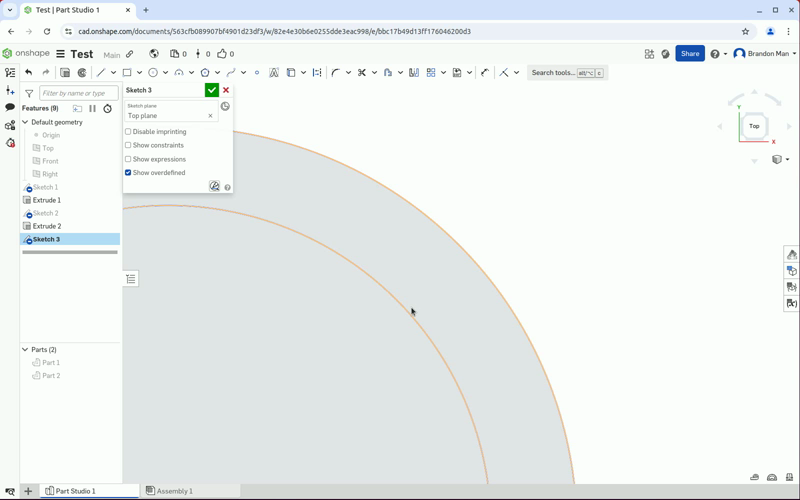
click(411, 307)
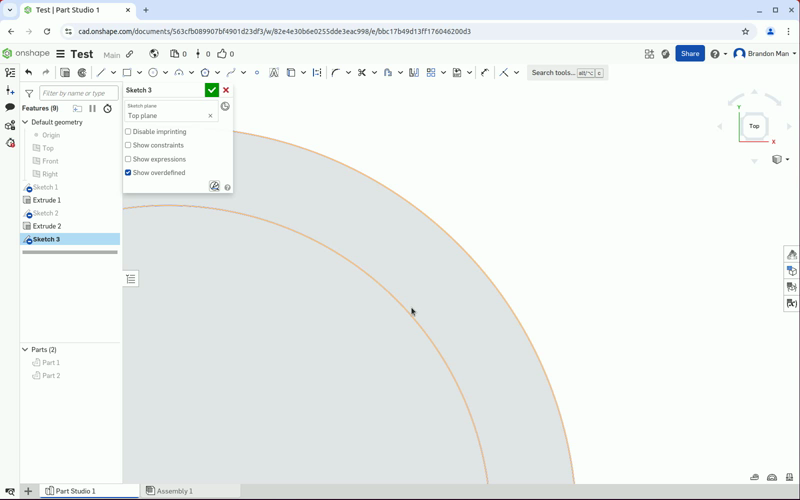
scroll(-6)
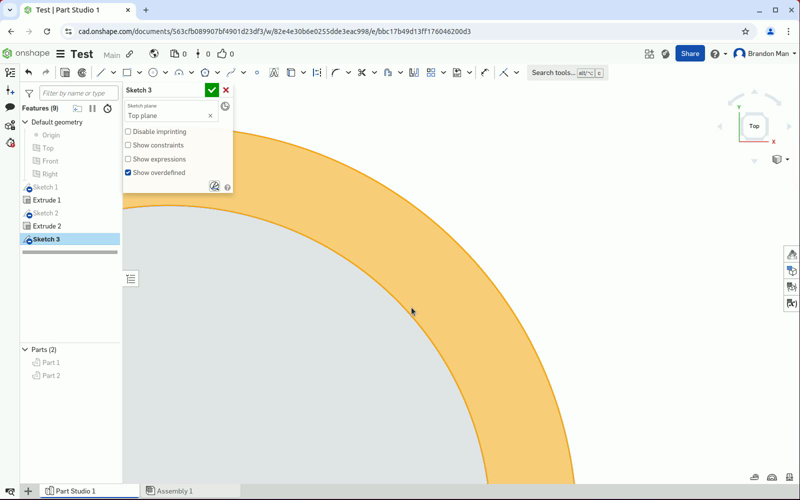
scroll(-6)
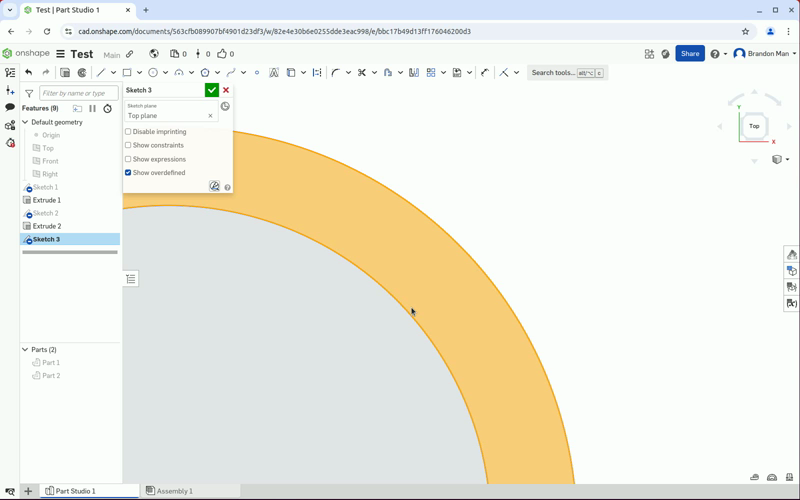
scroll(-6)
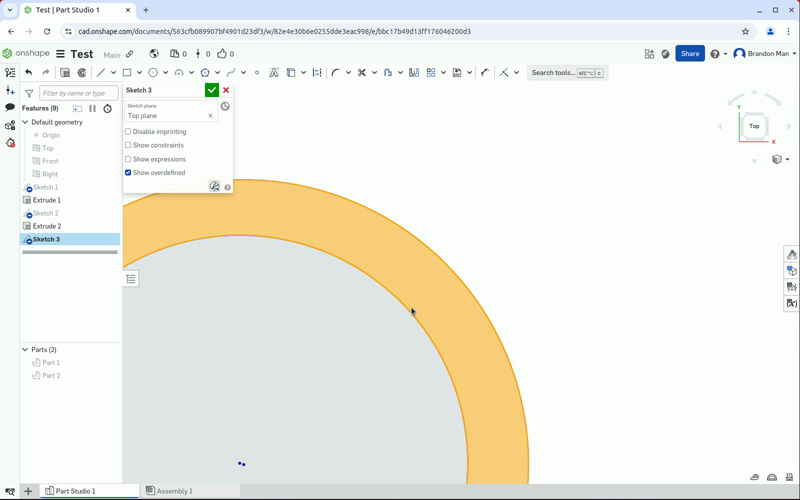
scroll(-6)
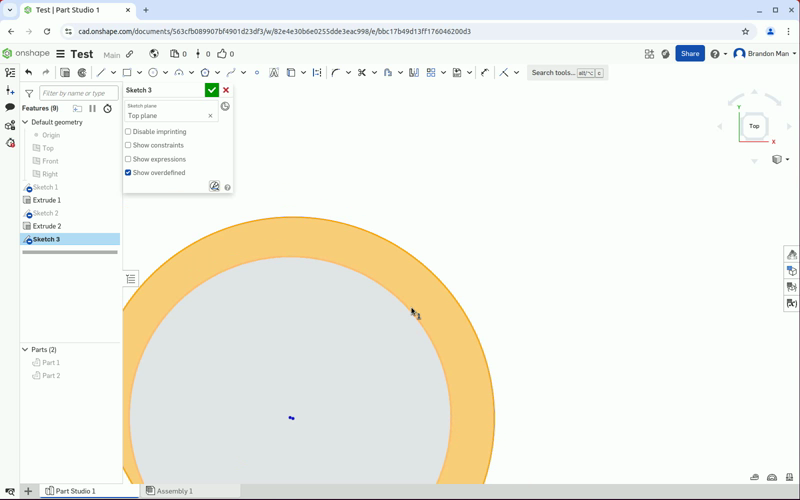
scroll(-6)
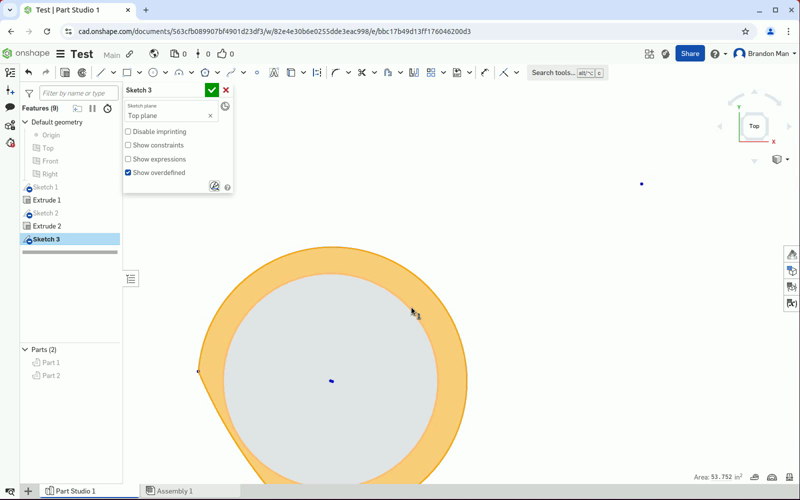
scroll(-6)
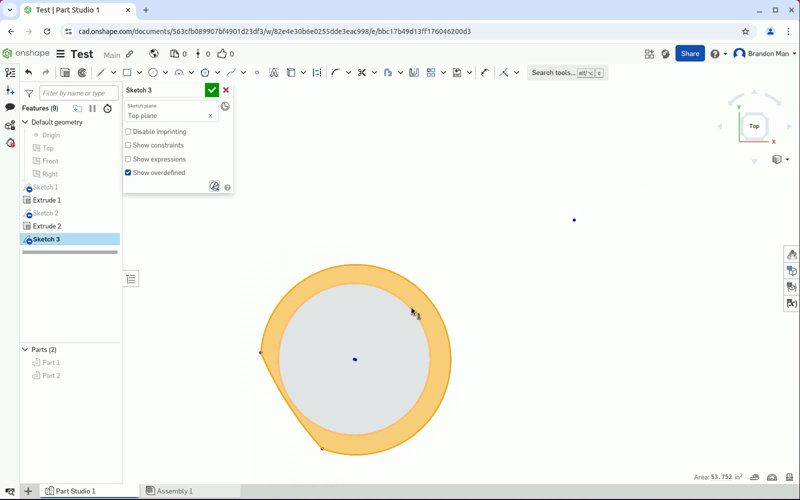
scroll(-6)
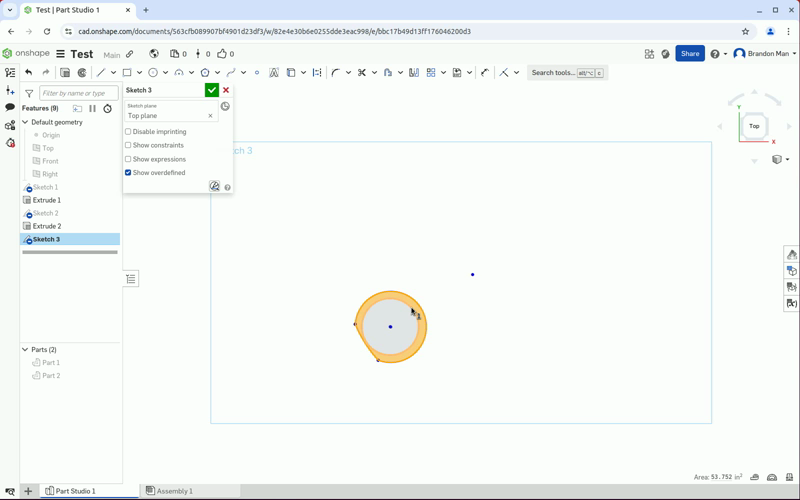
mouse_move(73, 352)
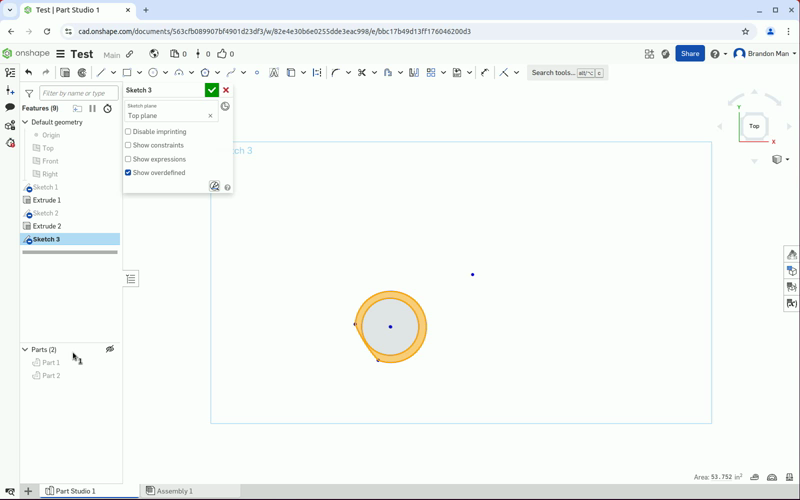
key(shift+y)
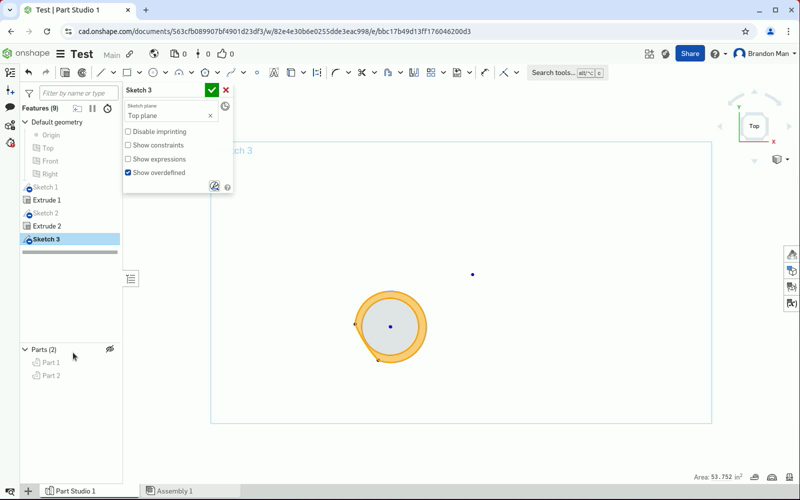
key(shift+e)
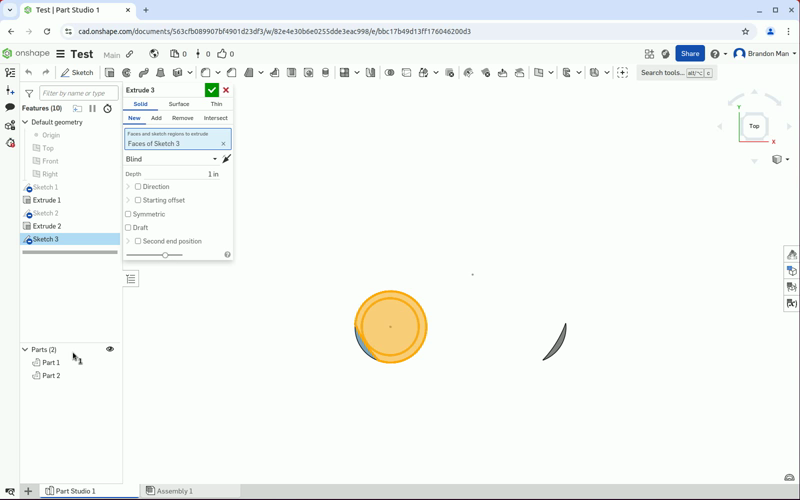
mouse_move(143, 106)
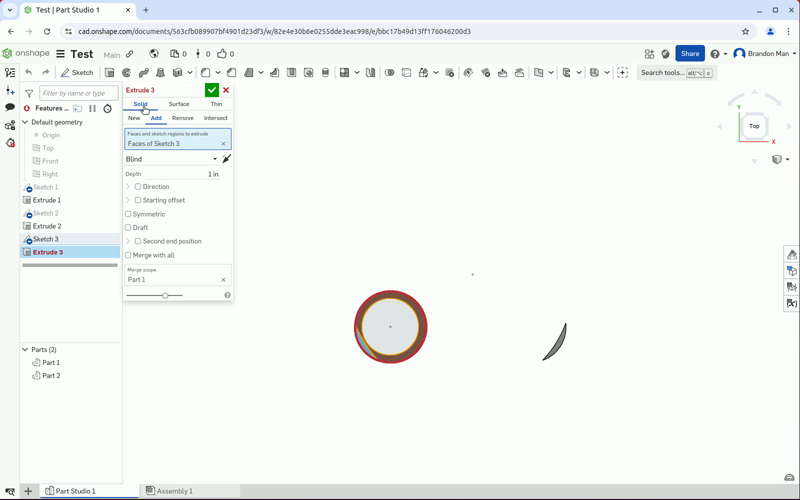
click(143, 106)
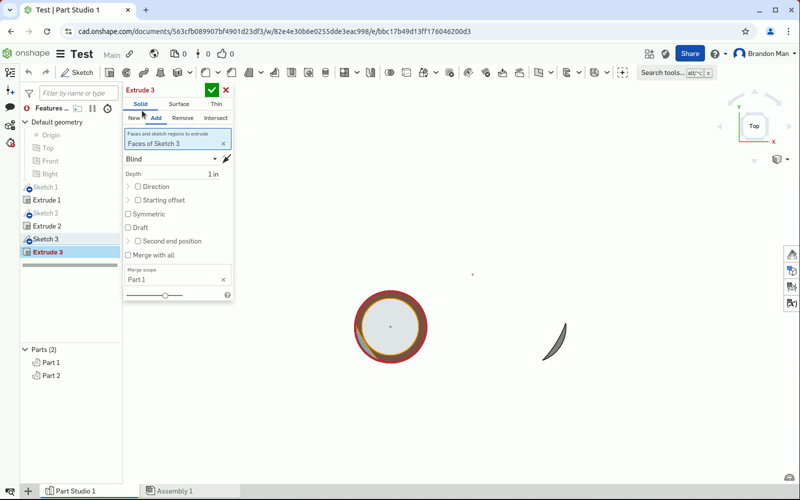
mouse_move(137, 120)
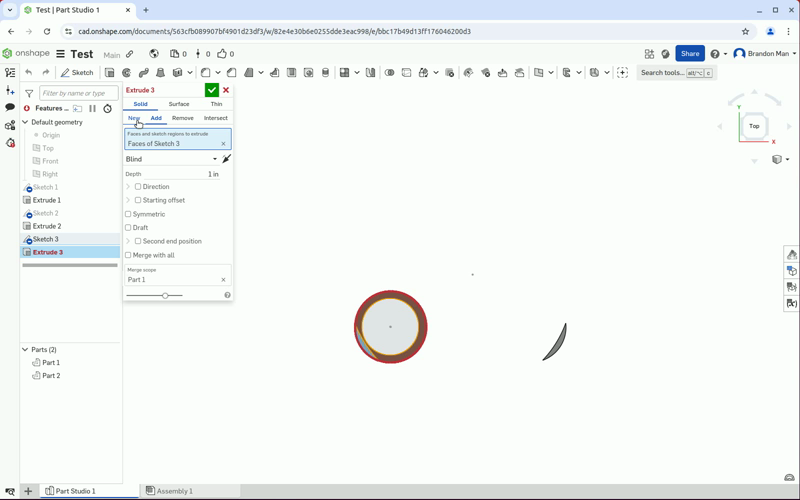
click(137, 120)
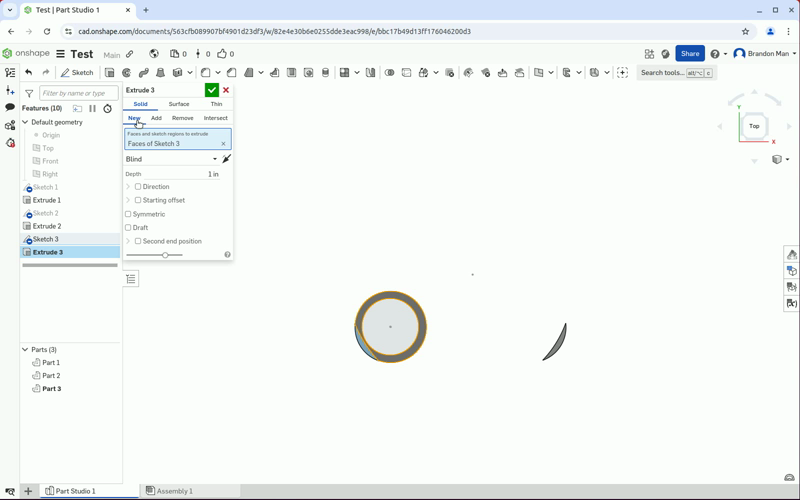
key(tab, 4)
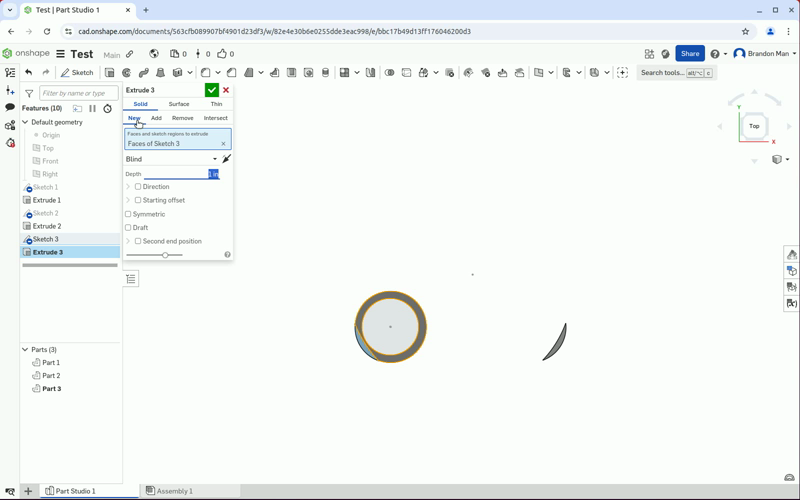
text(3.37)
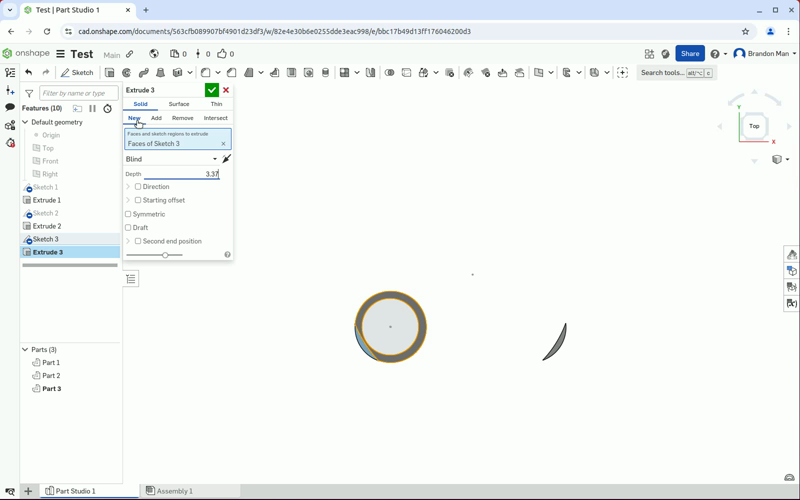
key(enter)
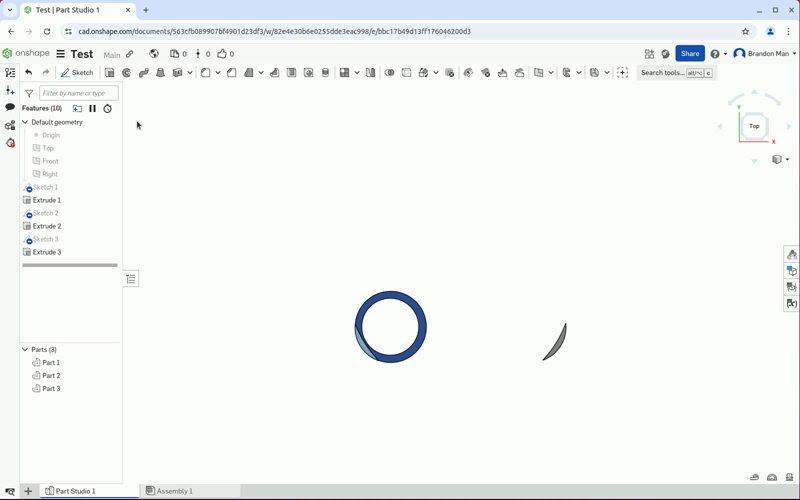
key(shift+h)
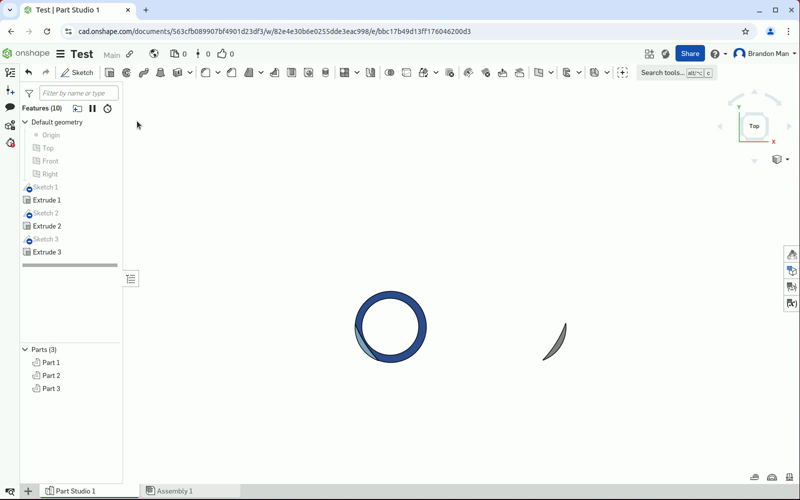
key(shift+h)
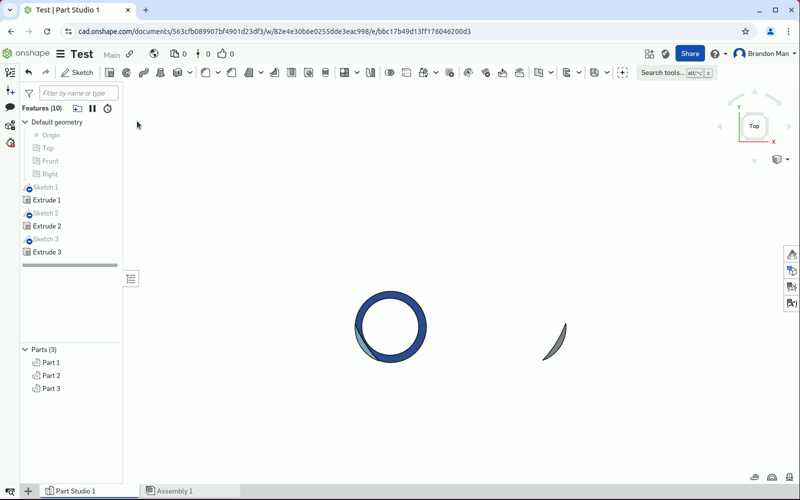
mouse_move(73, 189)
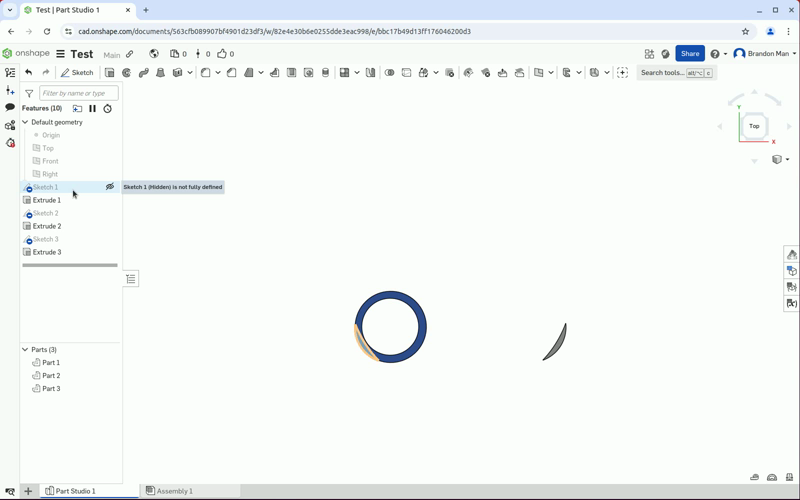
click(73, 189)
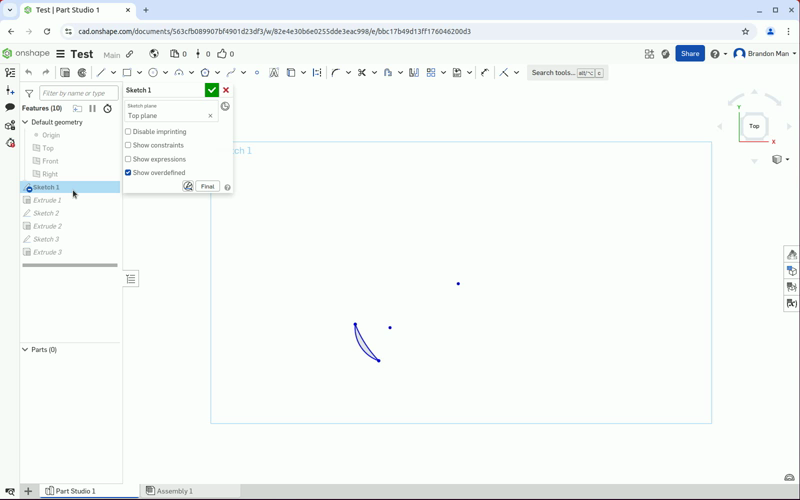
mouse_move(229, 92)
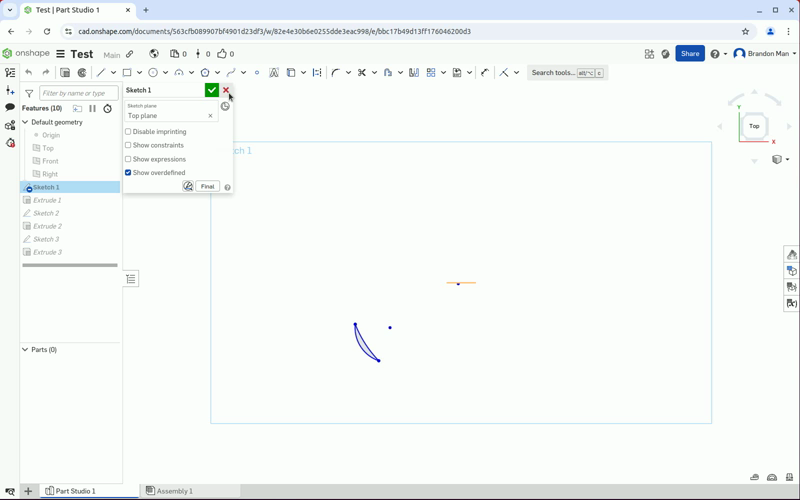
click(229, 92)
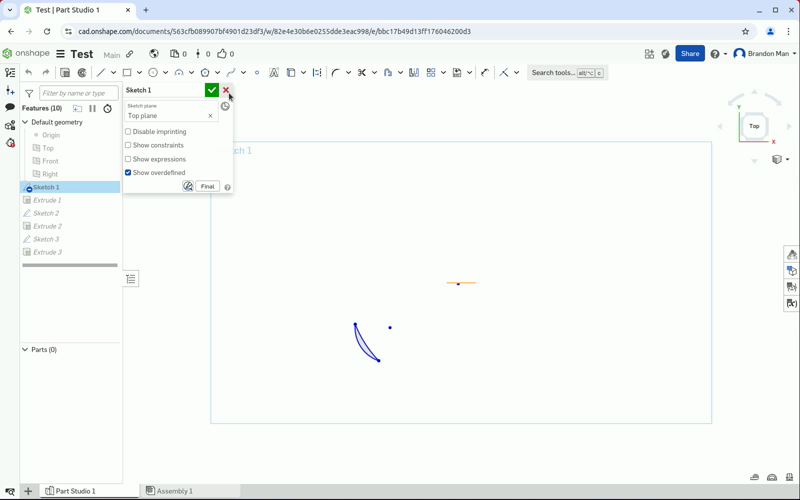
key(shift+s)
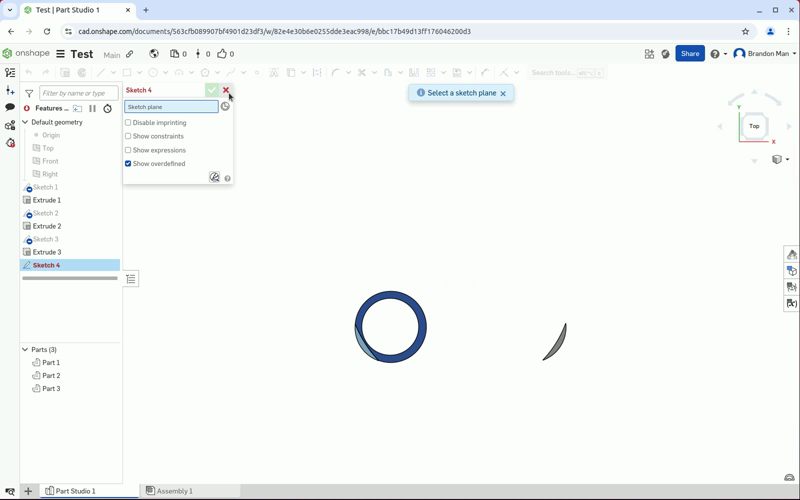
mouse_move(73, 150)
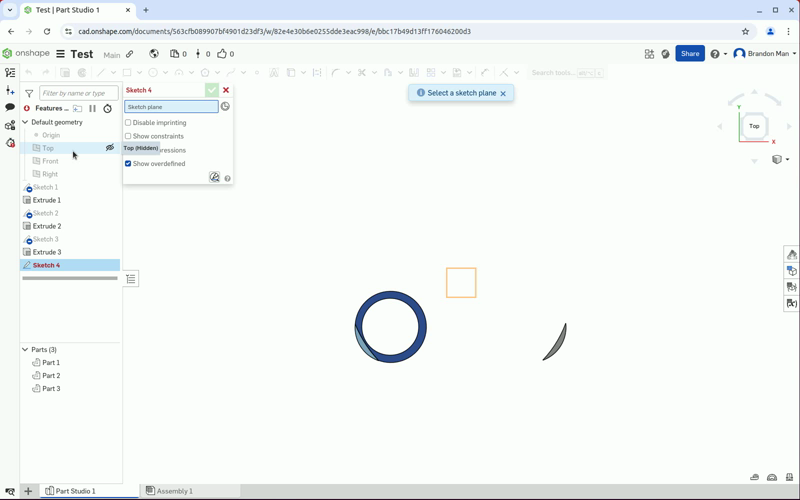
click(73, 150)
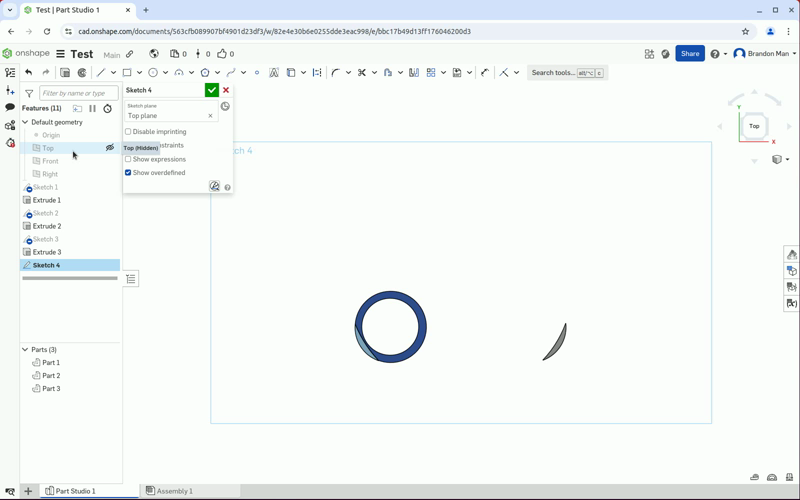
mouse_move(73, 352)
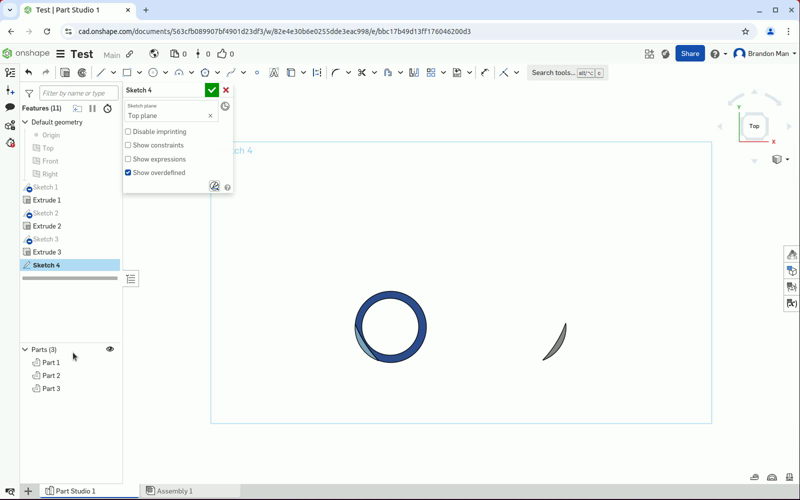
key(y)
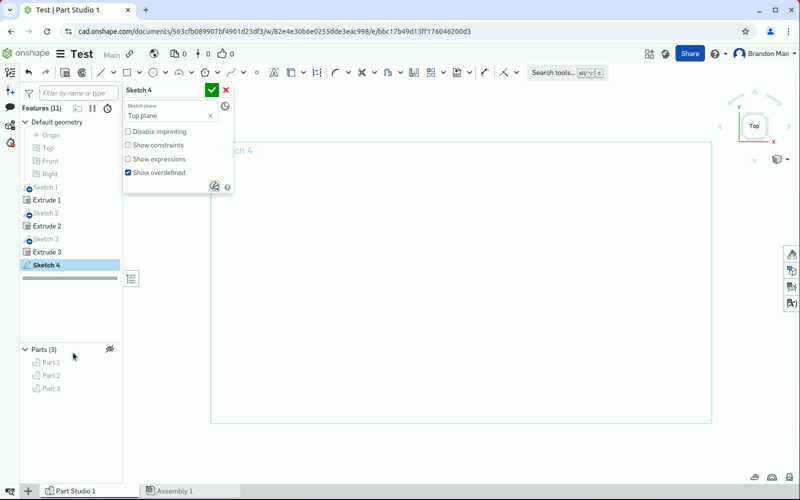
key(a)
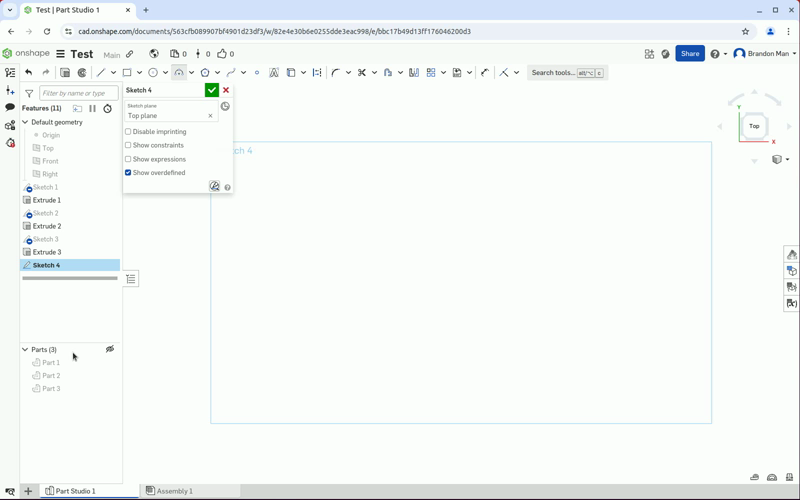
key_down(shift)
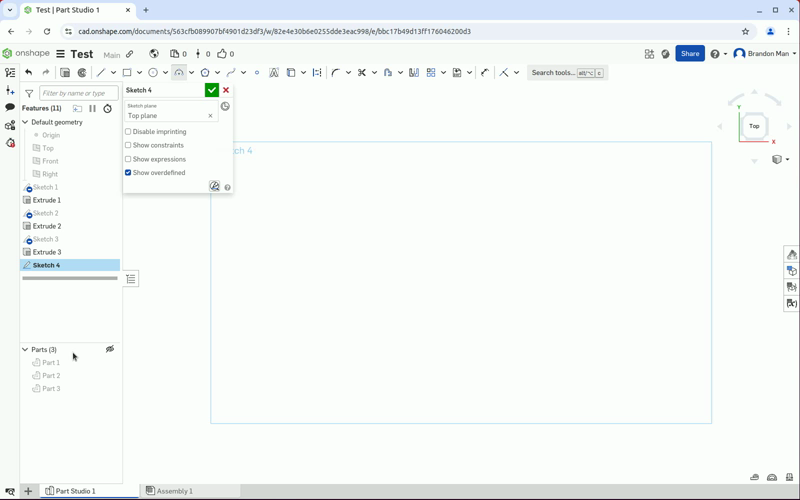
mouse_move(542, 360)
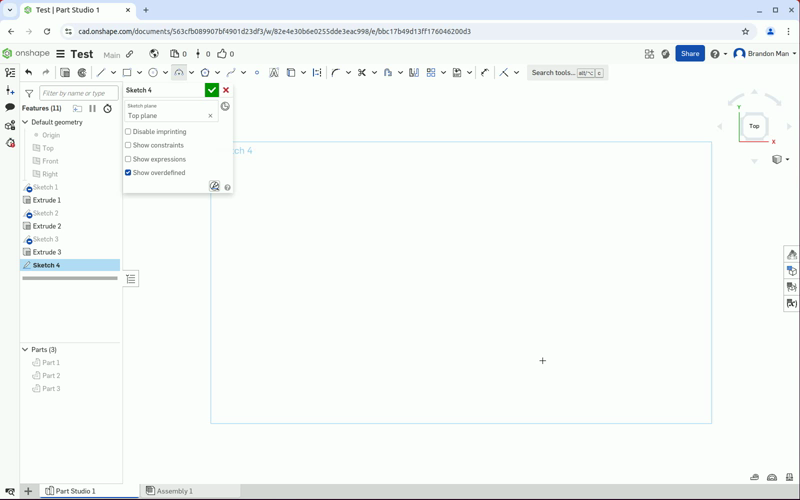
click(542, 360)
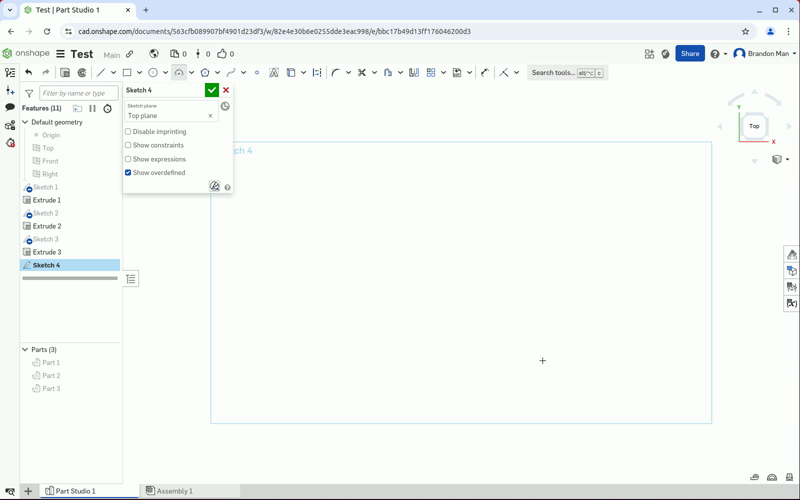
key_up(shift)
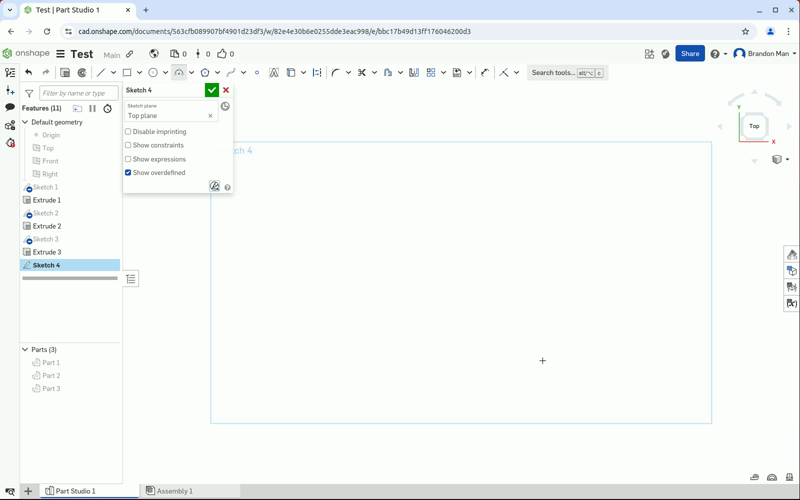
key_down(shift)
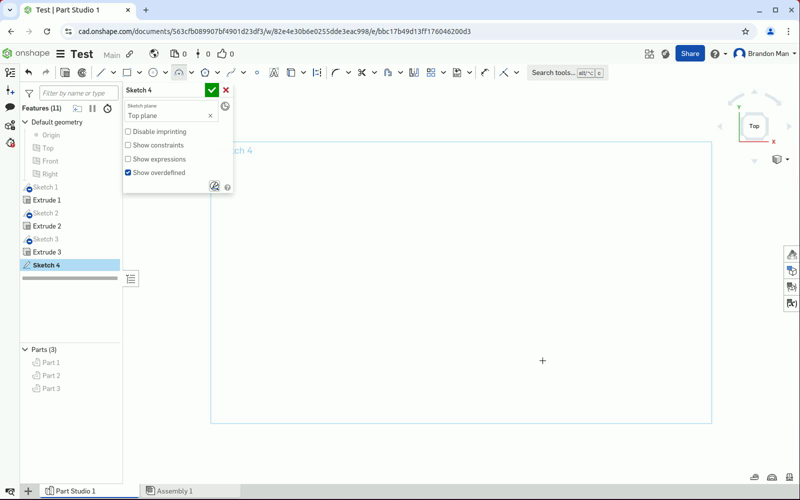
mouse_move(565, 323)
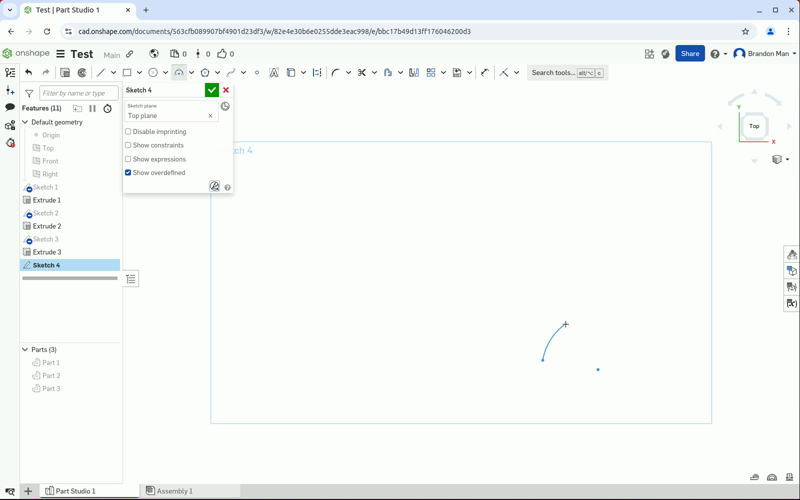
click(565, 323)
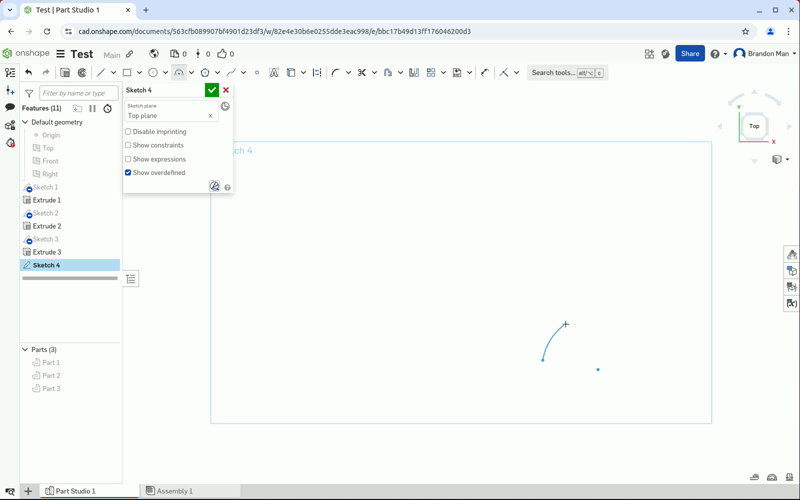
mouse_move(556, 343)
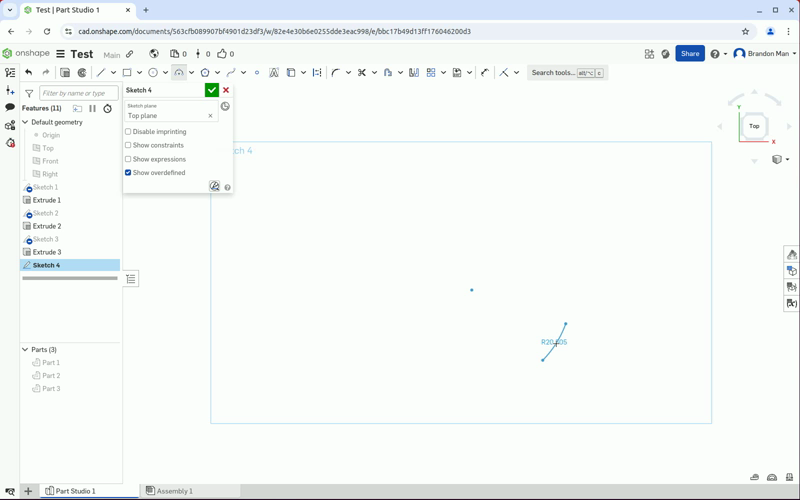
click(556, 343)
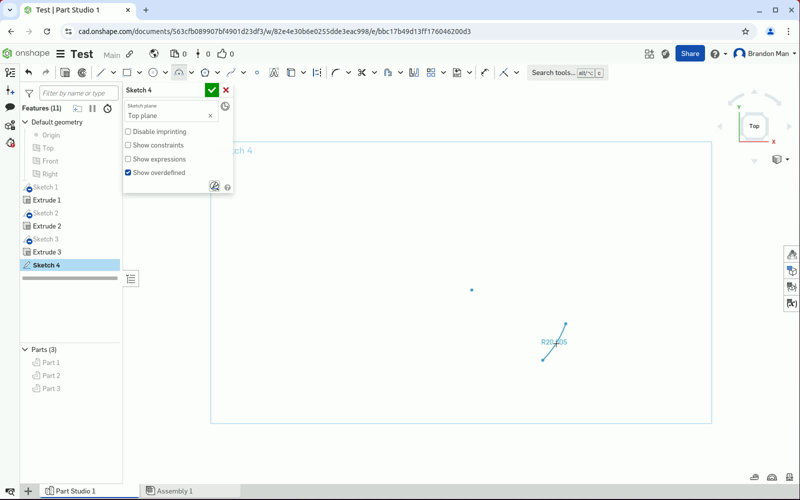
key_up(shift)
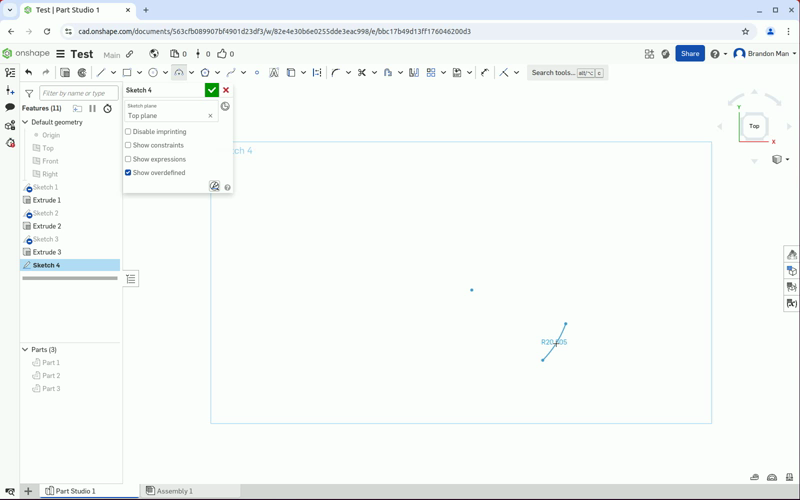
mouse_move(565, 323)
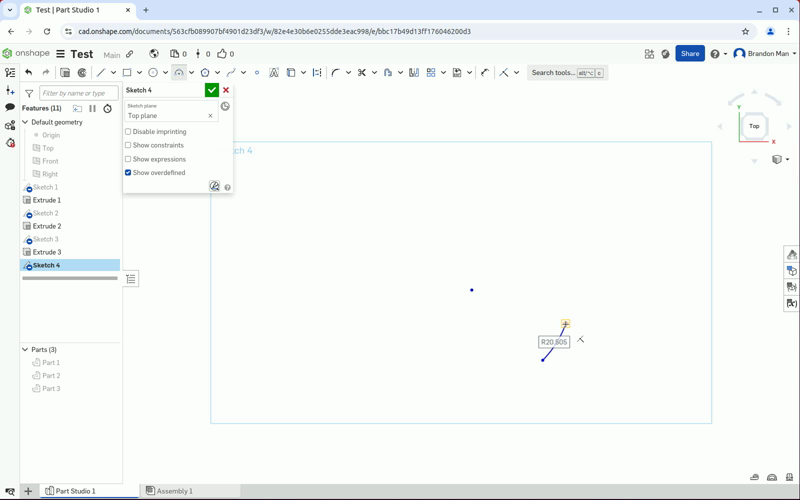
click(565, 323)
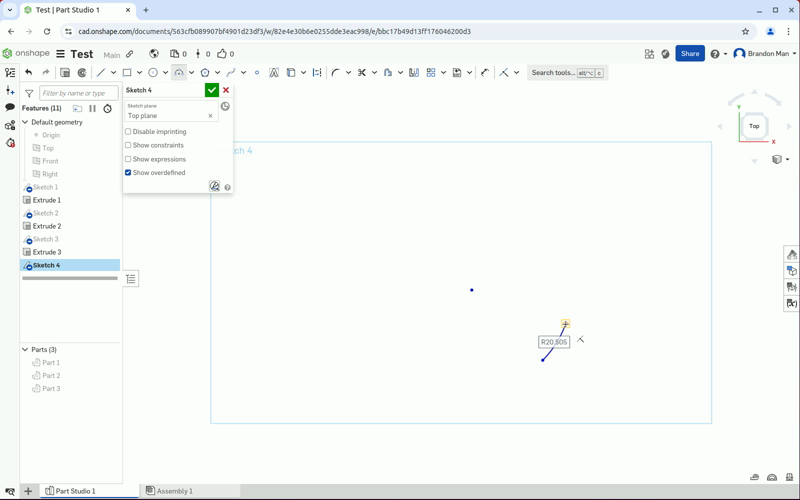
mouse_move(542, 360)
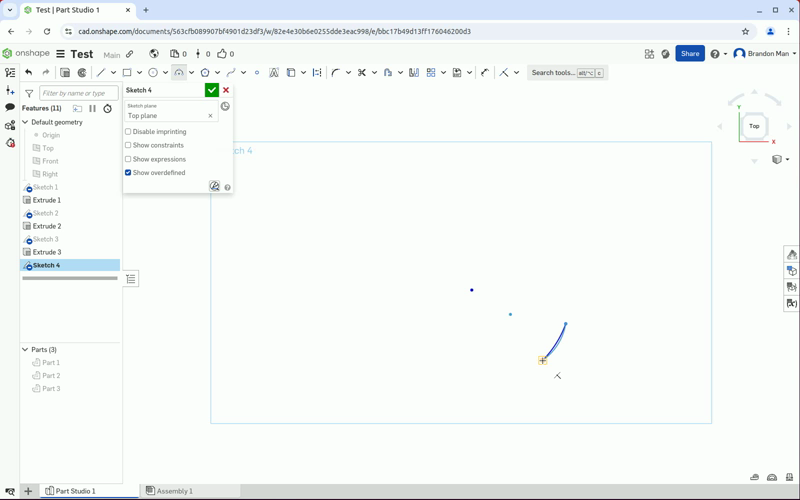
click(542, 360)
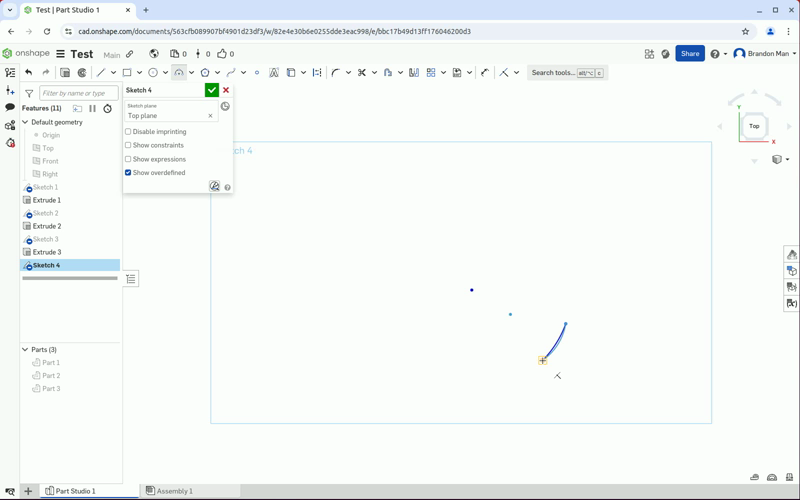
key_down(shift)
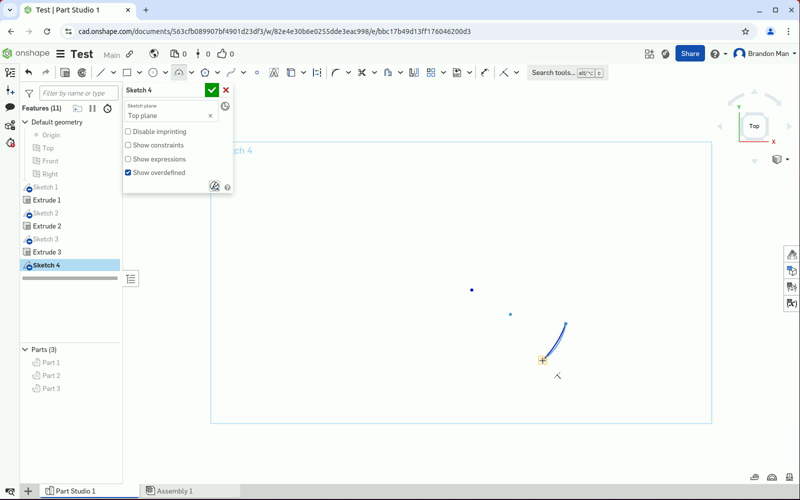
mouse_move(501, 308)
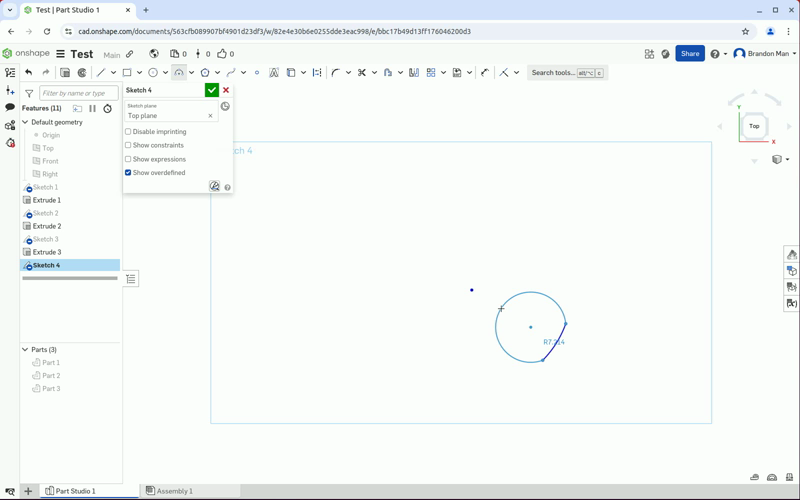
click(501, 308)
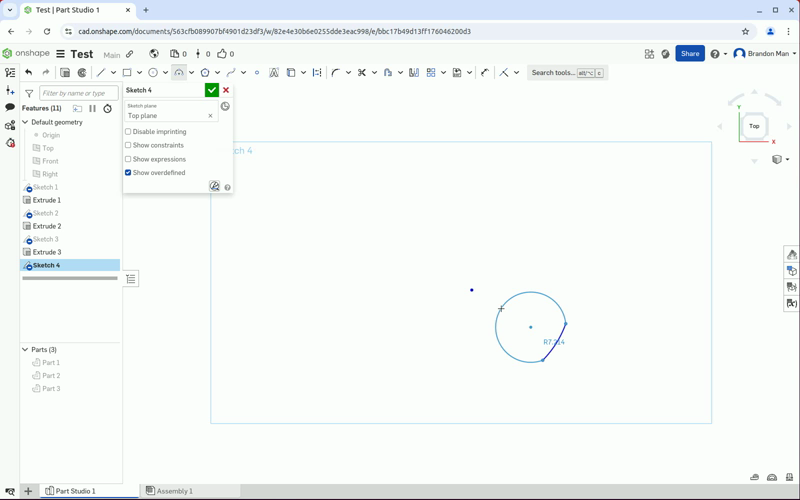
key_up(shift)
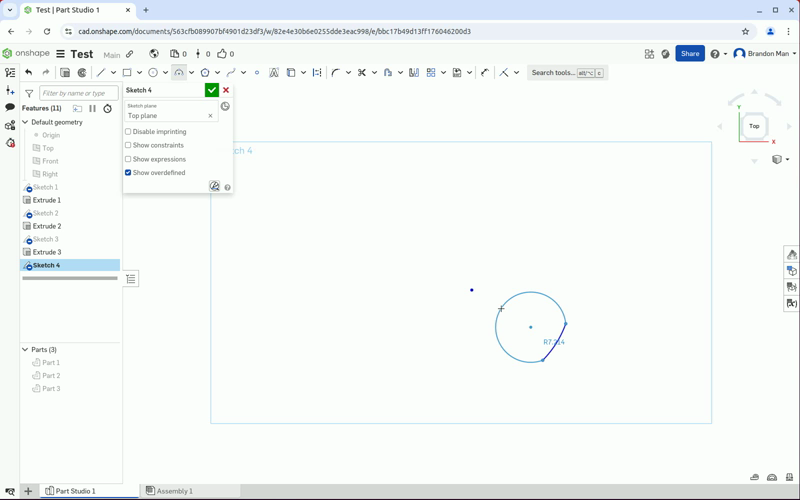
key(esc)
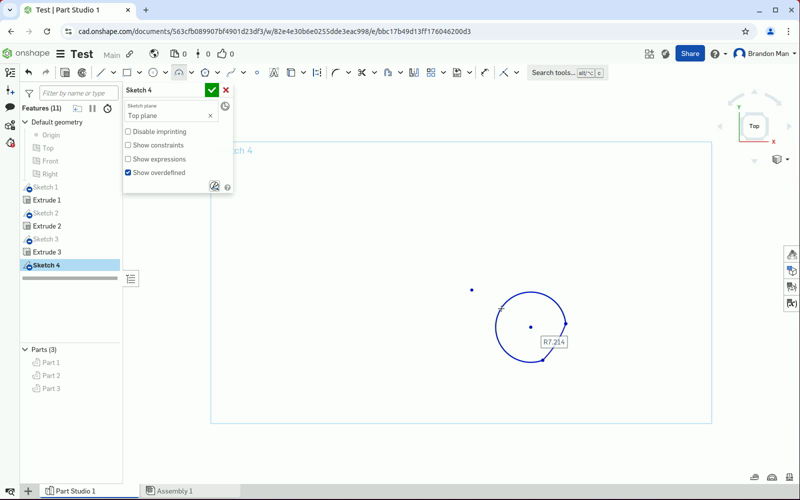
key(c)
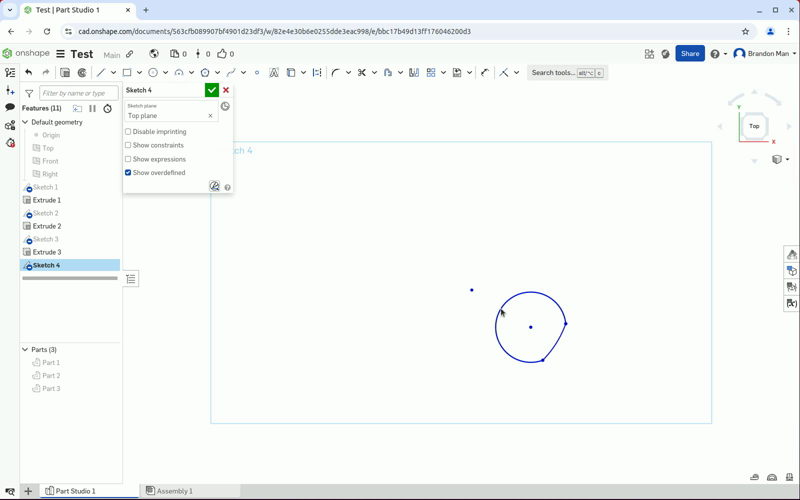
key_down(shift)
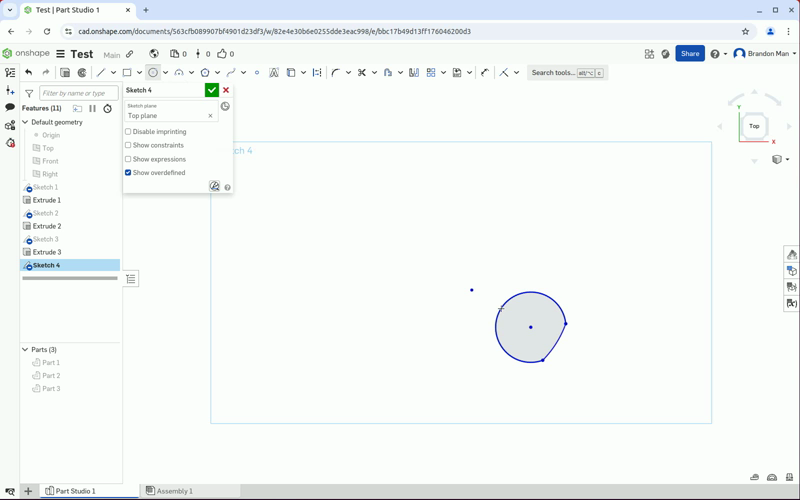
mouse_move(530, 327)
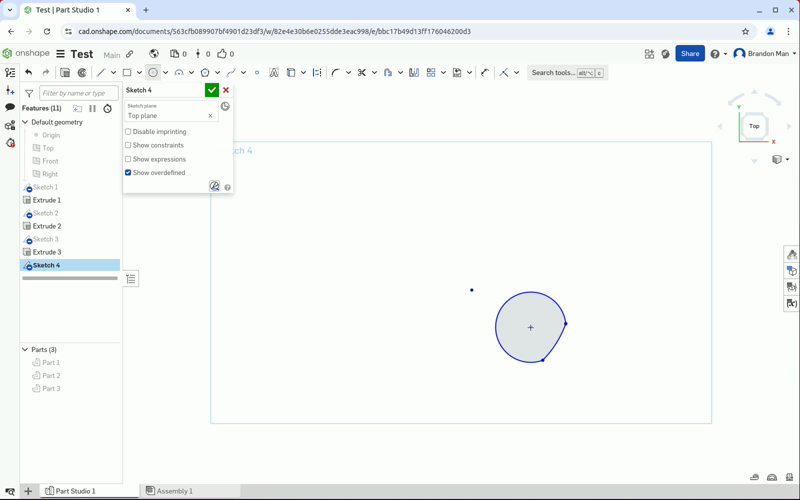
click(530, 327)
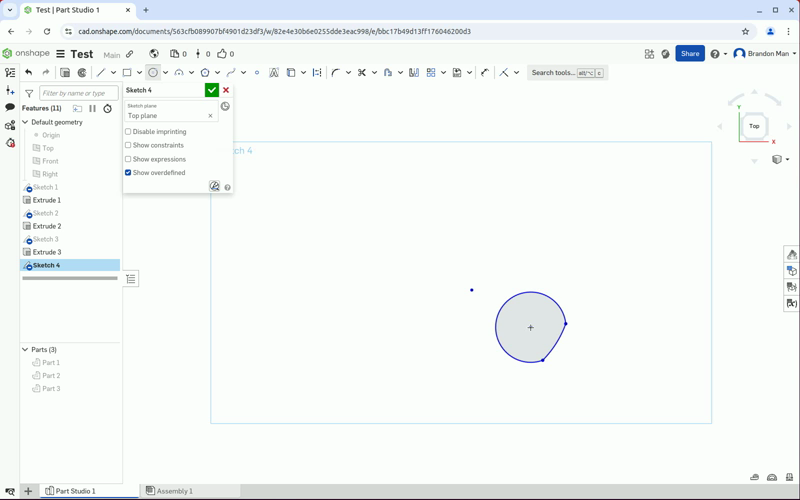
key_up(shift)
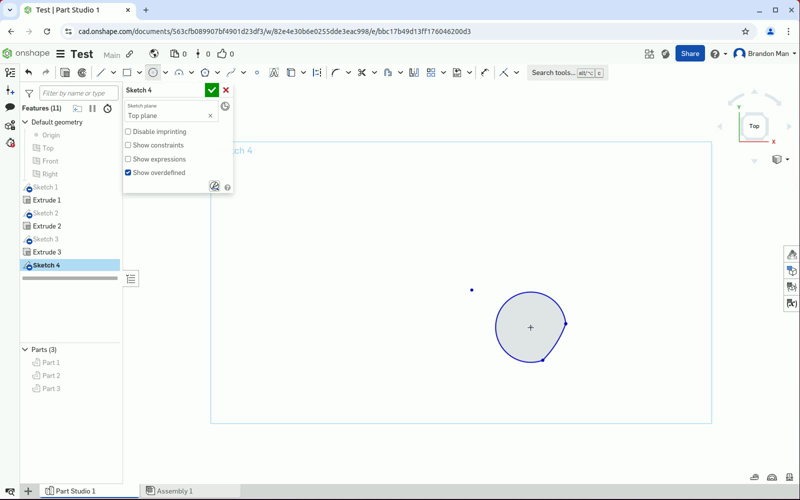
mouse_move(558, 327)
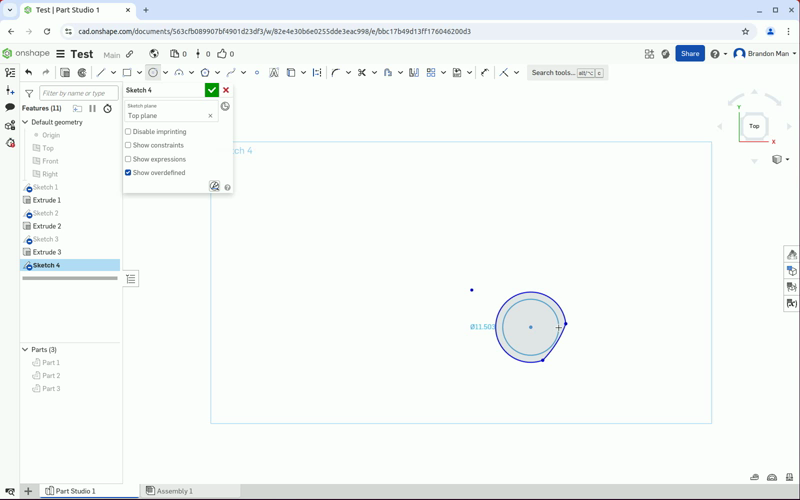
click(558, 327)
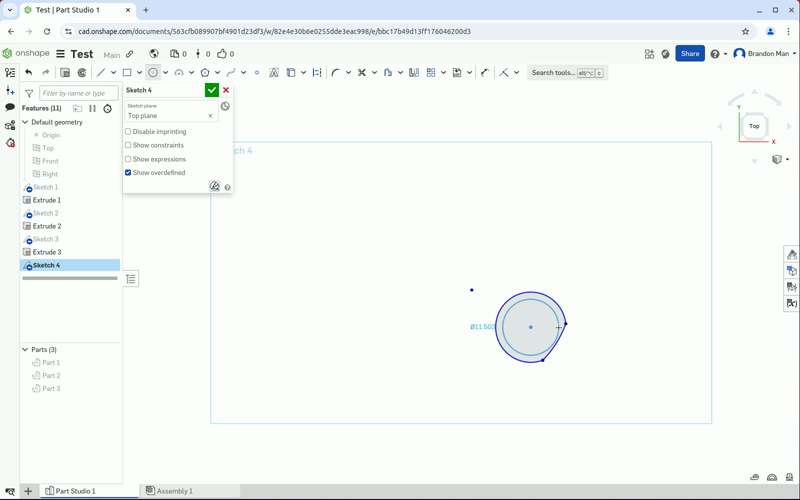
key(esc)
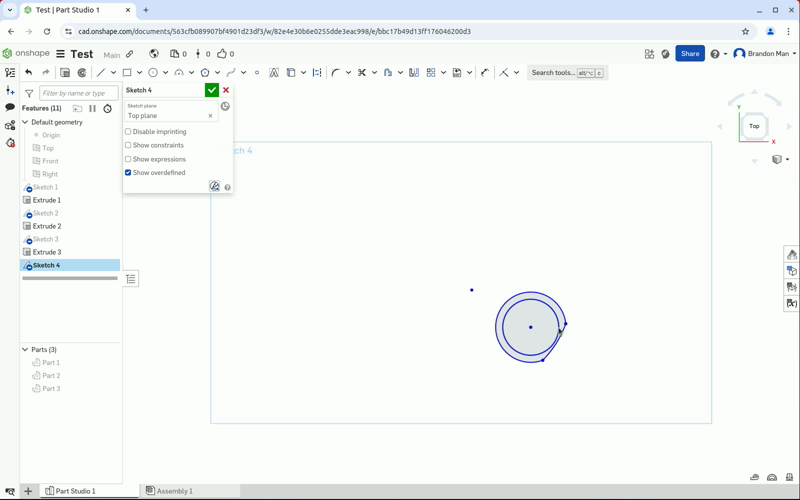
mouse_move(516, 300)
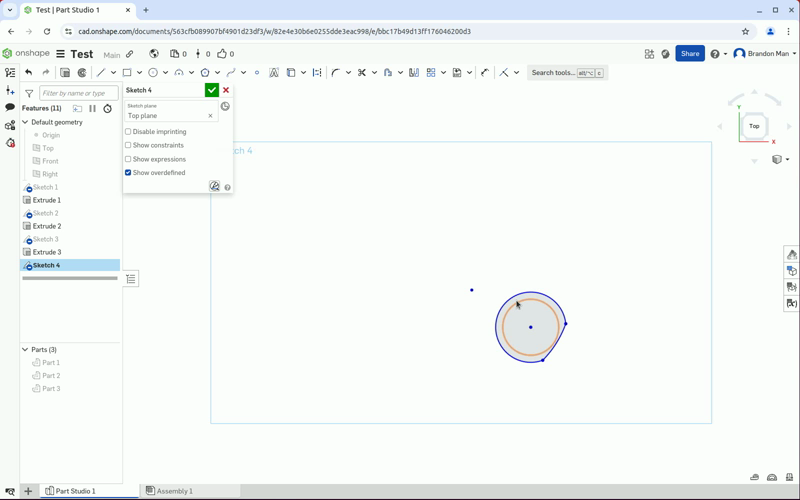
scroll(6)
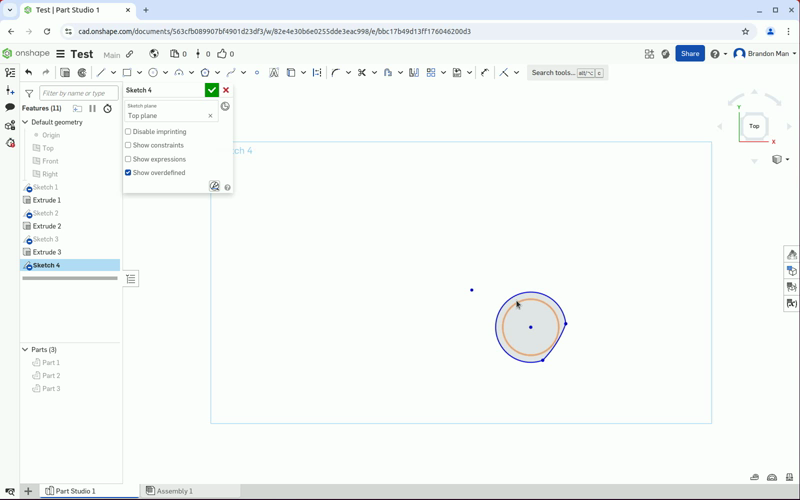
scroll(6)
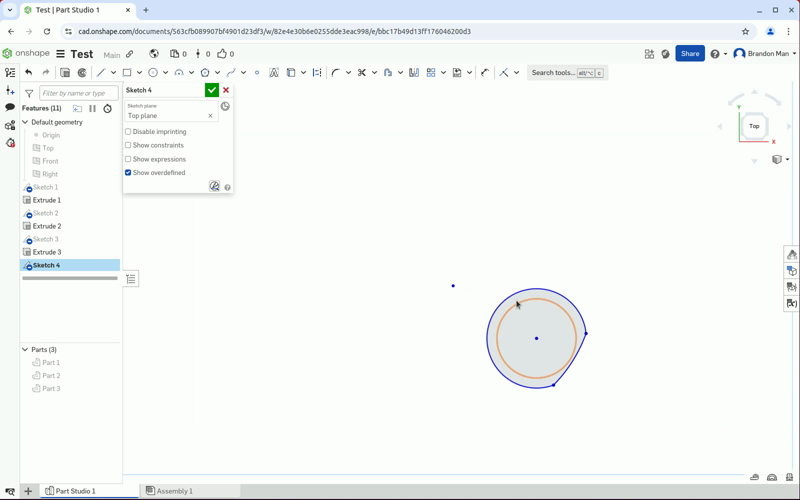
scroll(6)
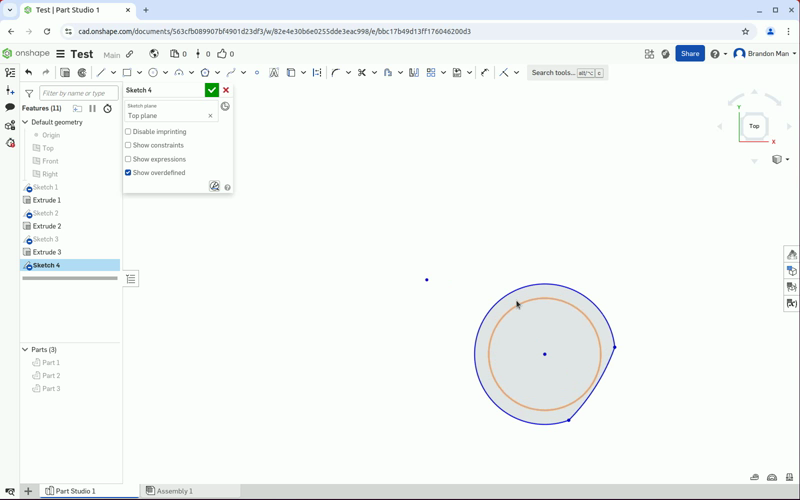
scroll(6)
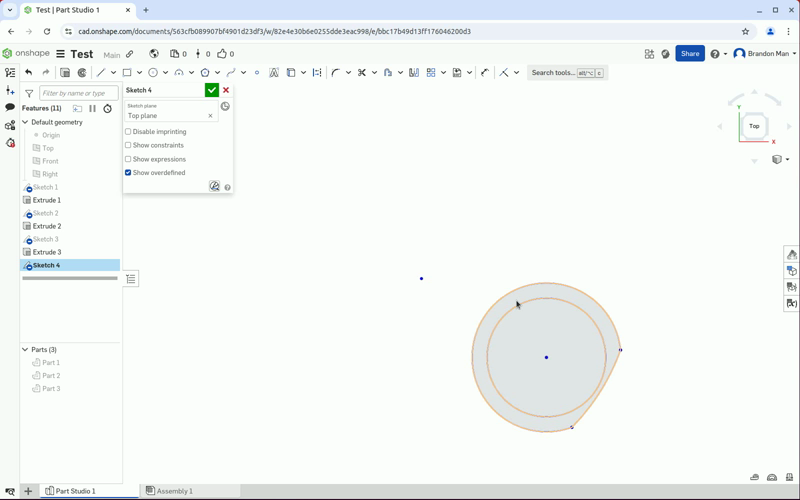
scroll(6)
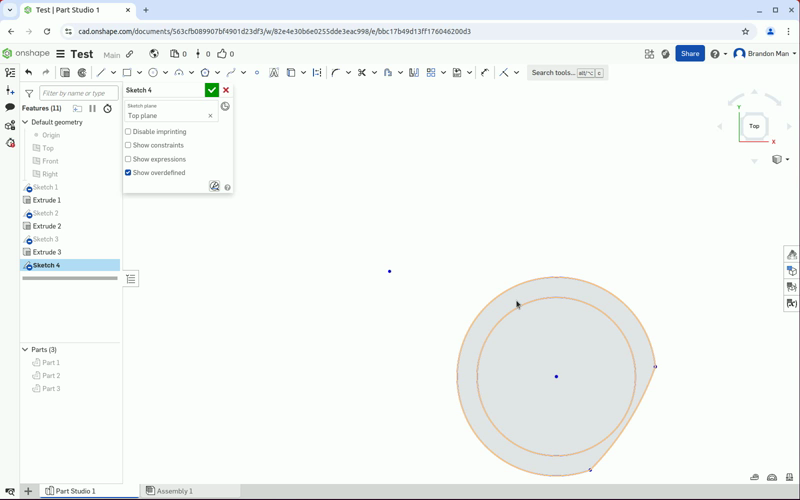
scroll(6)
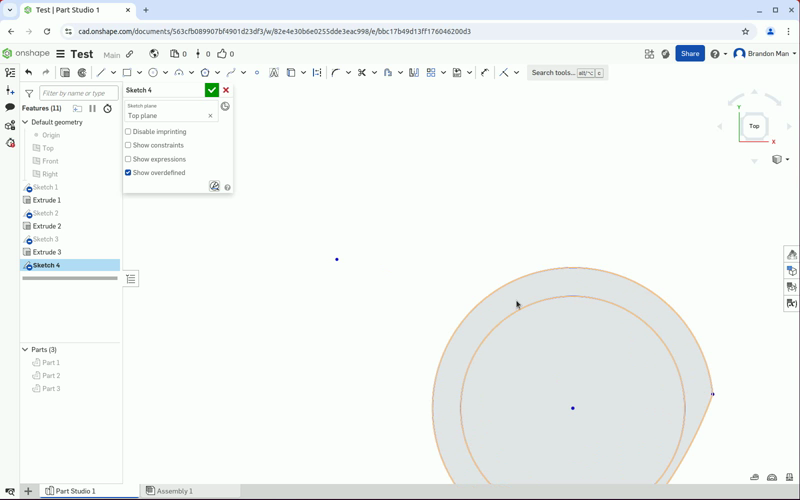
scroll(6)
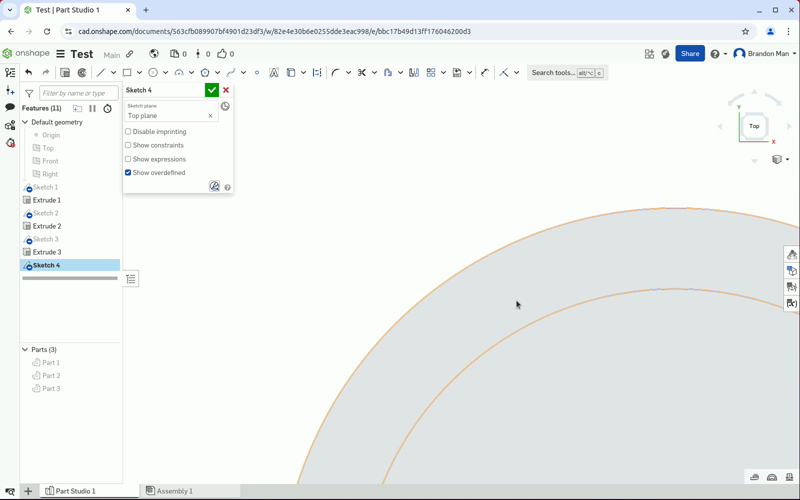
click(516, 300)
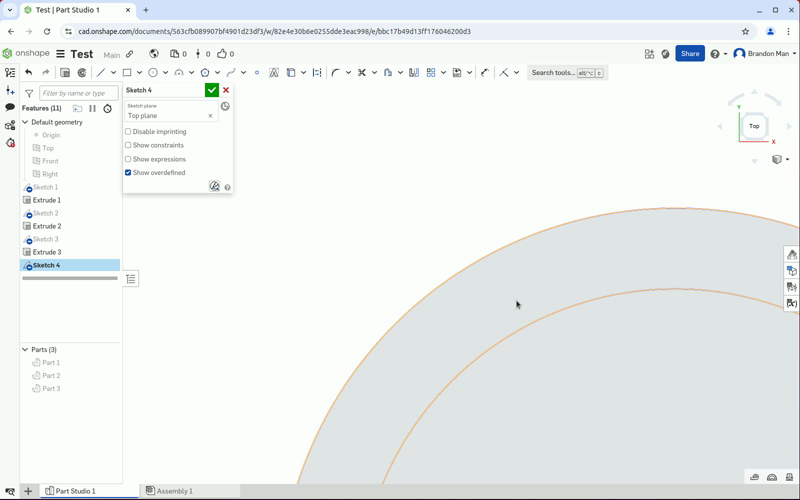
scroll(-6)
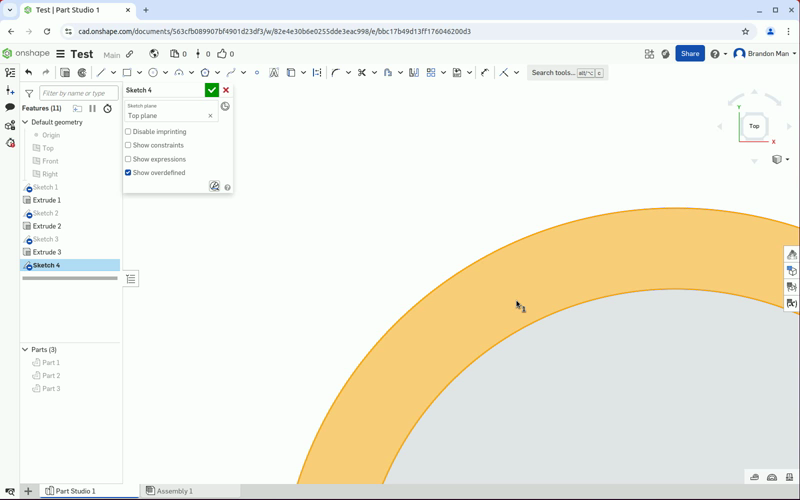
scroll(-6)
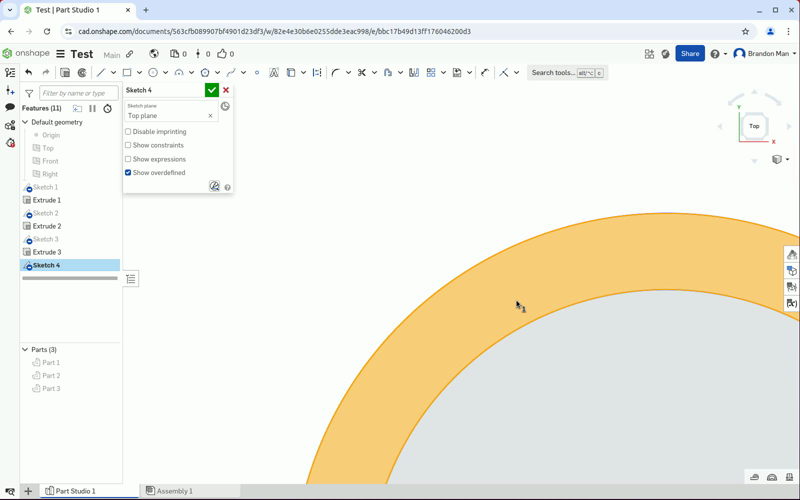
scroll(-6)
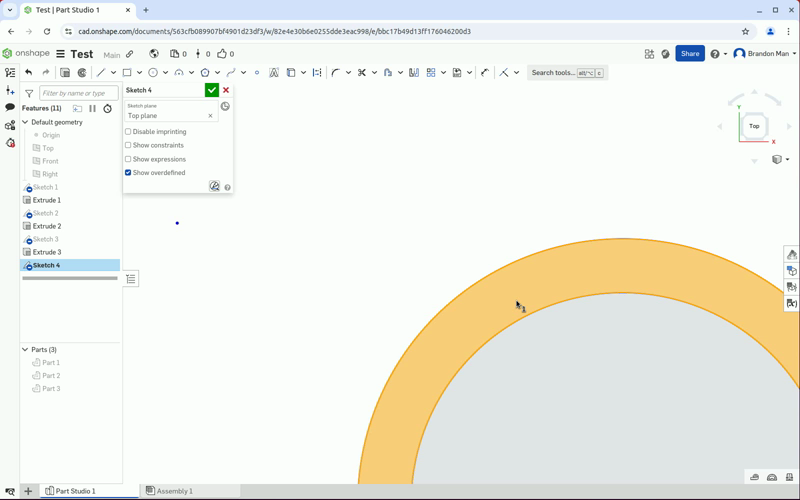
scroll(-6)
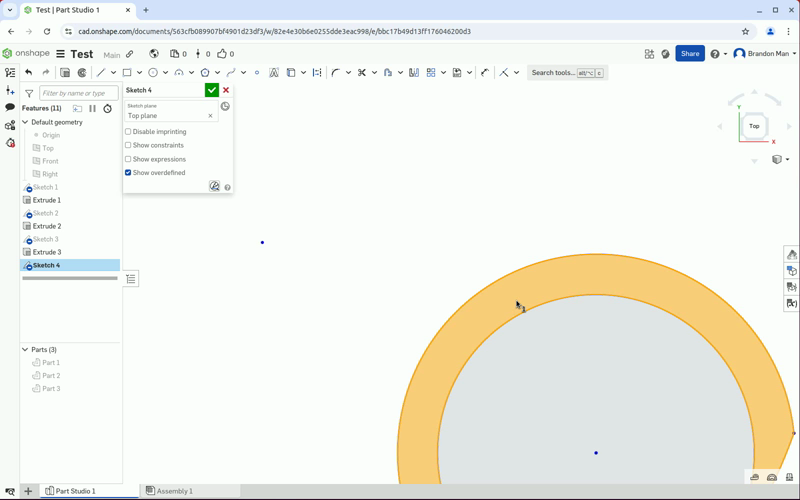
scroll(-6)
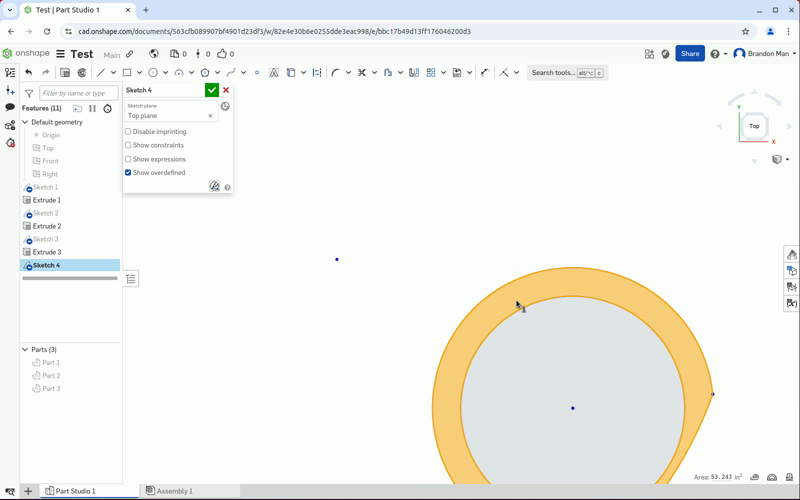
scroll(-6)
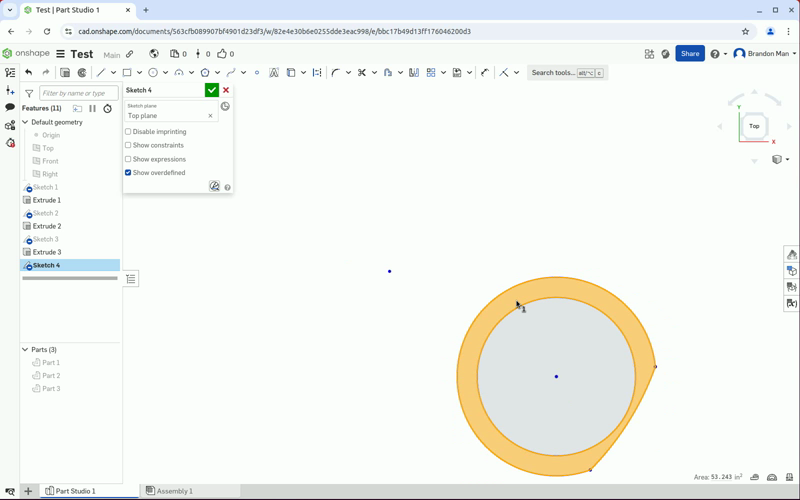
scroll(-6)
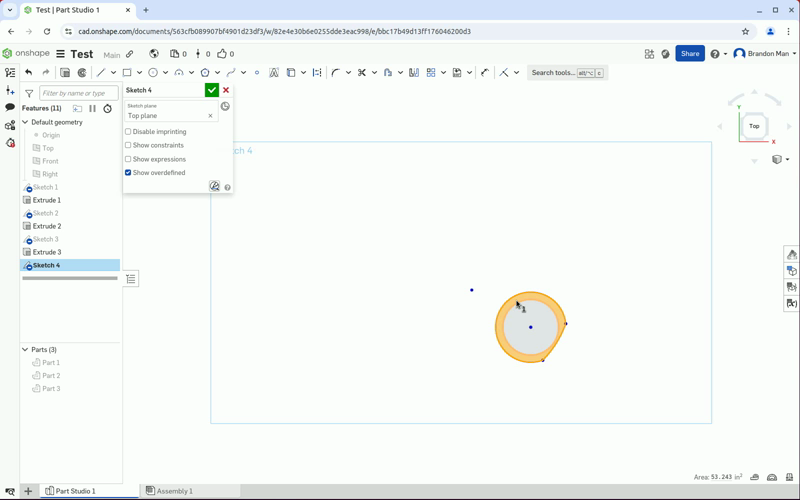
mouse_move(73, 352)
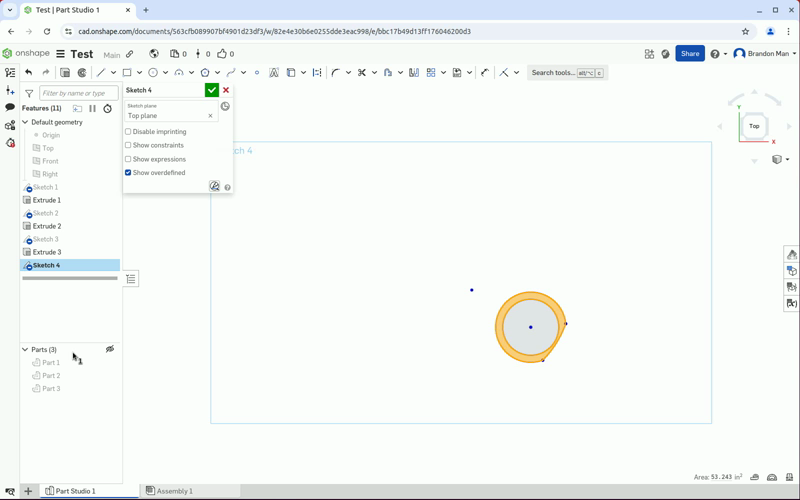
key(shift+y)
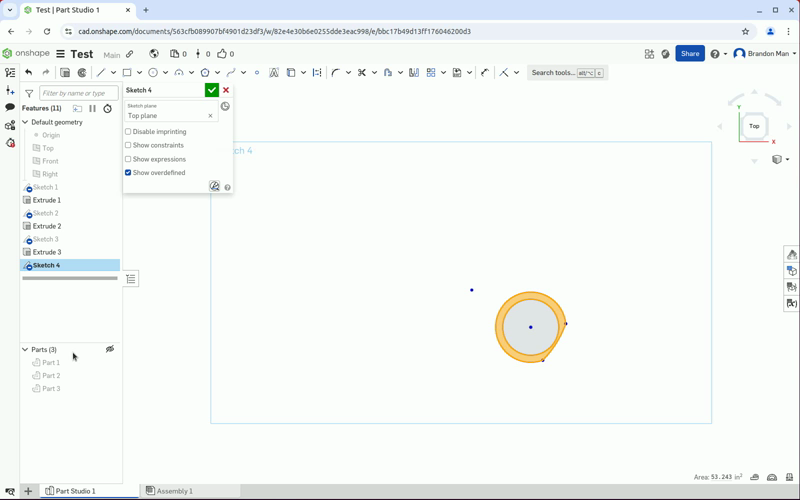
key(shift+e)
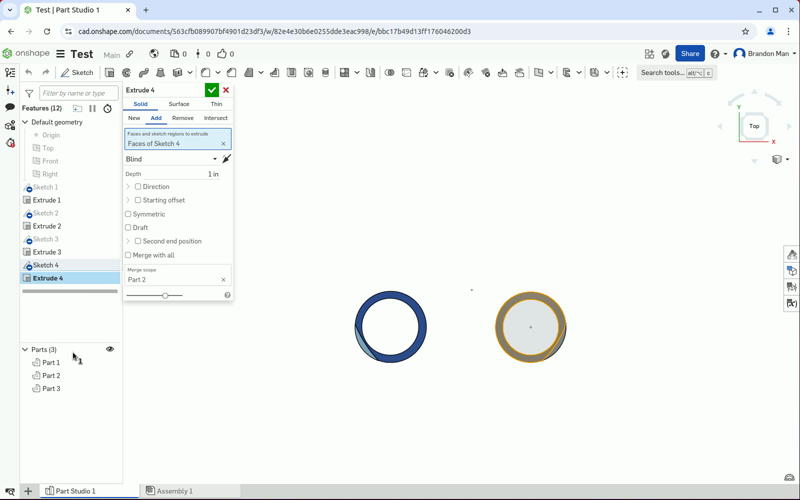
mouse_move(143, 106)
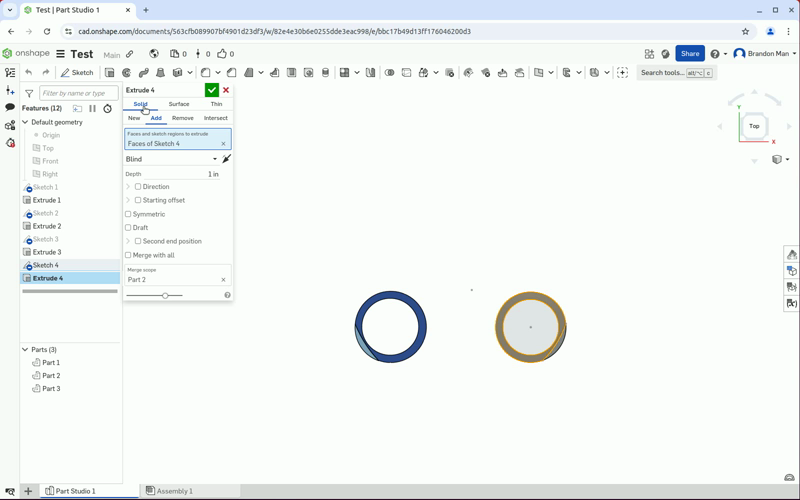
click(143, 106)
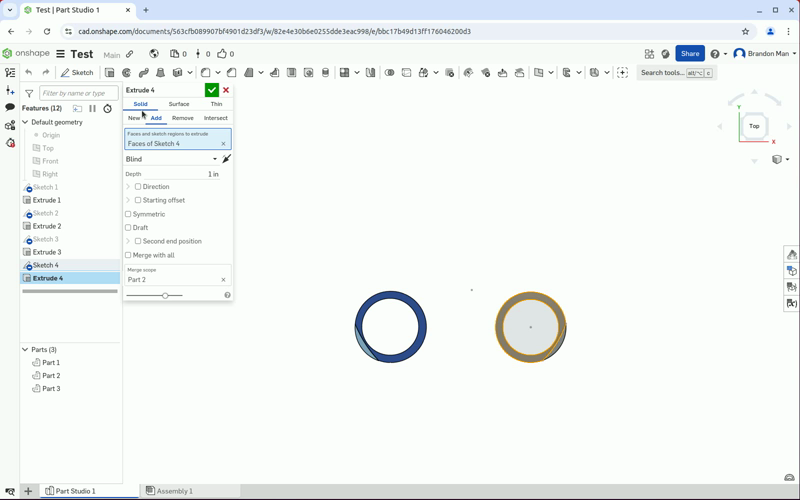
mouse_move(137, 120)
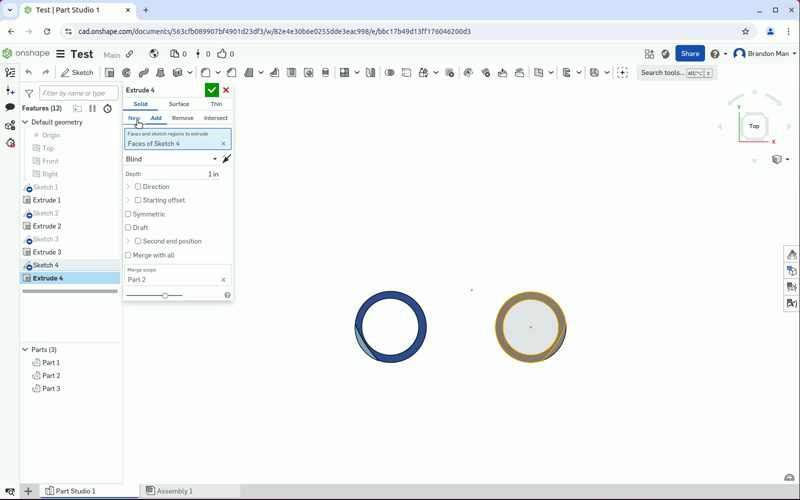
click(137, 120)
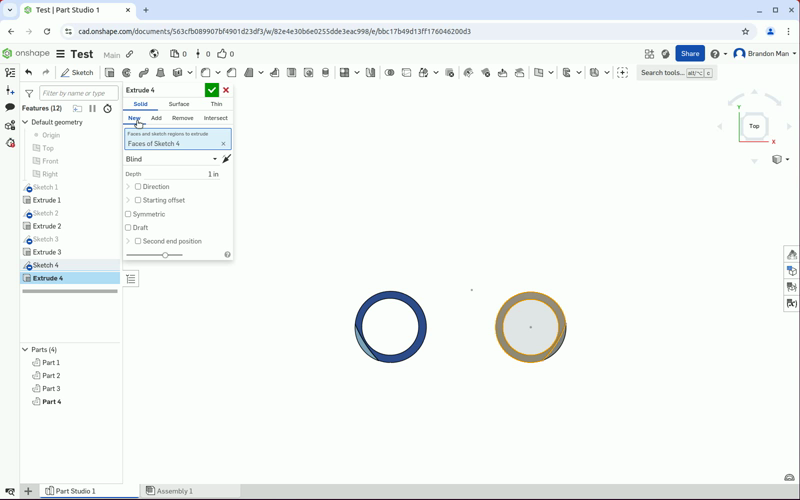
key(tab, 4)
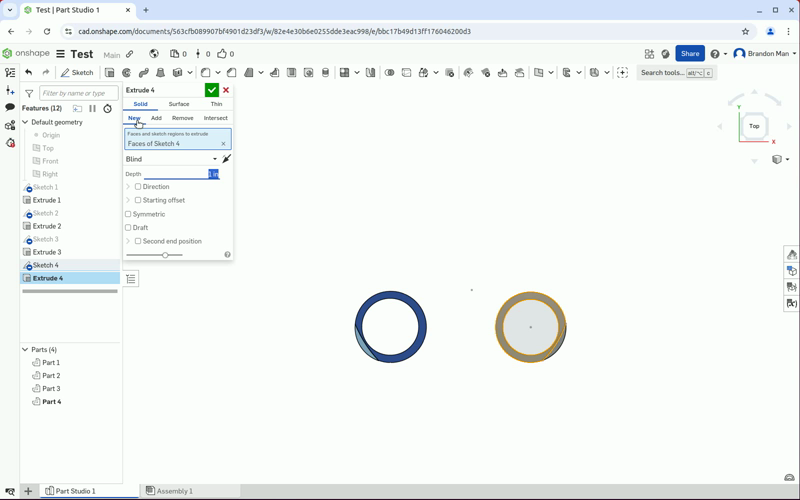
text(3.37)
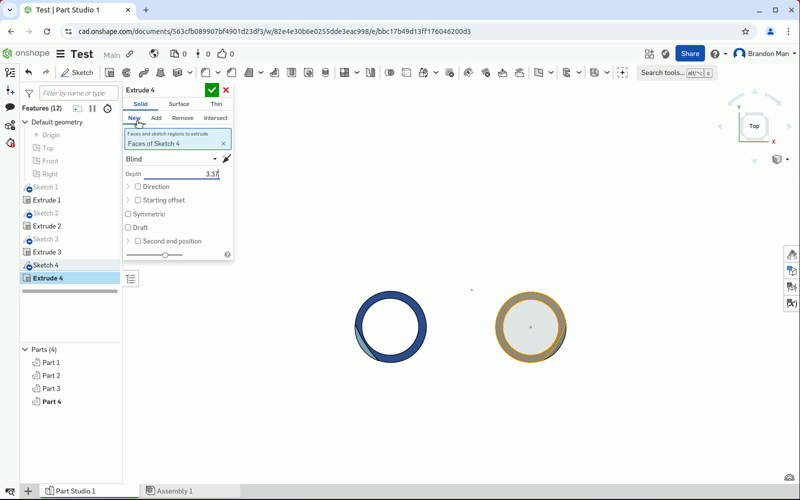
key(enter)
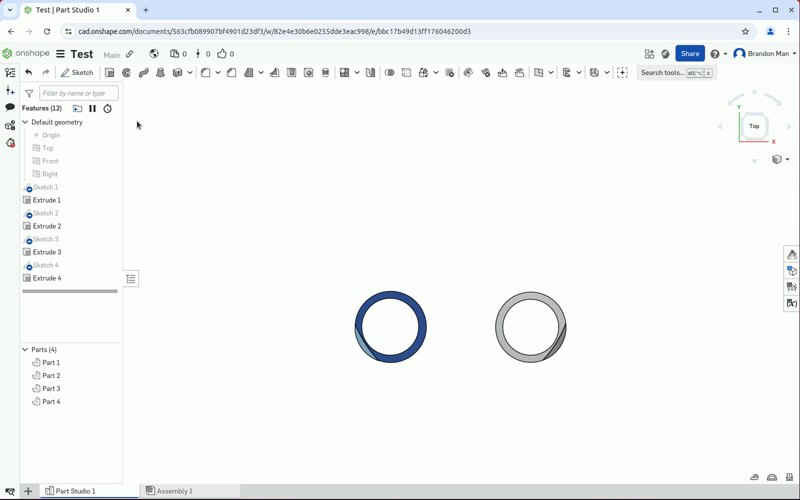
key(shift+h)
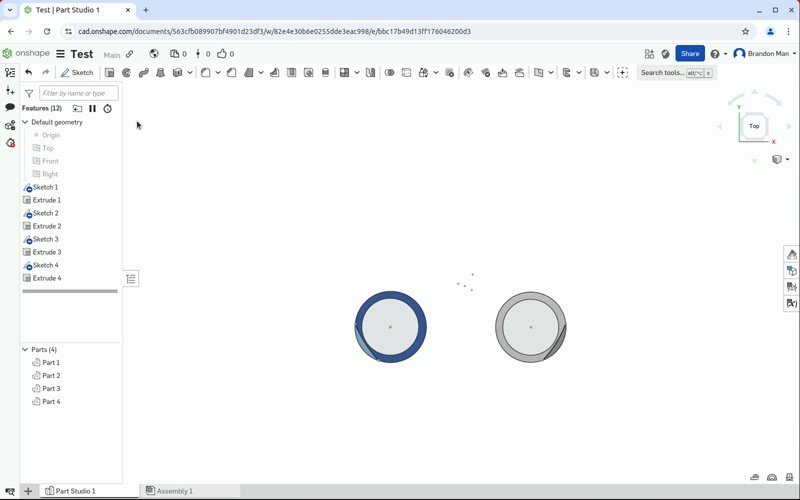
key(shift+h)
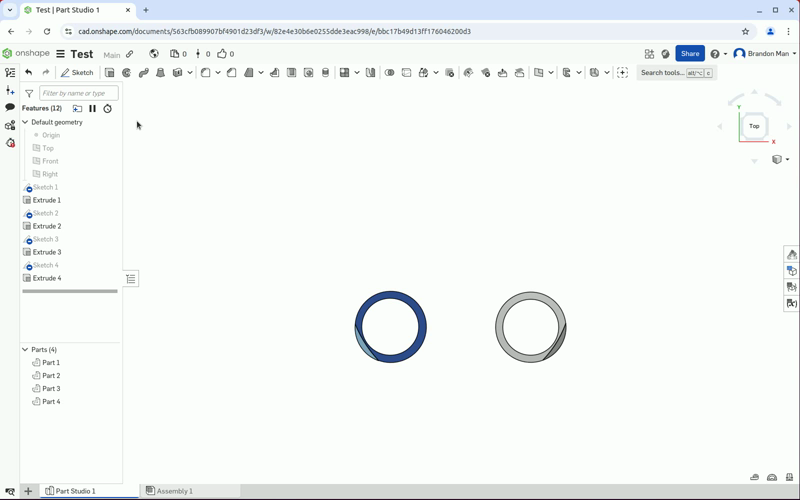
mouse_move(73, 189)
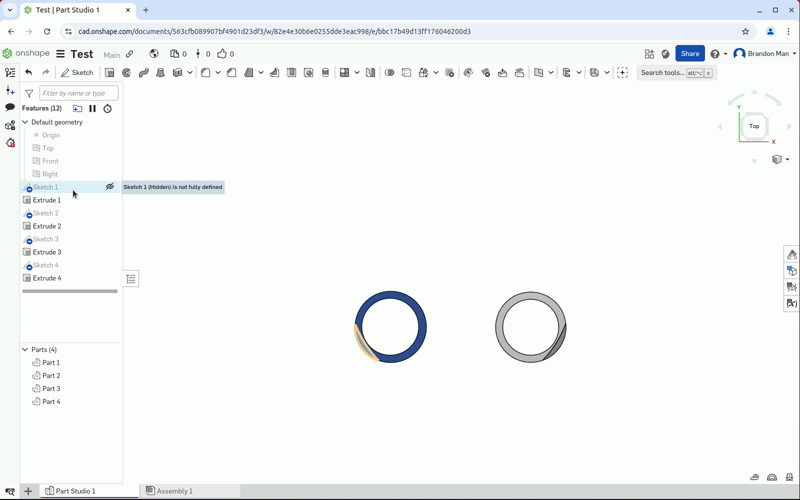
click(73, 189)
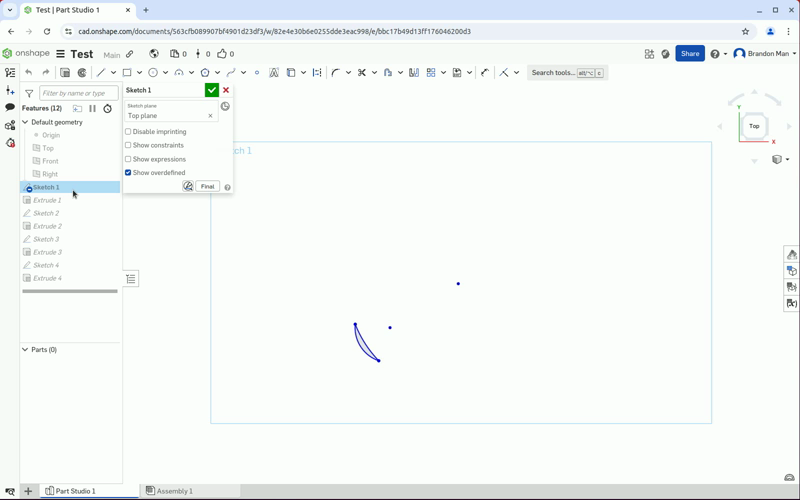
mouse_move(229, 92)
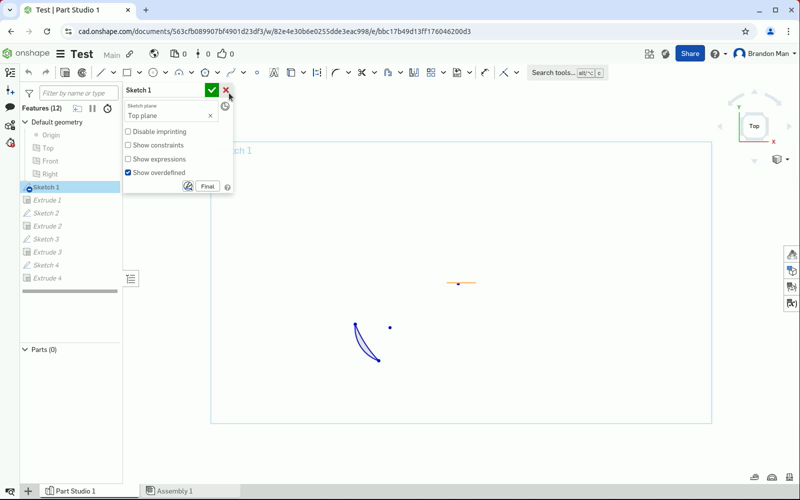
click(229, 92)
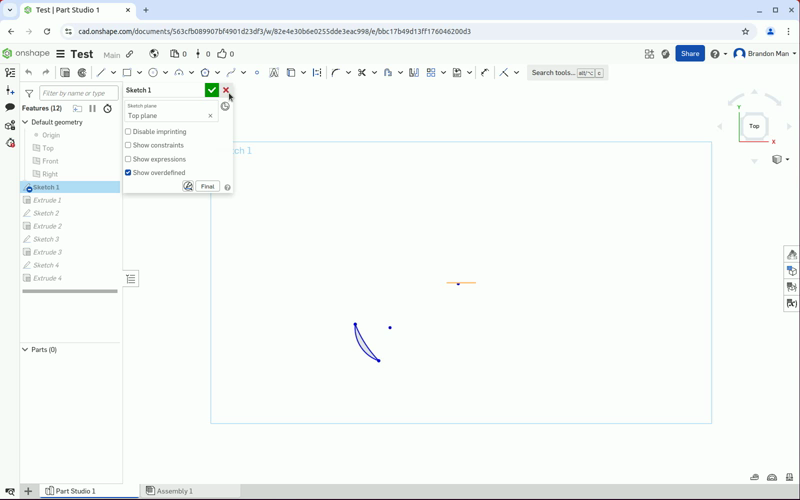
key(shift+s)
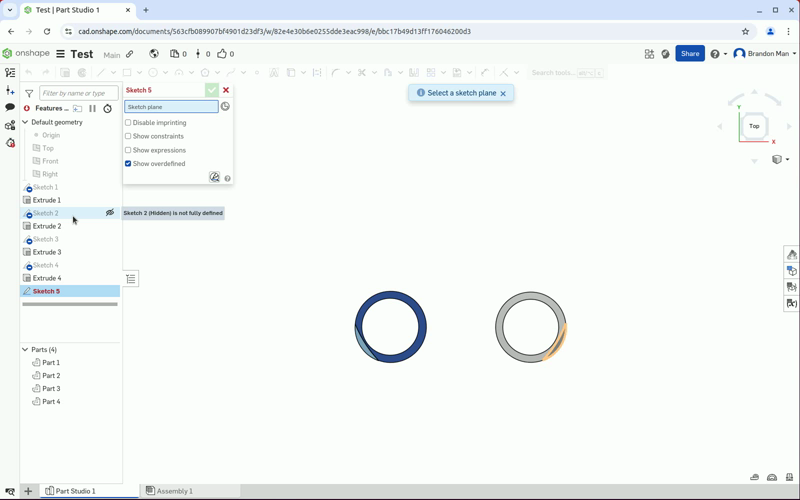
scroll(3)
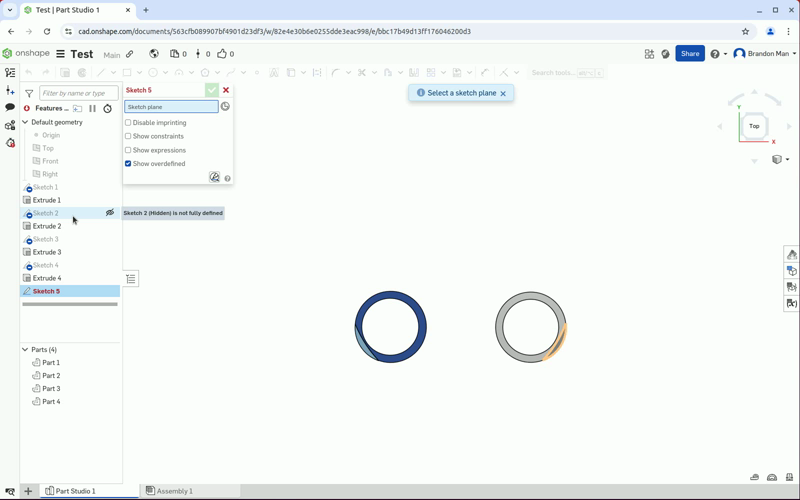
mouse_move(73, 150)
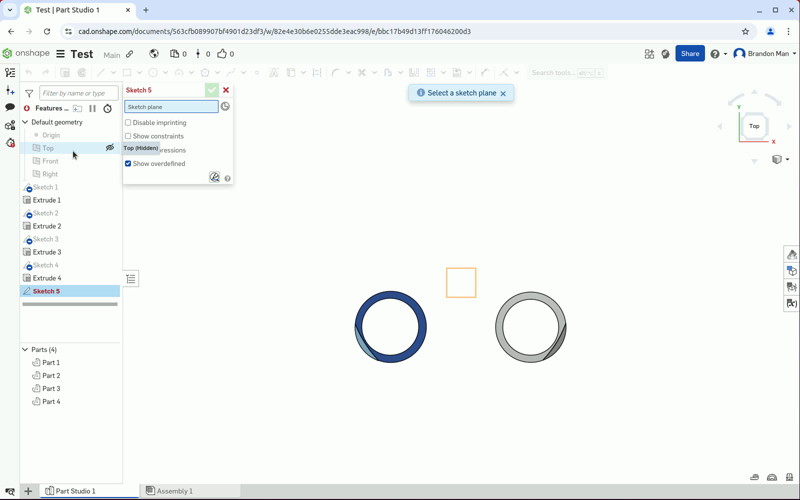
click(73, 150)
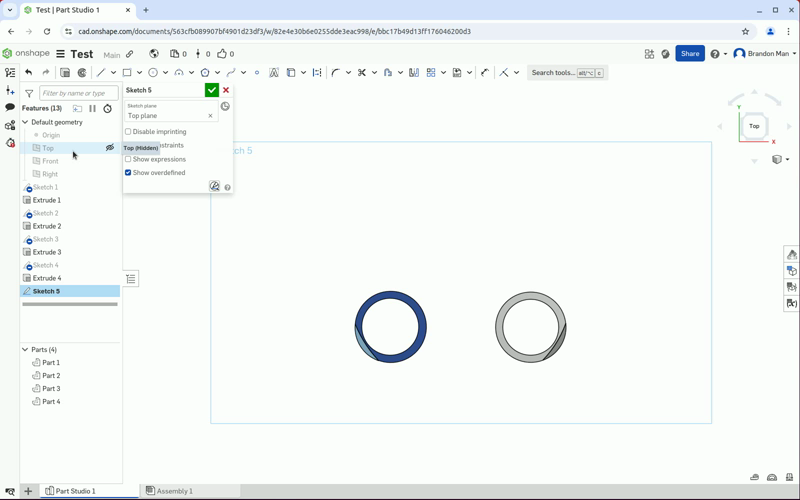
mouse_move(73, 352)
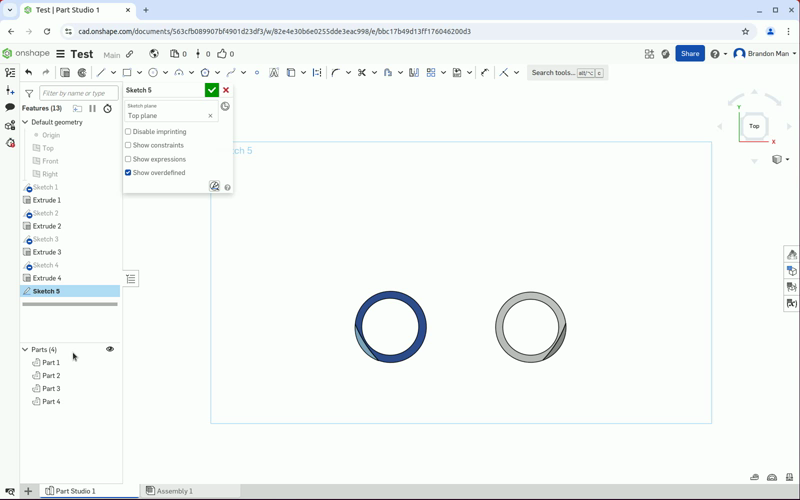
key(y)
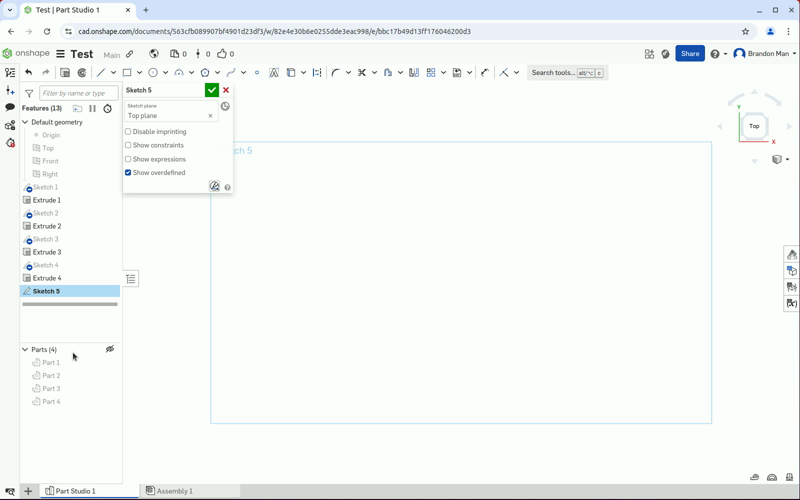
key(a)
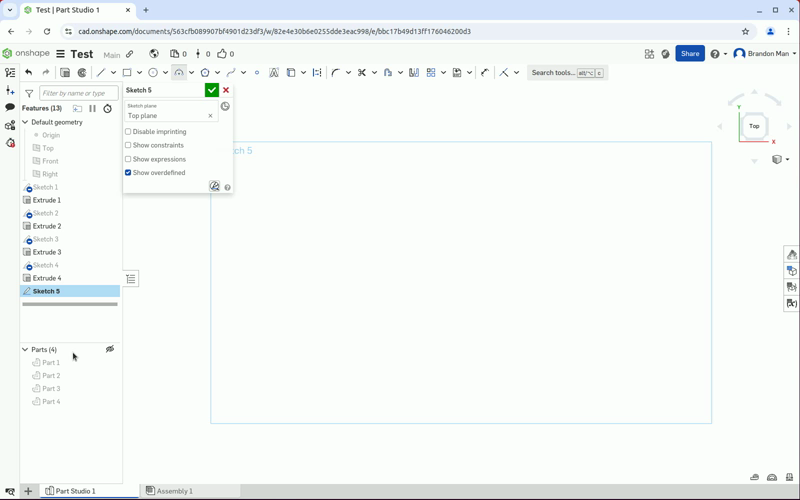
key_down(shift)
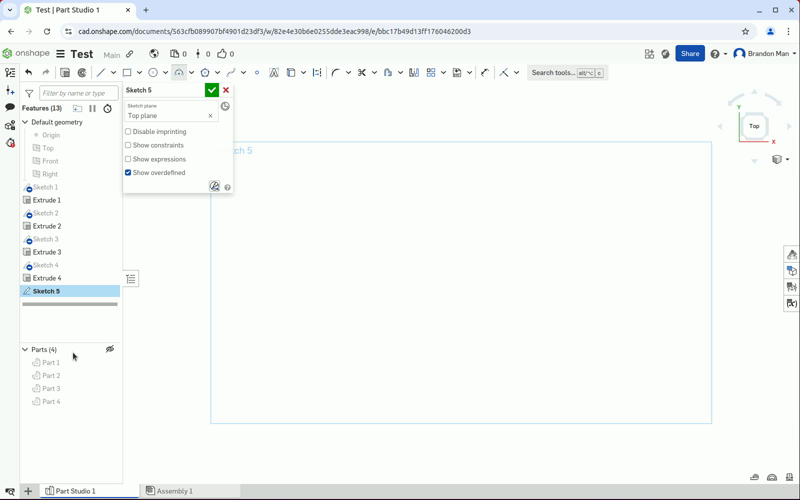
mouse_move(425, 205)
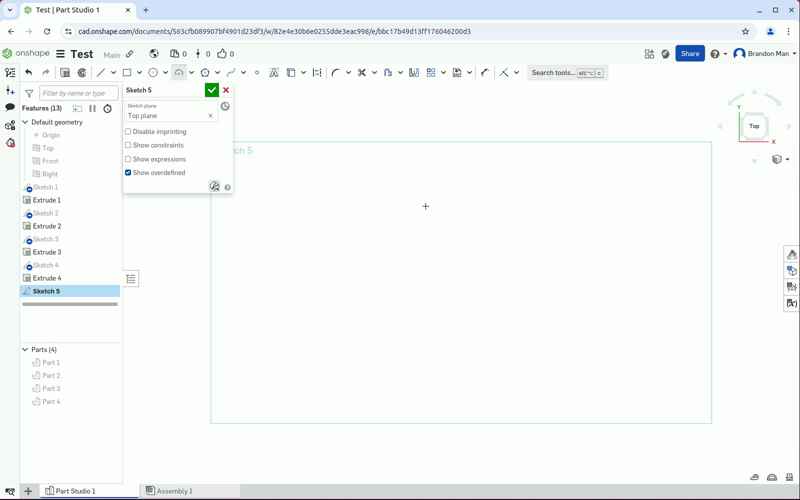
click(425, 205)
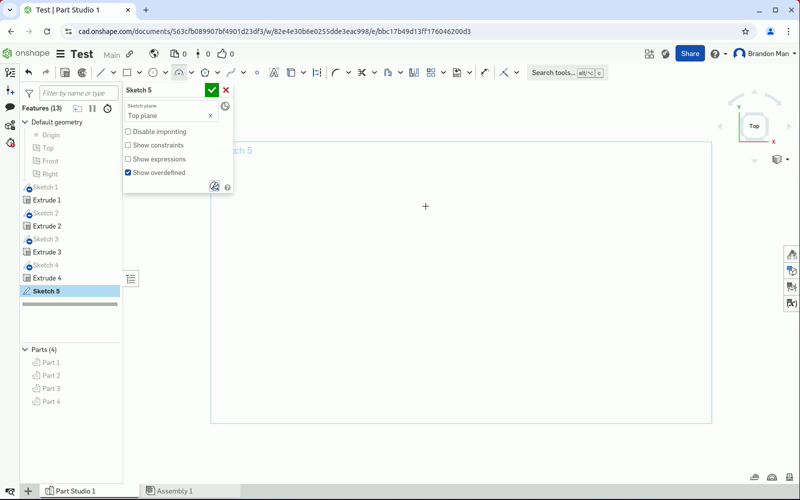
key_up(shift)
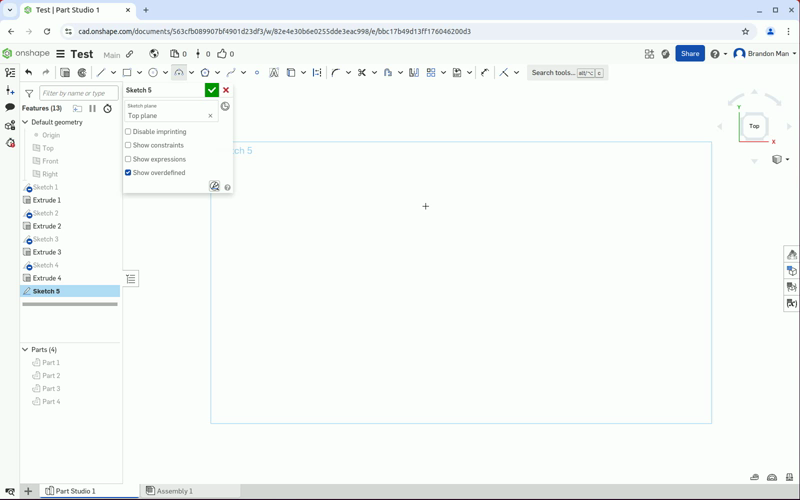
key_down(shift)
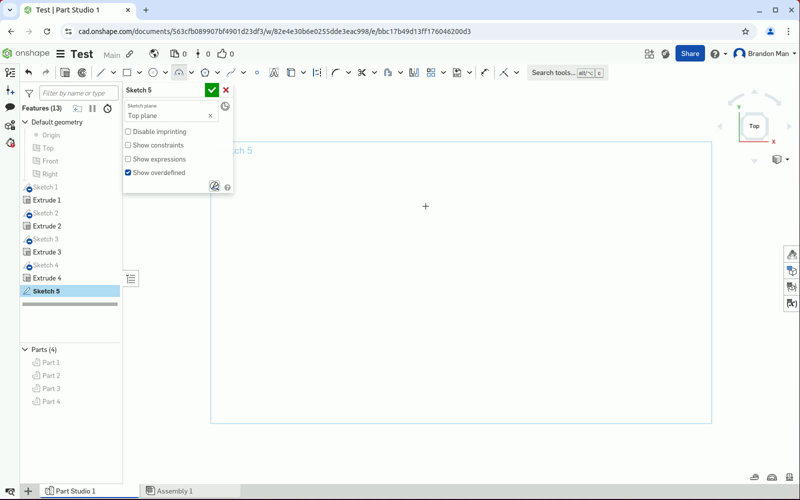
mouse_move(431, 225)
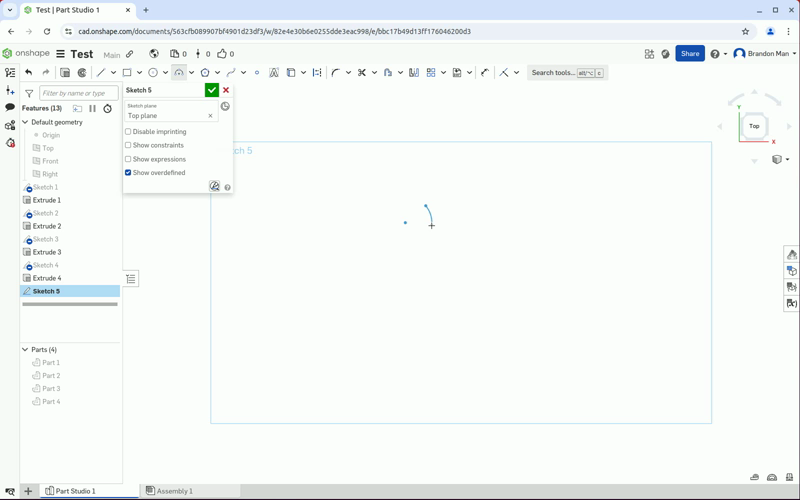
click(431, 225)
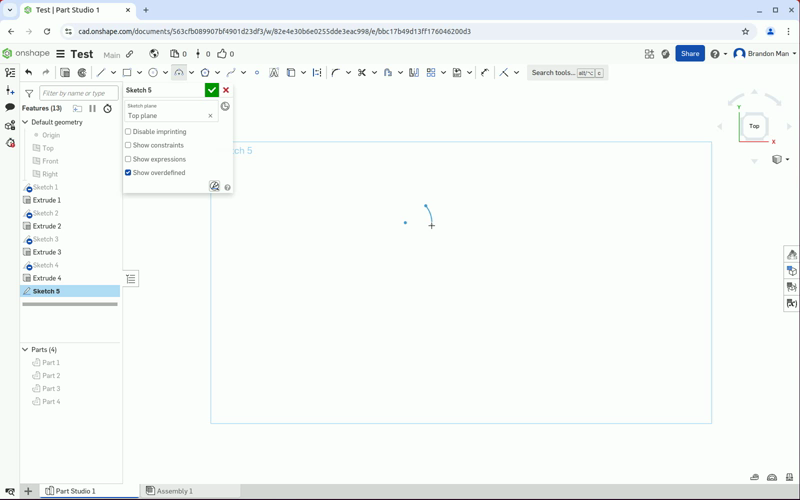
mouse_move(429, 214)
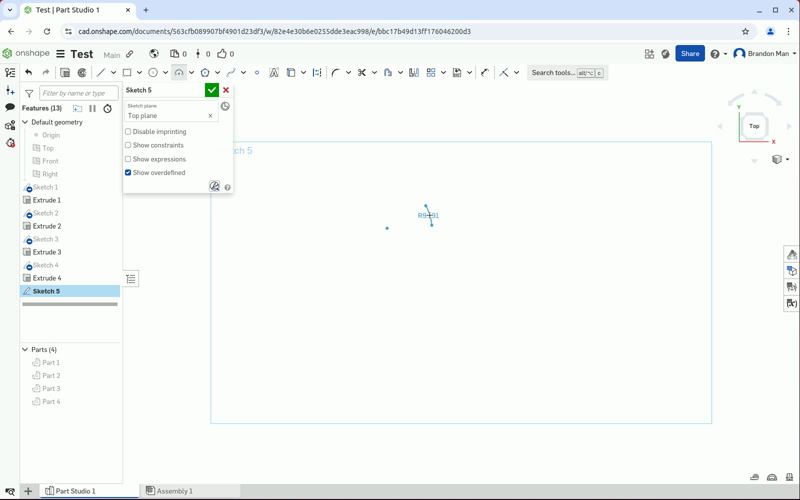
click(429, 214)
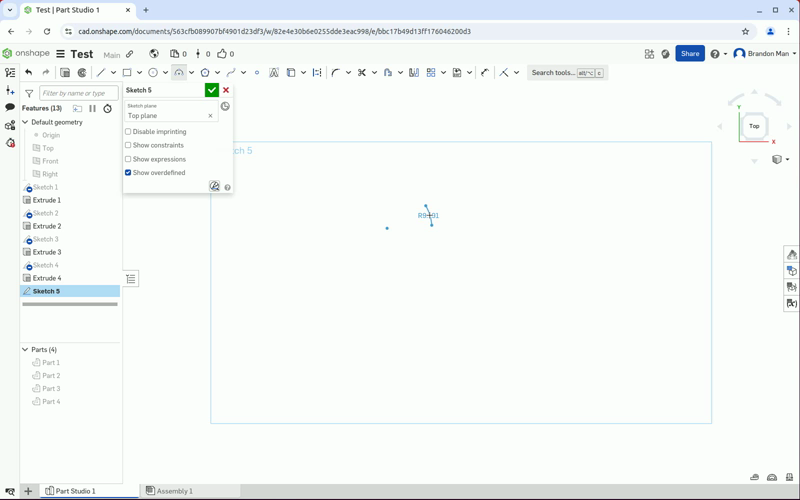
key_up(shift)
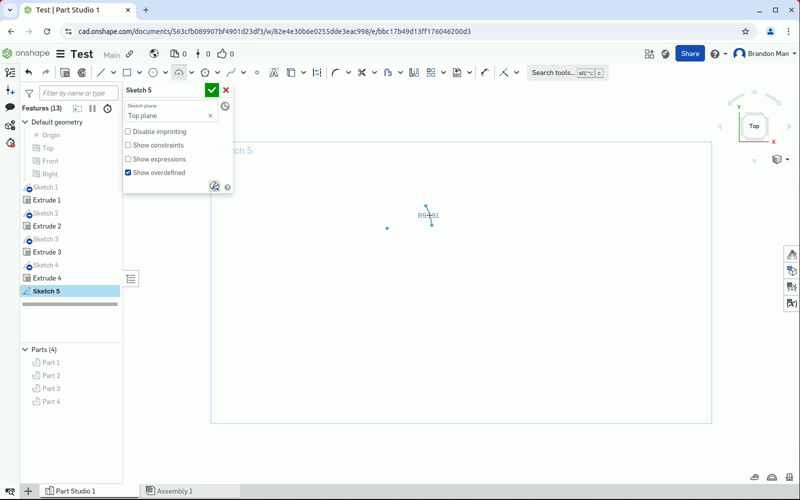
mouse_move(431, 225)
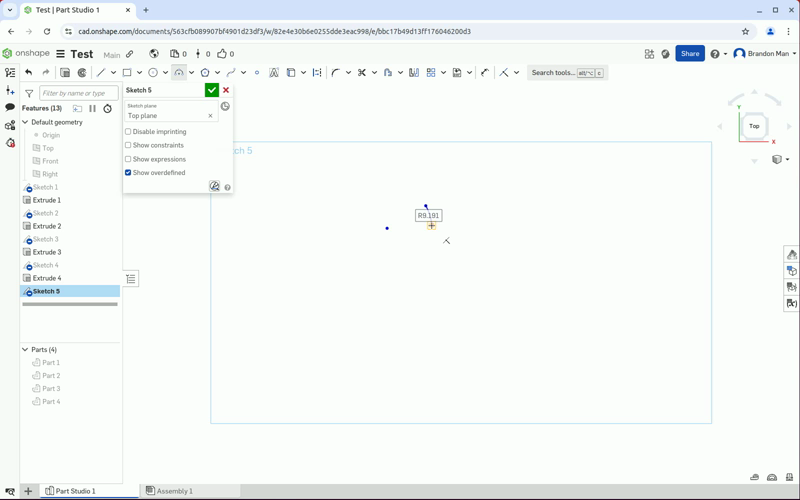
click(431, 225)
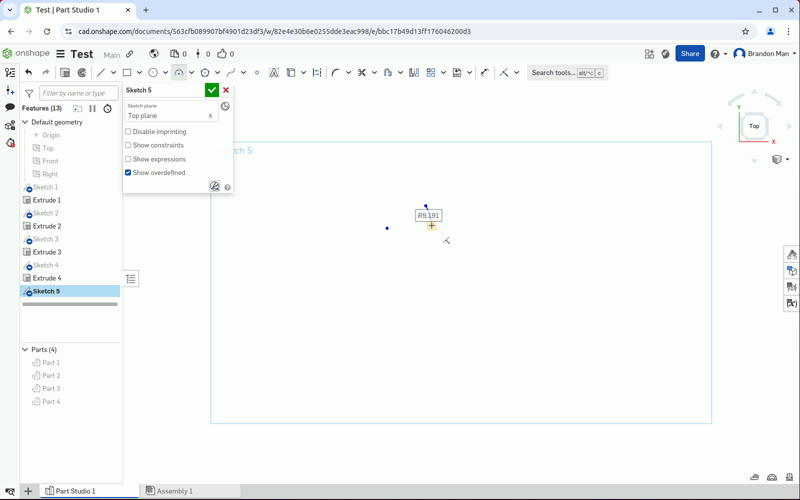
key_down(shift)
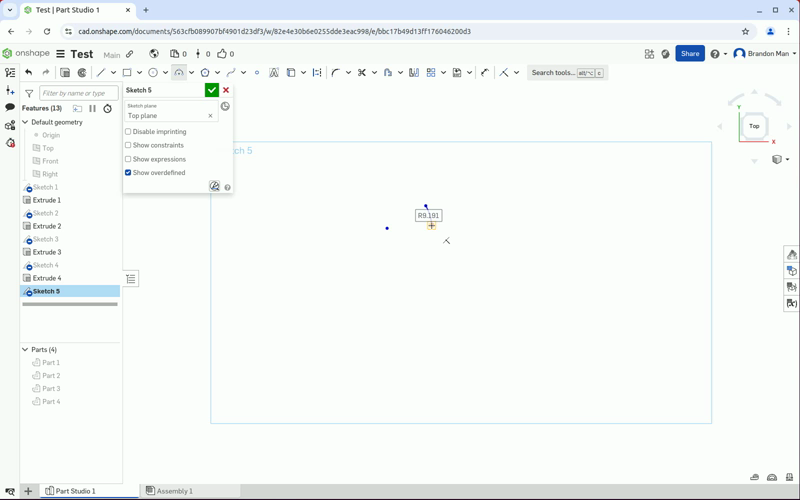
mouse_move(490, 225)
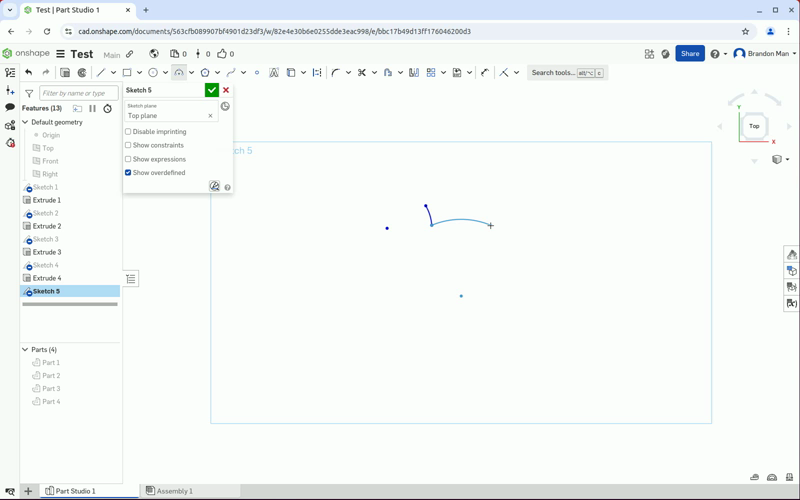
click(490, 225)
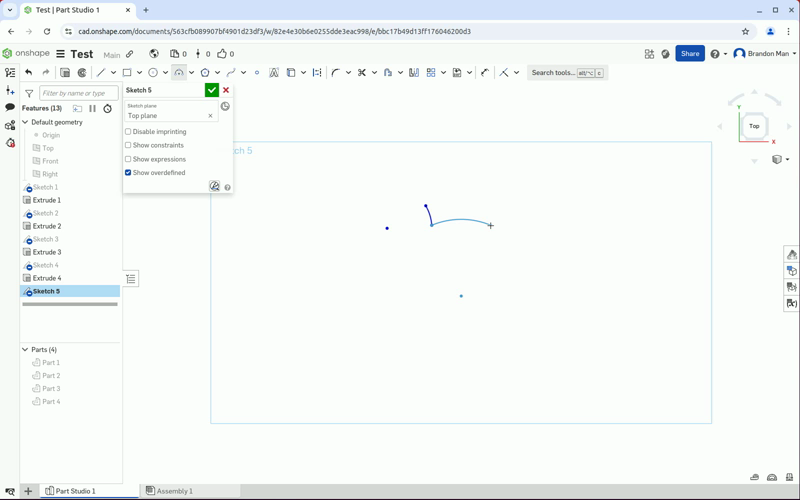
mouse_move(461, 240)
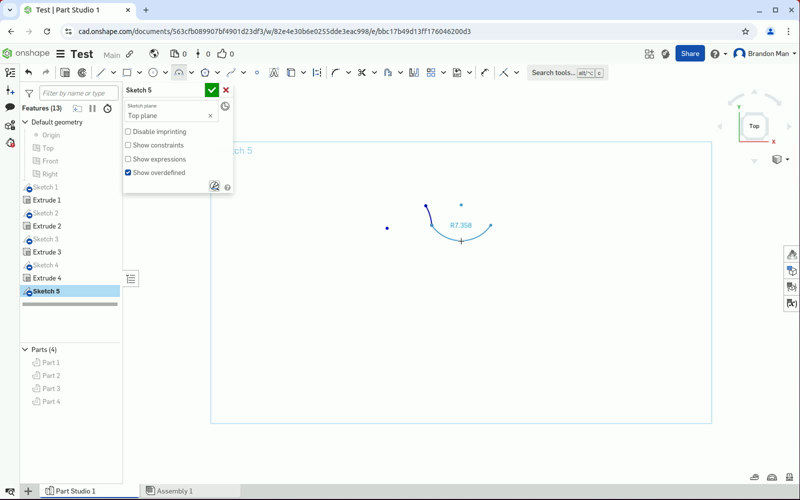
click(461, 240)
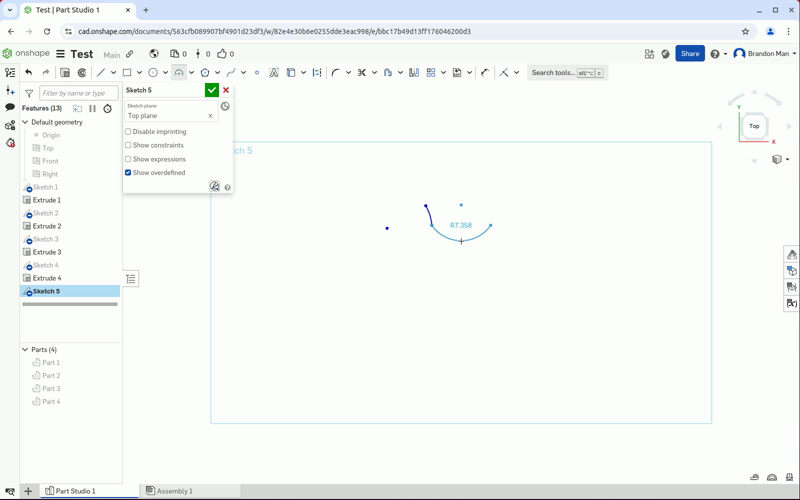
key_up(shift)
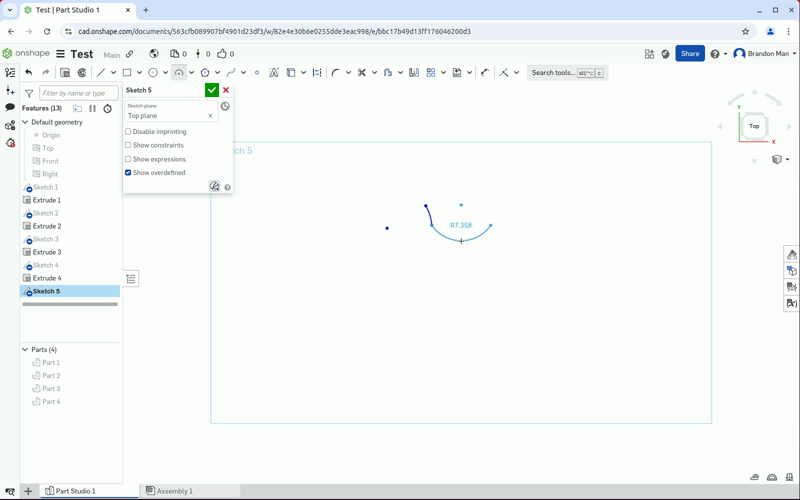
mouse_move(490, 225)
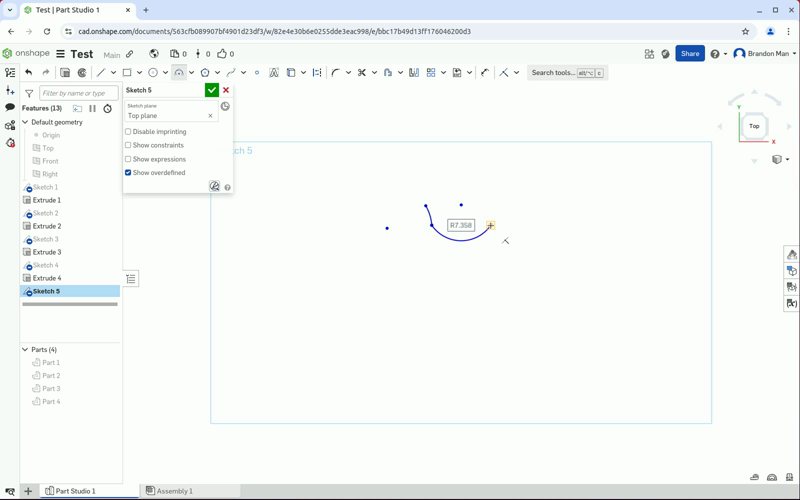
click(490, 225)
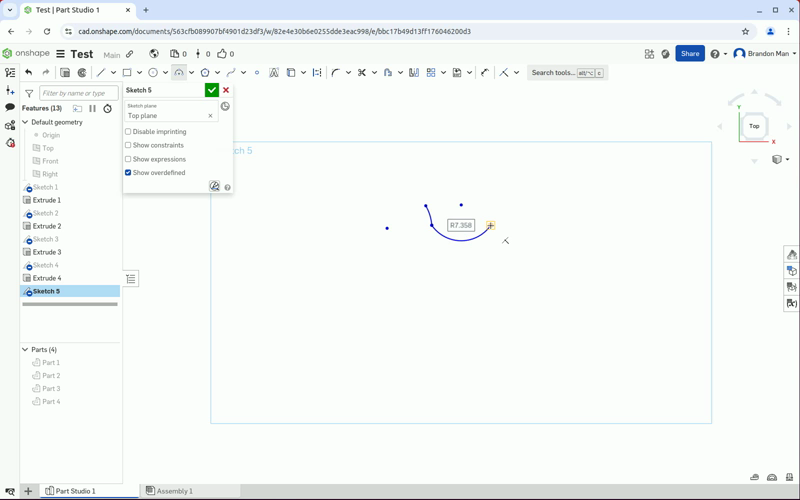
key_down(shift)
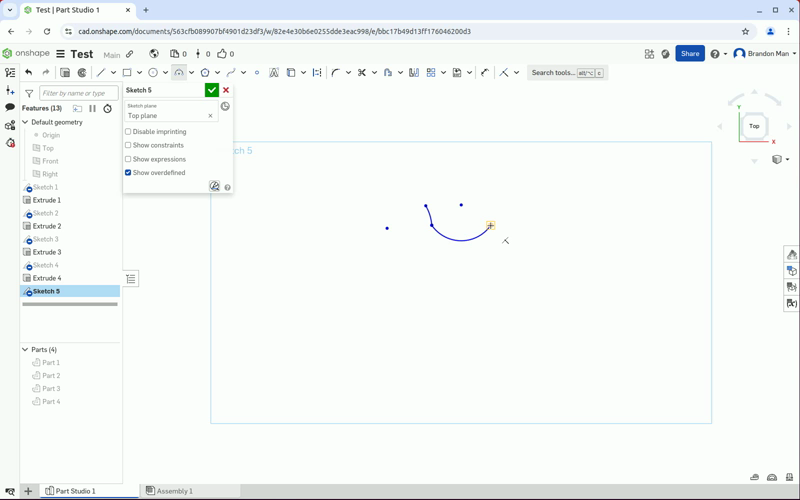
mouse_move(496, 205)
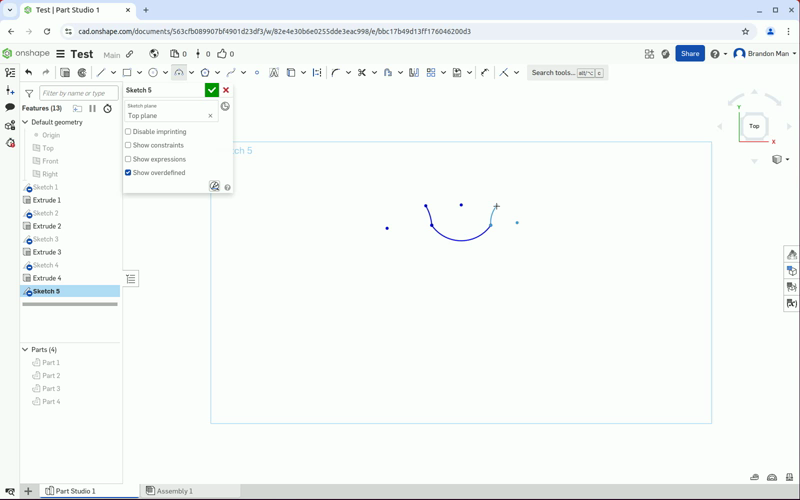
click(496, 205)
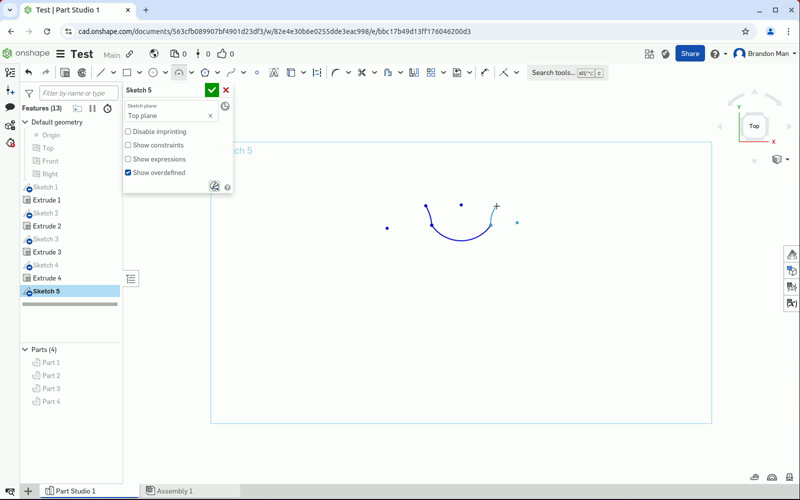
mouse_move(492, 214)
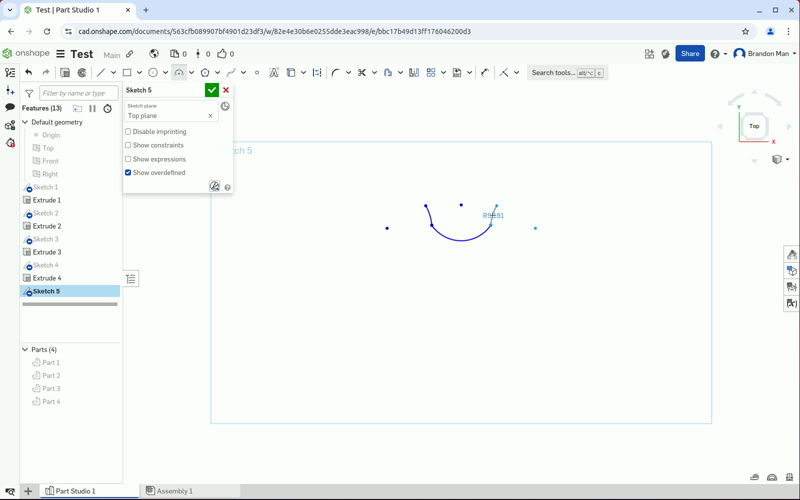
click(492, 214)
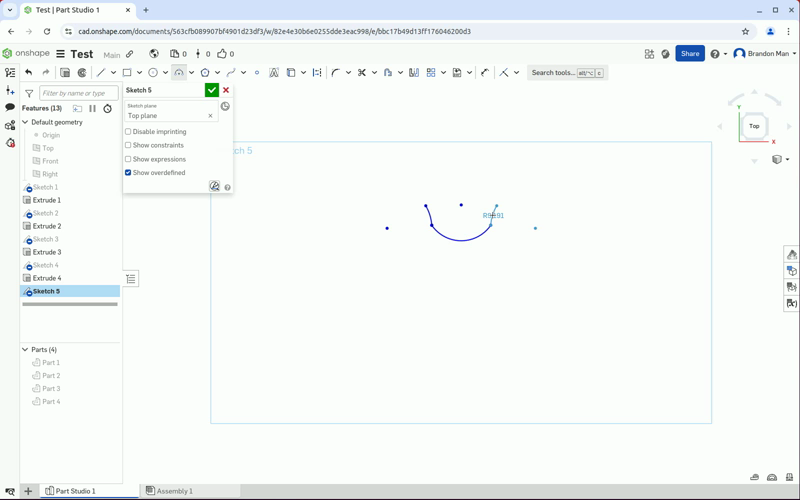
key_up(shift)
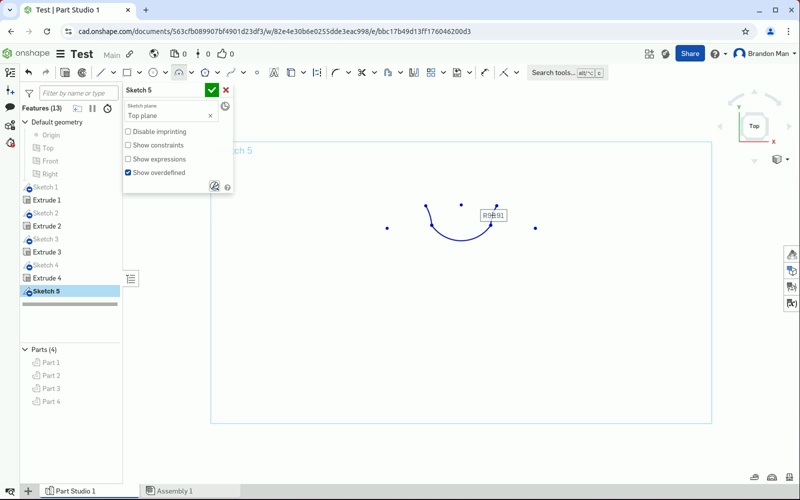
mouse_move(496, 205)
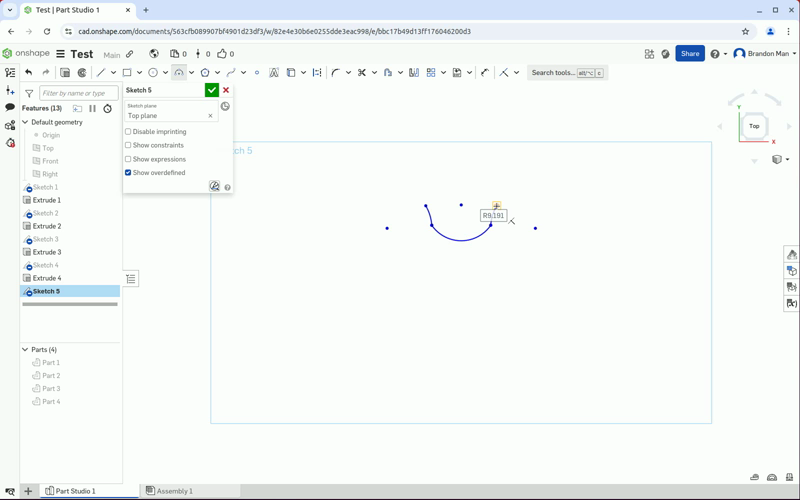
click(496, 205)
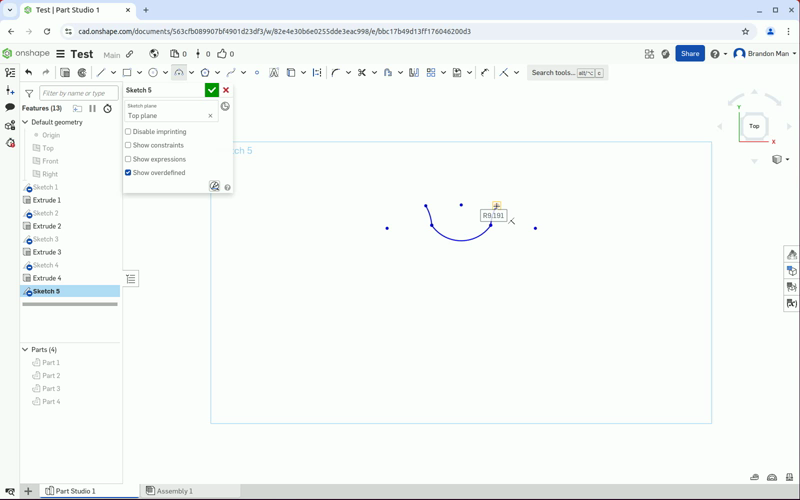
mouse_move(425, 205)
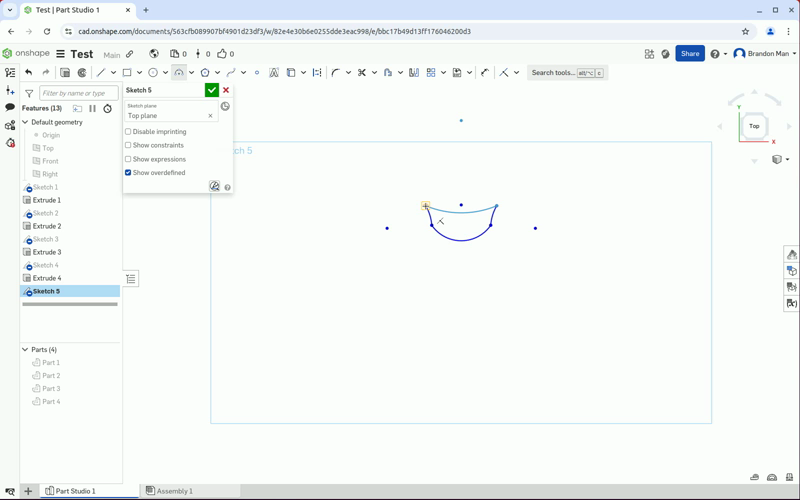
click(425, 205)
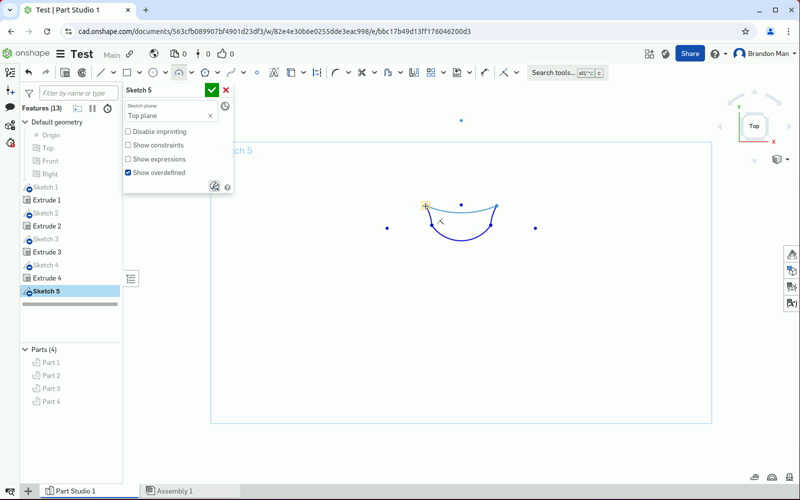
key_down(shift)
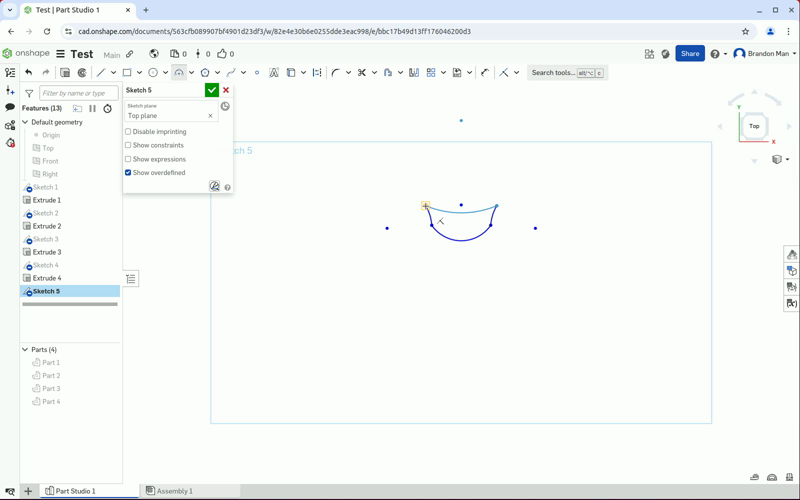
mouse_move(461, 170)
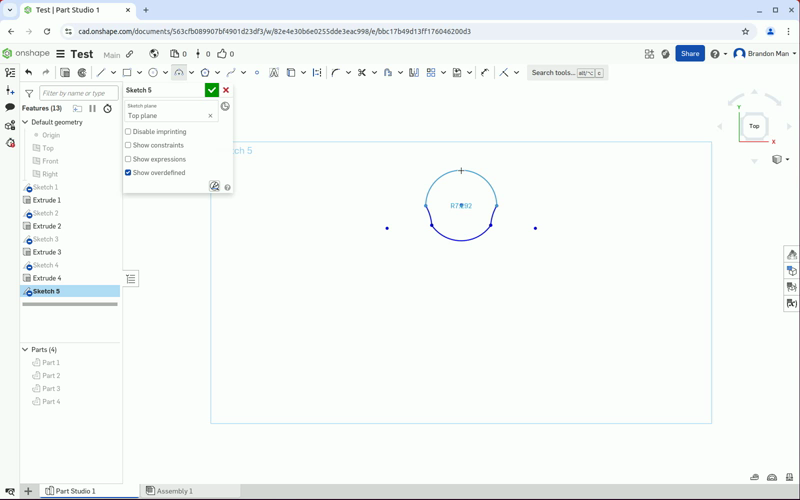
click(461, 170)
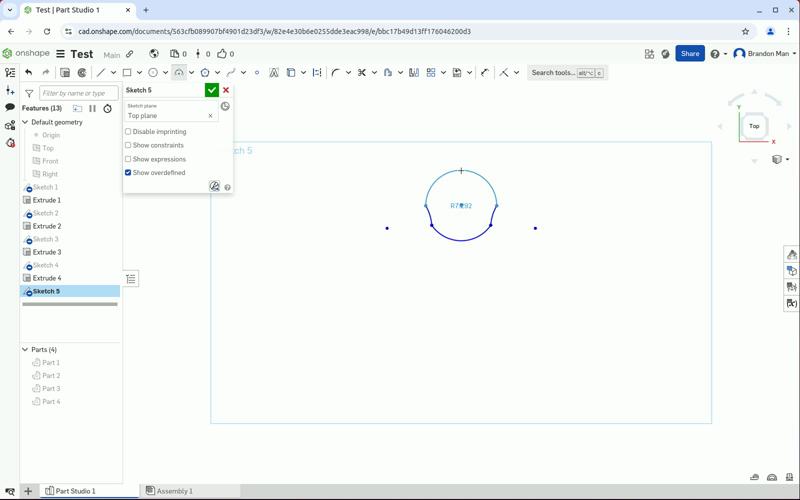
key_up(shift)
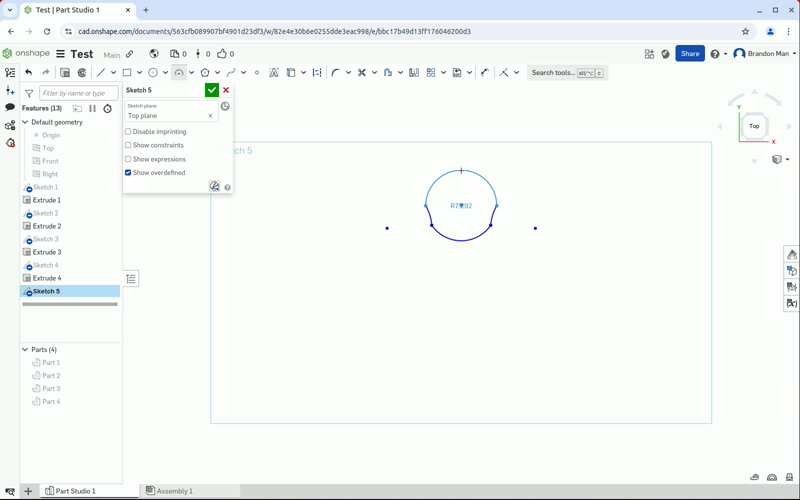
key(esc)
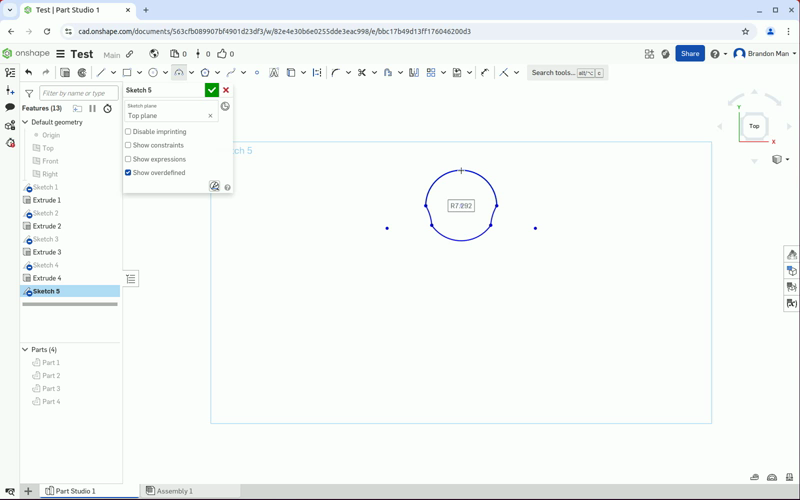
key(c)
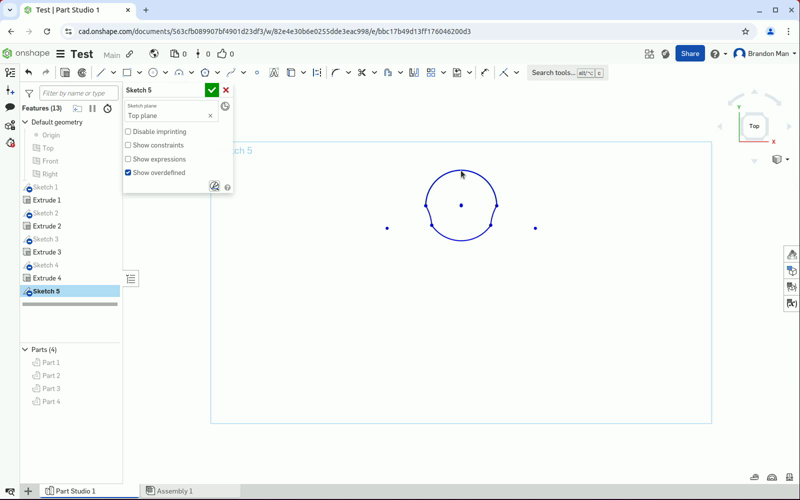
key_down(shift)
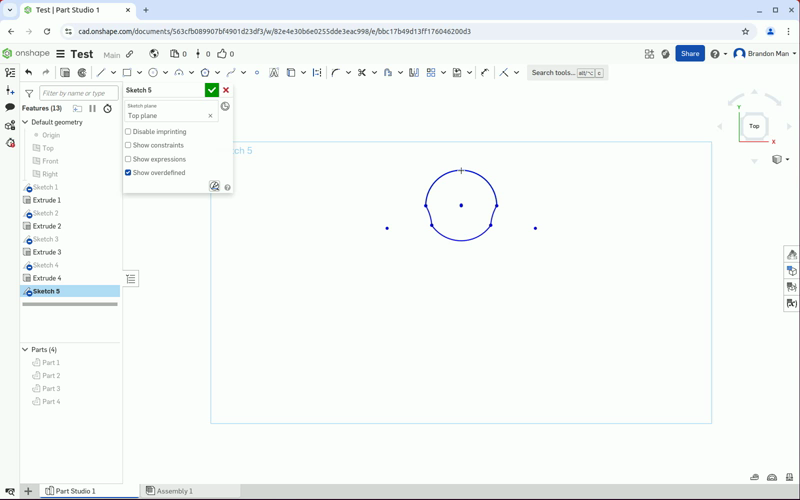
mouse_move(461, 205)
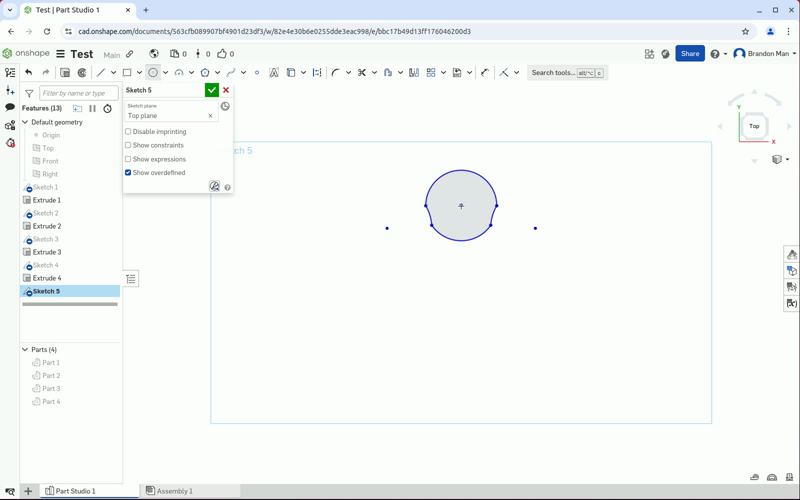
click(461, 205)
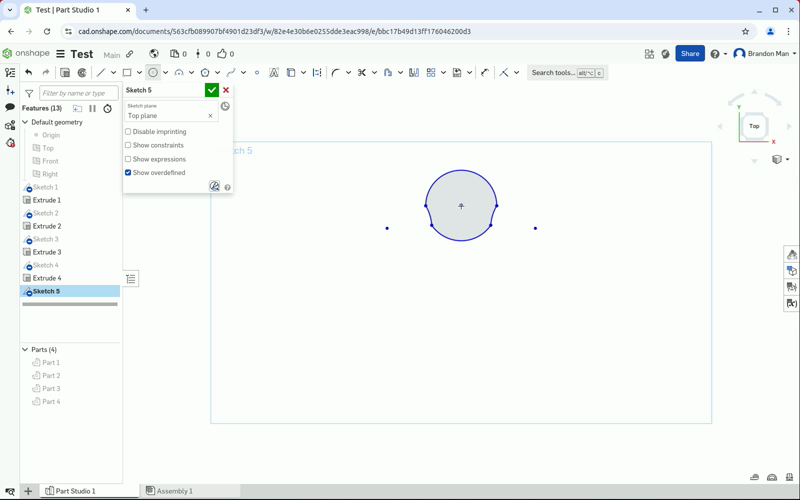
key_up(shift)
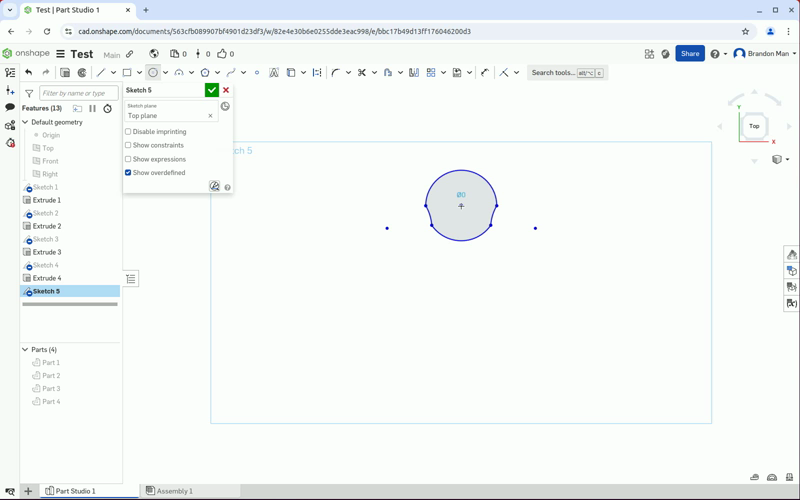
mouse_move(489, 205)
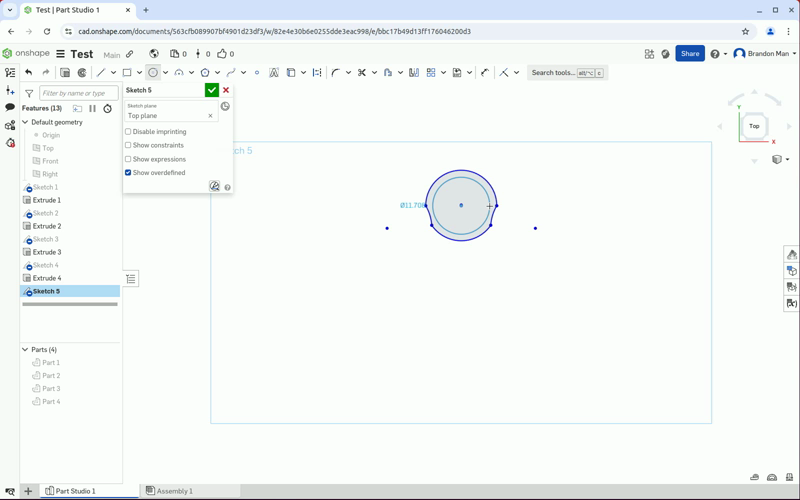
click(489, 205)
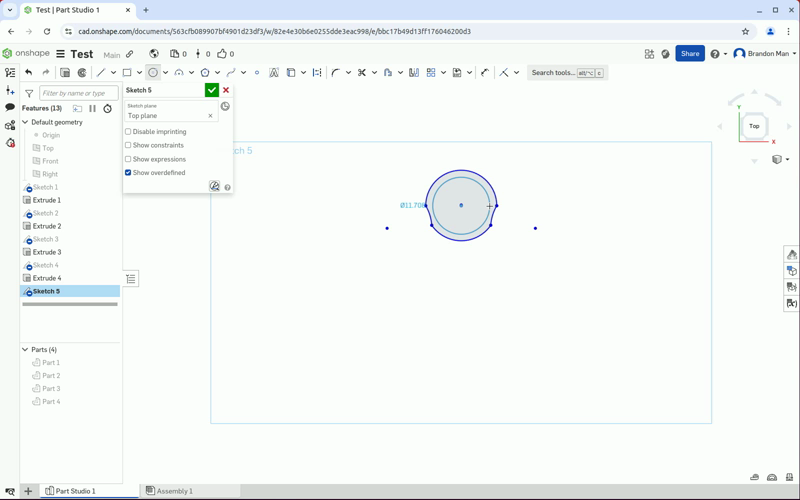
key(esc)
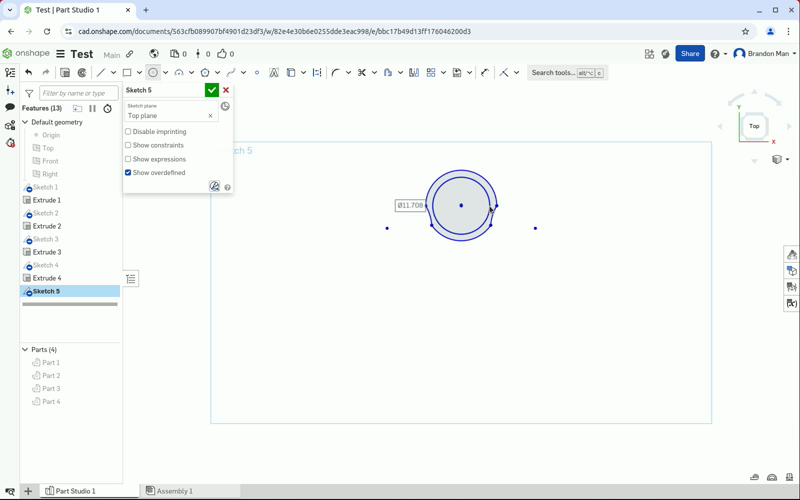
mouse_move(440, 184)
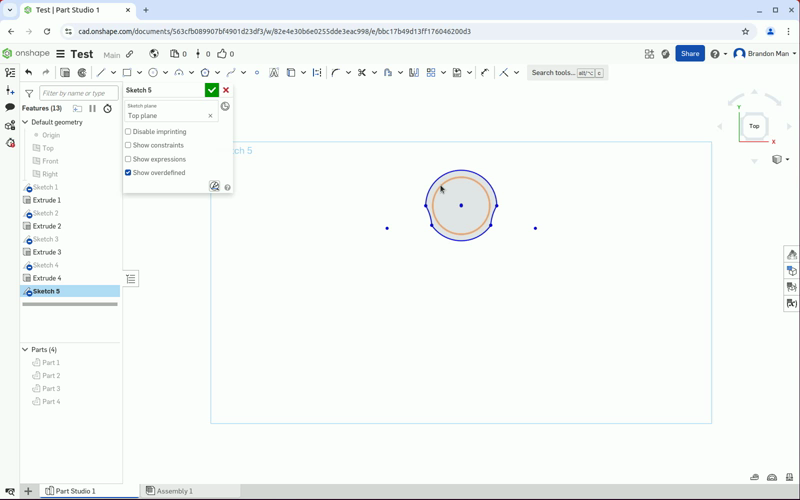
scroll(6)
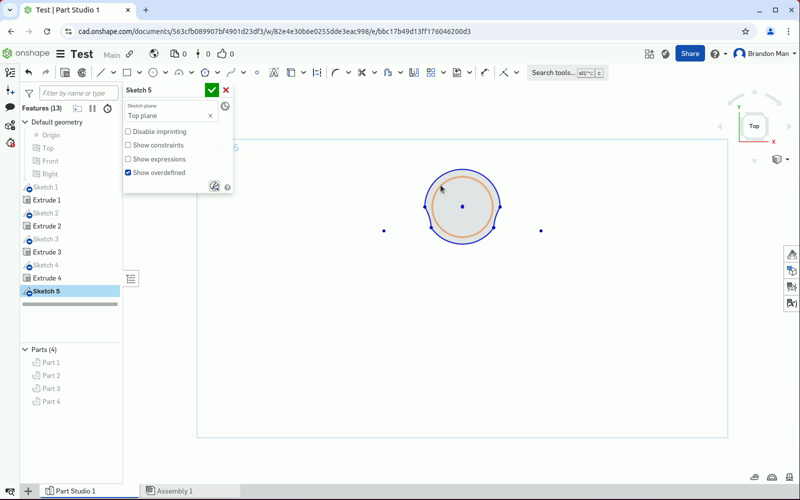
scroll(6)
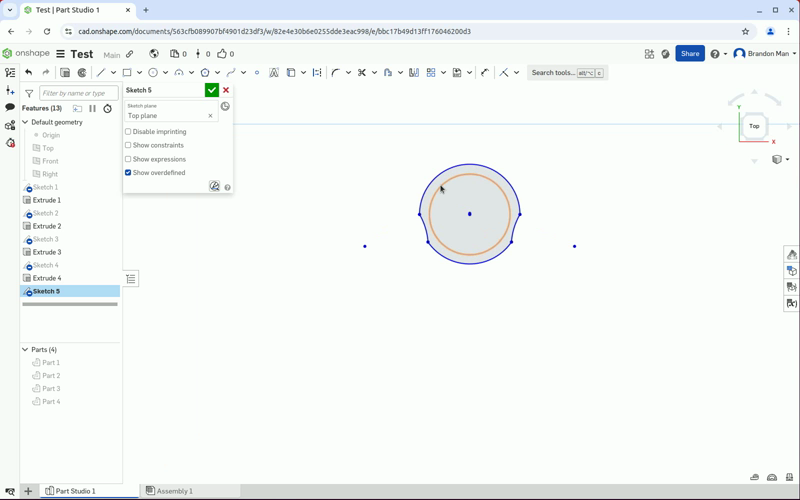
scroll(6)
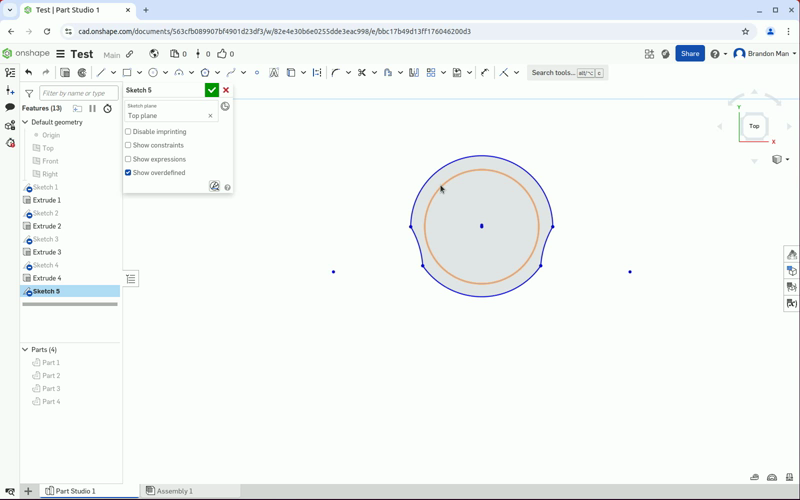
scroll(6)
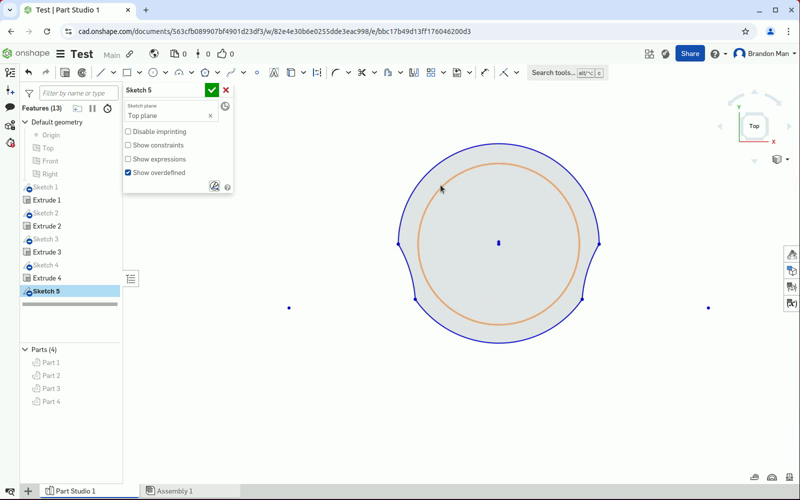
scroll(6)
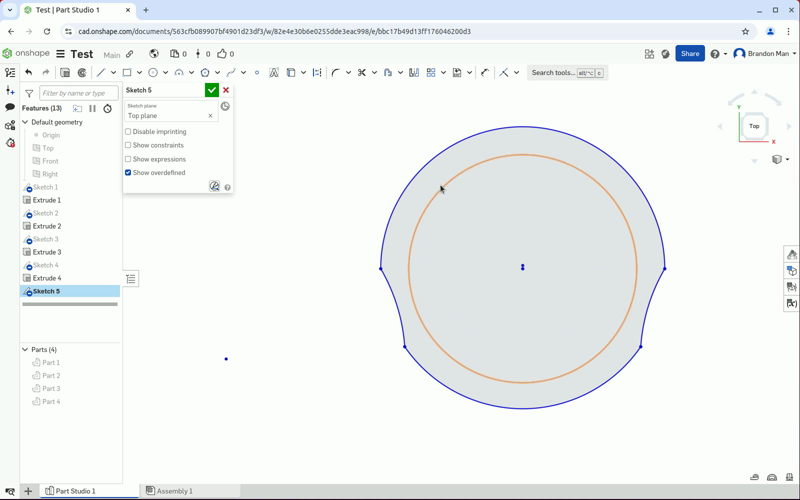
scroll(6)
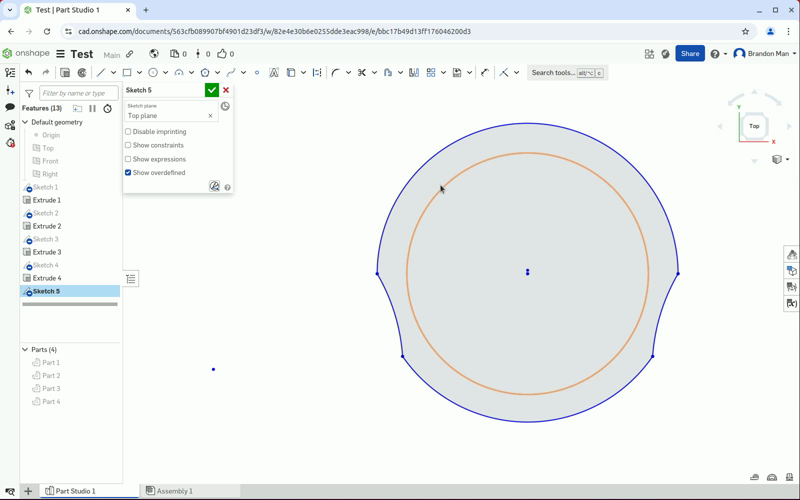
scroll(6)
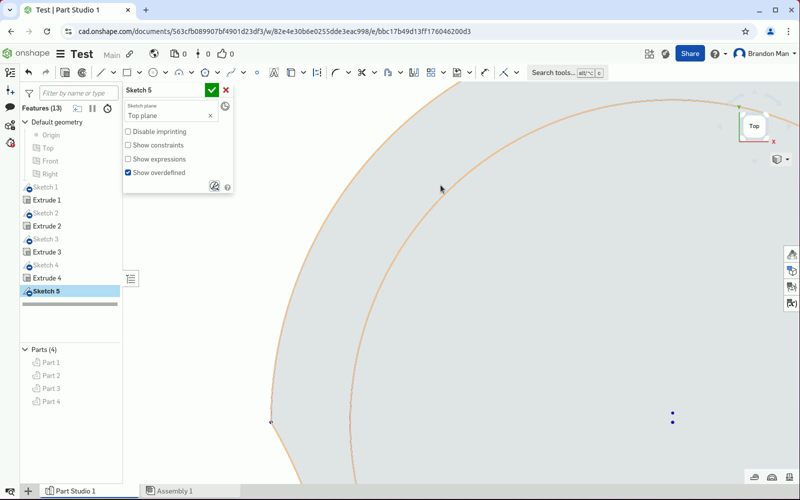
click(440, 184)
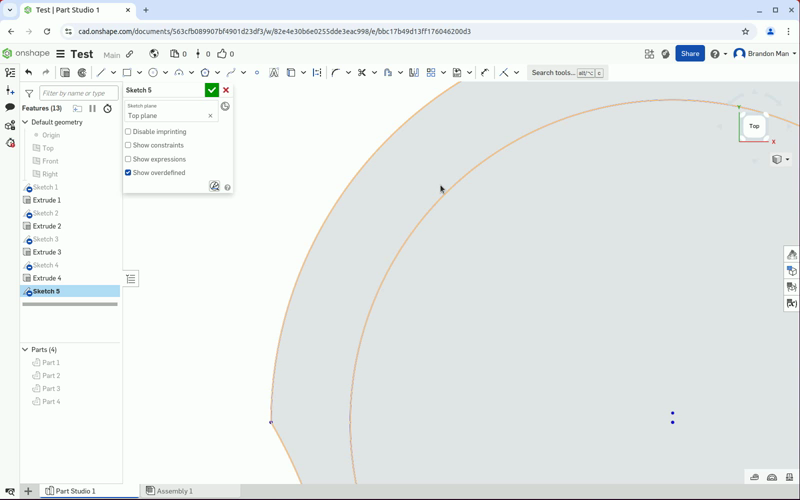
scroll(-6)
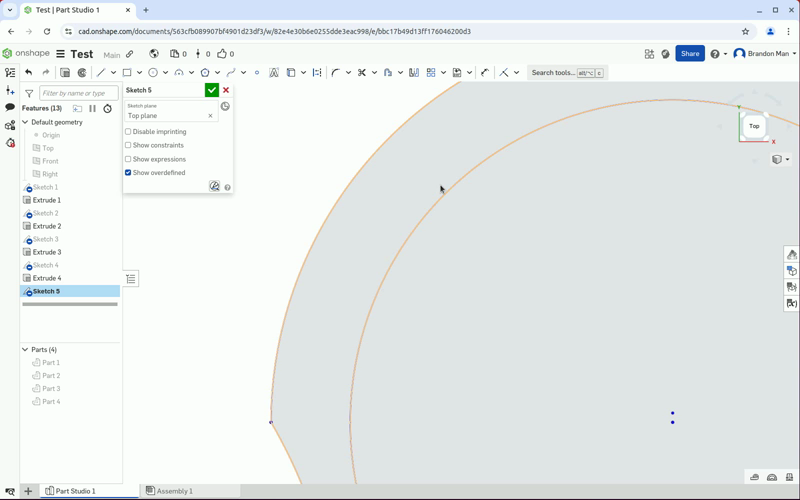
scroll(-6)
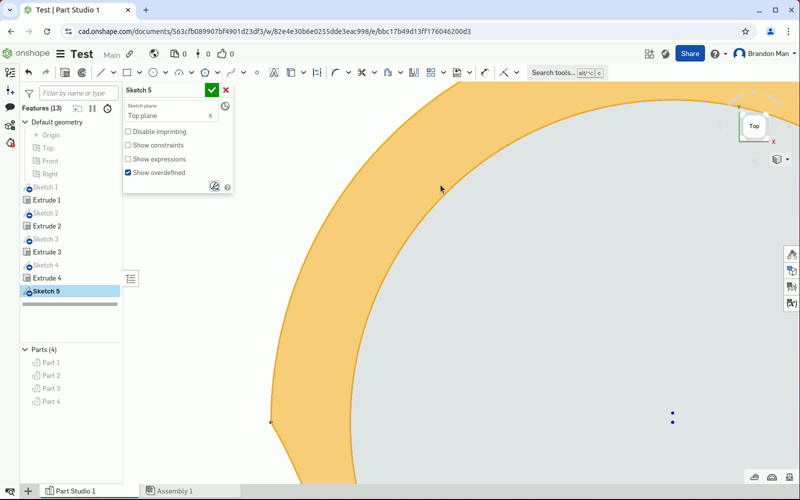
scroll(-6)
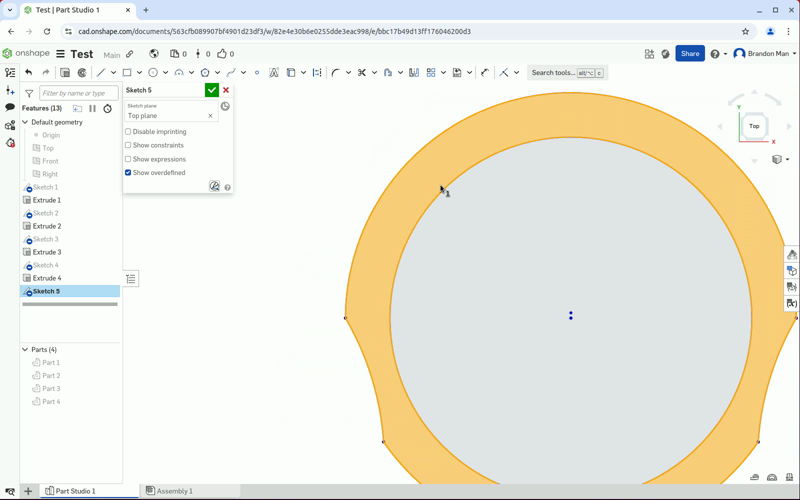
scroll(-6)
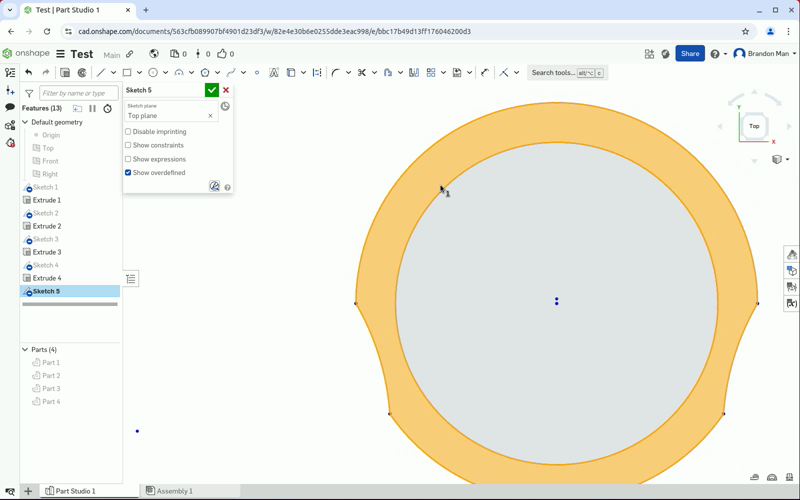
scroll(-6)
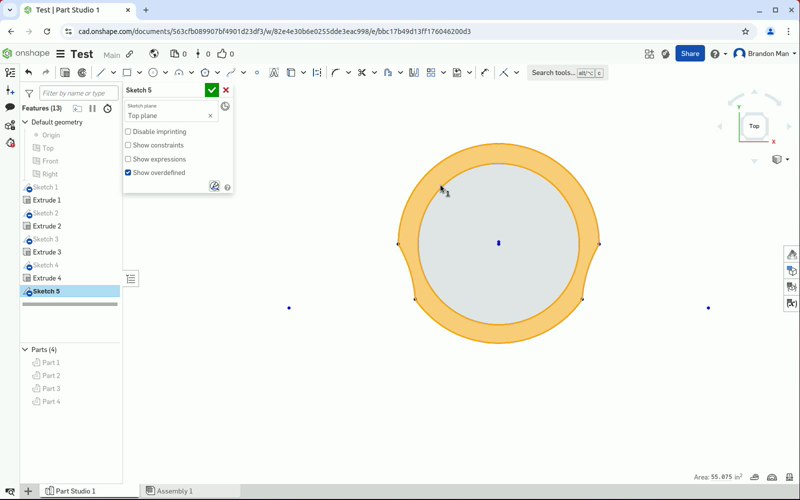
scroll(-6)
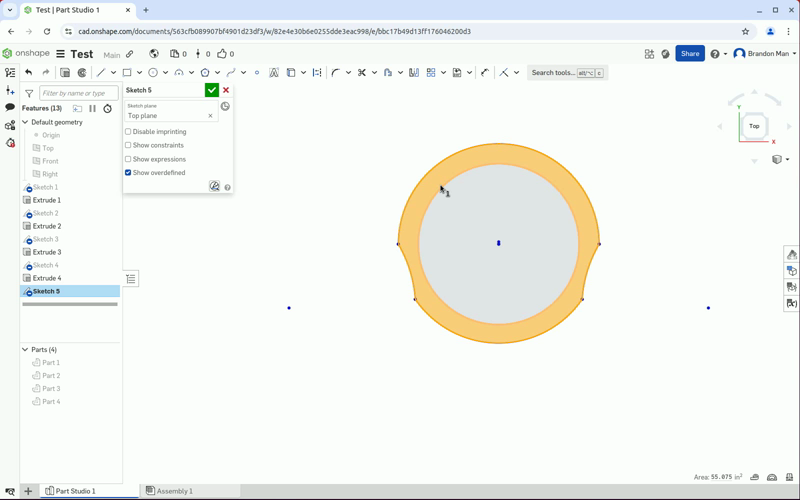
scroll(-6)
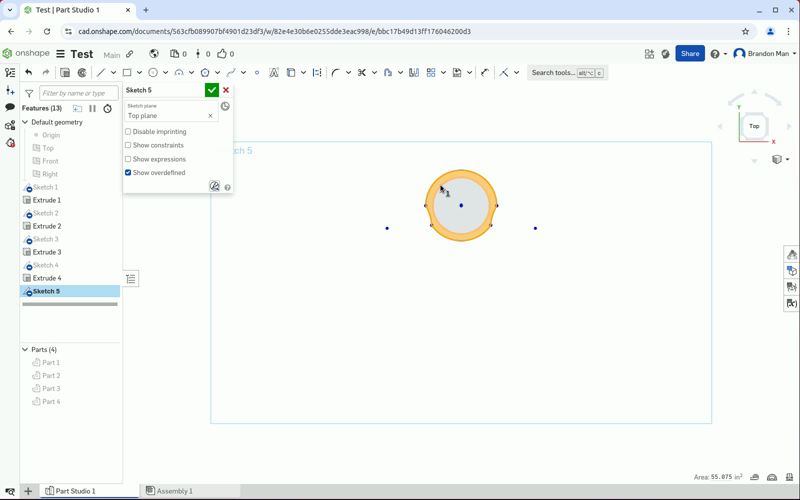
mouse_move(73, 352)
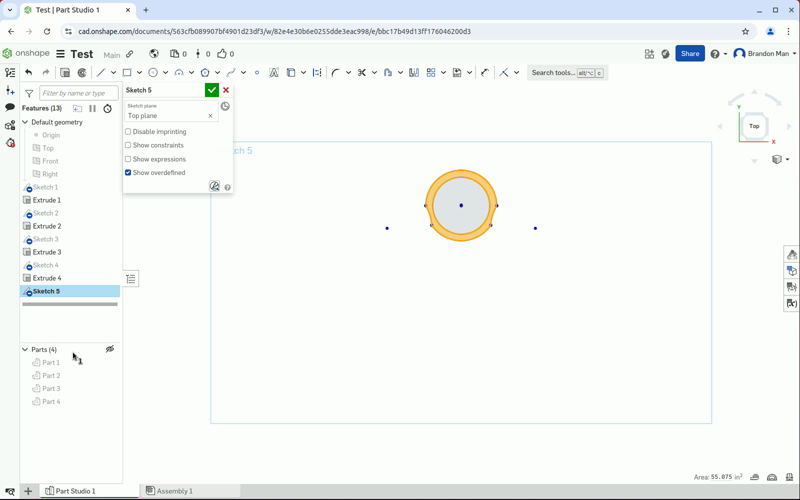
key(shift+y)
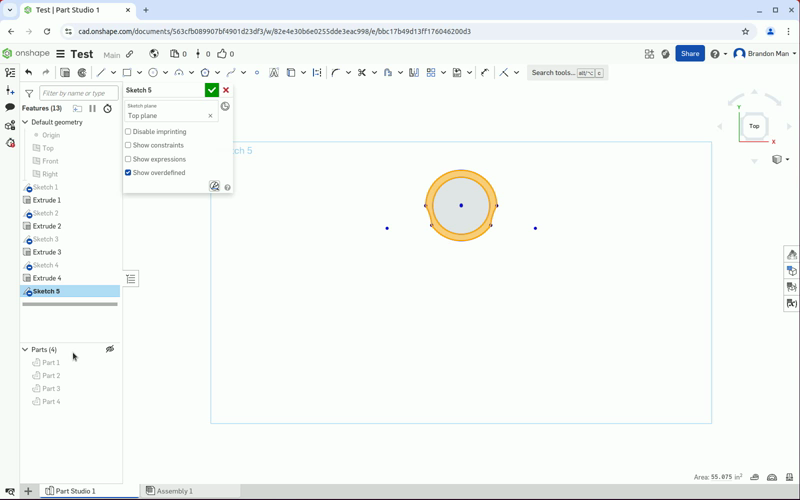
key(shift+e)
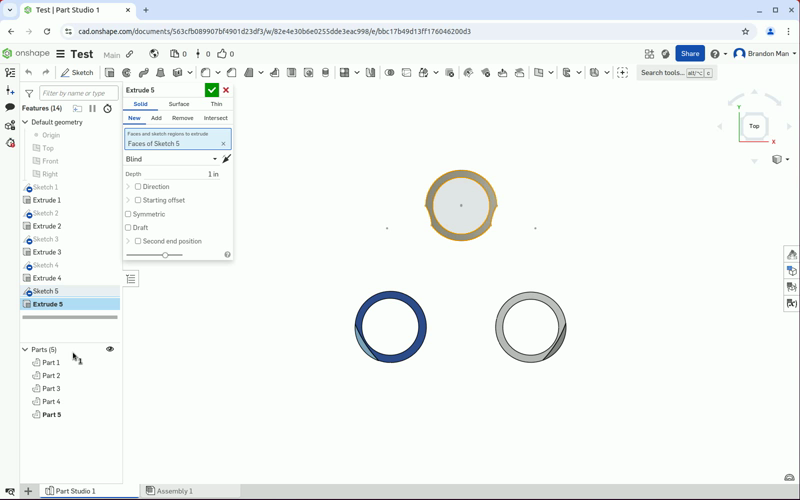
mouse_move(143, 106)
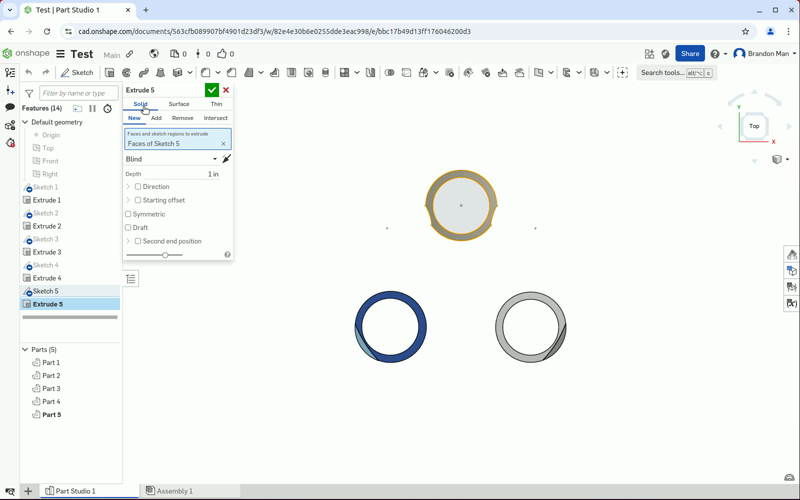
click(143, 106)
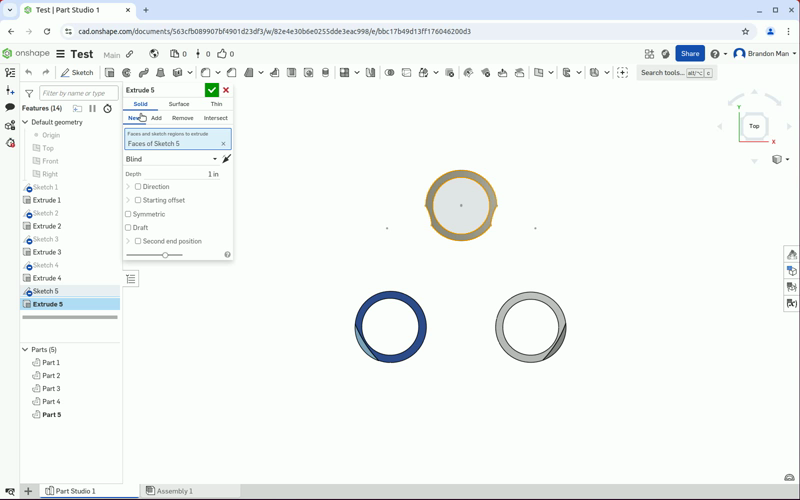
mouse_move(137, 120)
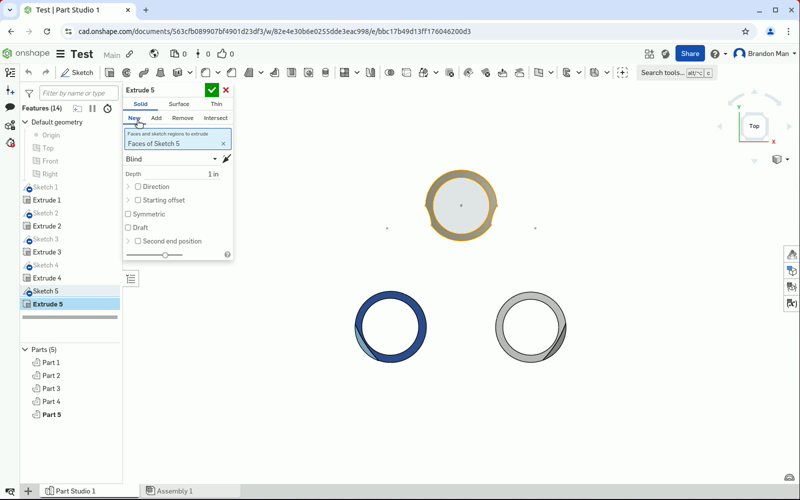
click(137, 120)
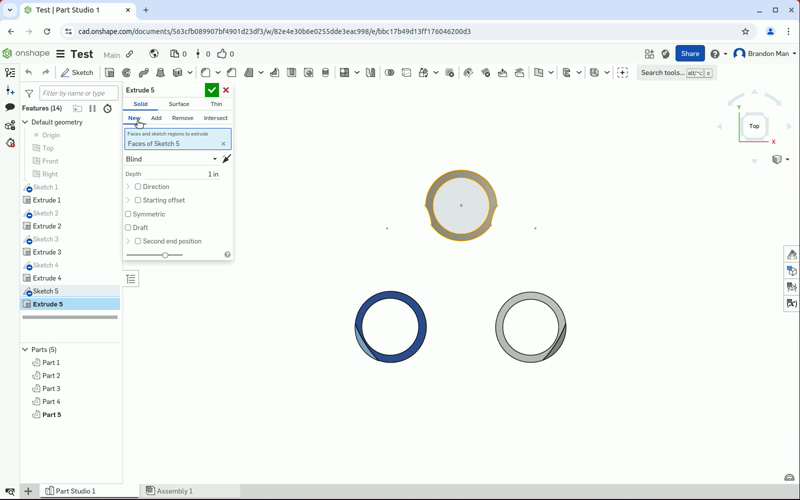
key(tab, 4)
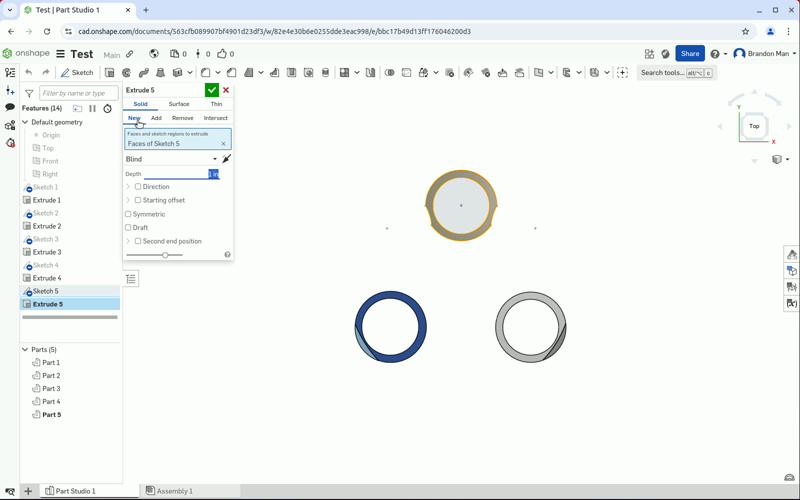
text(3.37)
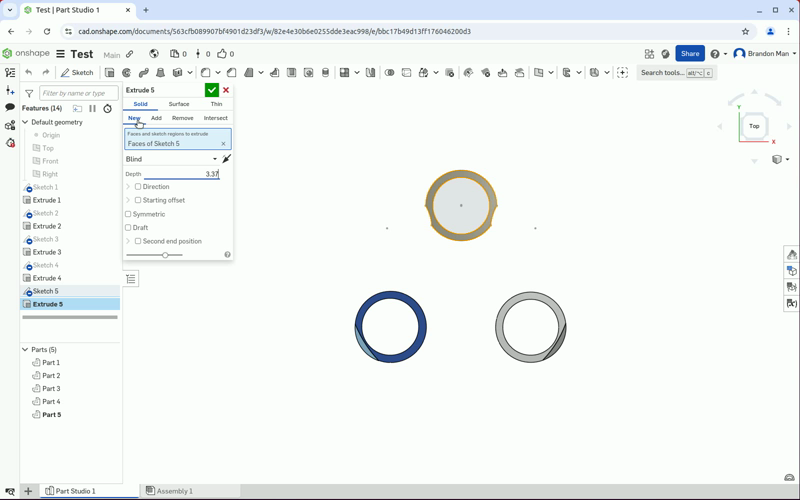
key(enter)
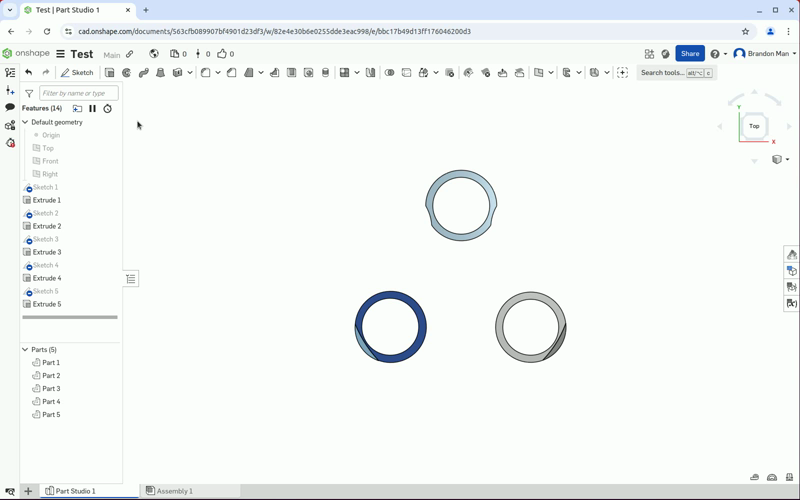
key(shift+h)
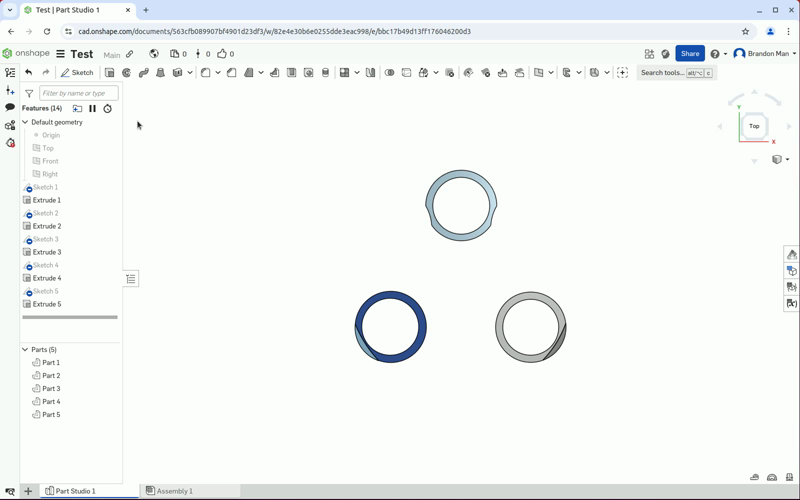
key(shift+h)
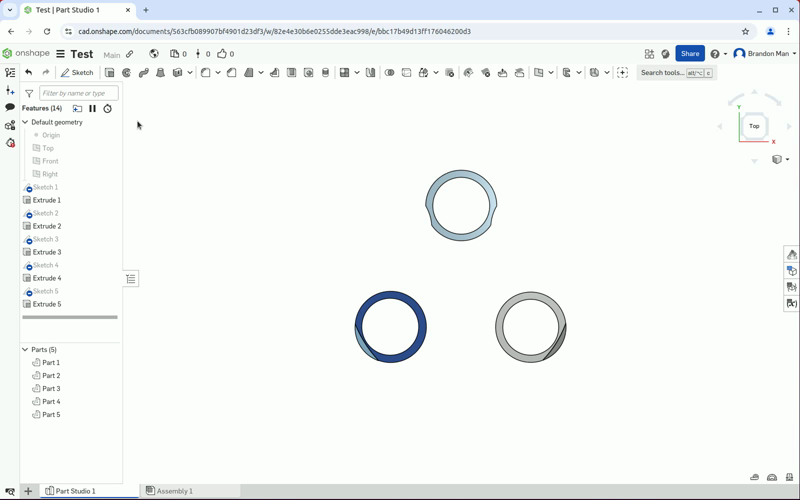
mouse_move(73, 189)
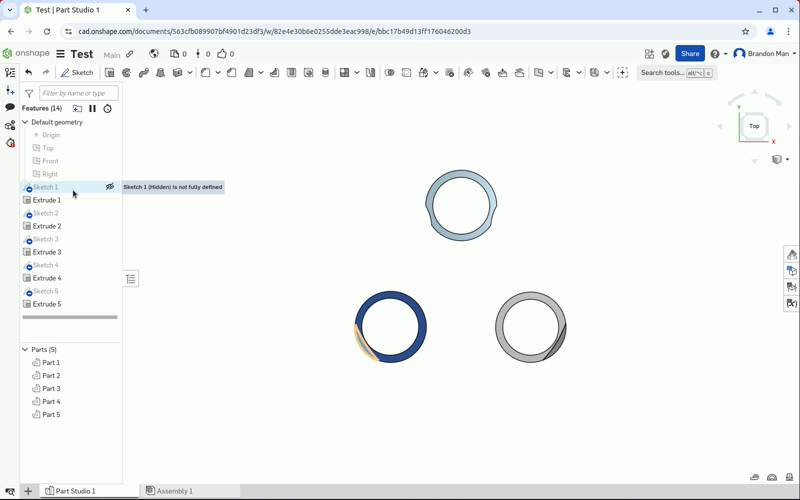
click(73, 189)
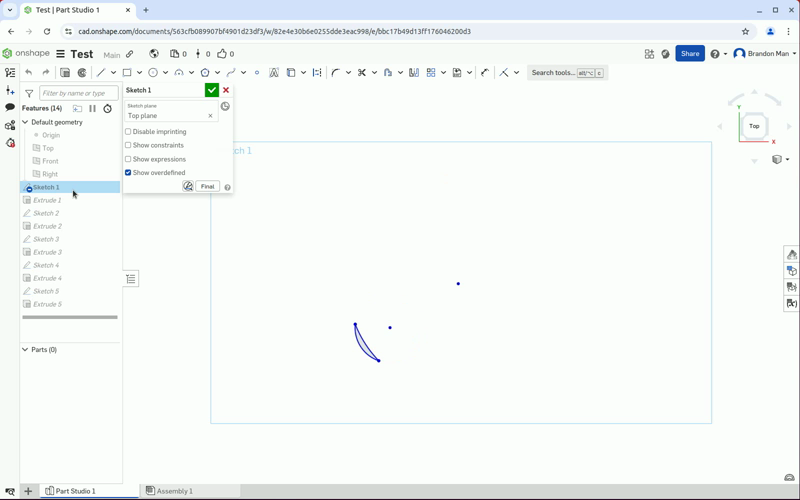
mouse_move(229, 92)
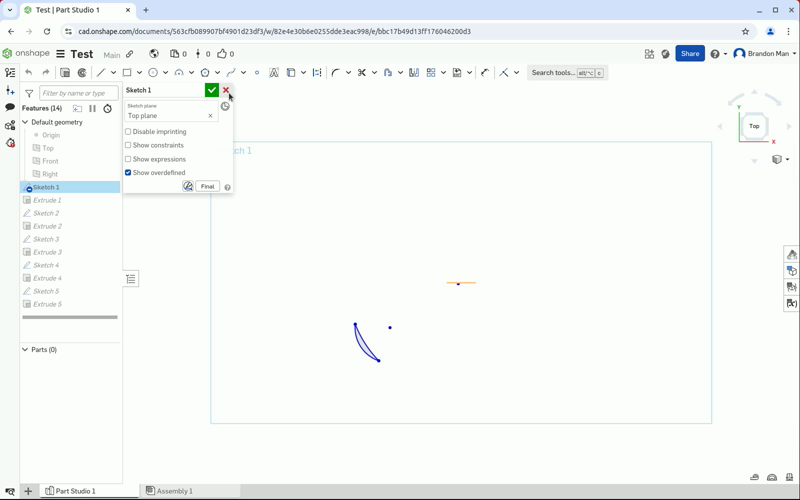
click(229, 92)
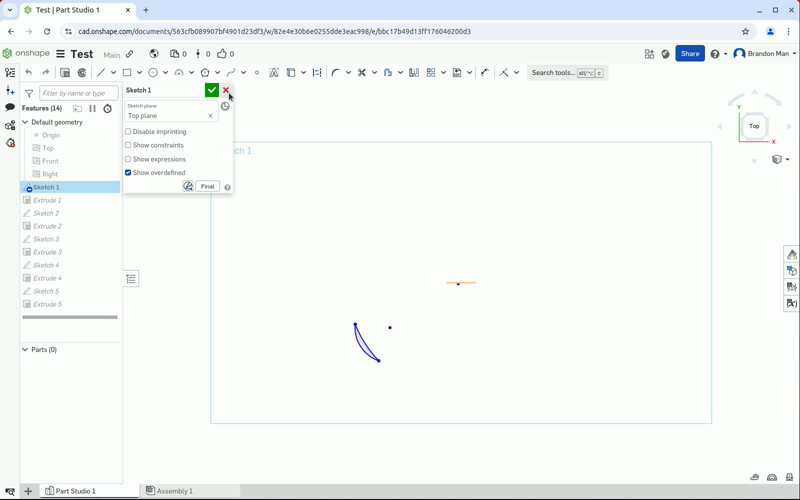
key(shift+s)
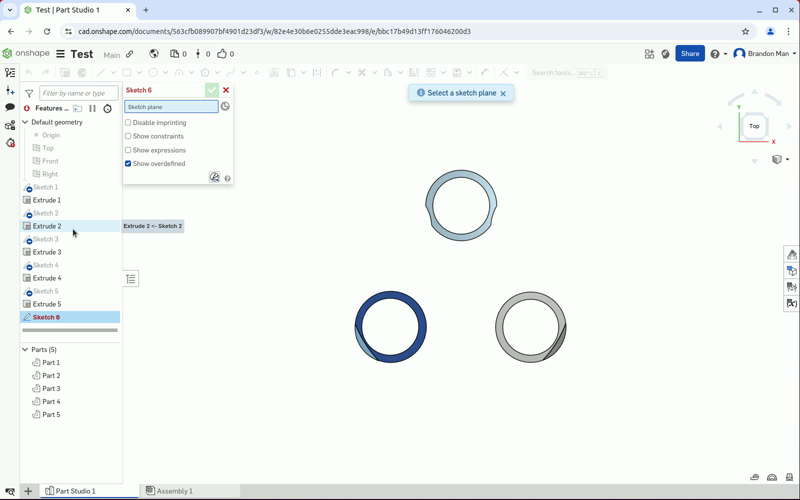
scroll(3)
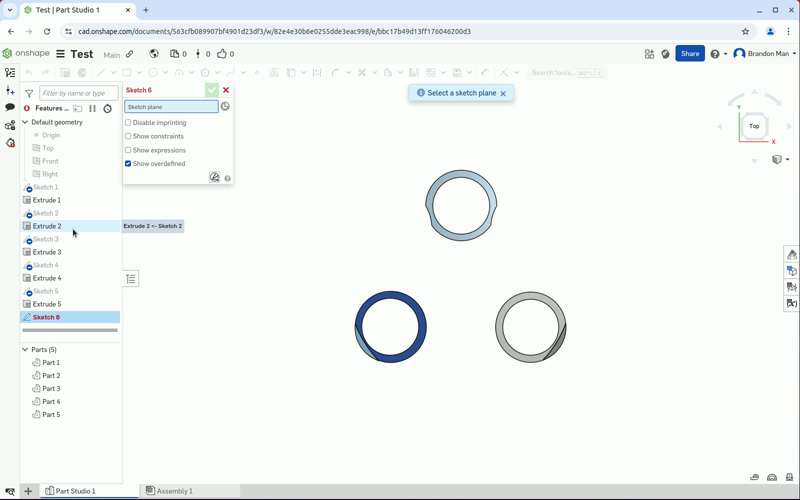
mouse_move(73, 150)
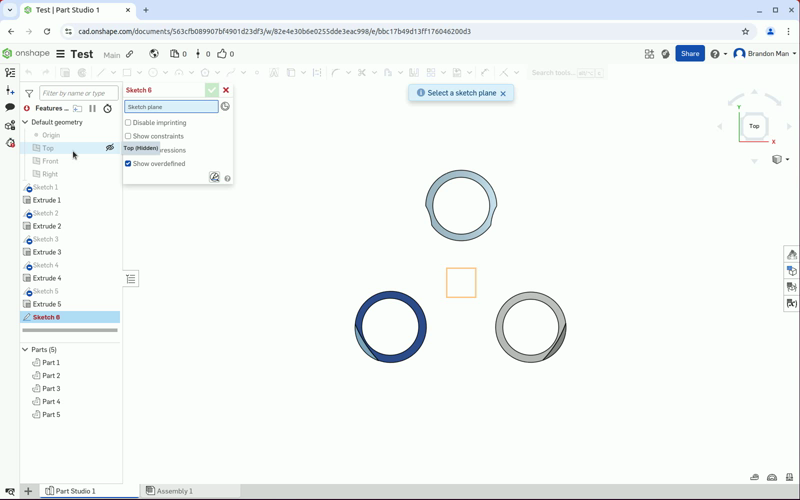
click(73, 150)
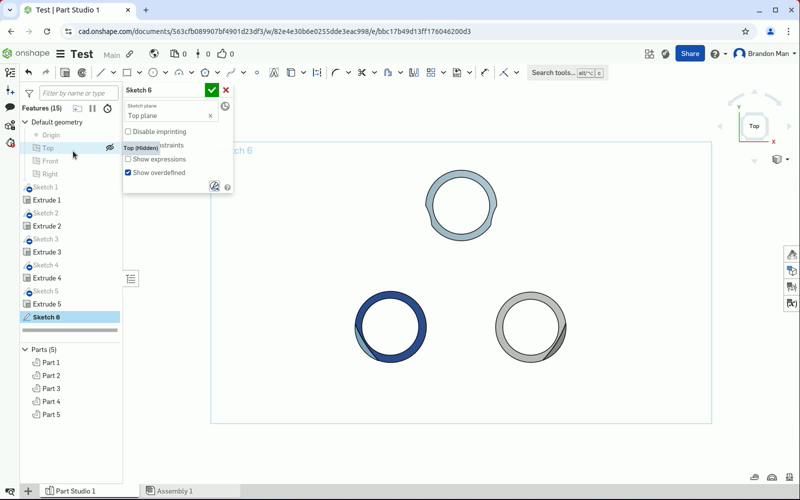
mouse_move(73, 352)
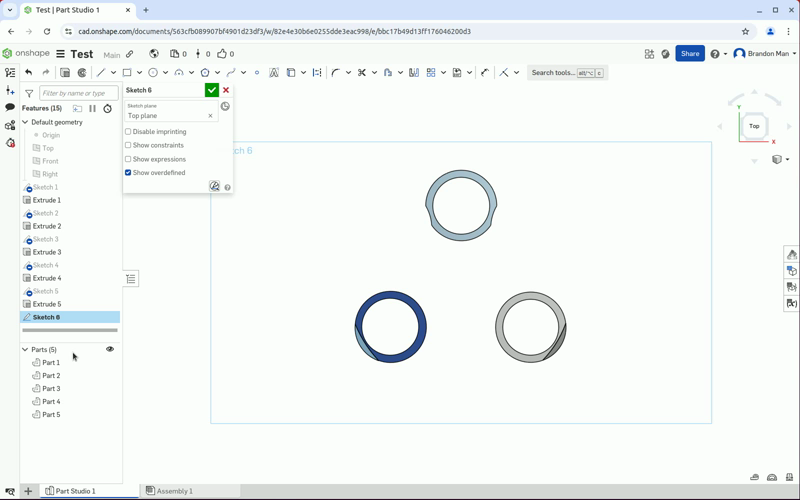
key(y)
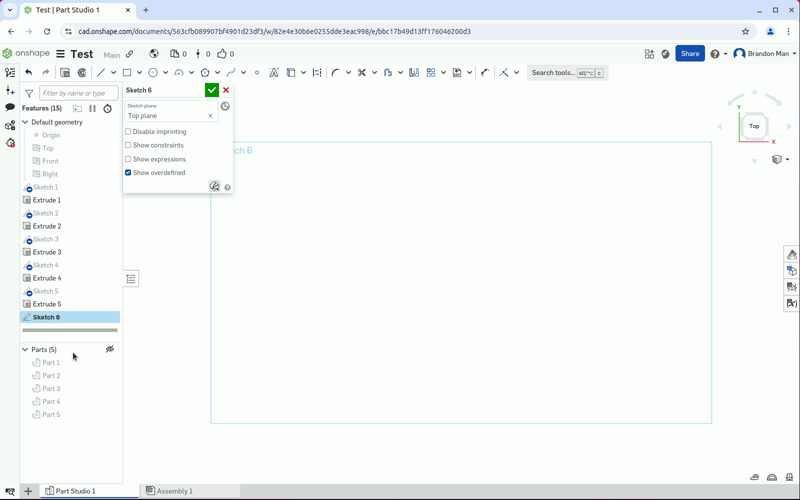
key(c)
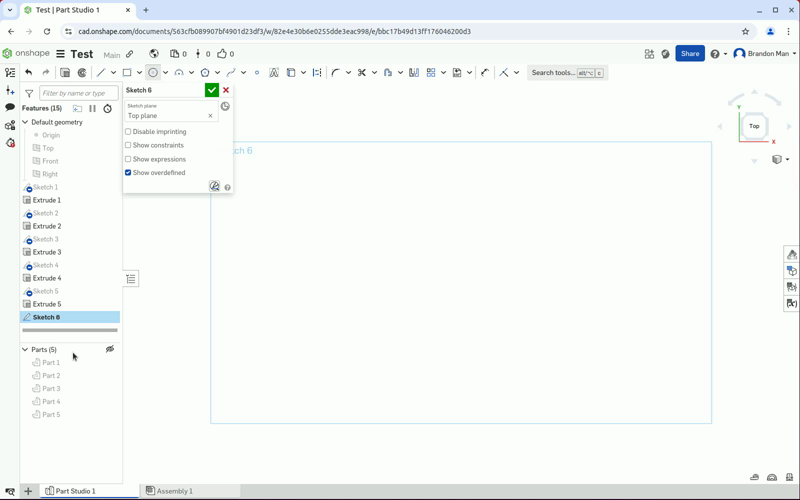
key_down(shift)
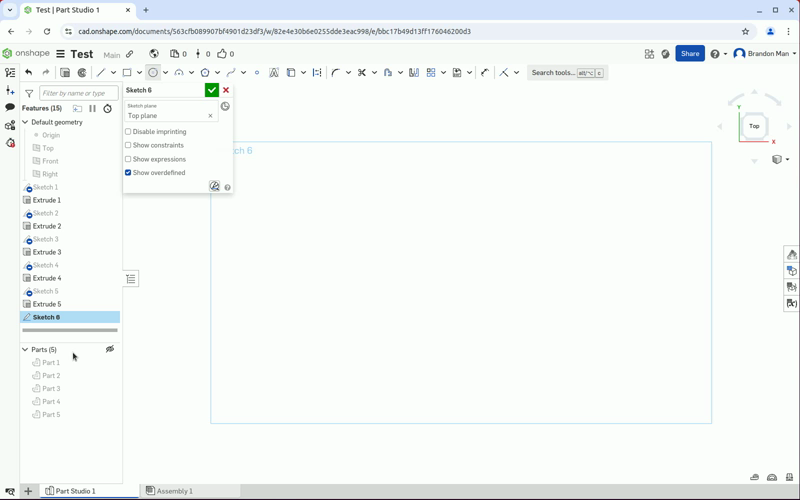
mouse_move(461, 282)
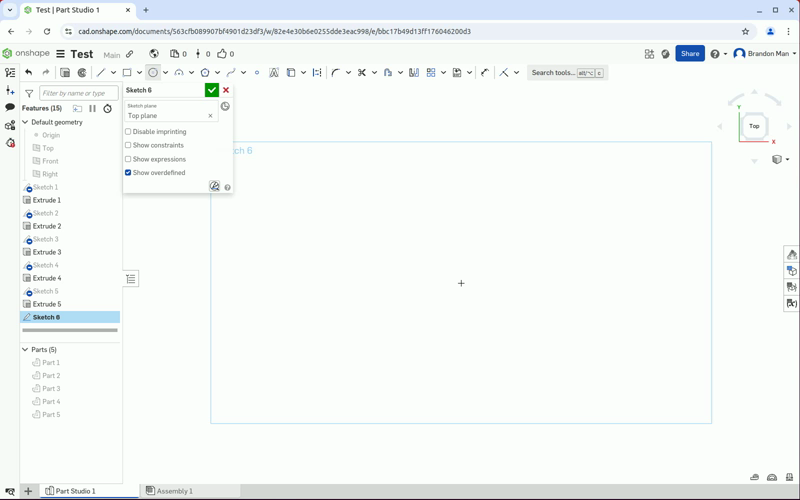
click(461, 282)
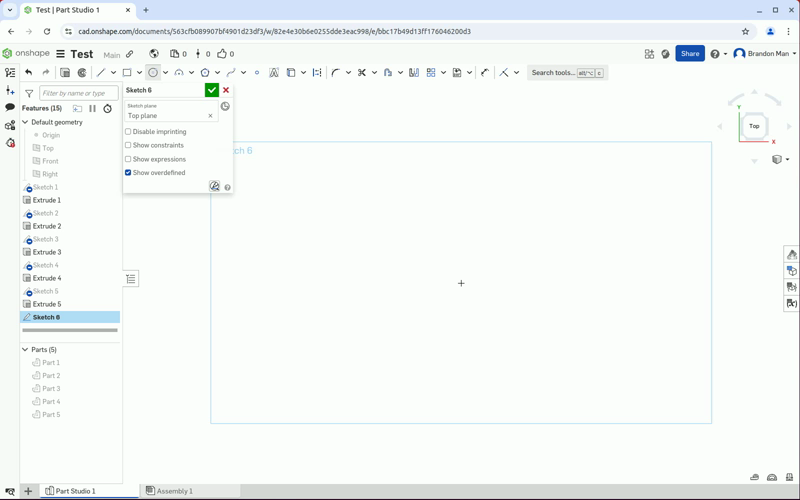
key_up(shift)
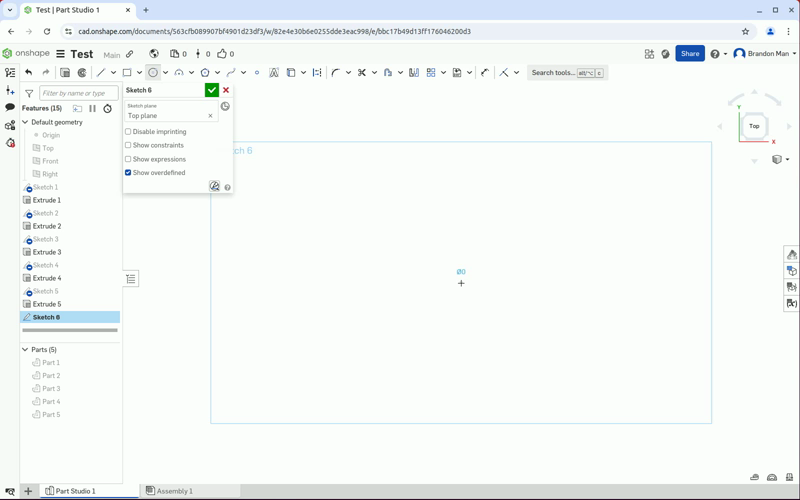
mouse_move(497, 282)
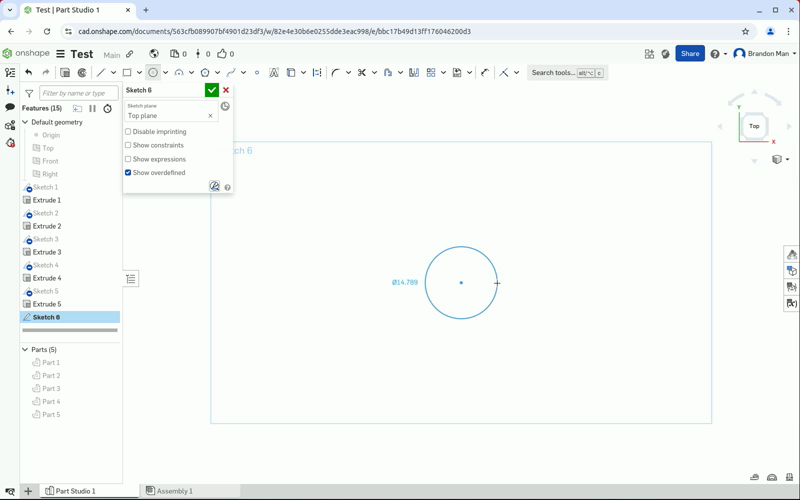
click(497, 282)
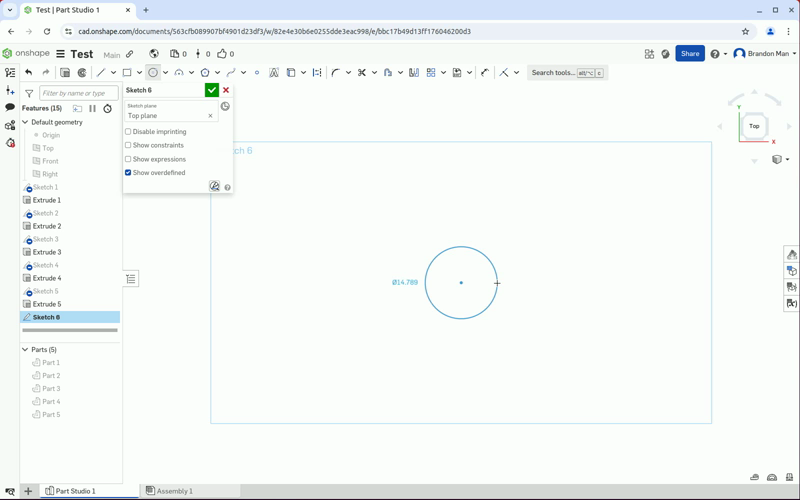
key(esc)
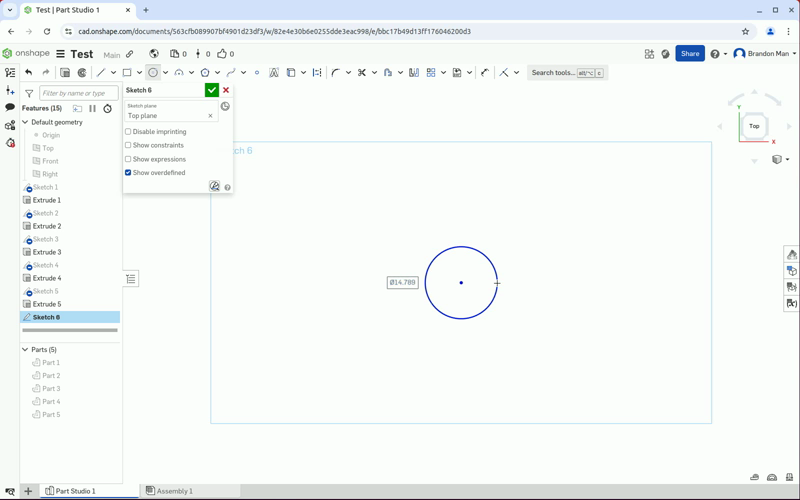
key(c)
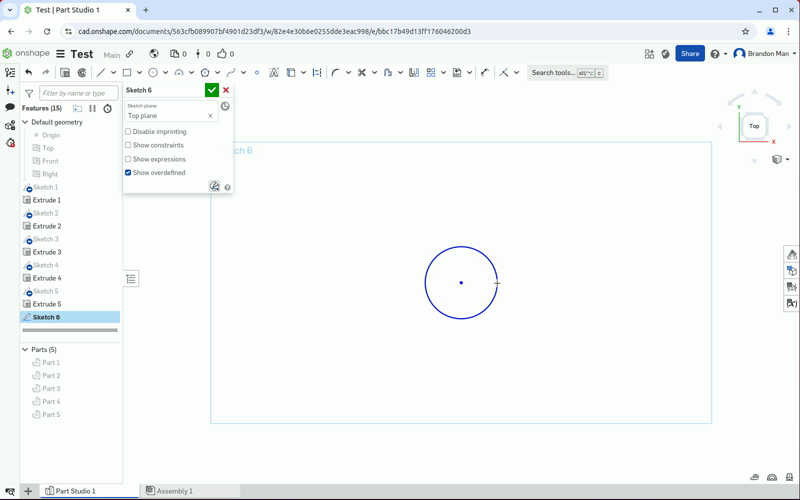
key_down(shift)
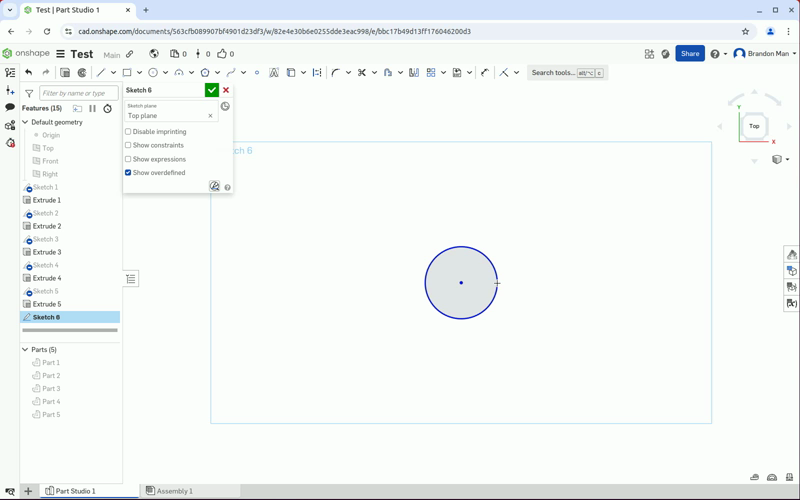
mouse_move(461, 282)
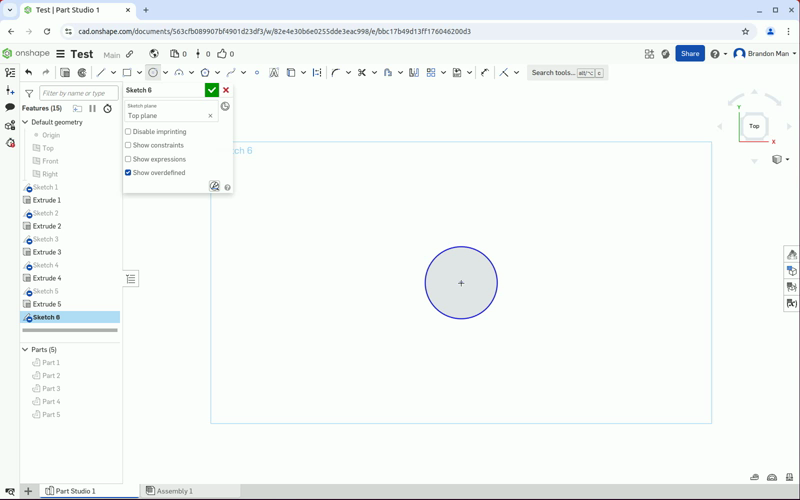
click(461, 282)
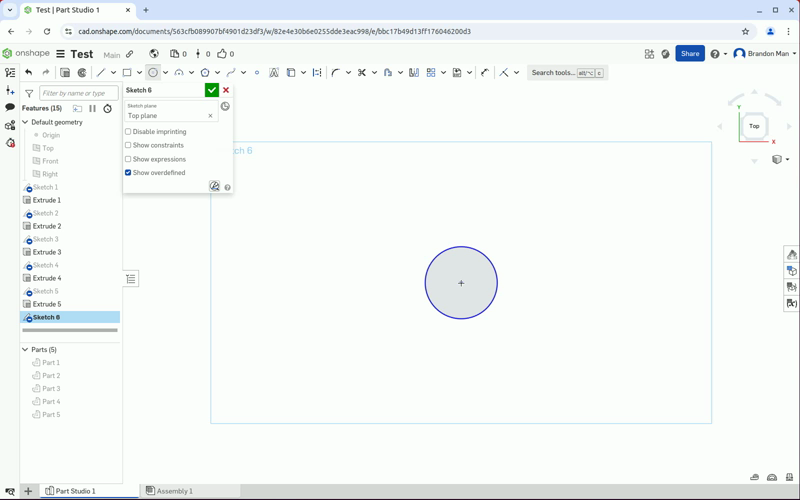
key_up(shift)
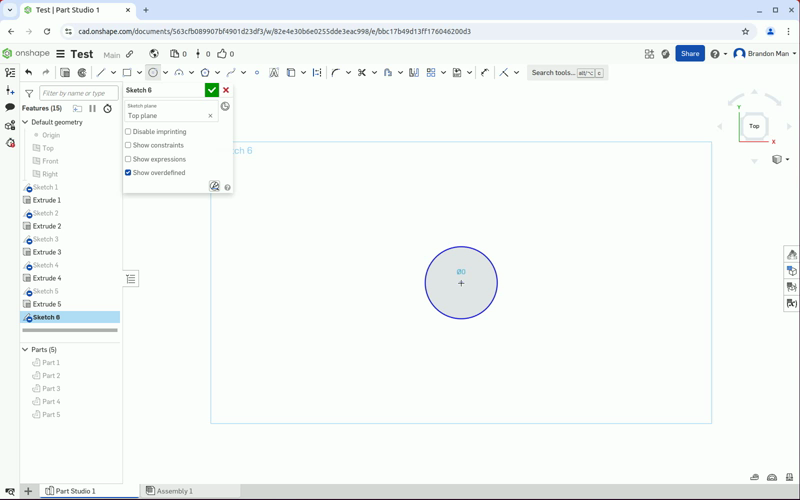
mouse_move(489, 282)
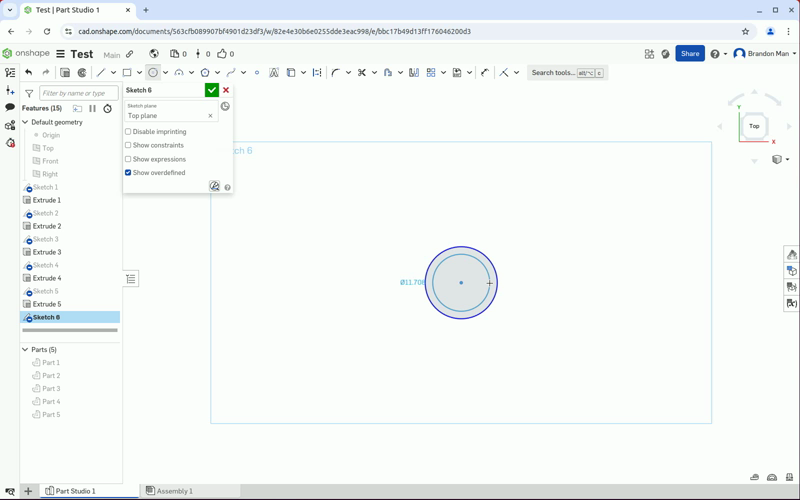
click(489, 282)
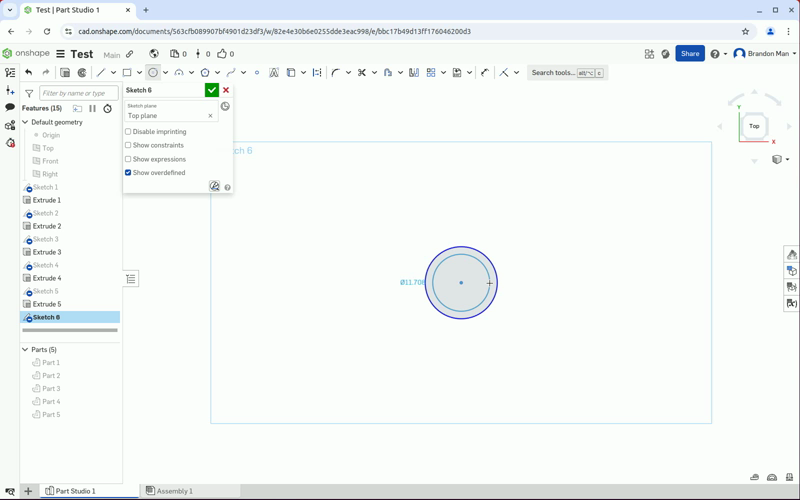
key(esc)
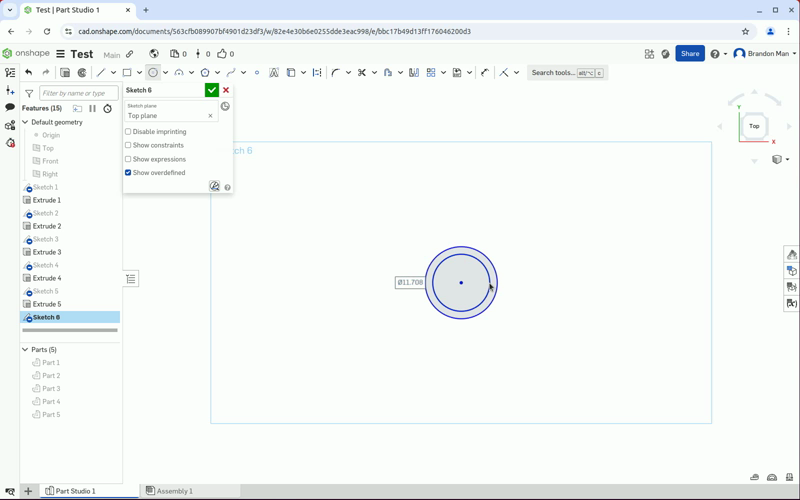
mouse_move(470, 253)
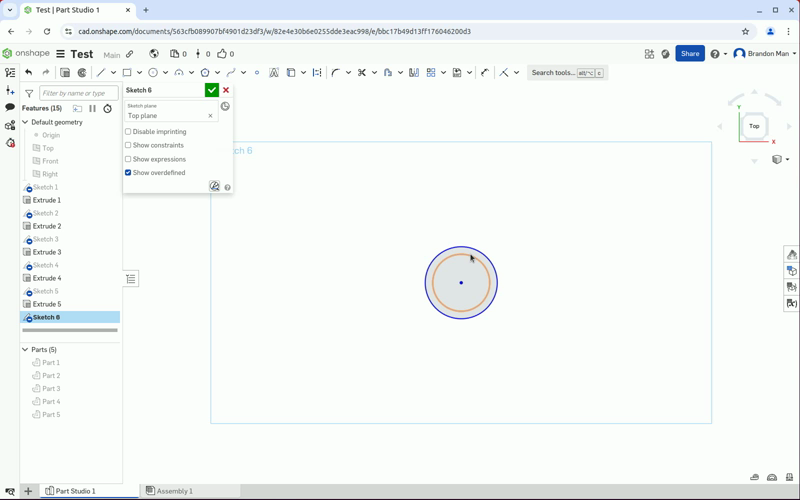
scroll(6)
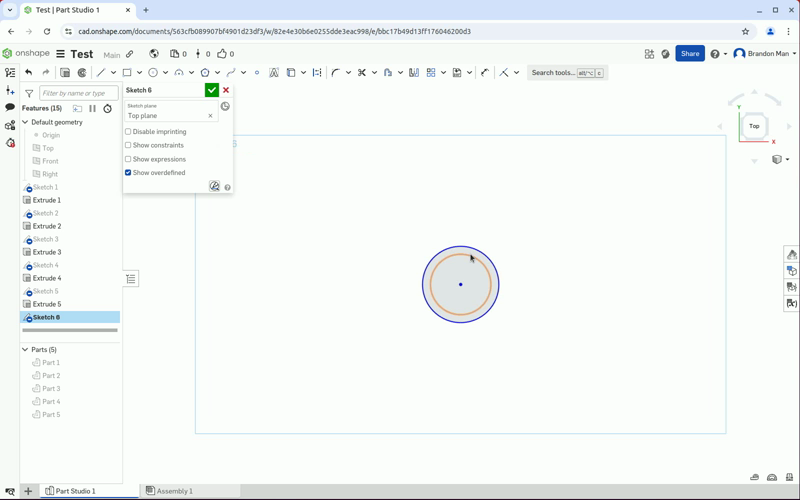
scroll(6)
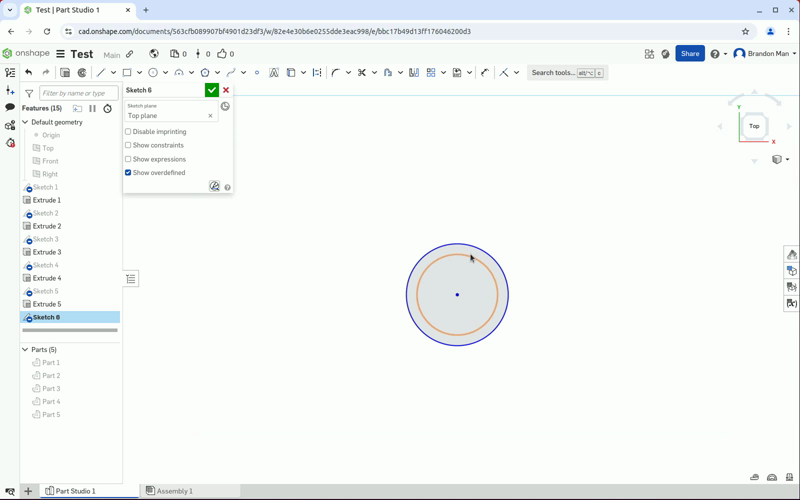
scroll(6)
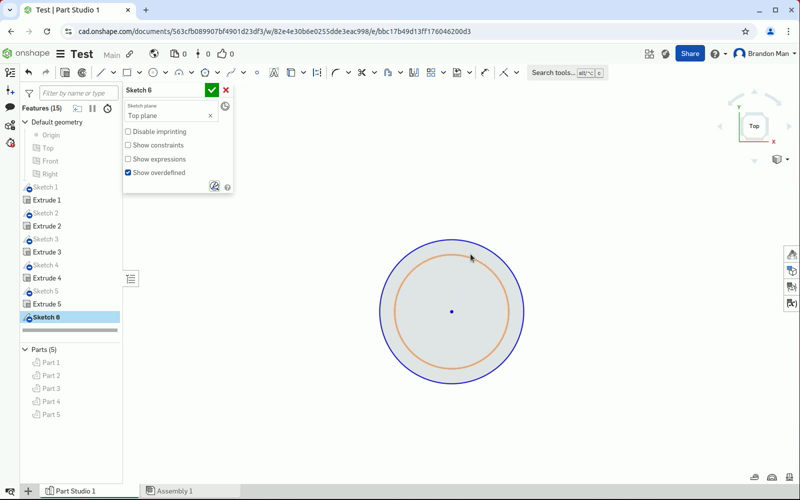
scroll(6)
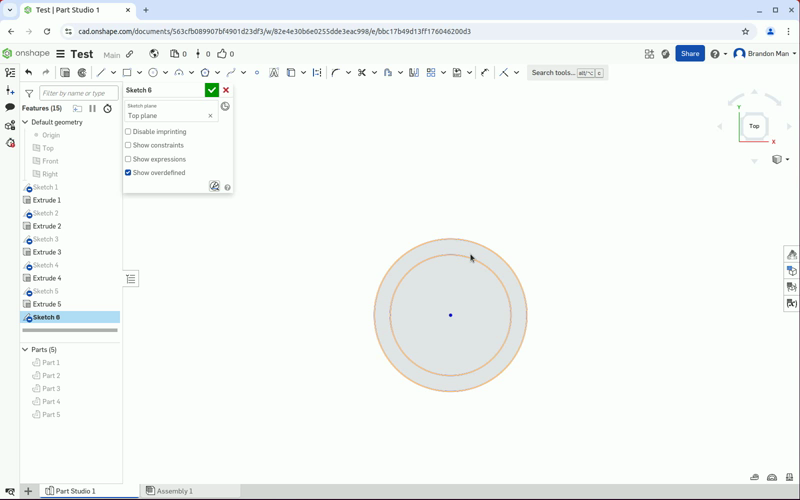
scroll(6)
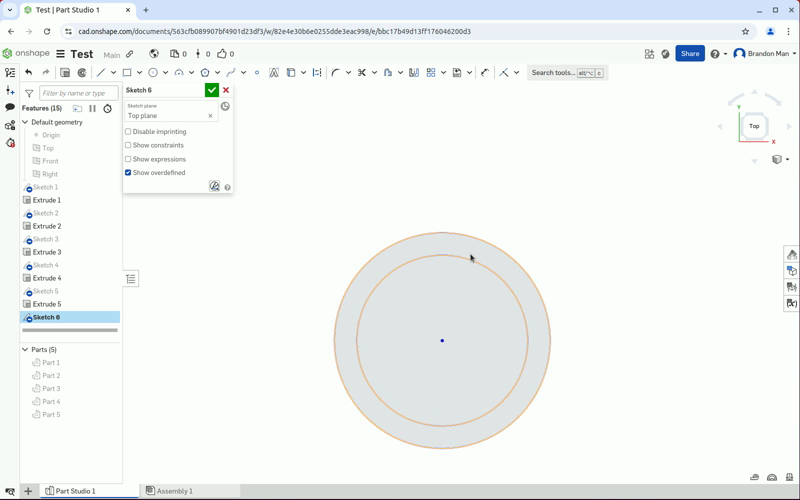
scroll(6)
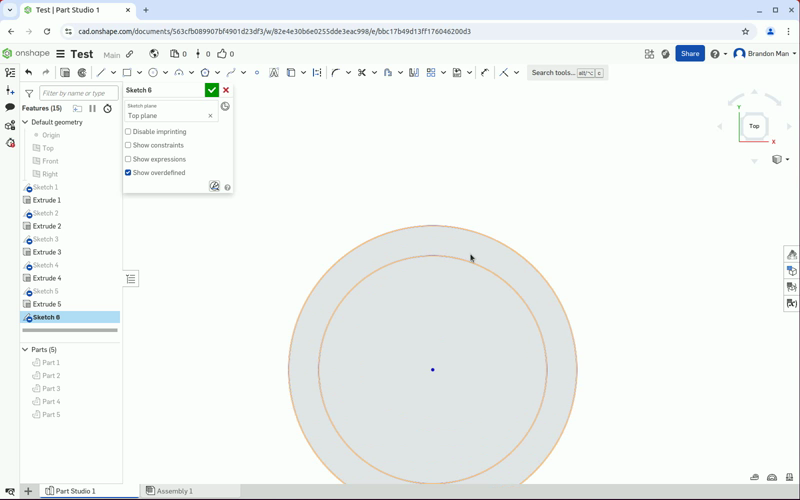
scroll(6)
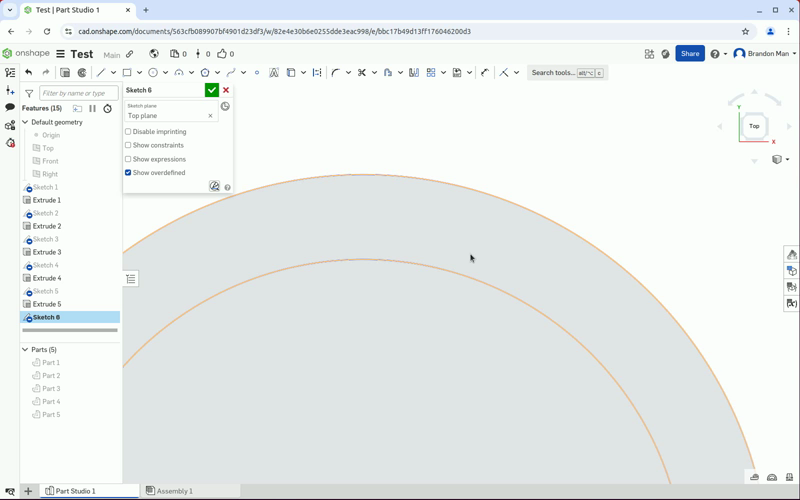
click(470, 253)
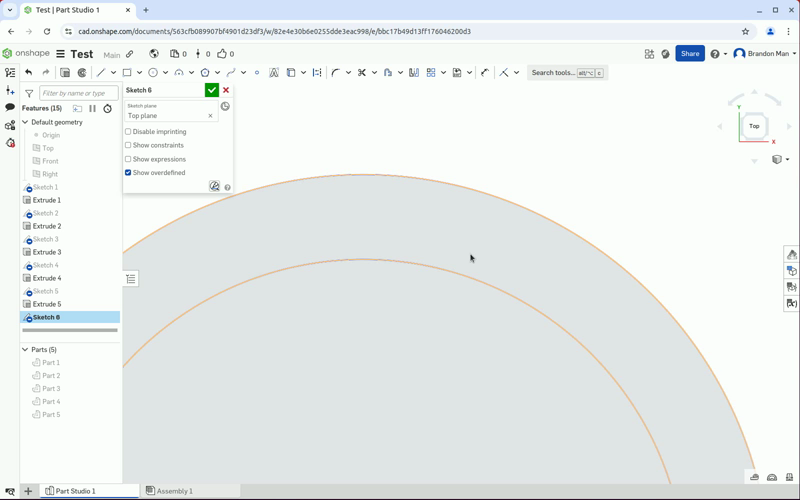
scroll(-6)
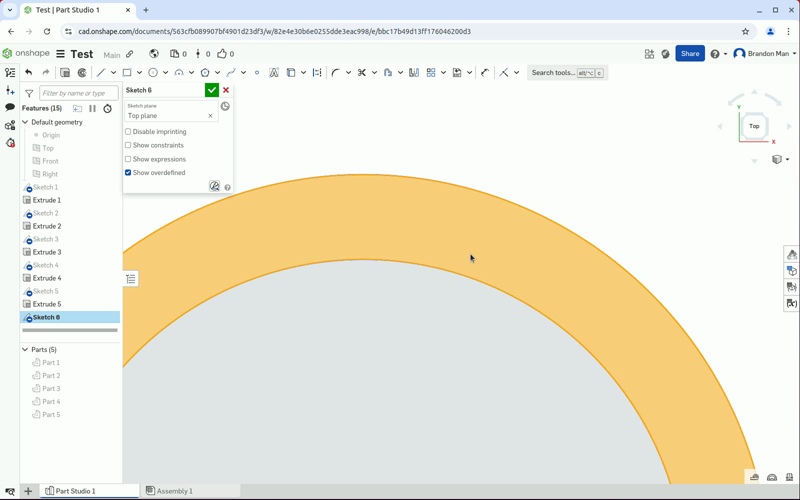
scroll(-6)
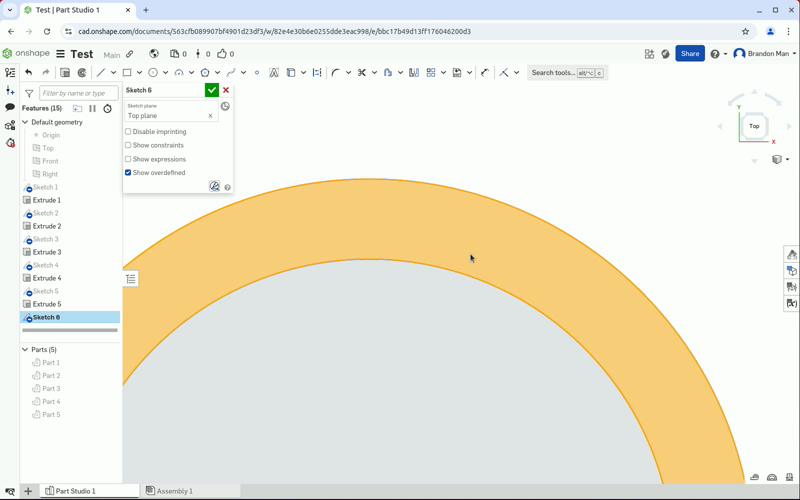
scroll(-6)
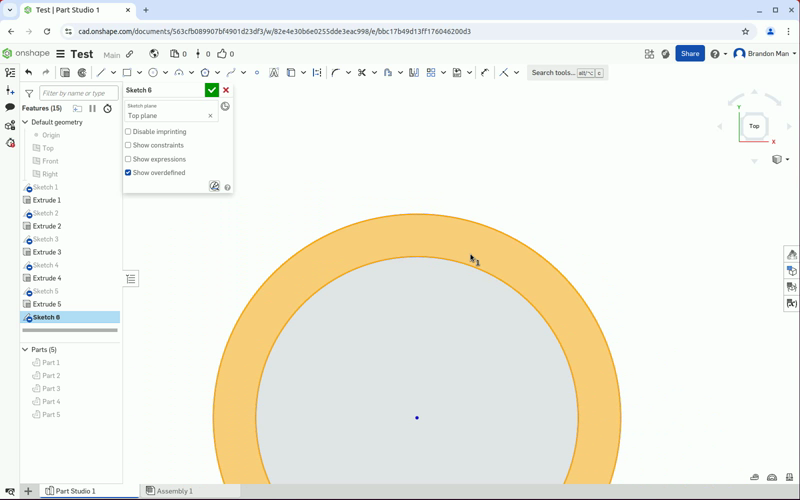
scroll(-6)
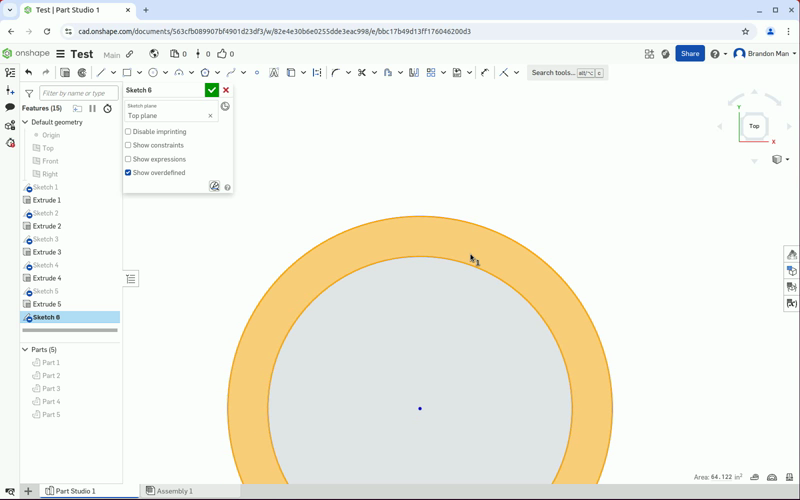
scroll(-6)
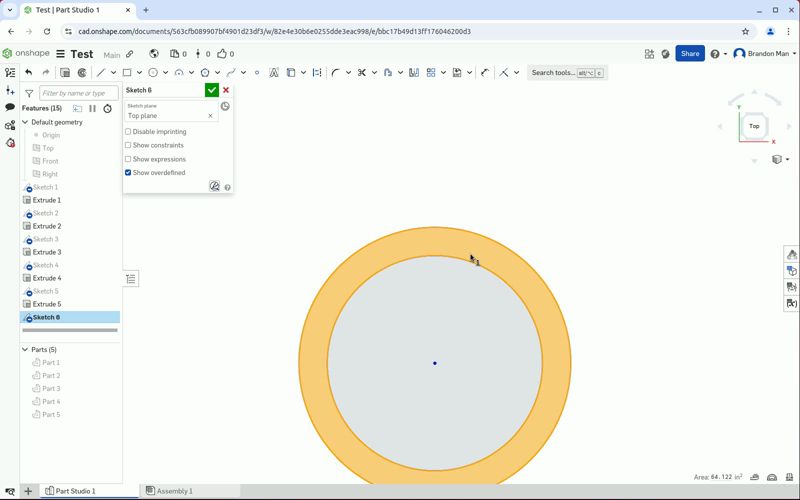
scroll(-6)
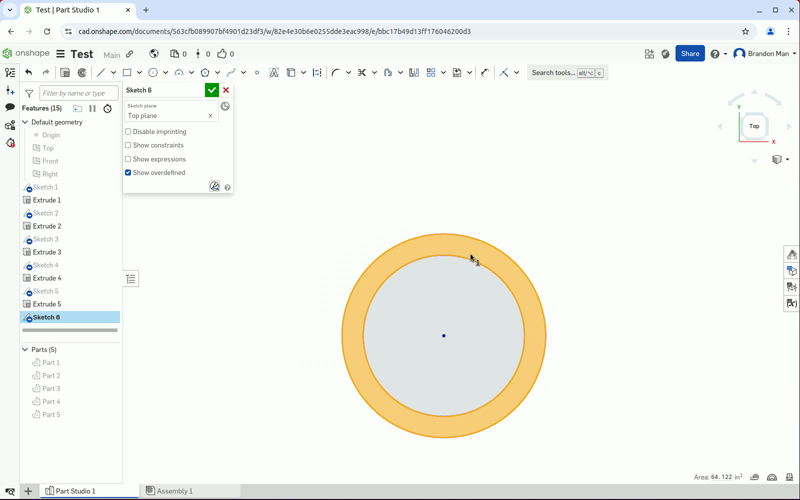
scroll(-6)
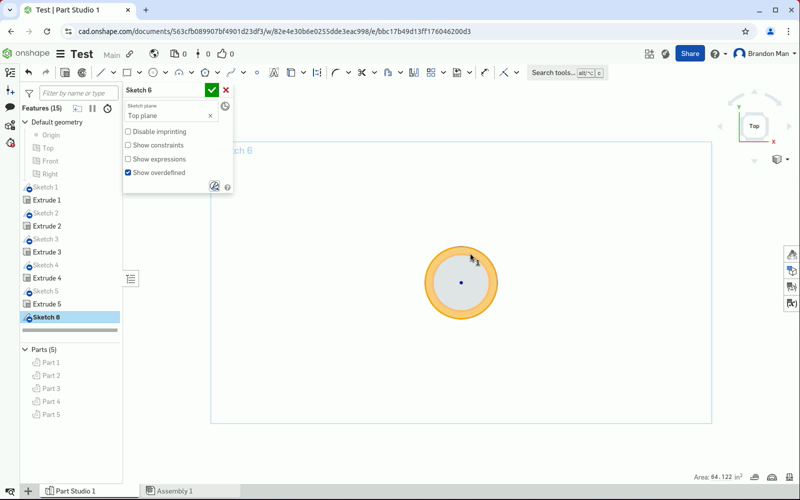
mouse_move(73, 352)
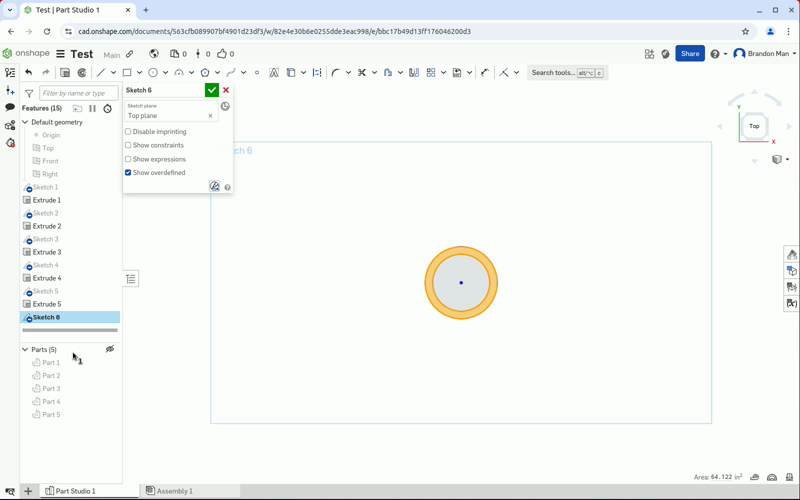
key(shift+y)
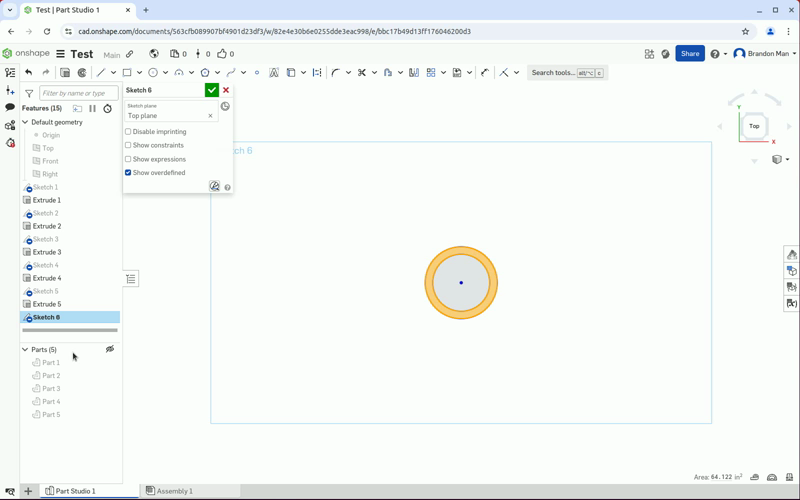
key(shift+e)
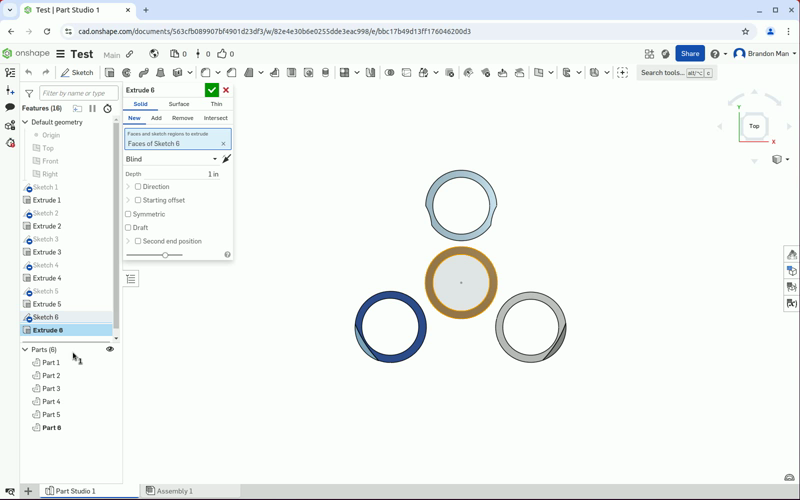
mouse_move(143, 106)
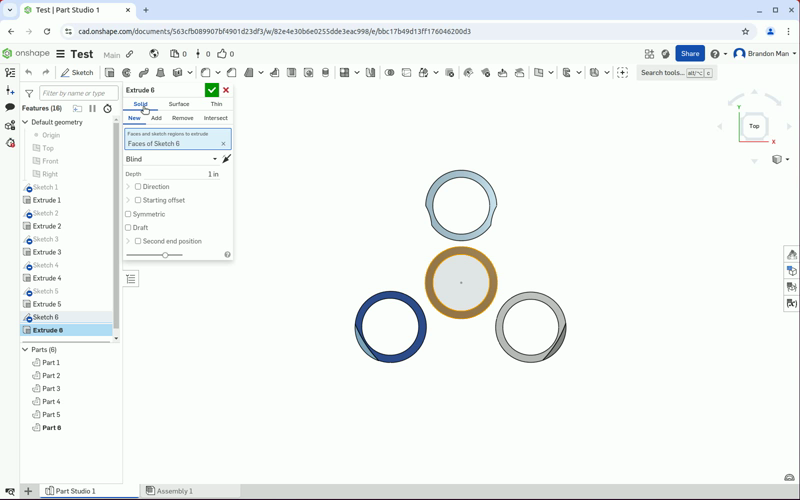
click(143, 106)
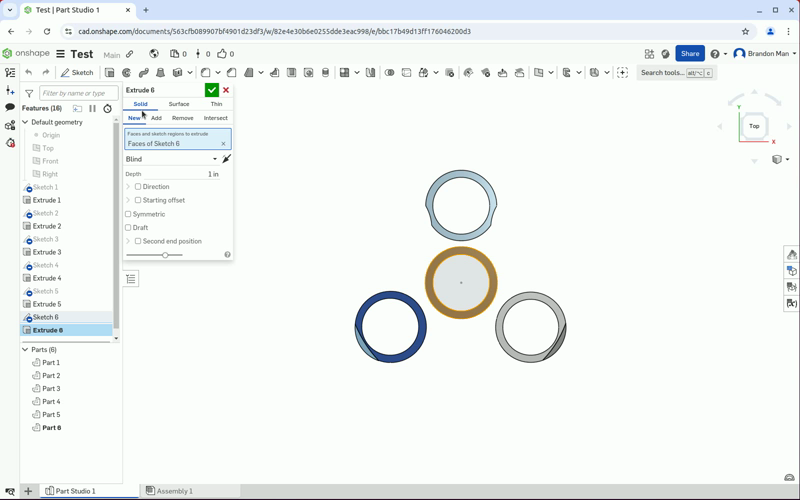
mouse_move(137, 120)
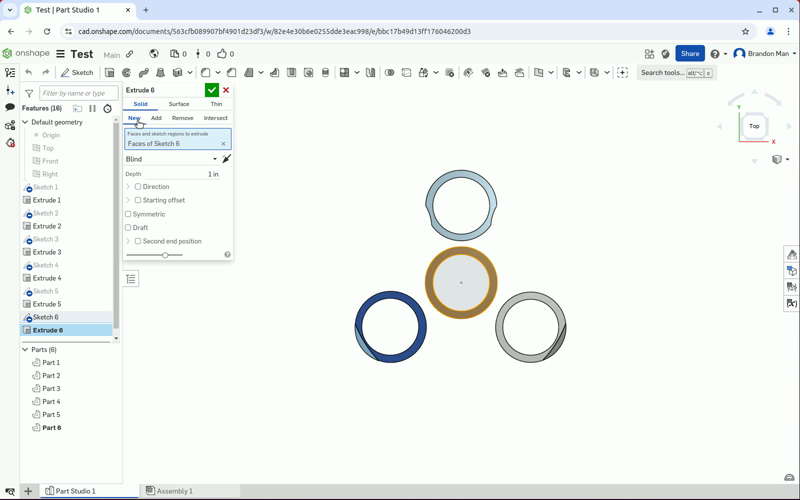
click(137, 120)
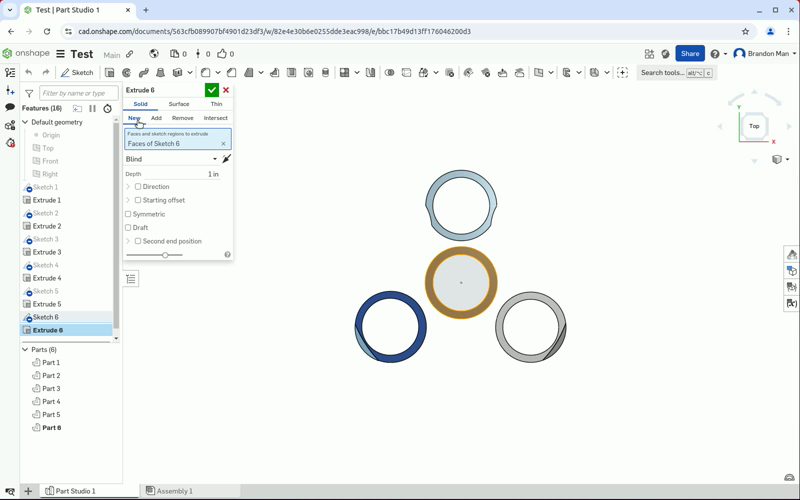
key(tab, 4)
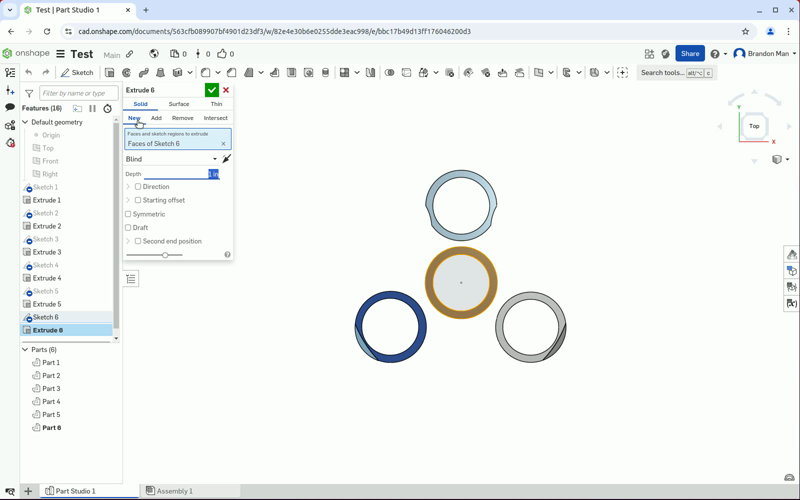
text(3.37)
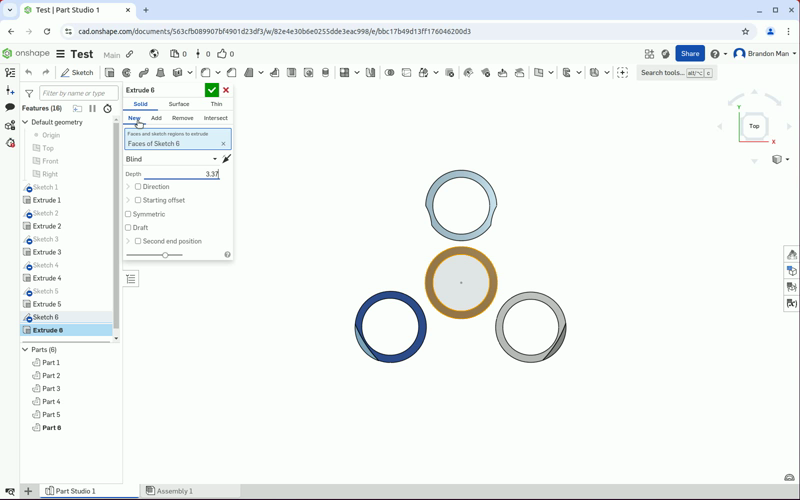
key(enter)
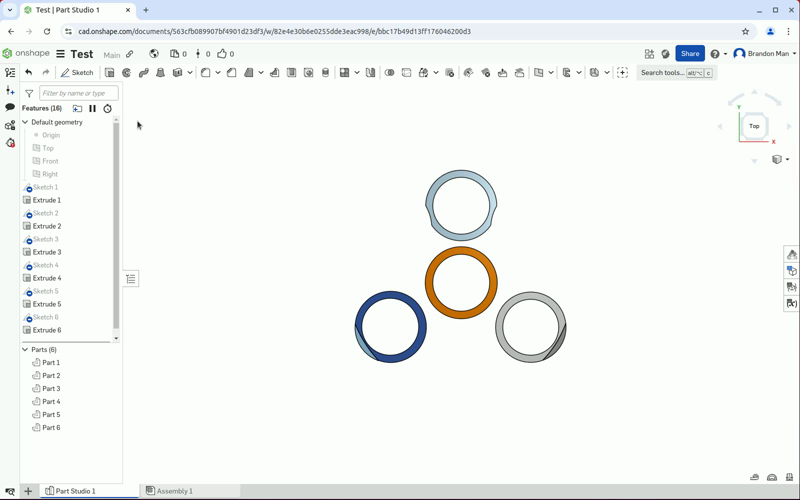
key(shift+h)
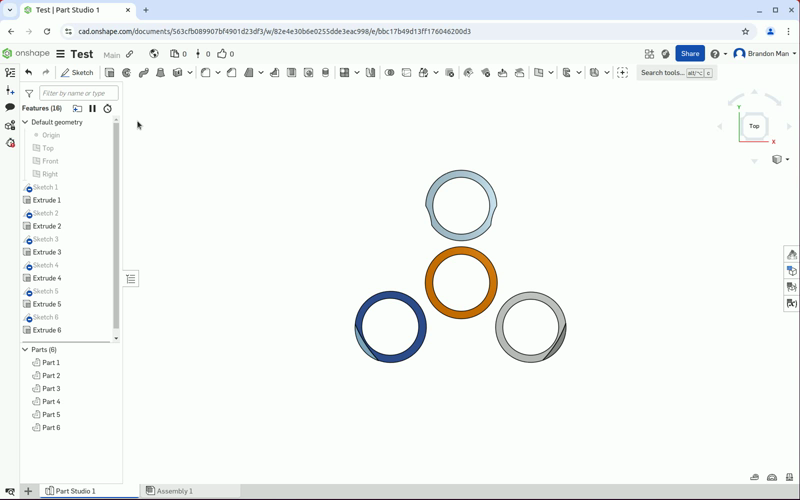
key(shift+h)
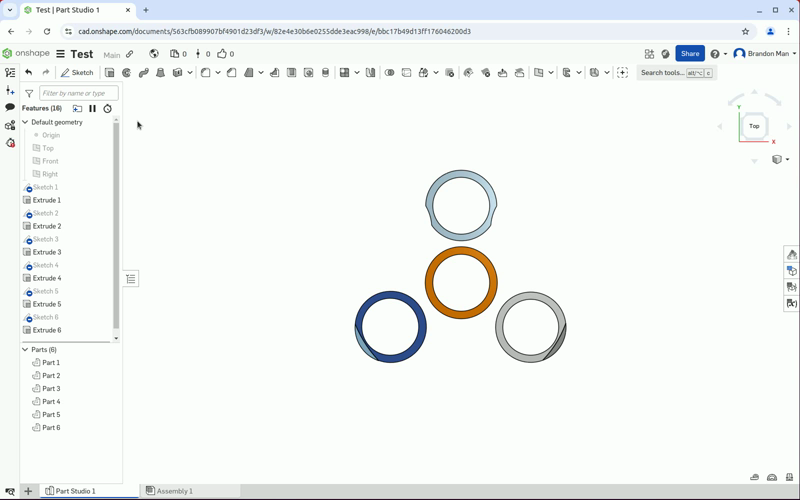
mouse_move(69, 189)
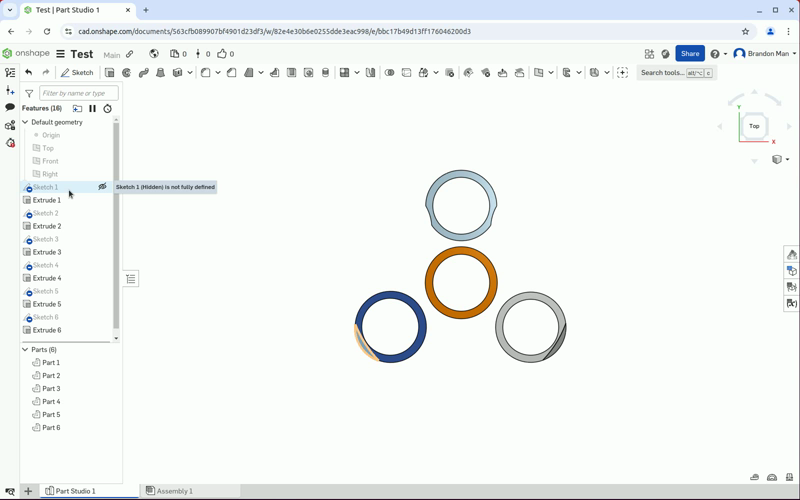
click(69, 189)
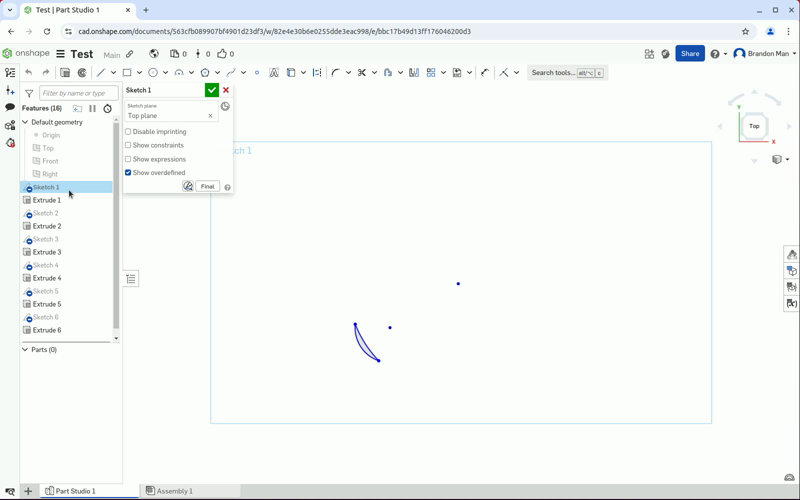
mouse_move(229, 92)
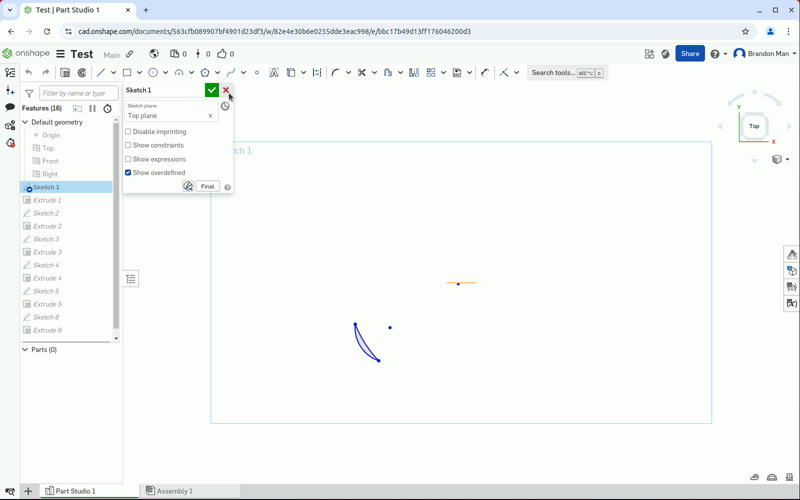
click(229, 92)
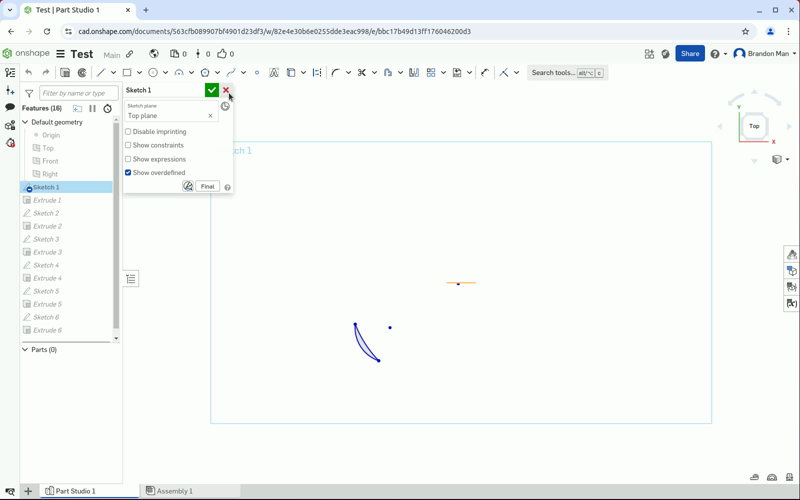
key(shift+s)
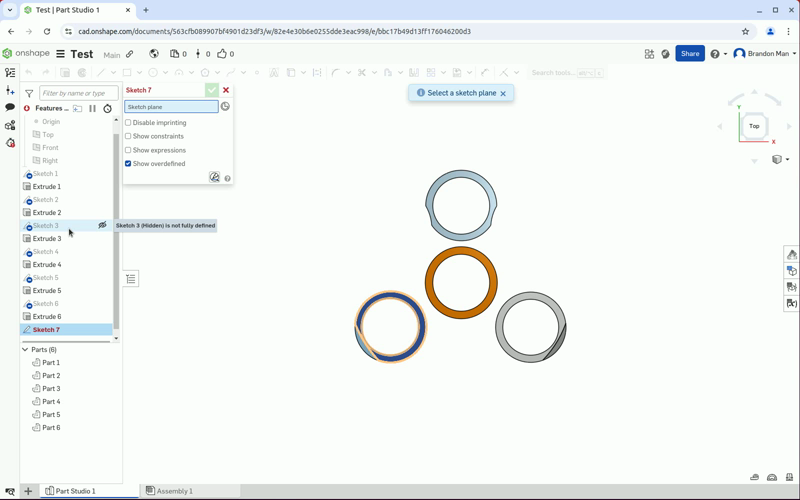
scroll(3)
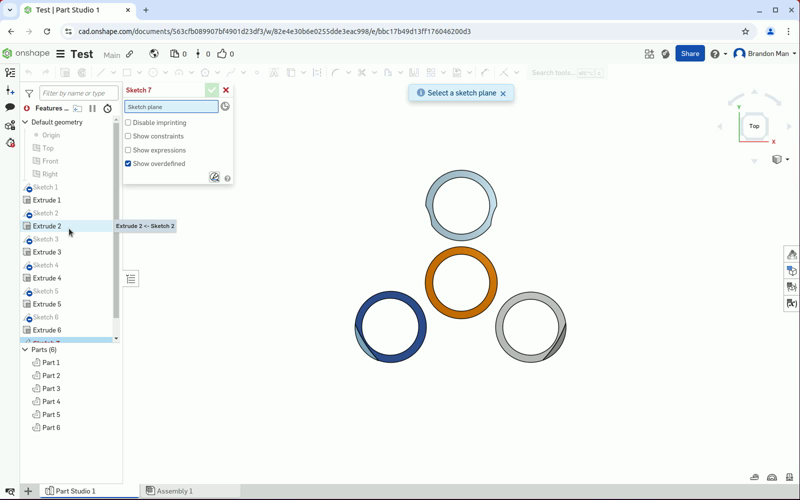
mouse_move(69, 150)
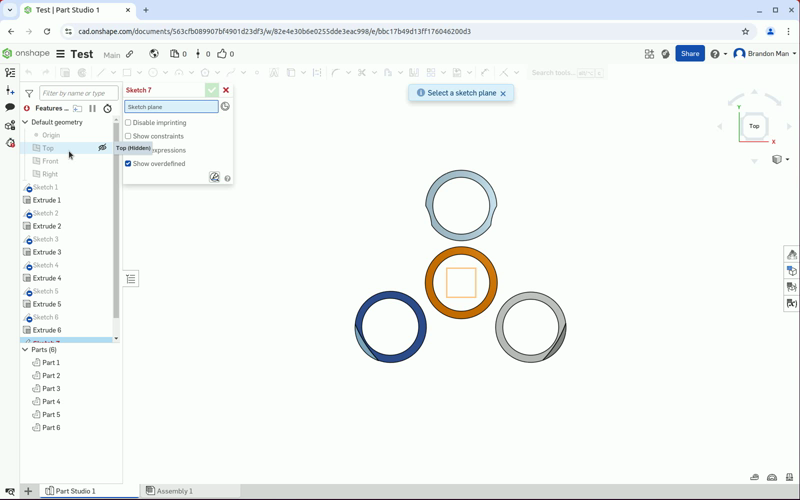
click(69, 150)
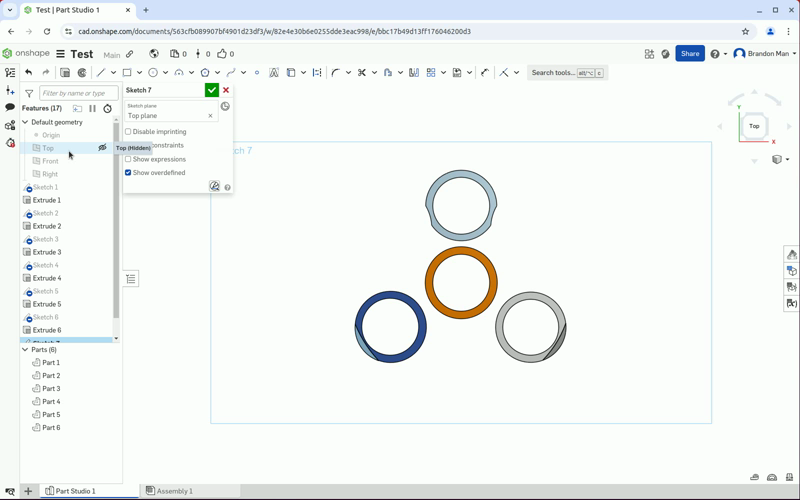
mouse_move(73, 352)
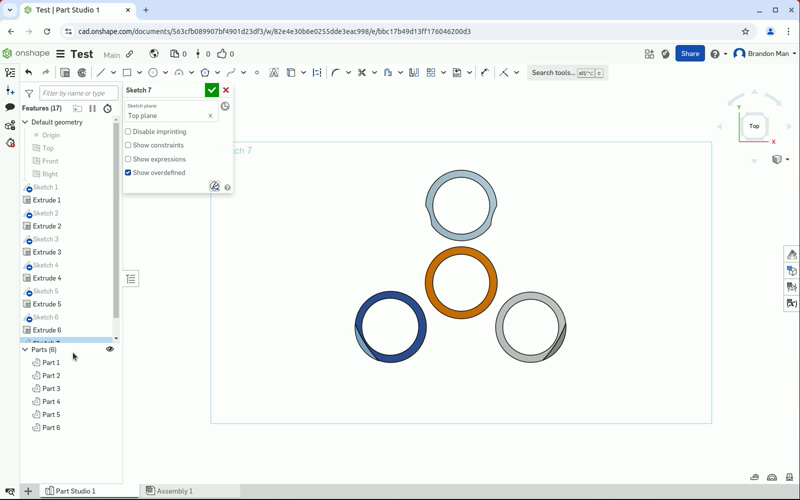
key(y)
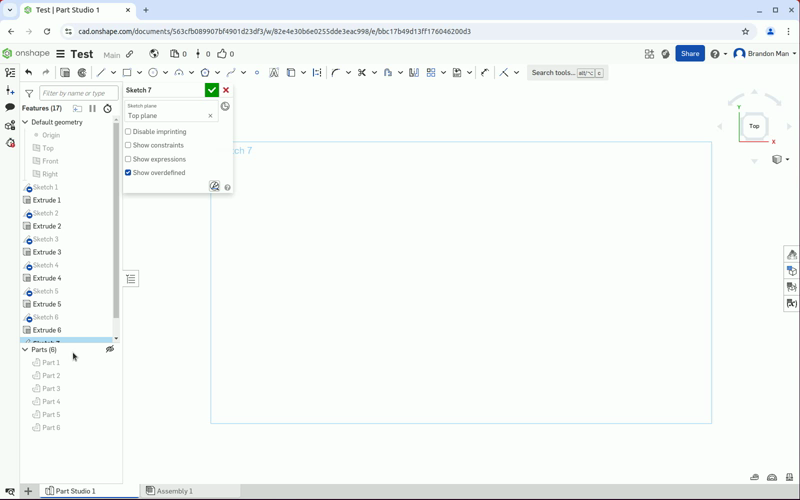
key(a)
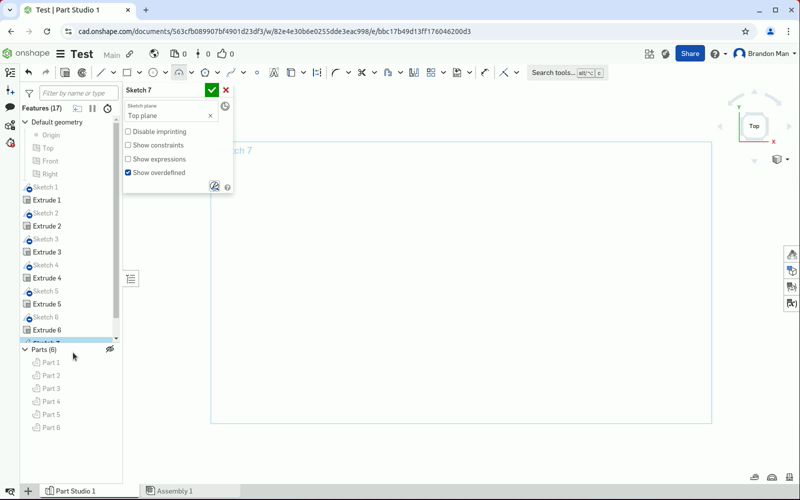
key_down(shift)
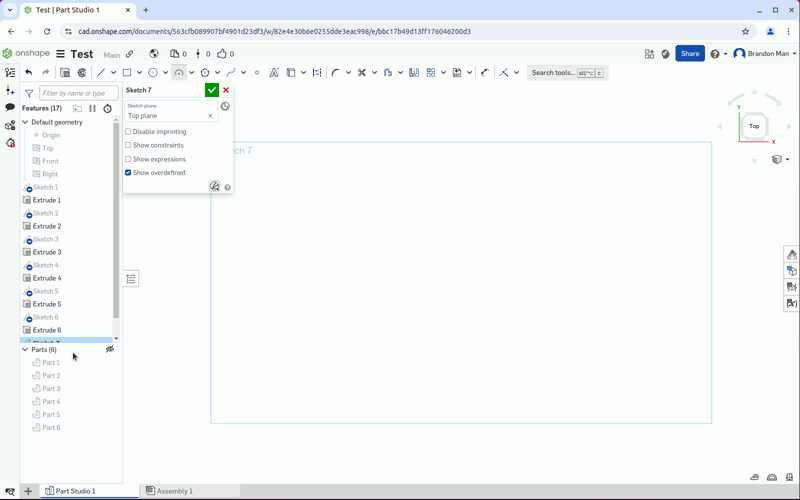
mouse_move(390, 291)
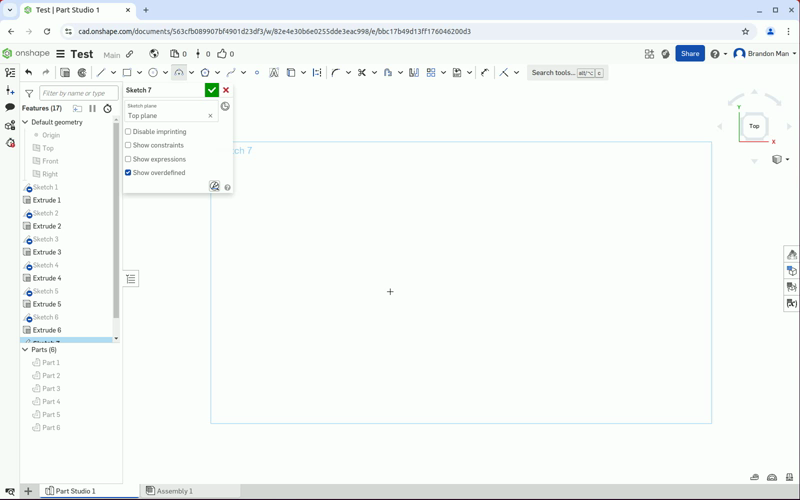
click(390, 291)
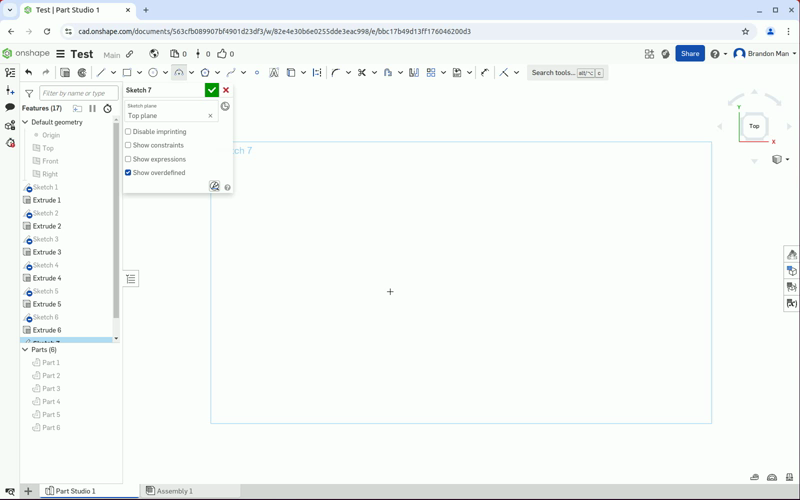
key_up(shift)
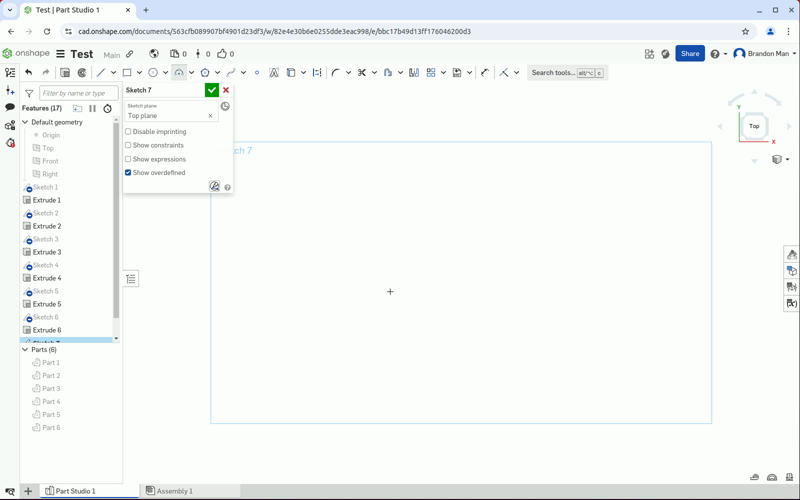
key_down(shift)
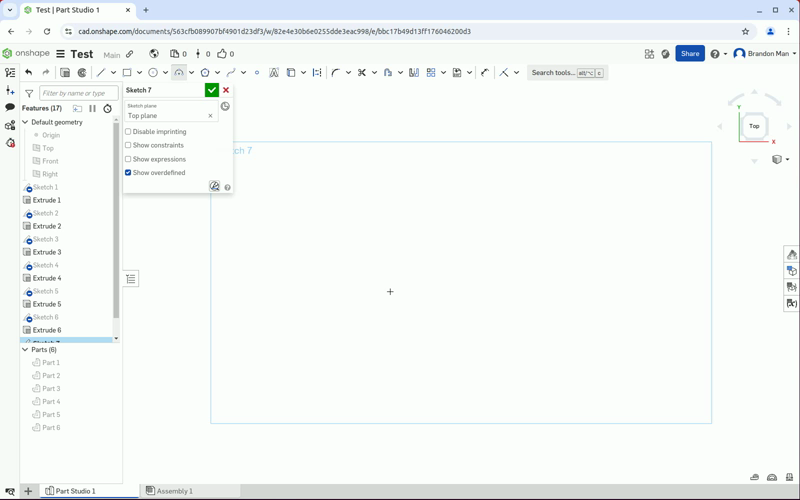
mouse_move(425, 326)
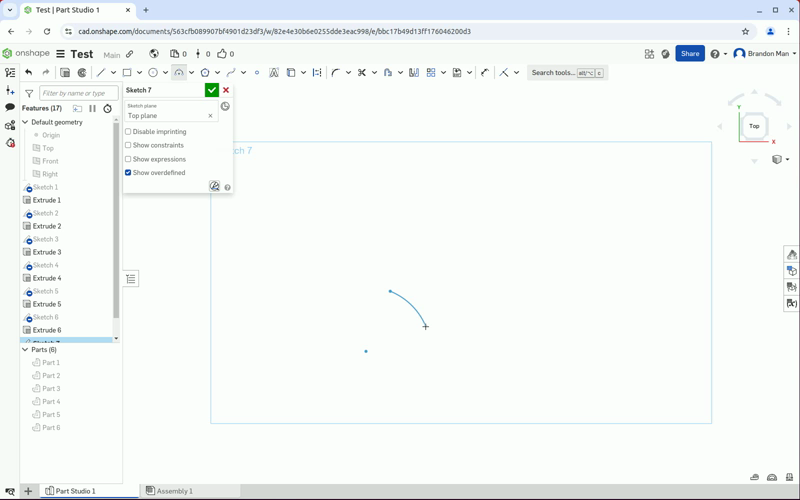
click(425, 326)
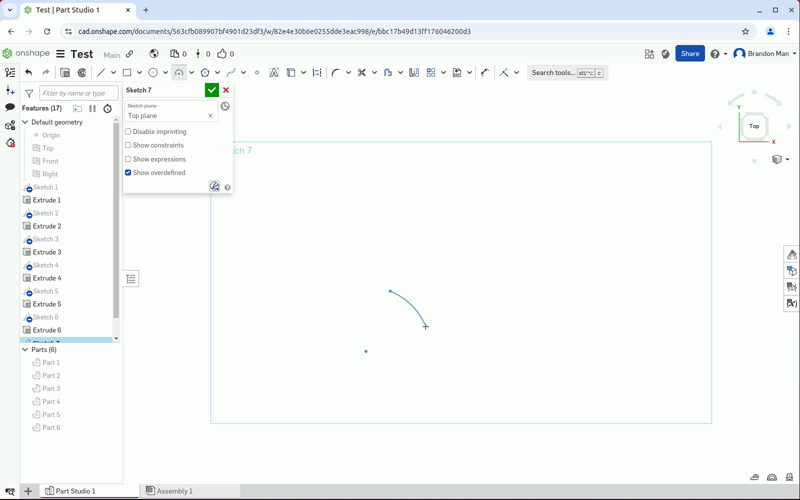
mouse_move(415, 301)
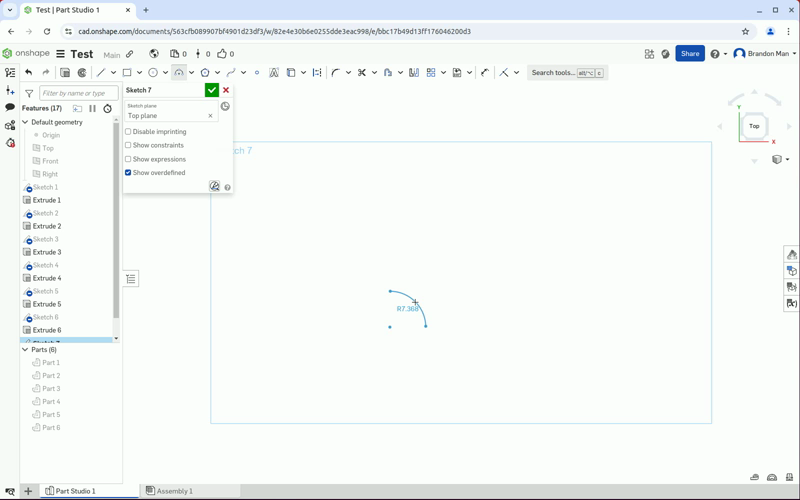
click(415, 301)
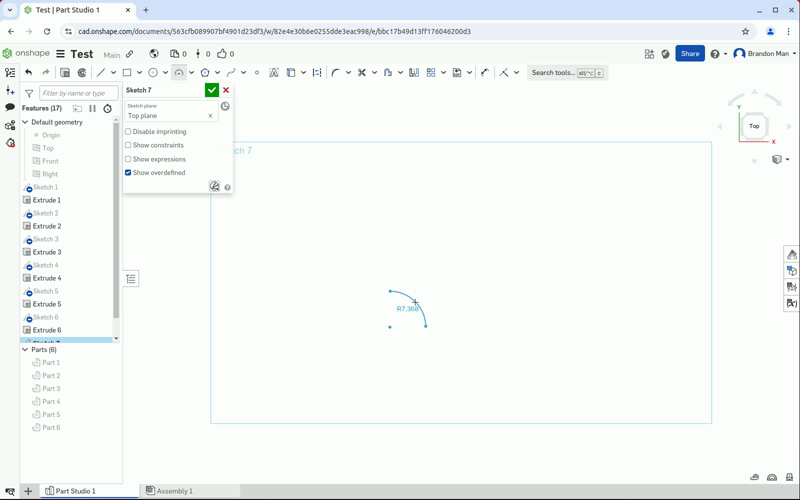
key_up(shift)
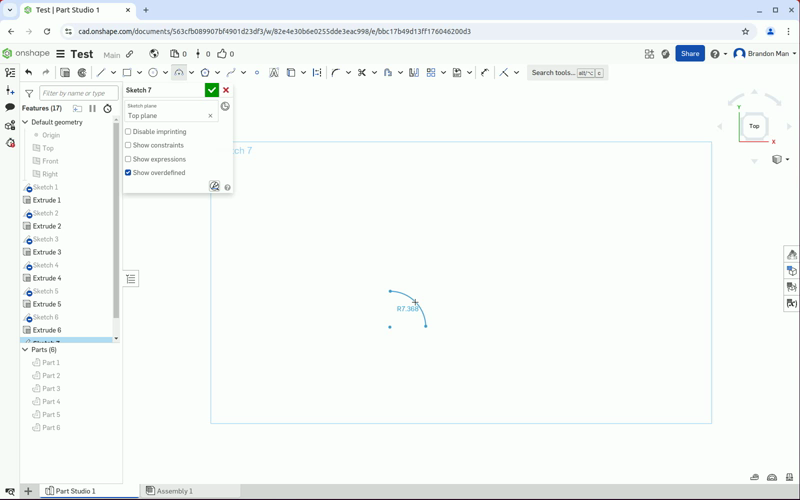
mouse_move(425, 326)
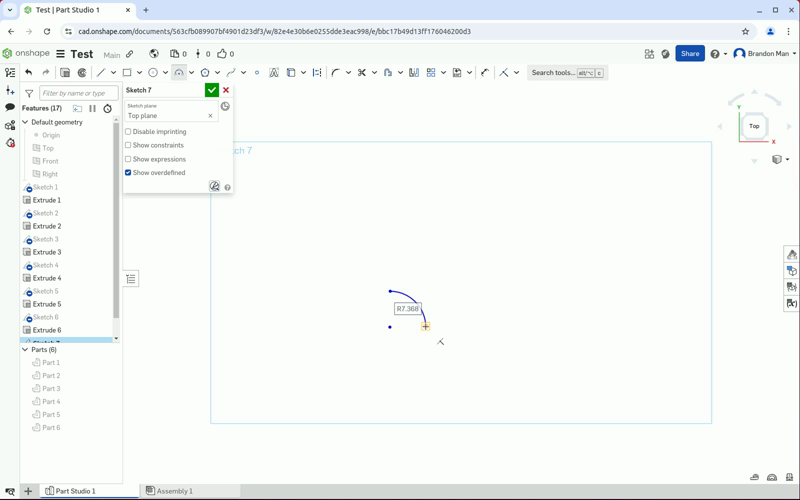
click(425, 326)
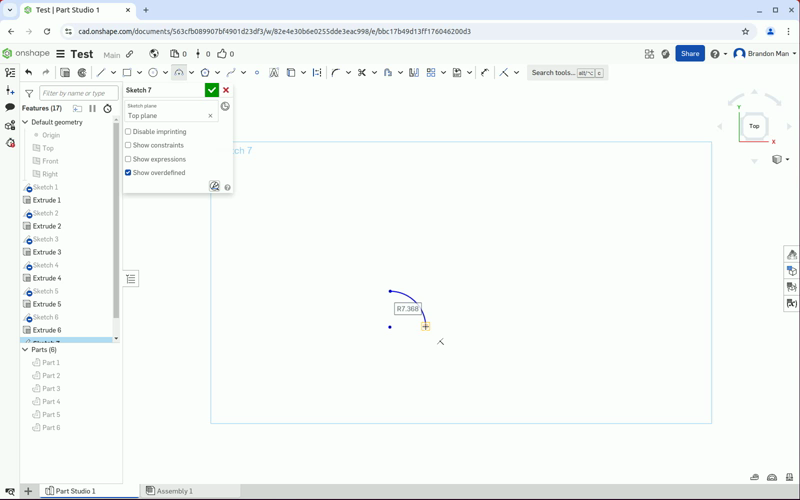
key_down(shift)
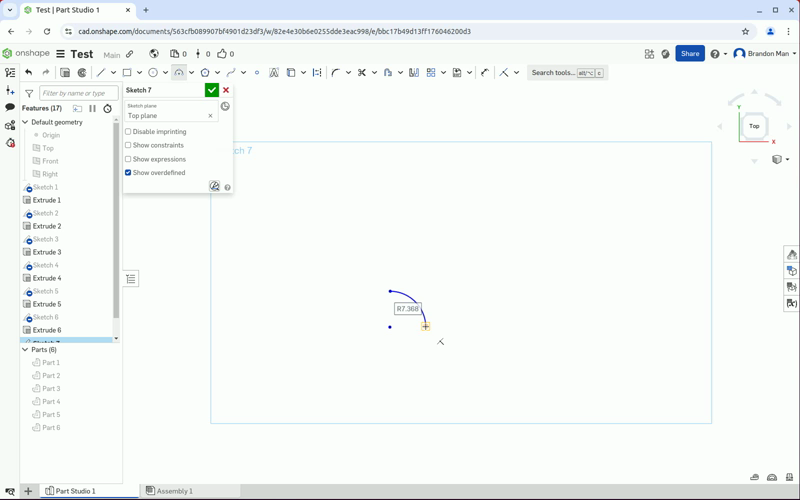
mouse_move(494, 326)
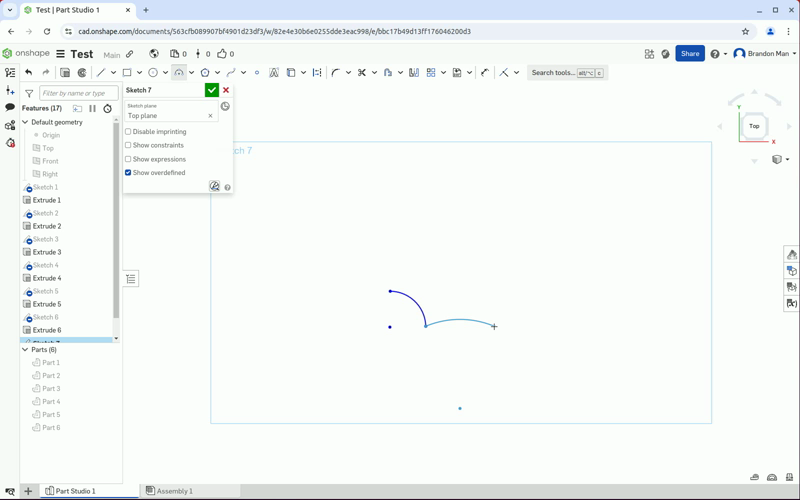
click(494, 326)
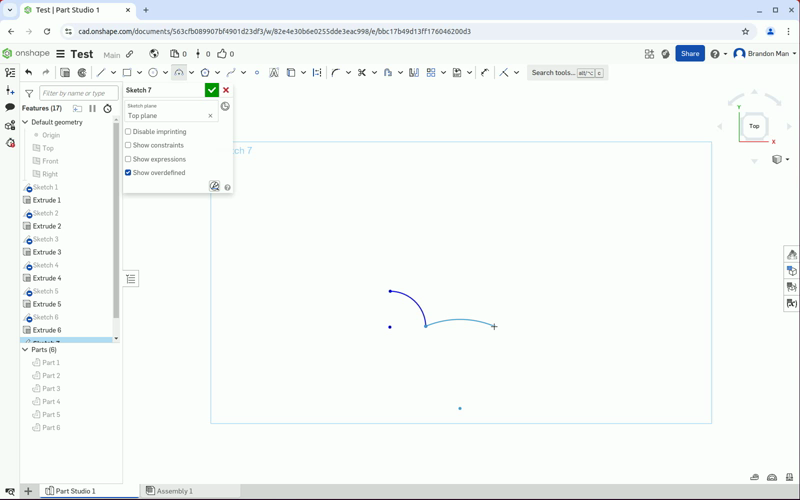
mouse_move(459, 318)
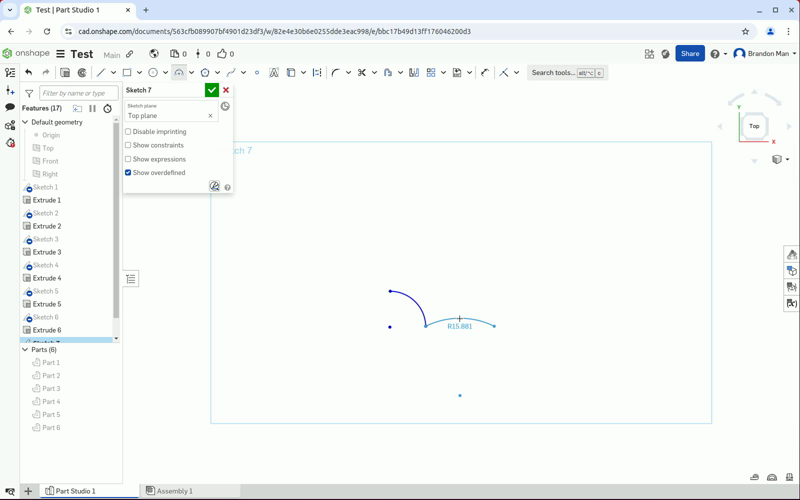
click(459, 318)
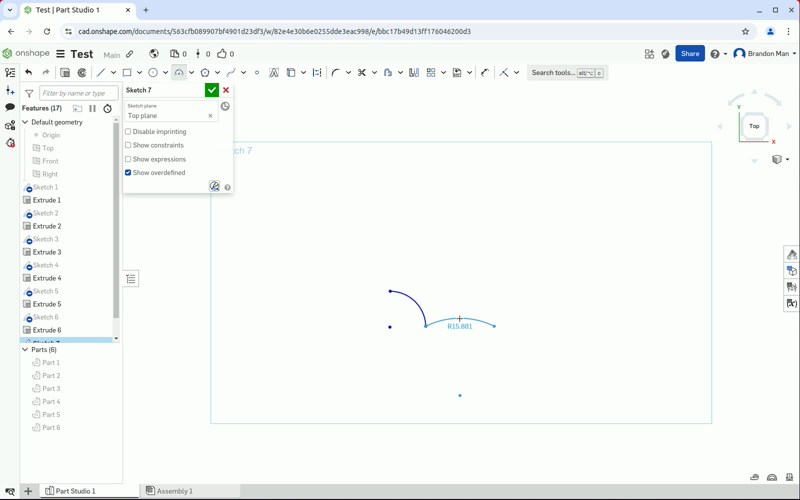
key_up(shift)
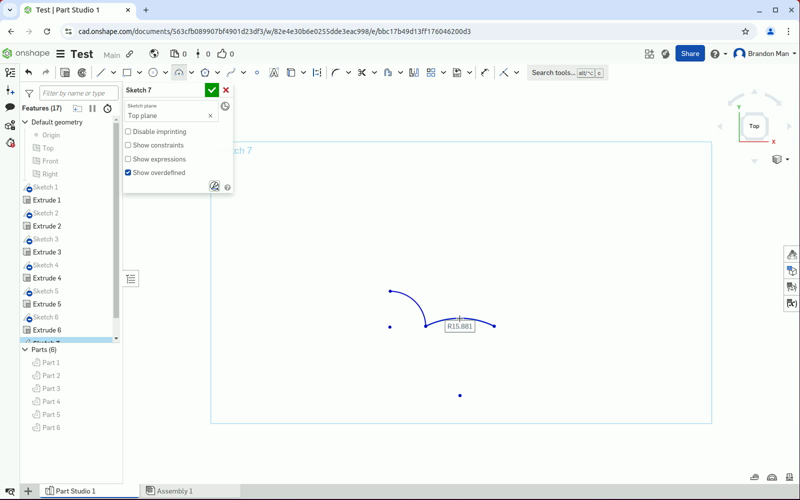
mouse_move(494, 326)
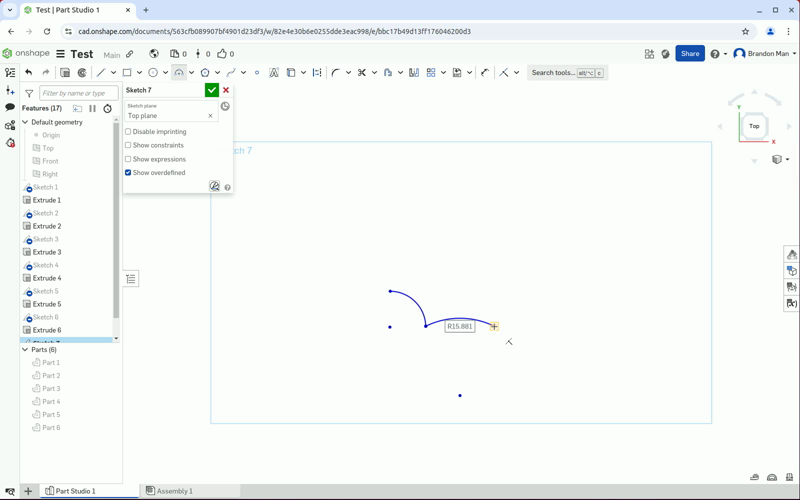
click(494, 326)
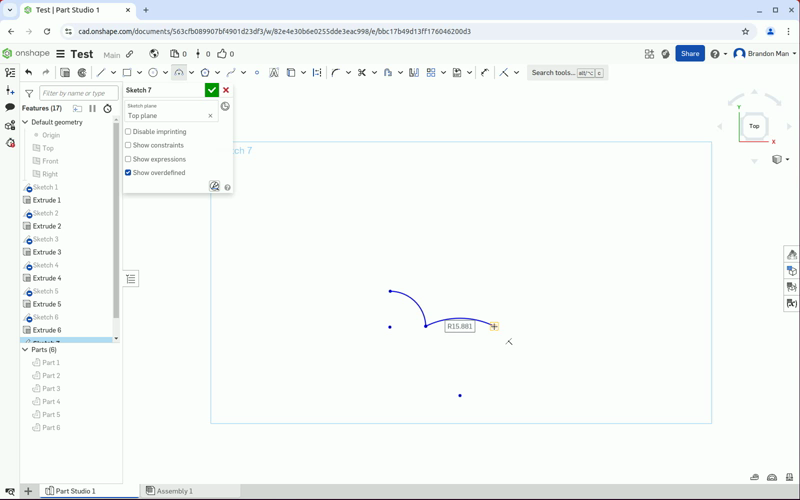
key_down(shift)
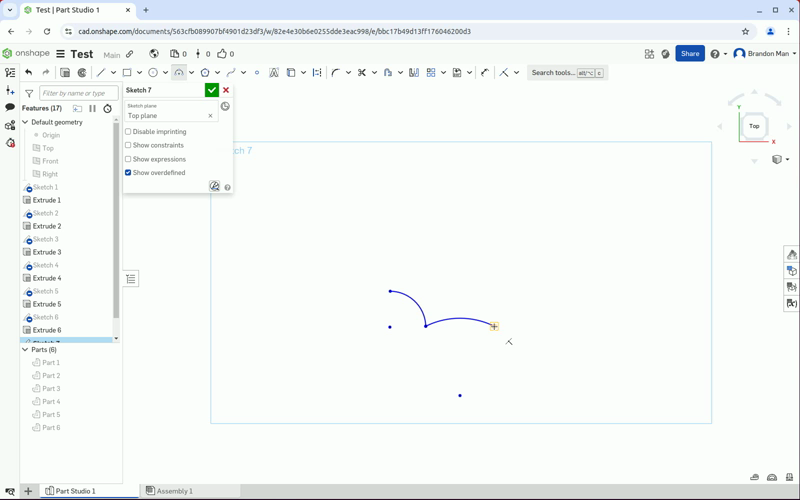
mouse_move(529, 291)
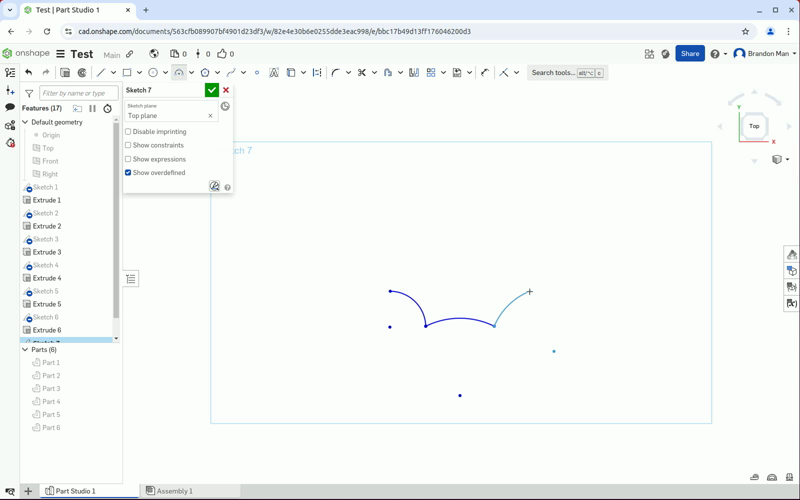
click(529, 291)
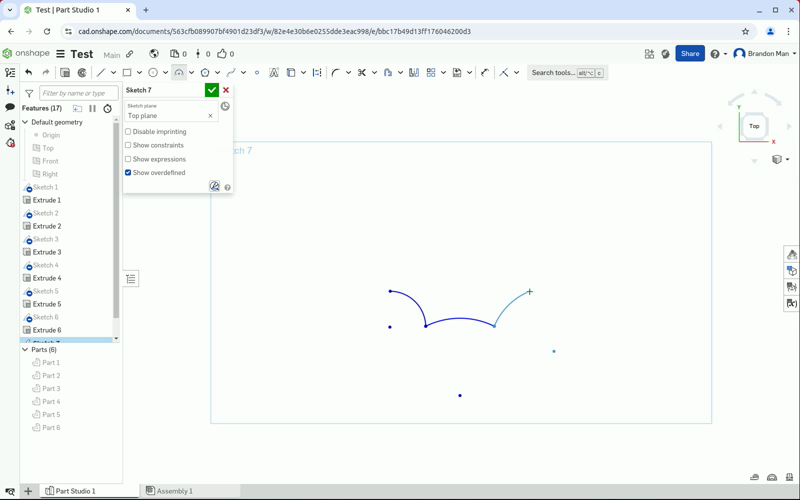
mouse_move(504, 301)
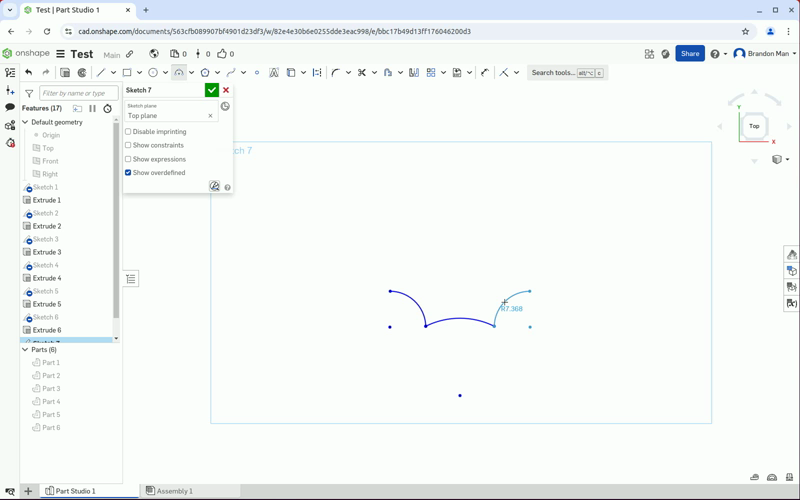
click(504, 301)
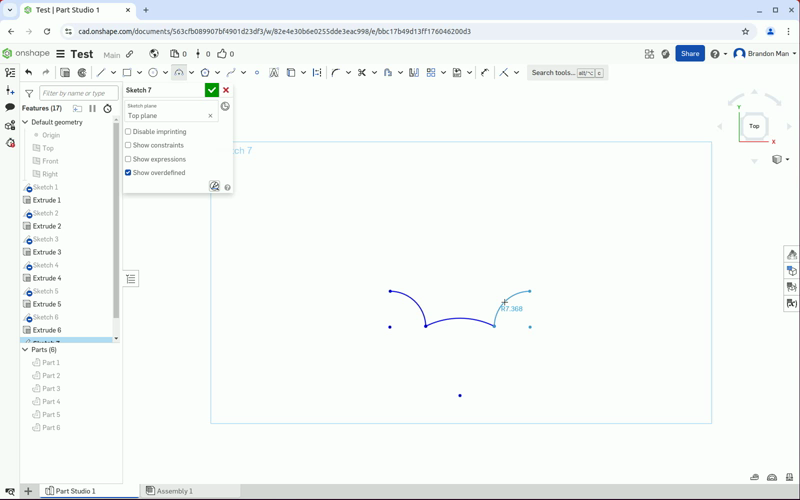
key_up(shift)
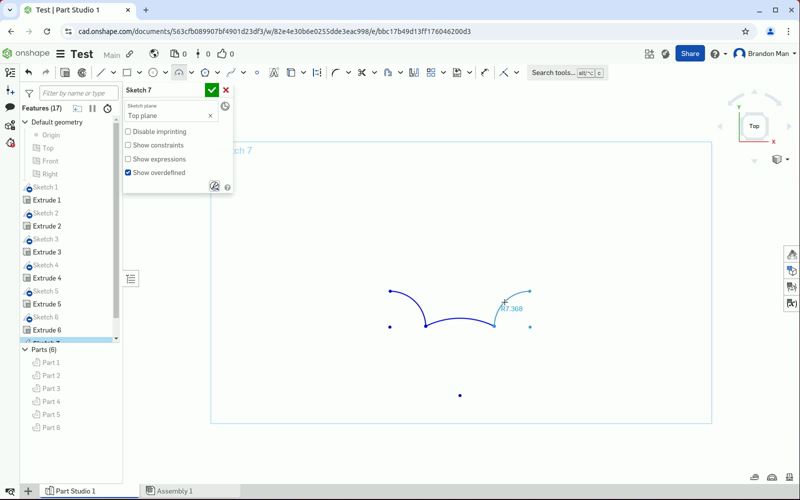
mouse_move(529, 291)
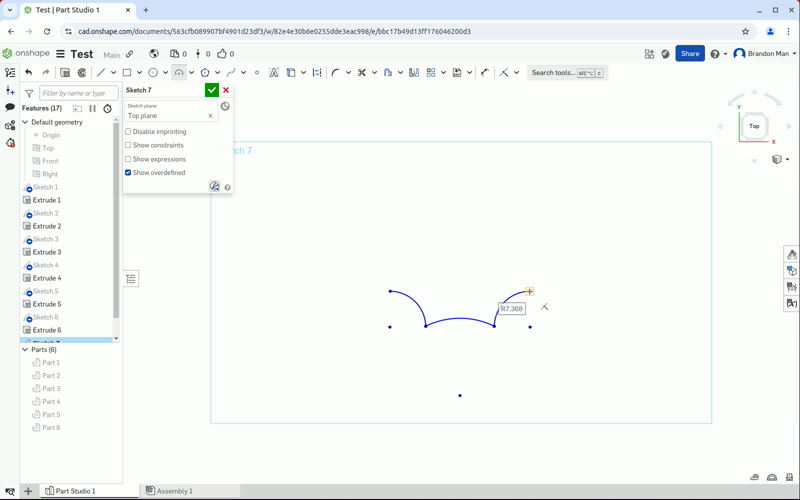
click(529, 291)
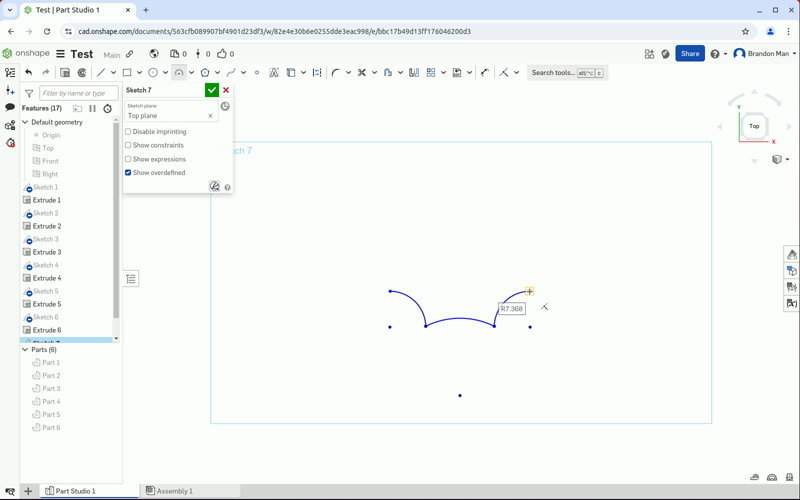
key_down(shift)
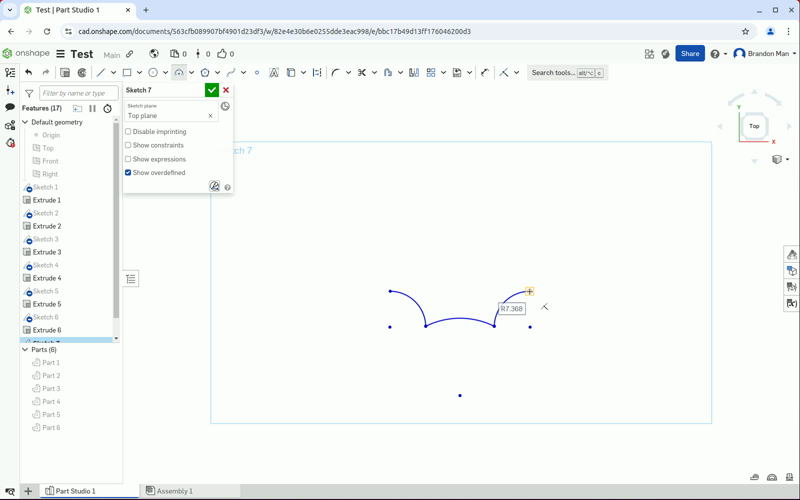
mouse_move(490, 225)
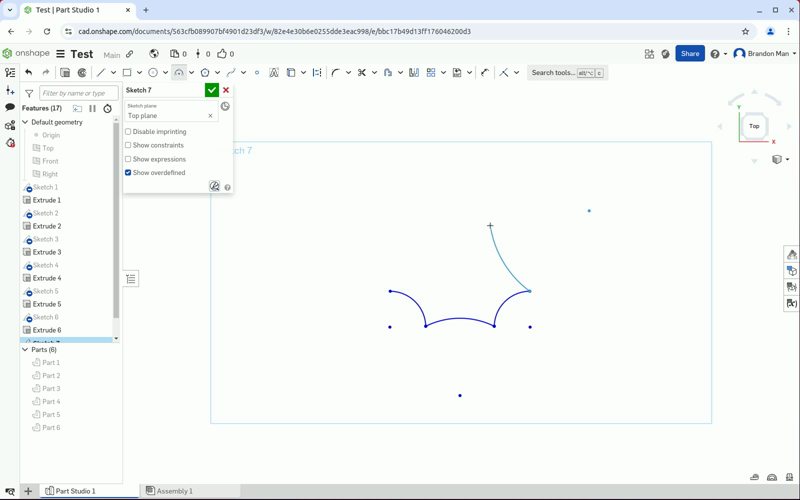
click(490, 225)
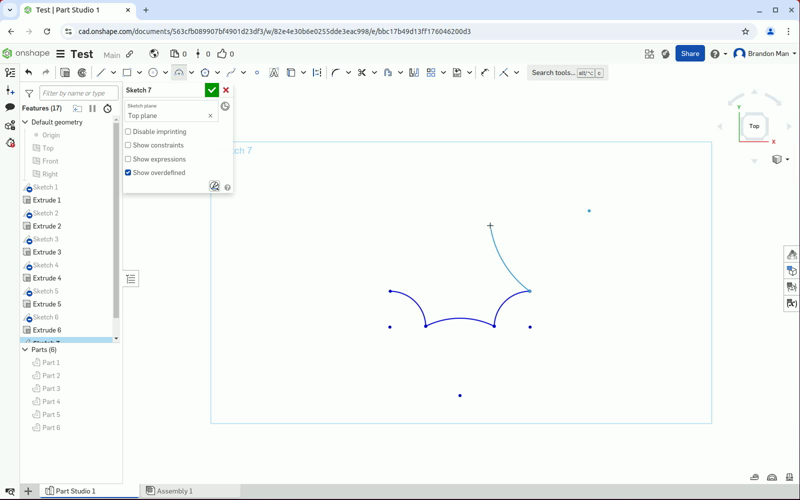
mouse_move(498, 264)
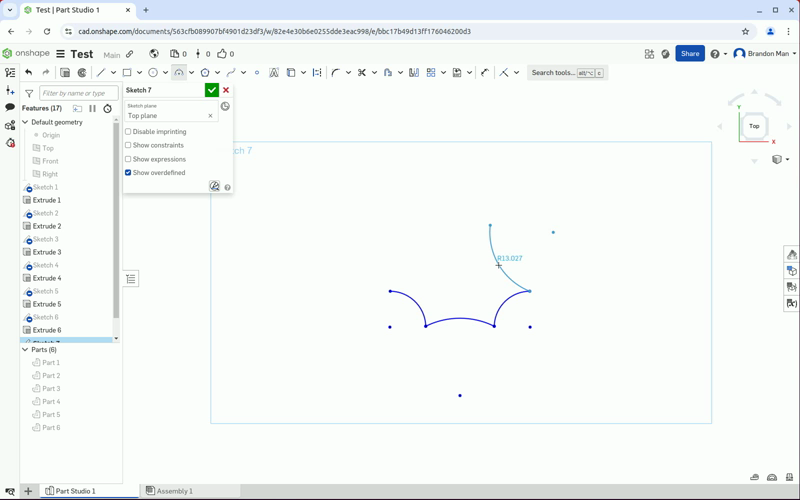
click(498, 264)
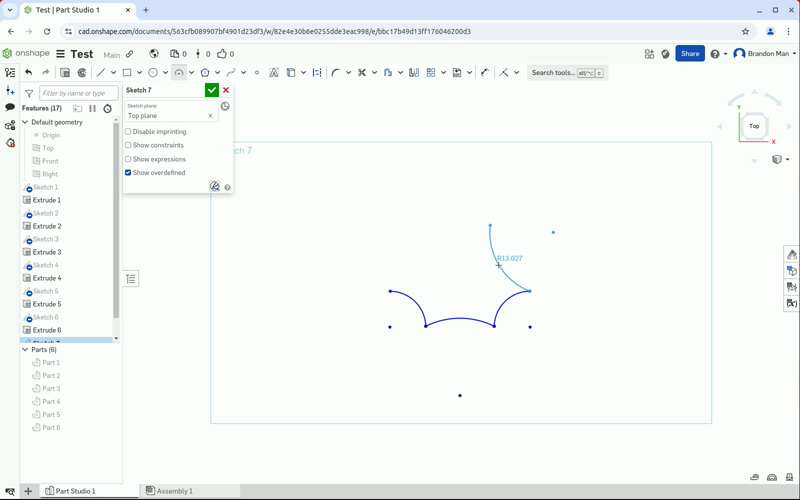
key_up(shift)
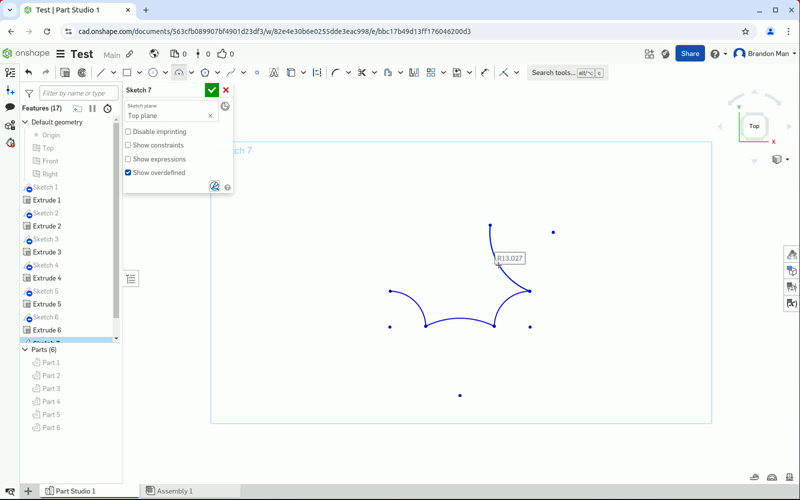
mouse_move(490, 225)
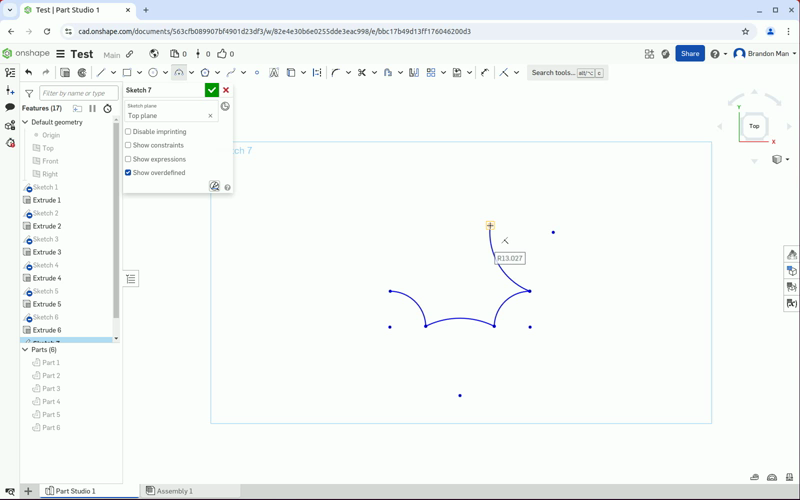
click(490, 225)
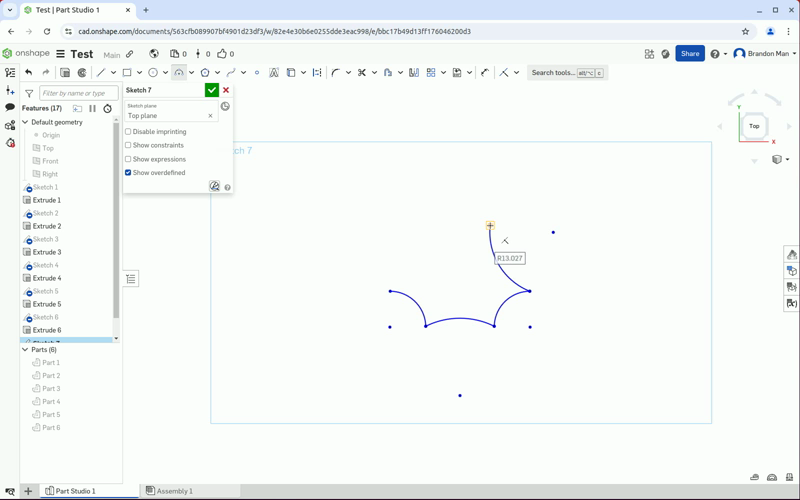
key_down(shift)
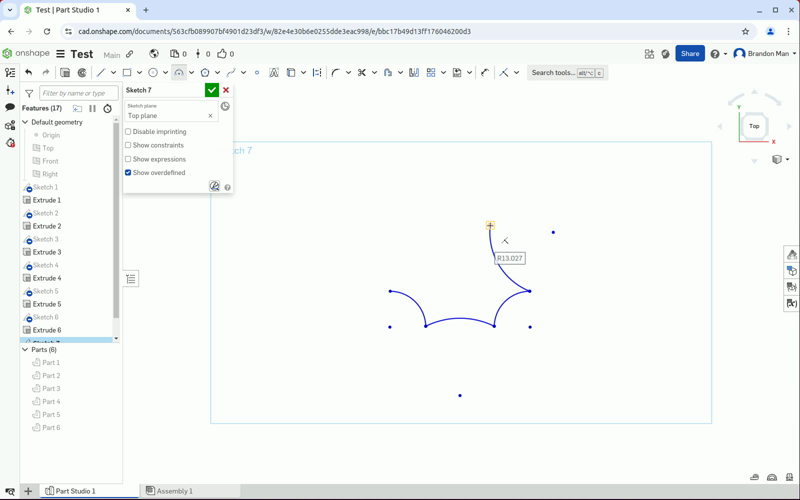
mouse_move(429, 225)
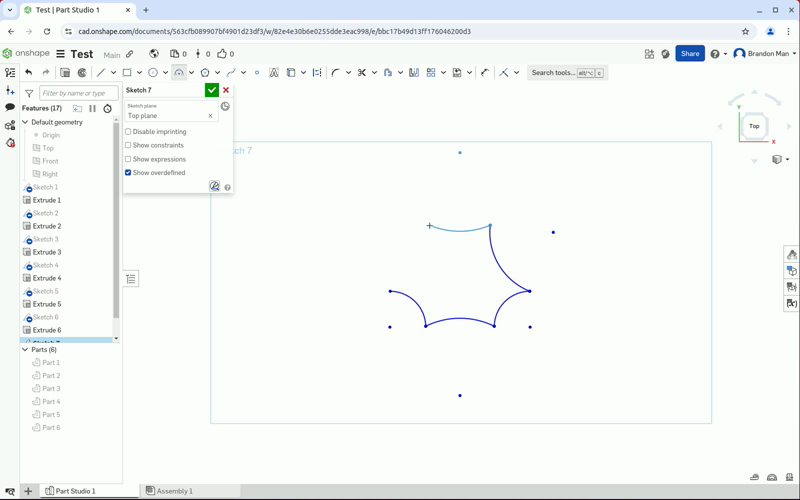
click(429, 225)
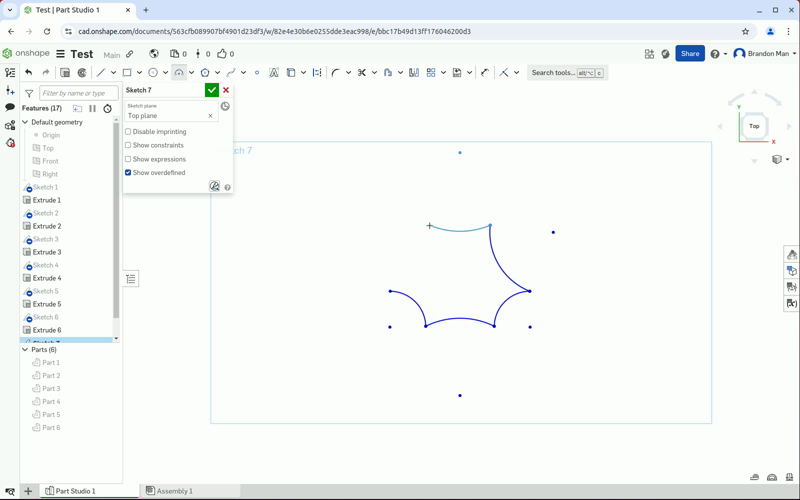
mouse_move(459, 241)
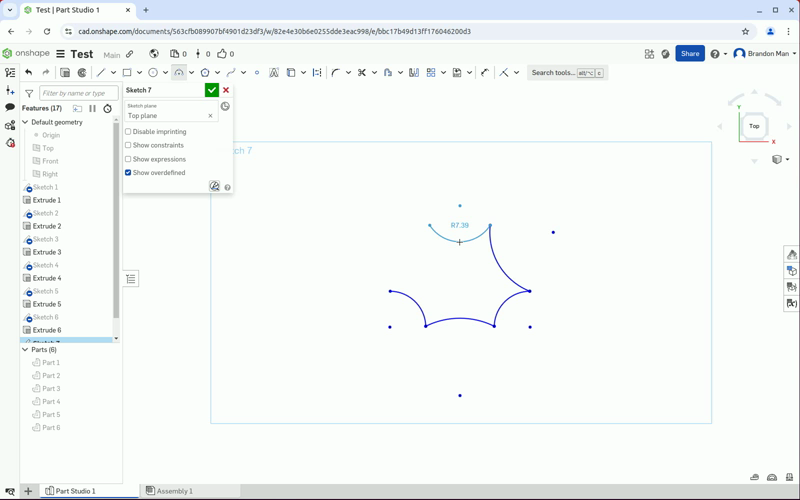
click(459, 241)
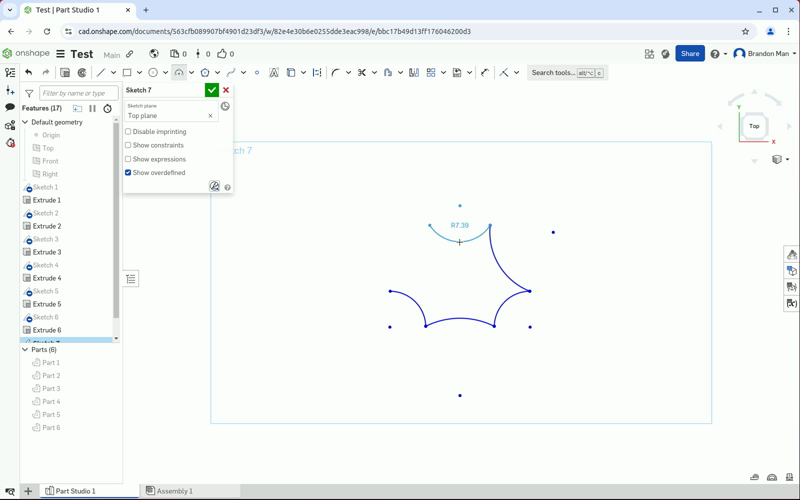
key_up(shift)
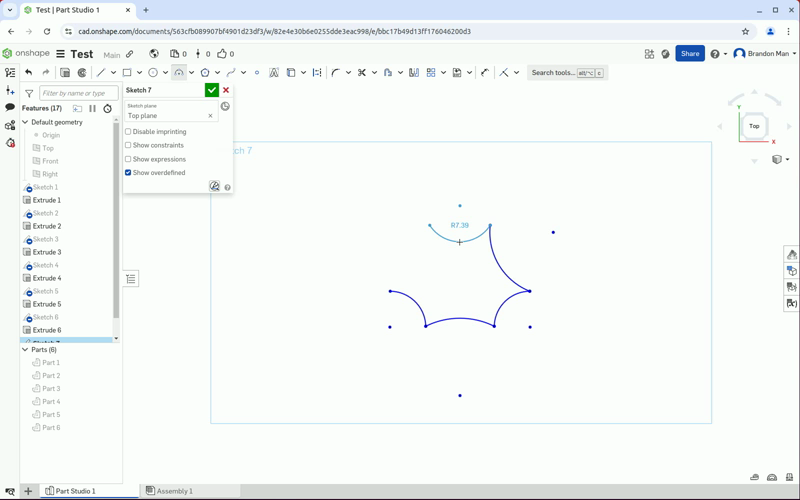
mouse_move(429, 225)
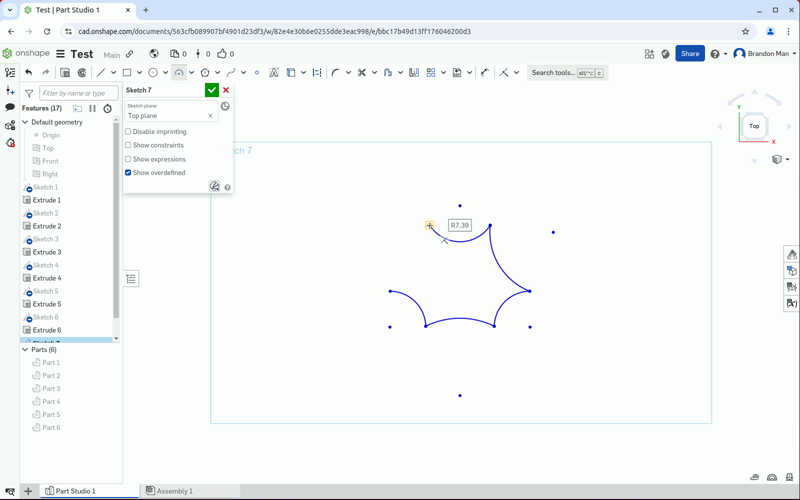
click(429, 225)
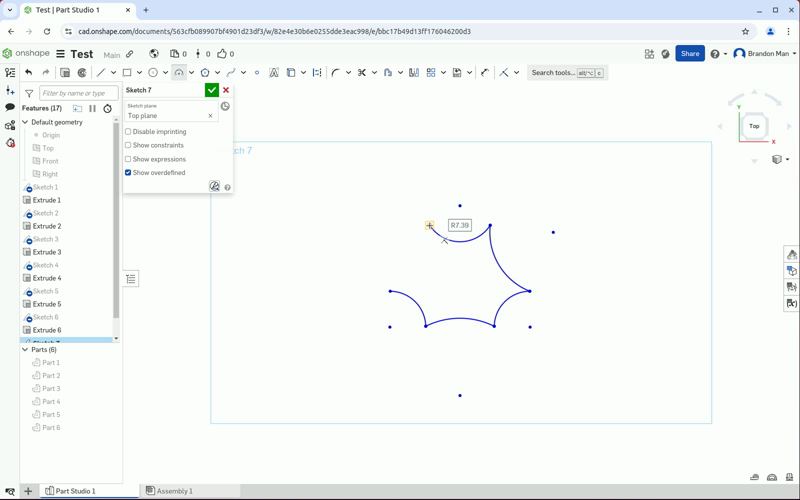
mouse_move(390, 291)
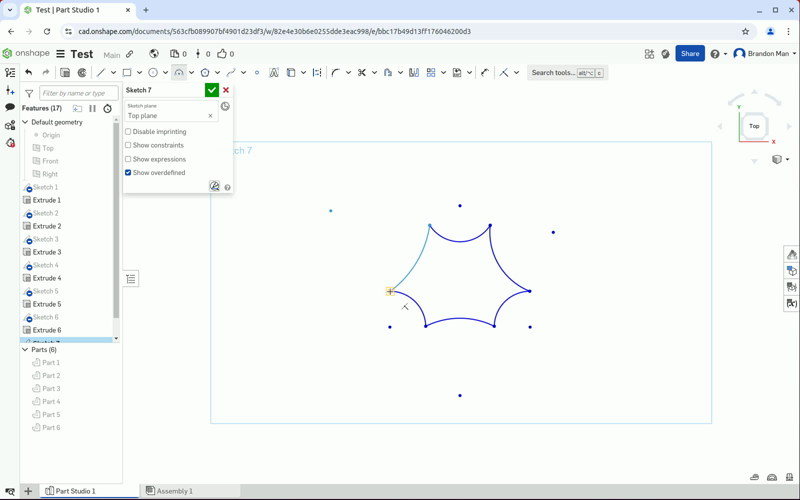
click(390, 291)
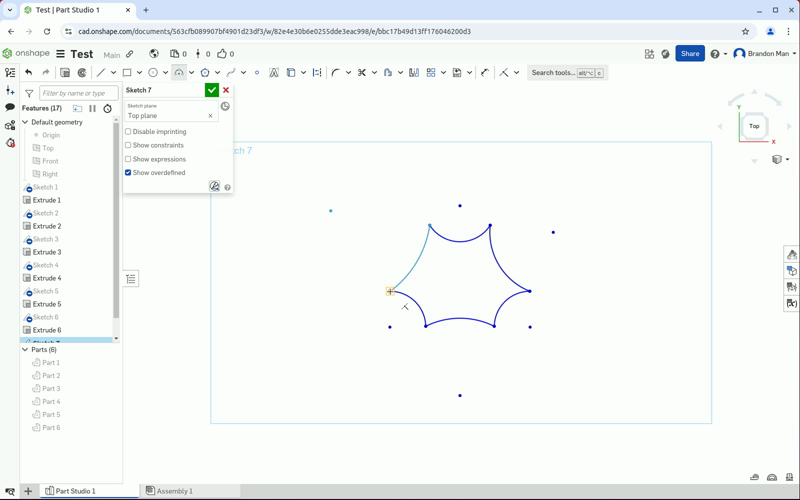
key_down(shift)
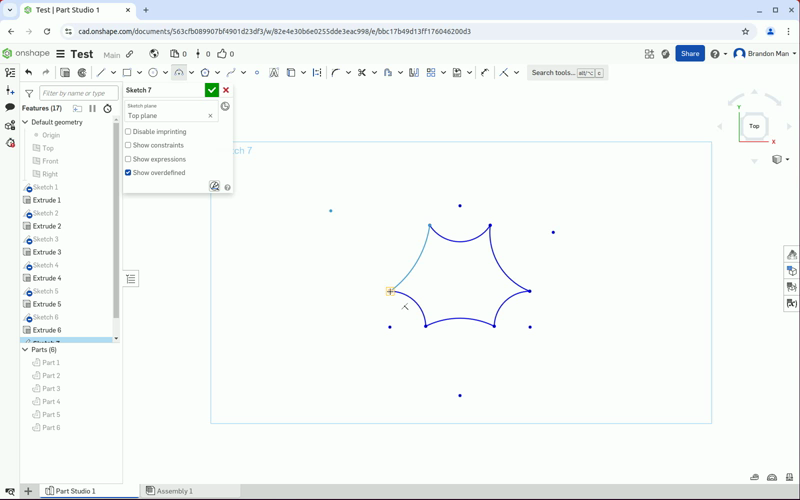
mouse_move(421, 265)
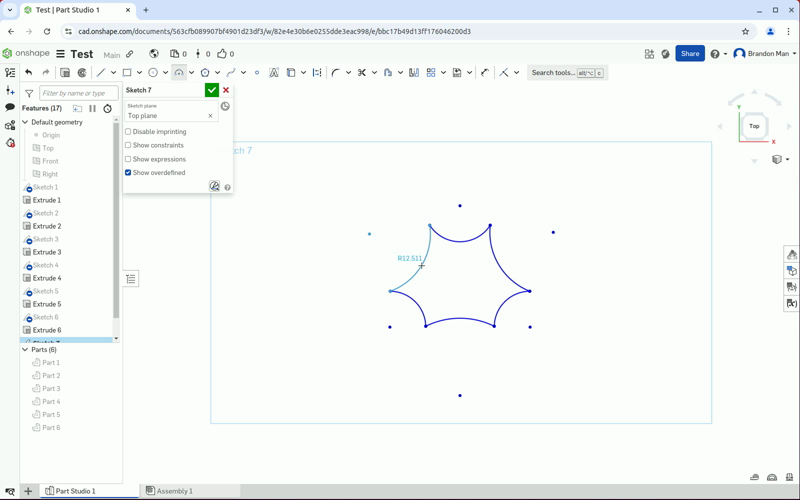
click(421, 265)
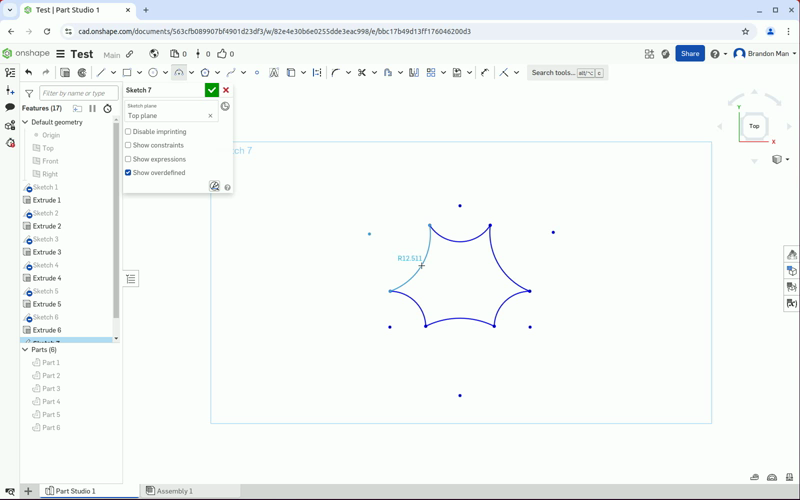
key_up(shift)
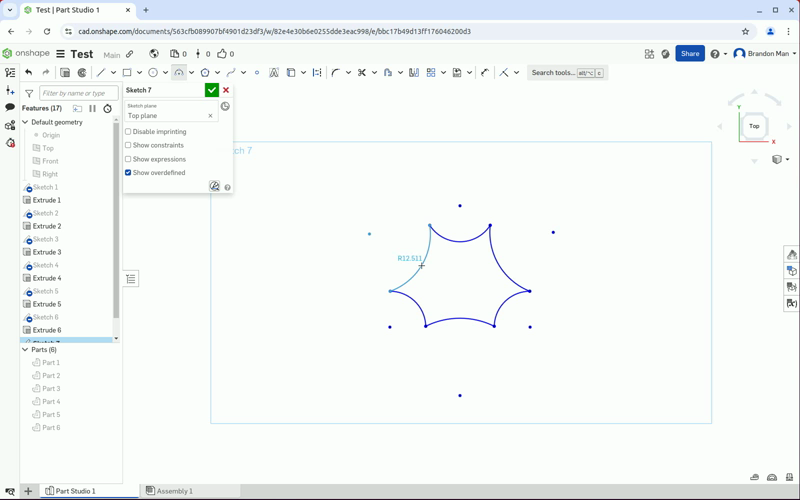
key(esc)
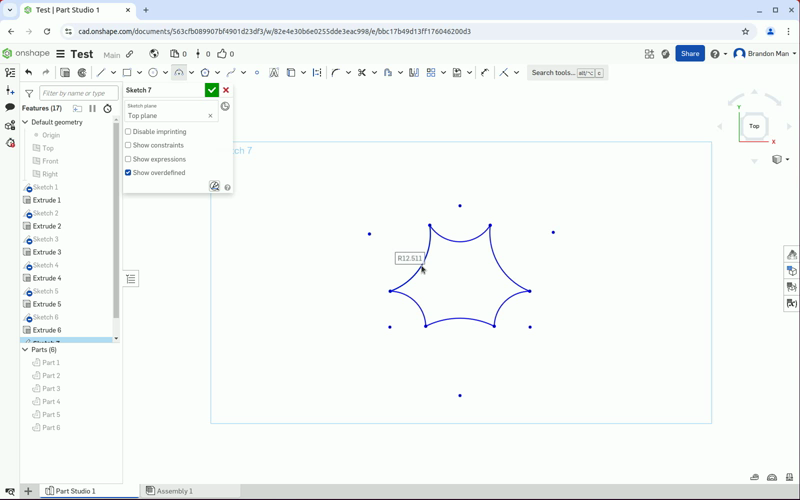
key(c)
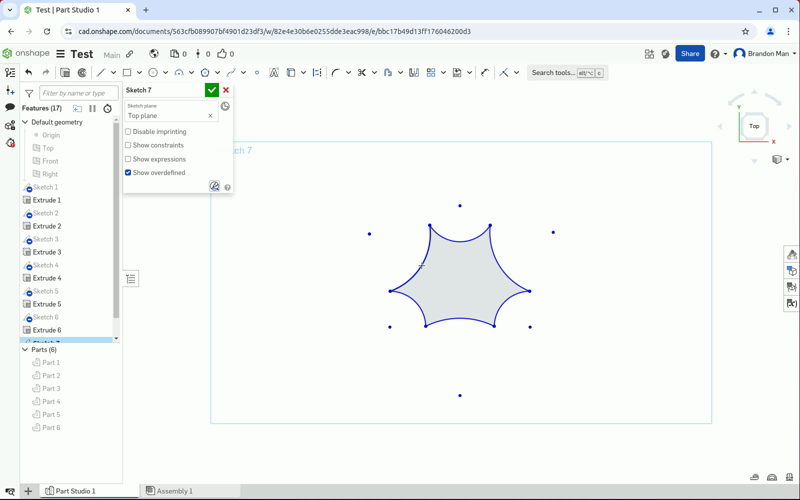
key_down(shift)
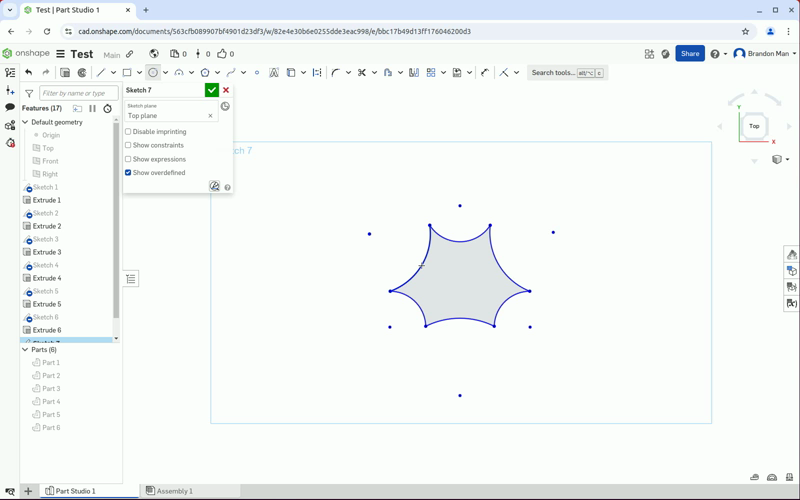
mouse_move(460, 282)
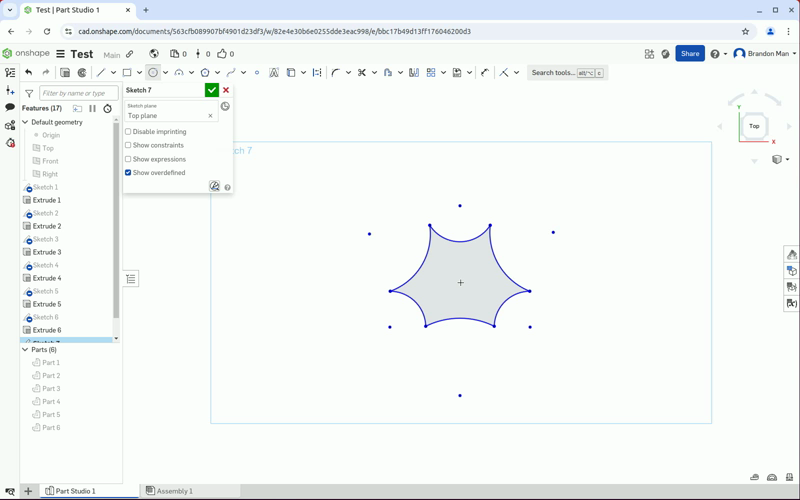
click(460, 282)
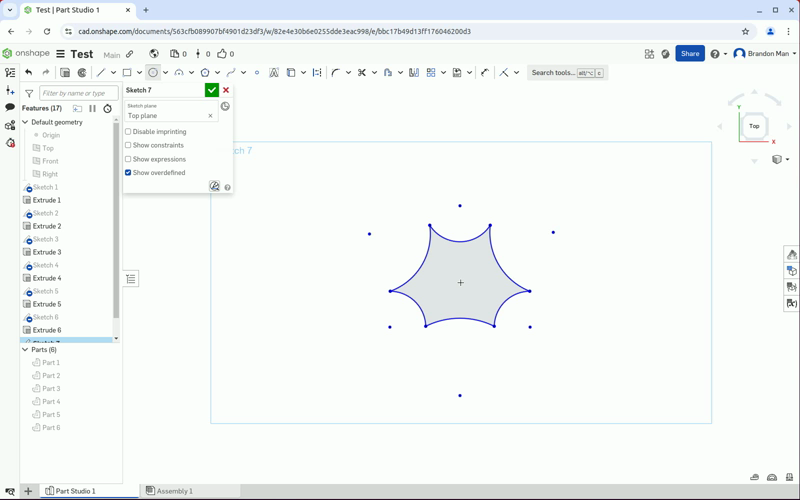
key_up(shift)
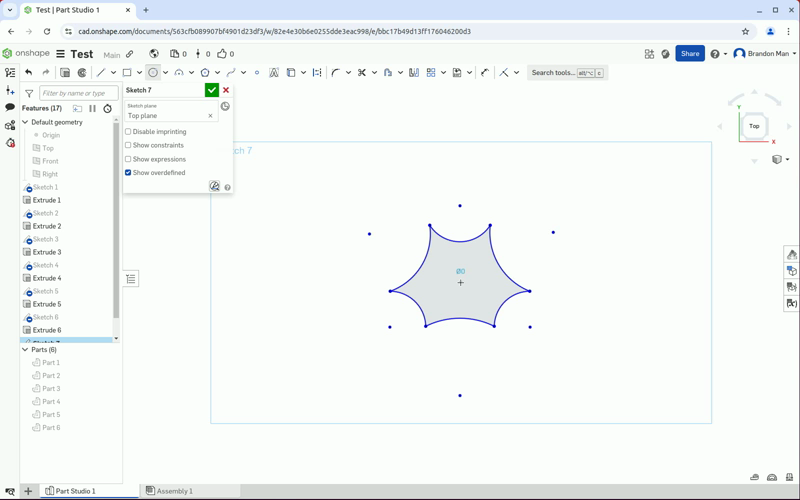
mouse_move(495, 282)
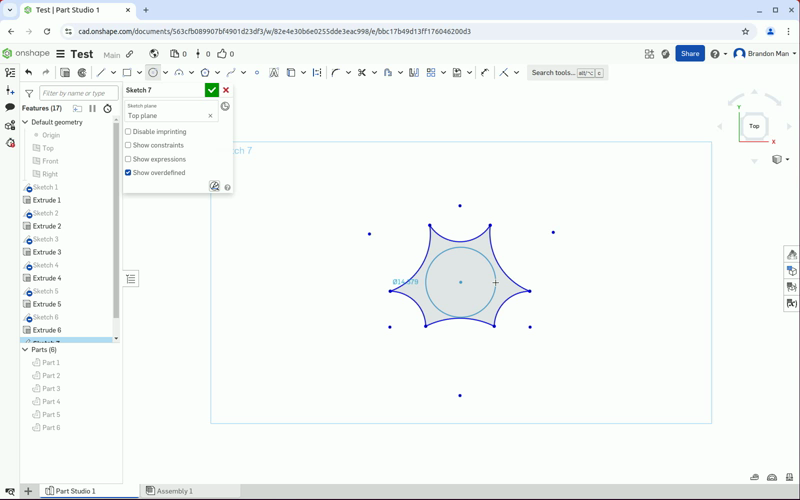
click(495, 282)
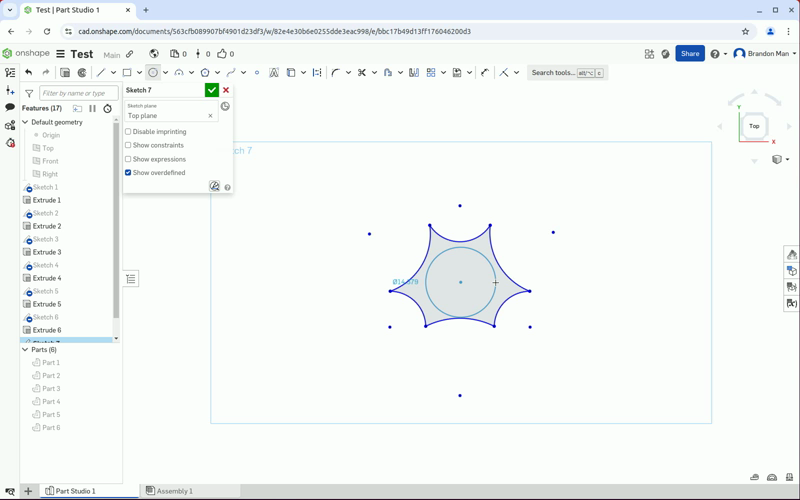
key(esc)
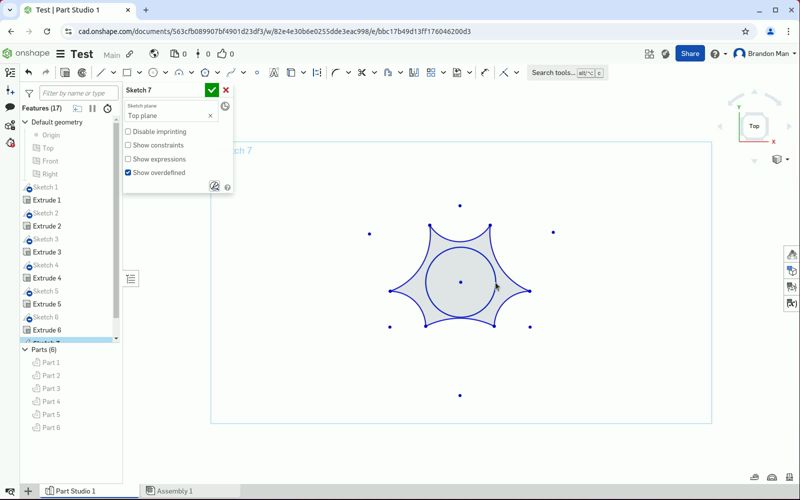
mouse_move(447, 237)
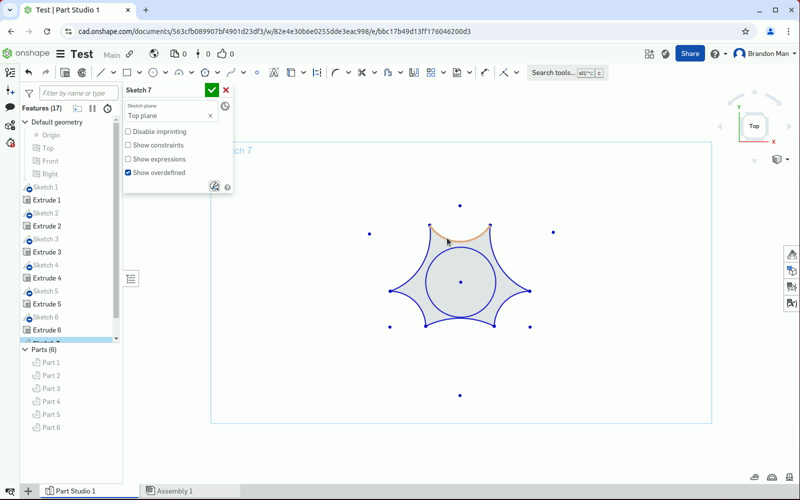
scroll(6)
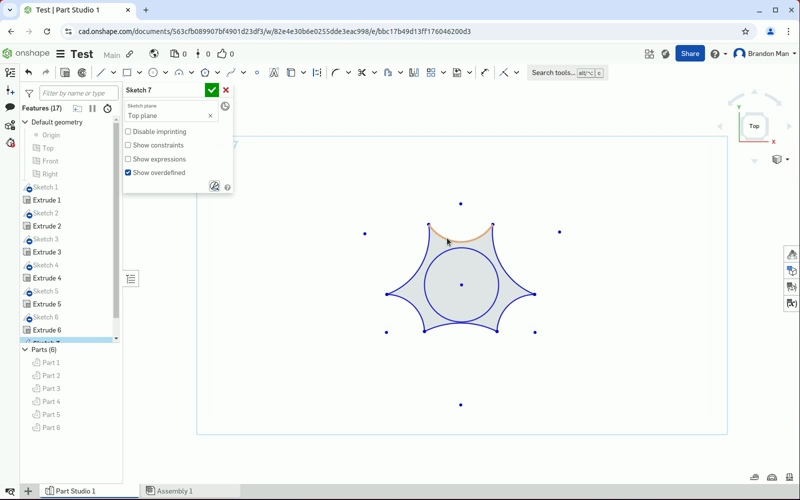
scroll(6)
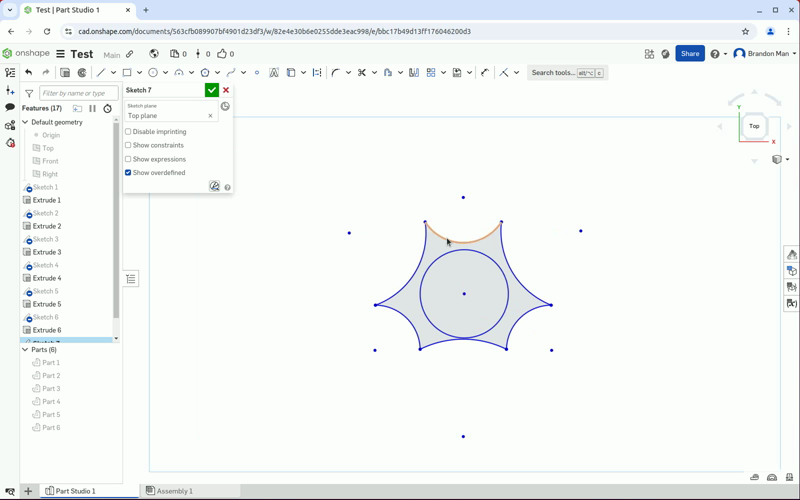
scroll(6)
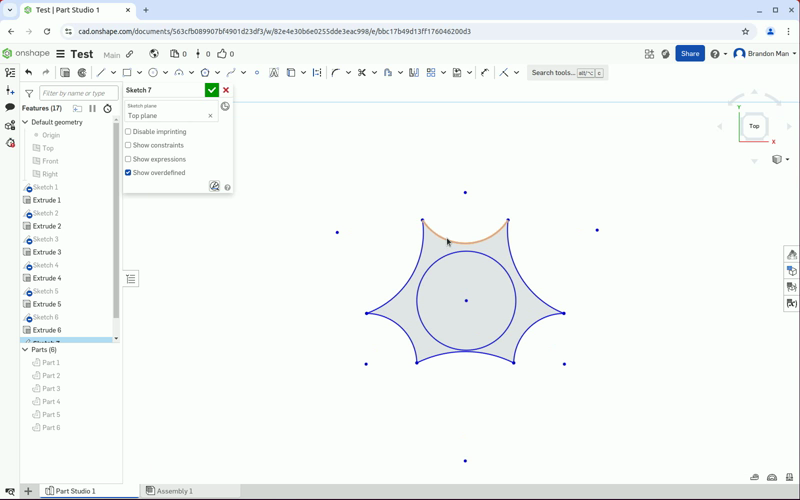
scroll(6)
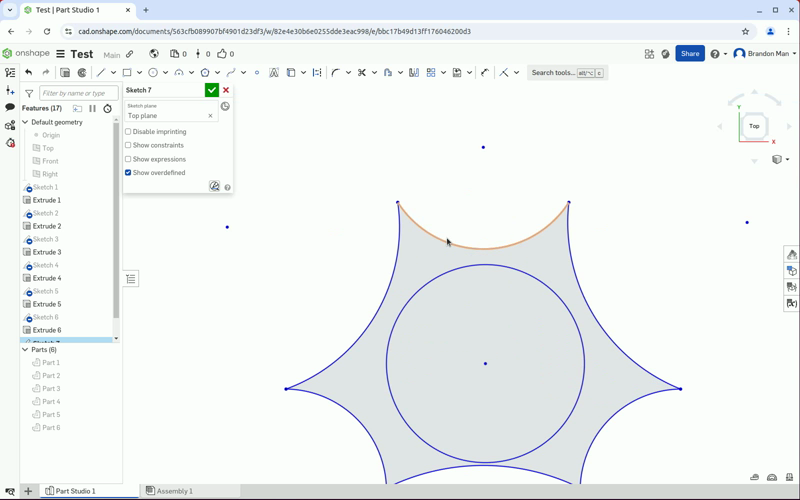
scroll(6)
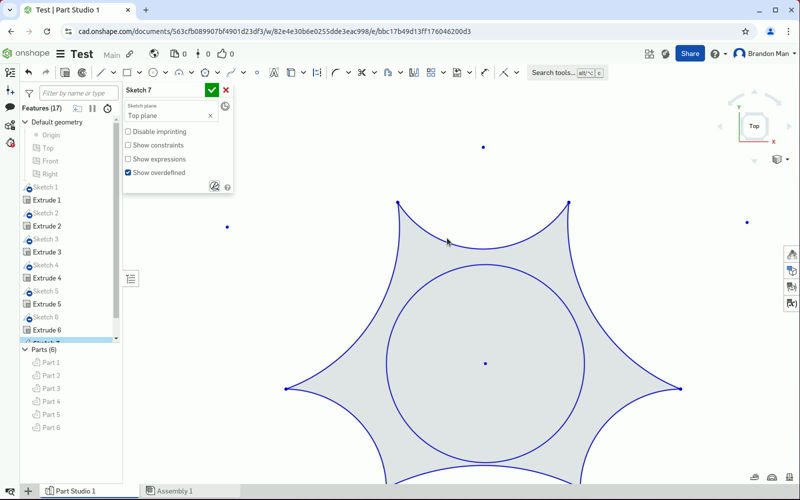
scroll(6)
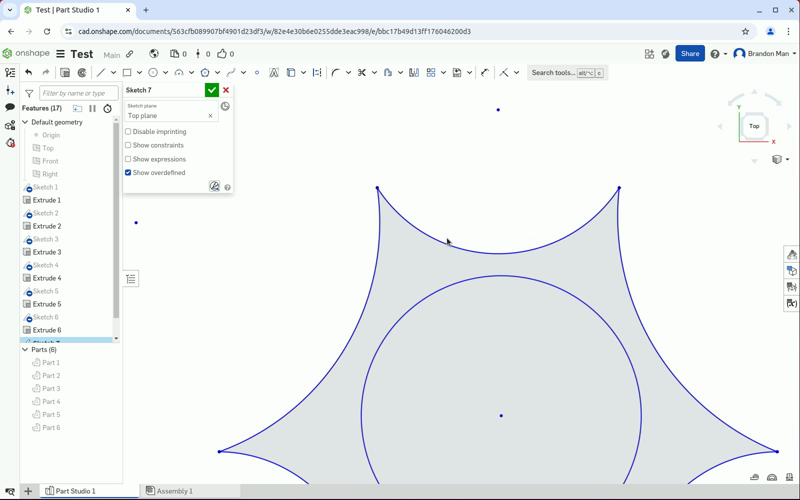
scroll(6)
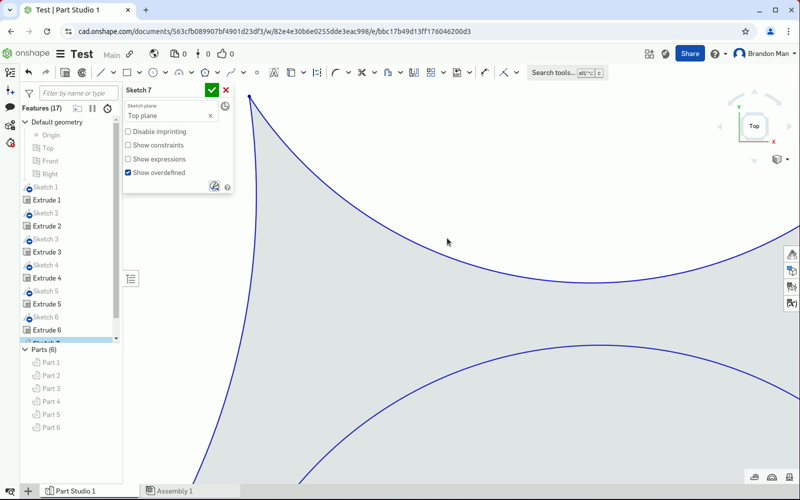
click(447, 237)
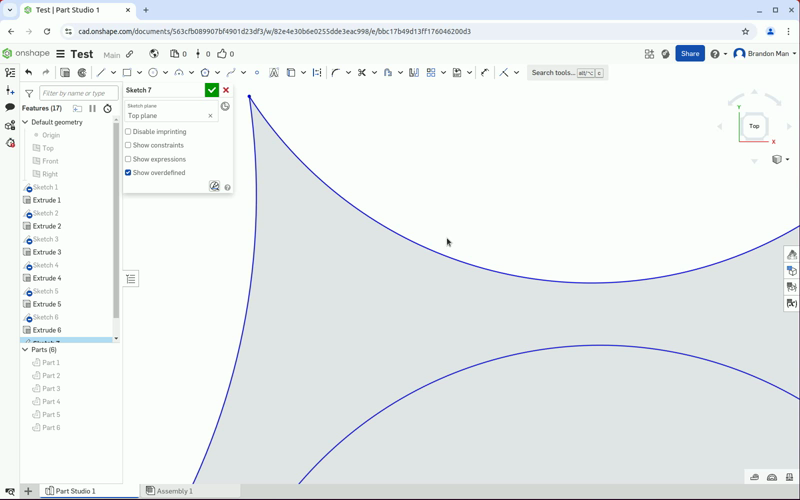
scroll(-6)
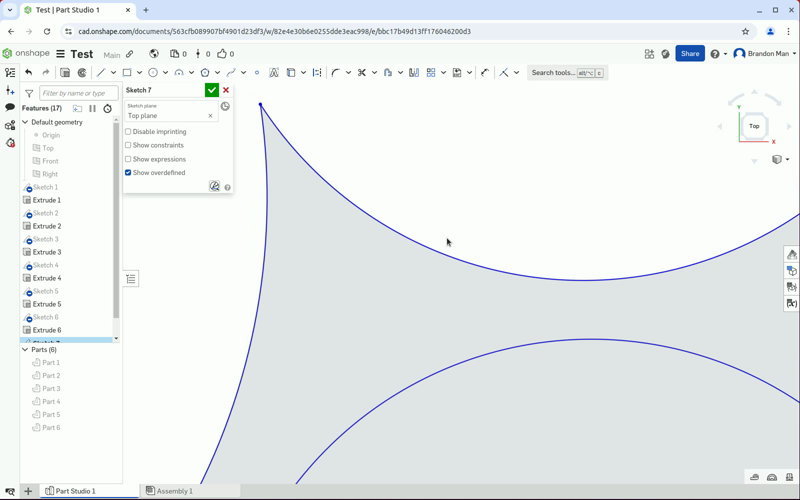
scroll(-6)
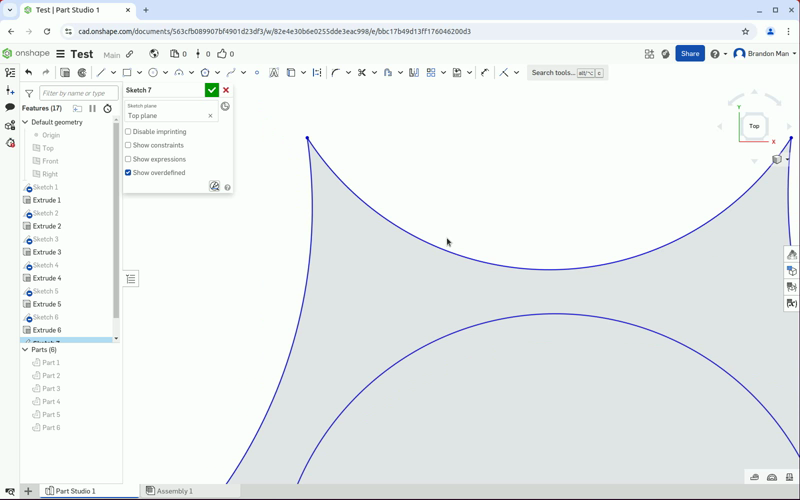
scroll(-6)
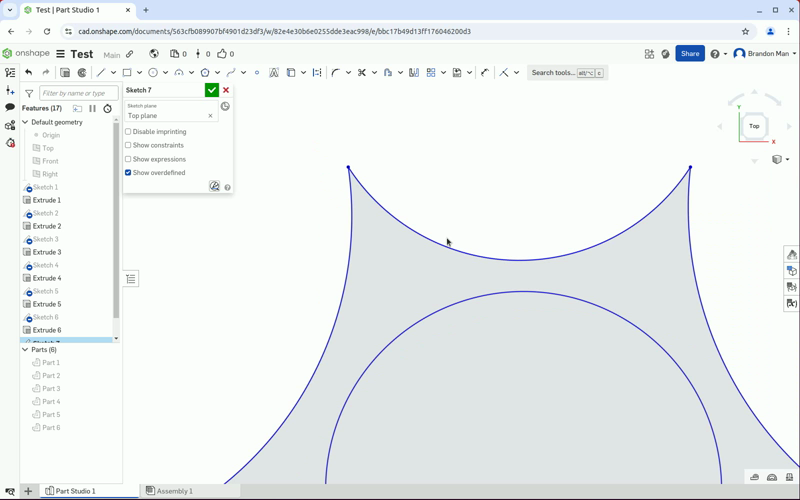
scroll(-6)
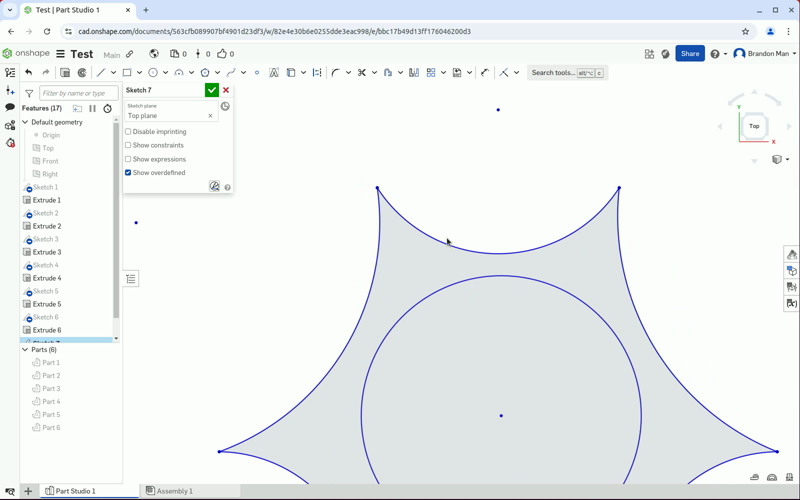
scroll(-6)
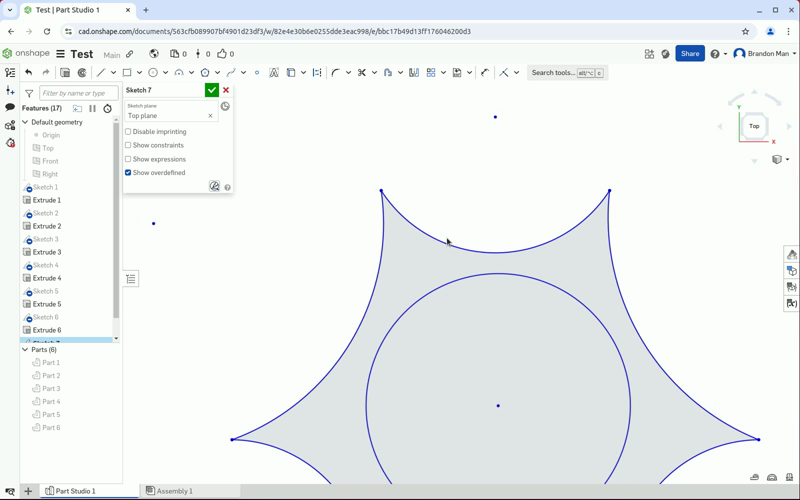
scroll(-6)
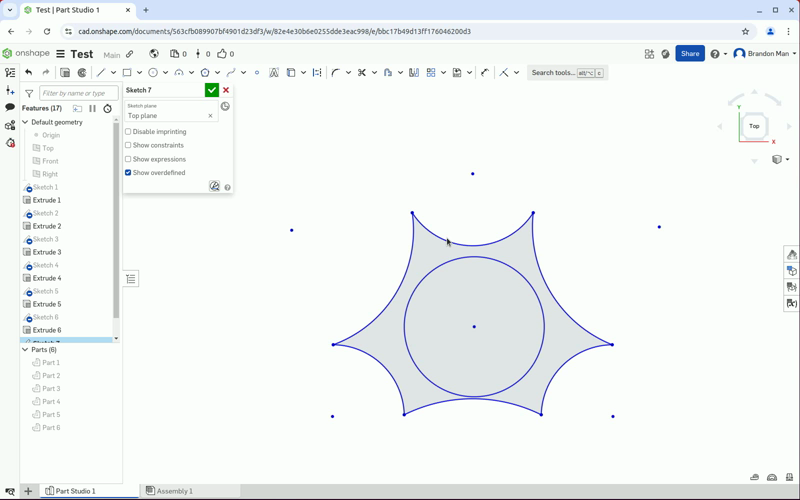
scroll(-6)
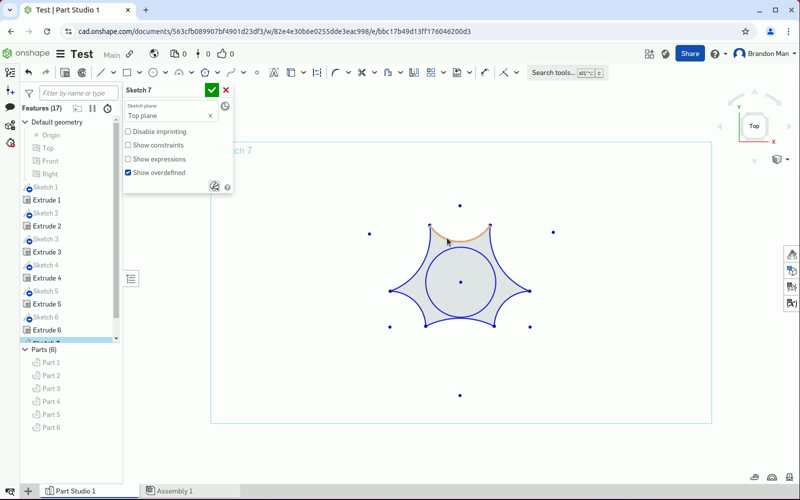
mouse_move(73, 352)
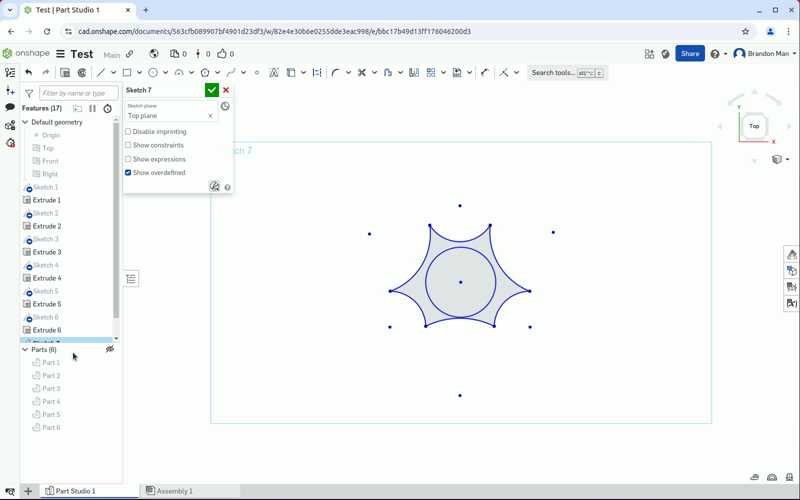
key(shift+y)
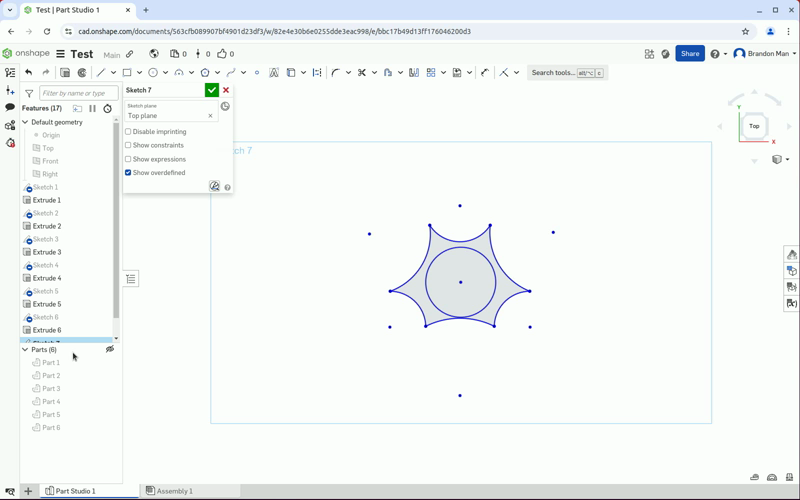
key(shift+e)
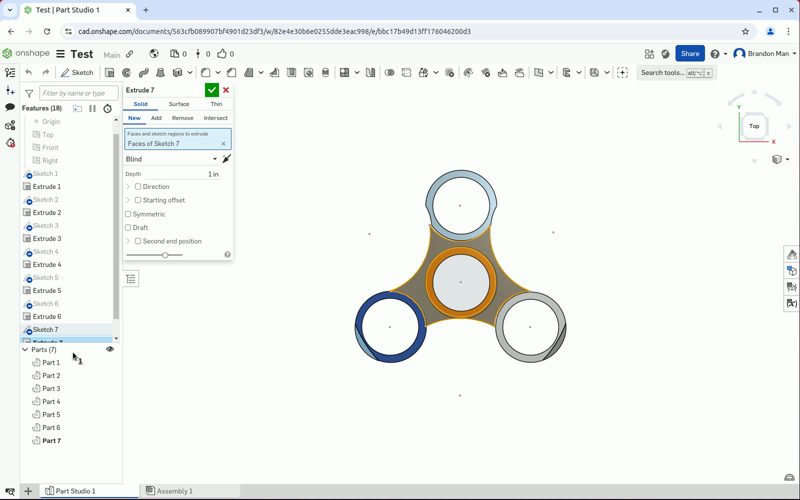
mouse_move(143, 106)
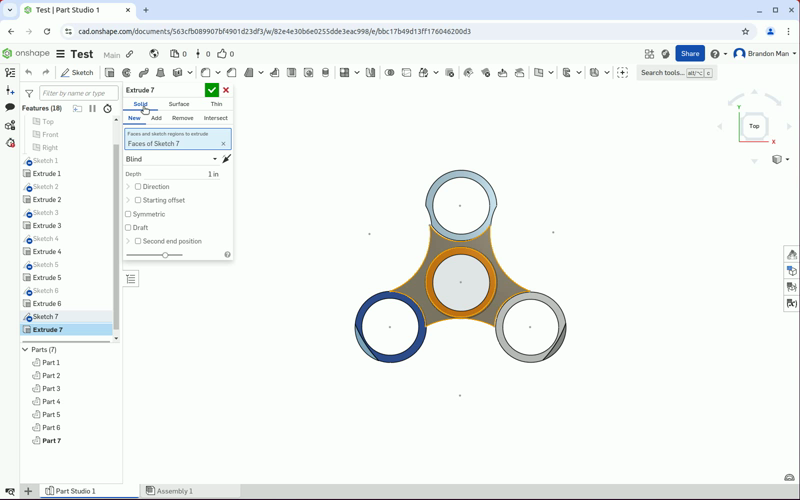
click(143, 106)
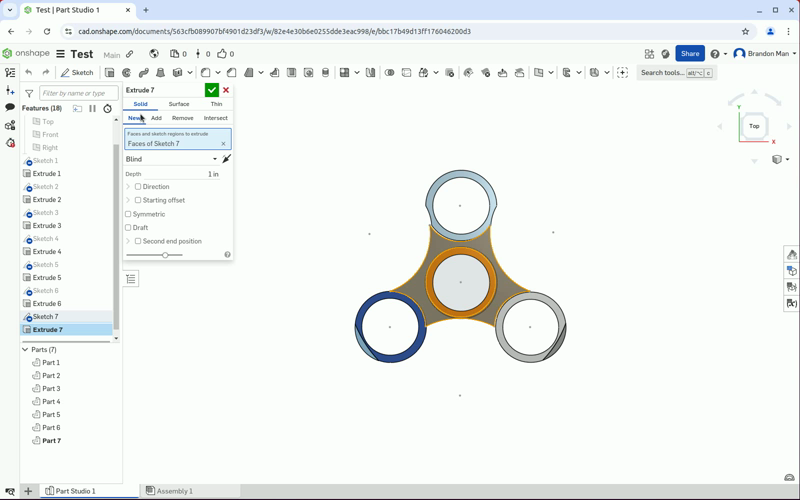
mouse_move(137, 120)
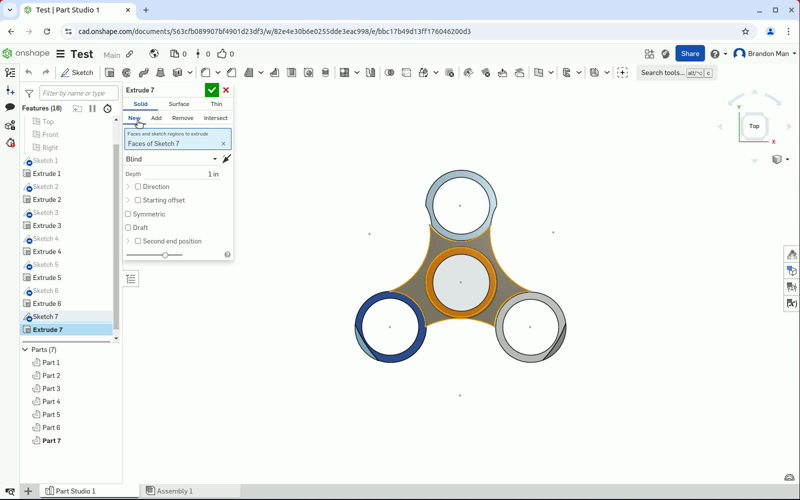
click(137, 120)
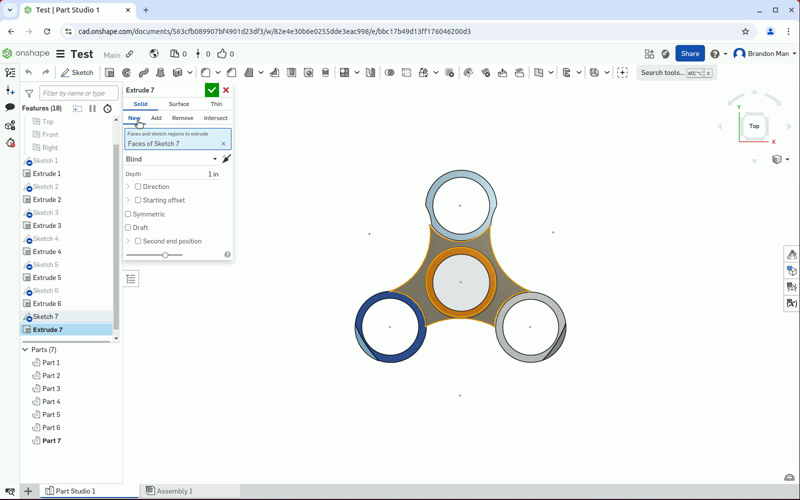
key(tab, 4)
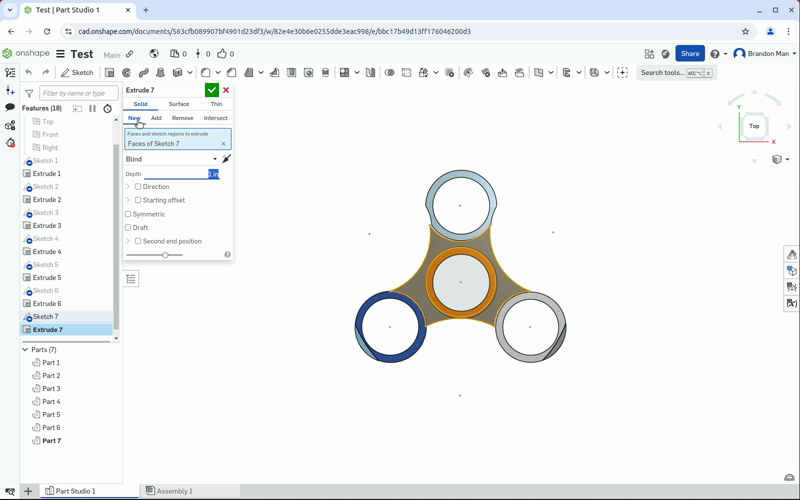
text(3.37)
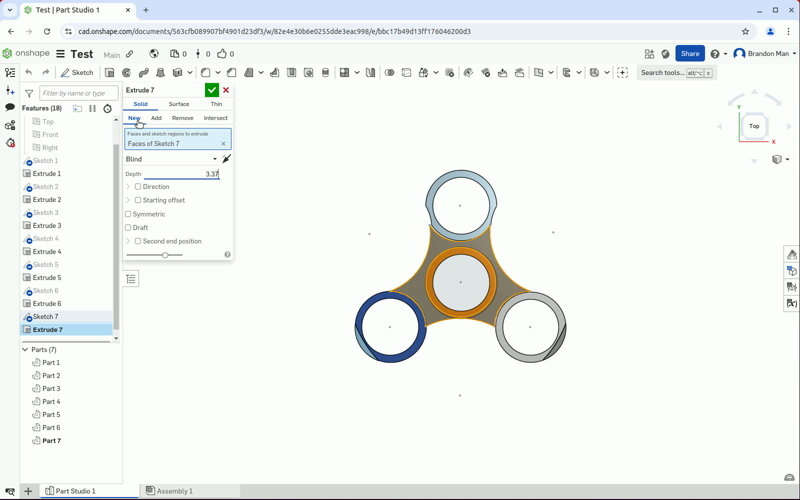
key(enter)
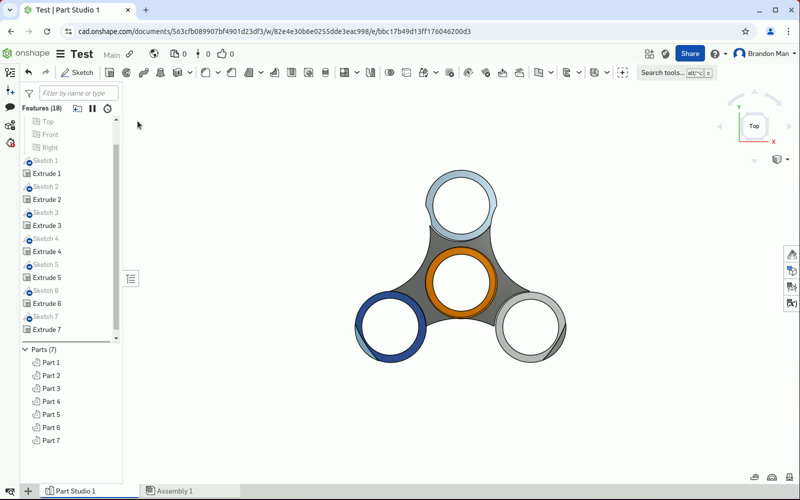
key(shift+h)
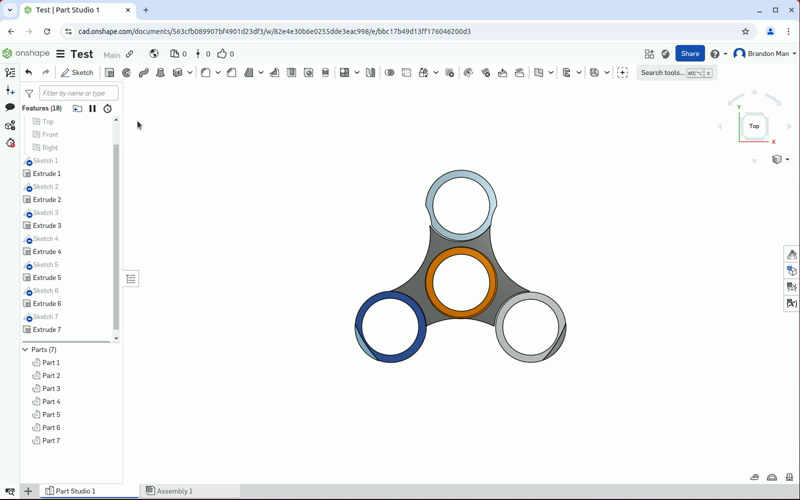
key(shift+h)
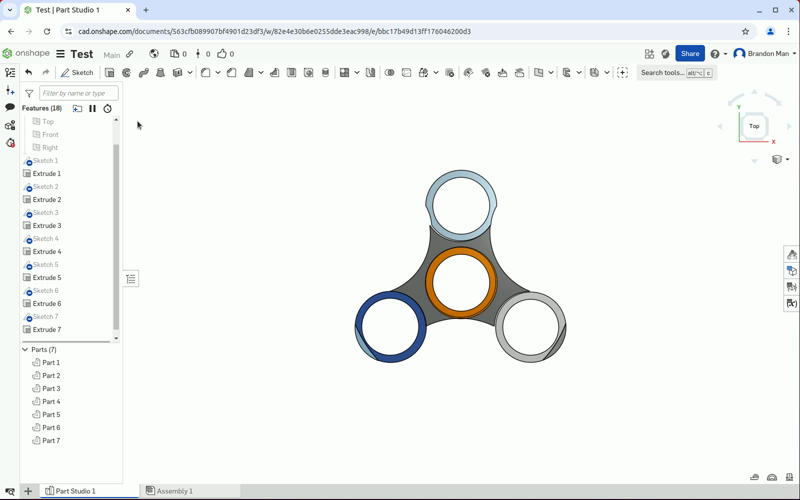
key(shift+7)
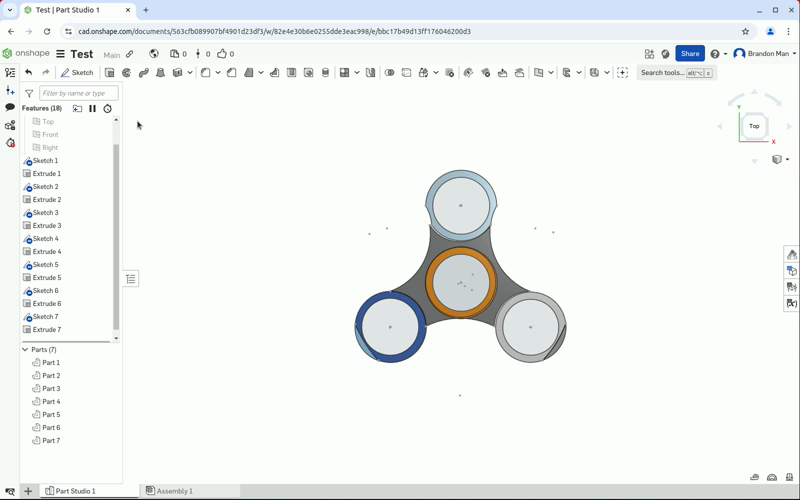
key(up, 3)
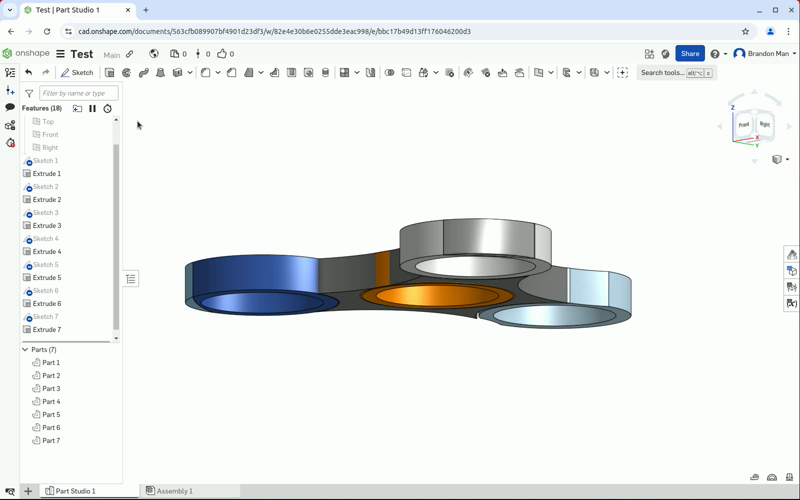
key(left, 3)
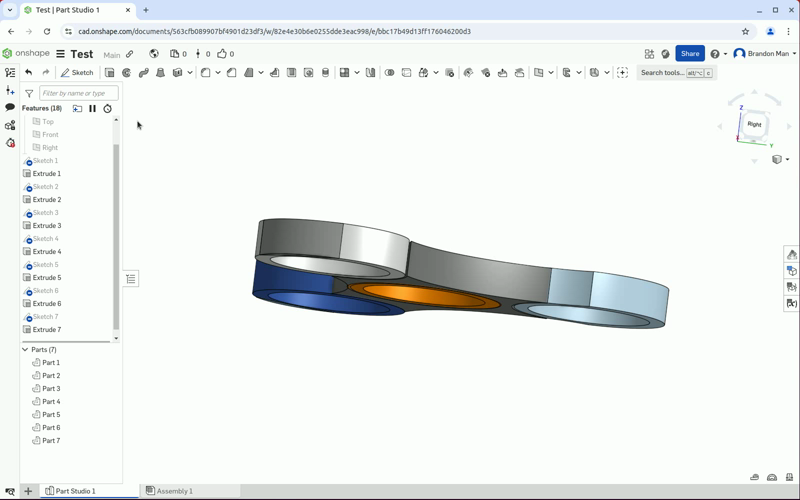
key(right, 3)
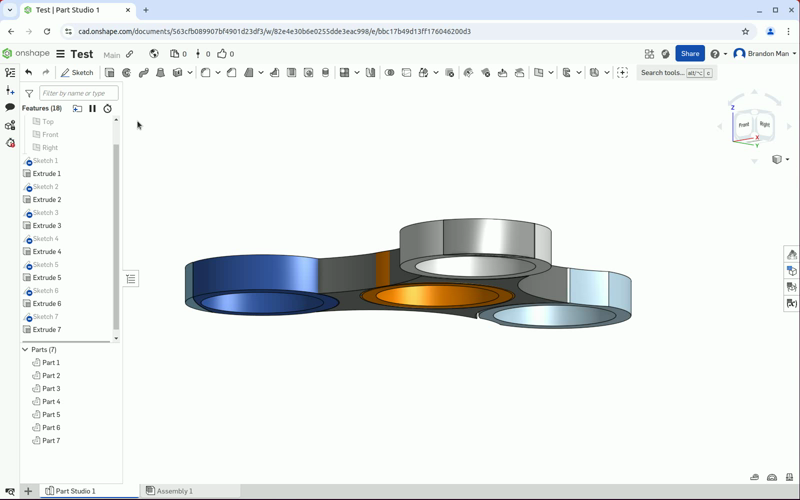
key(down, 3)
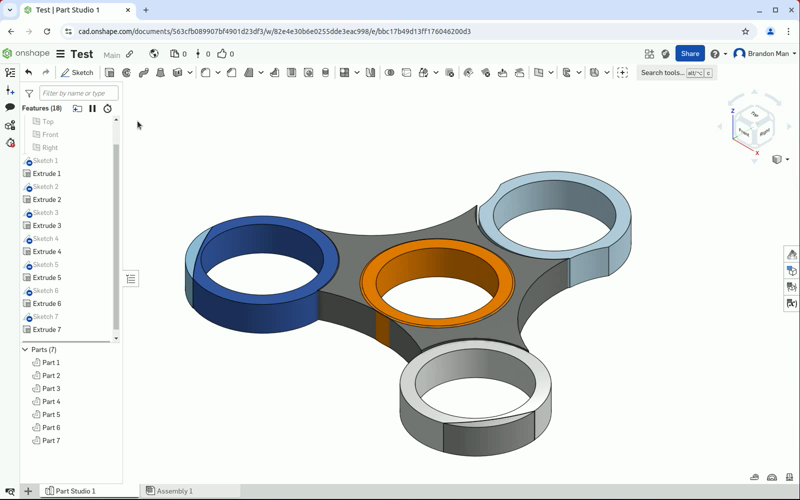
mouse_move(69, 163)
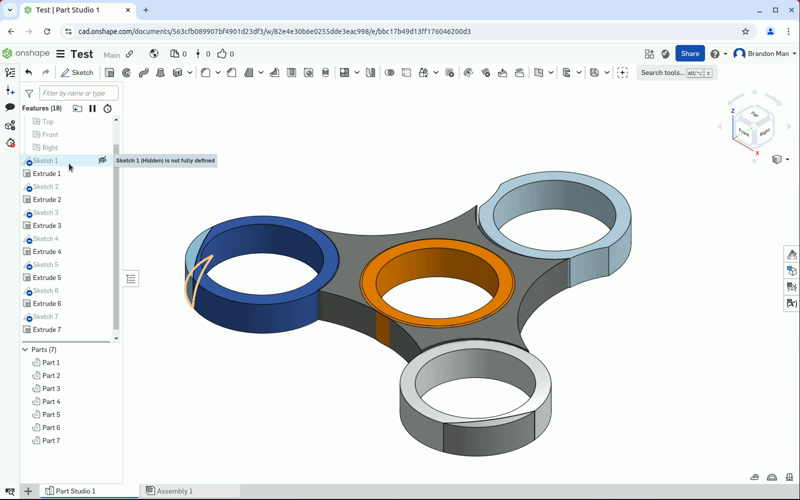
click(69, 163)